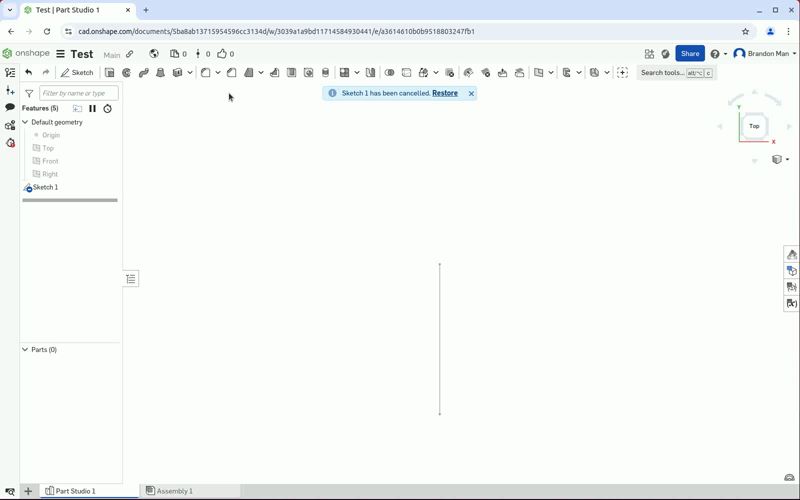
key(shift+h)
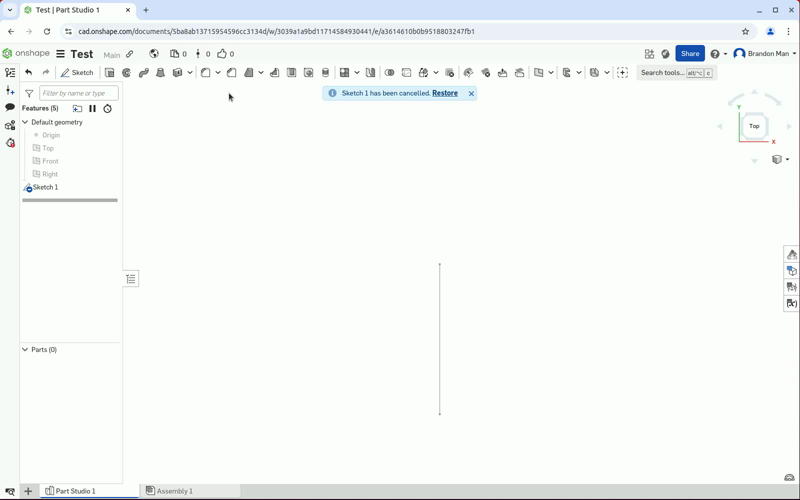
key(shift+s)
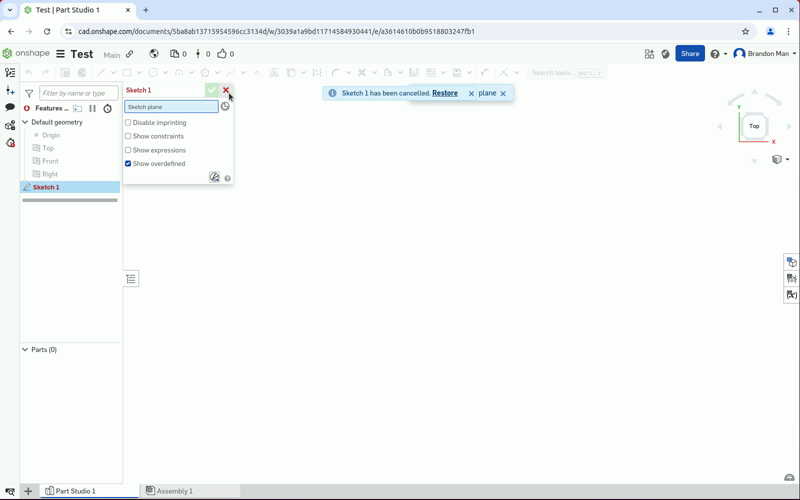
mouse_move(73, 150)
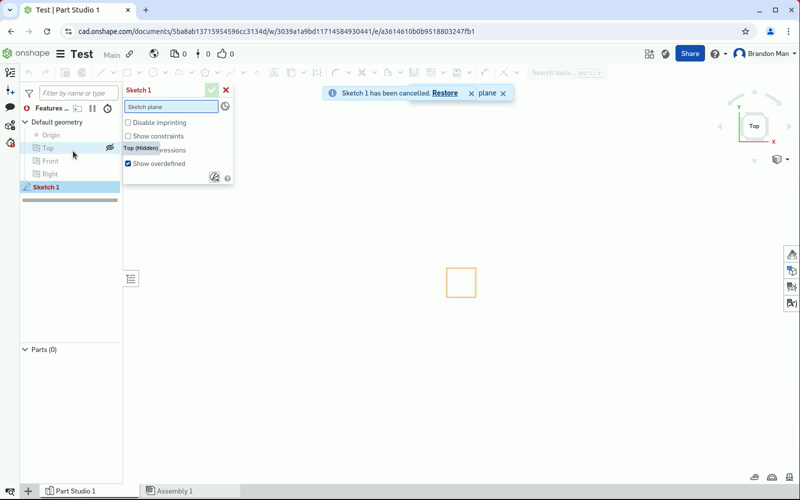
click(73, 150)
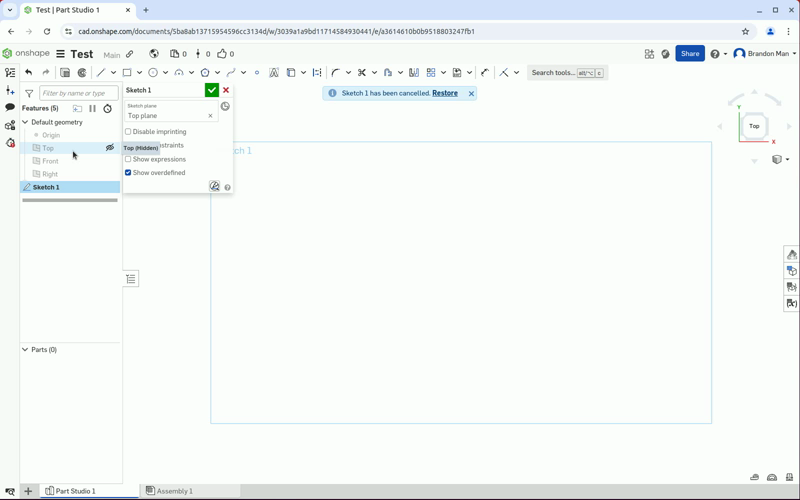
mouse_move(73, 352)
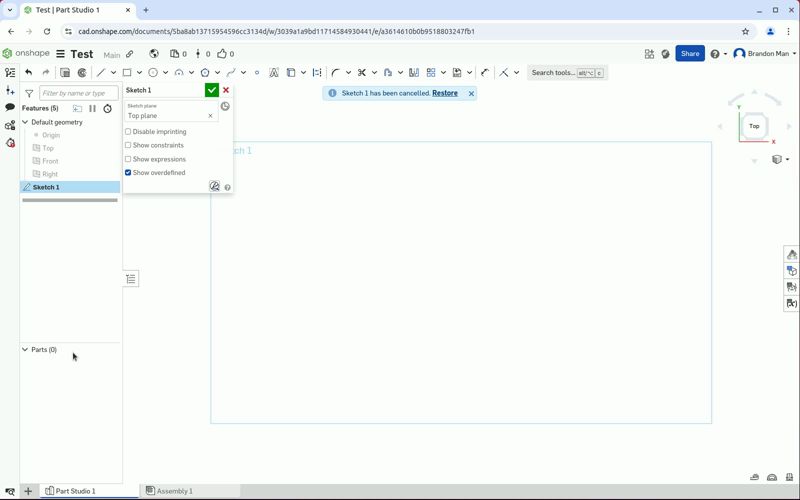
key(y)
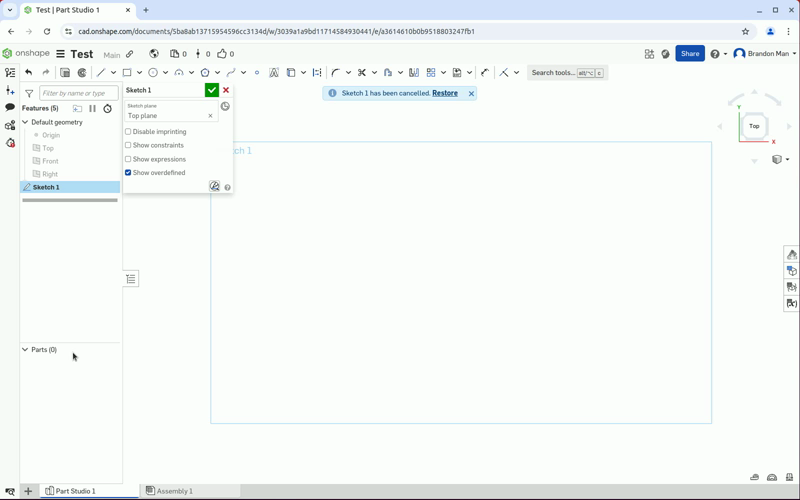
key(l)
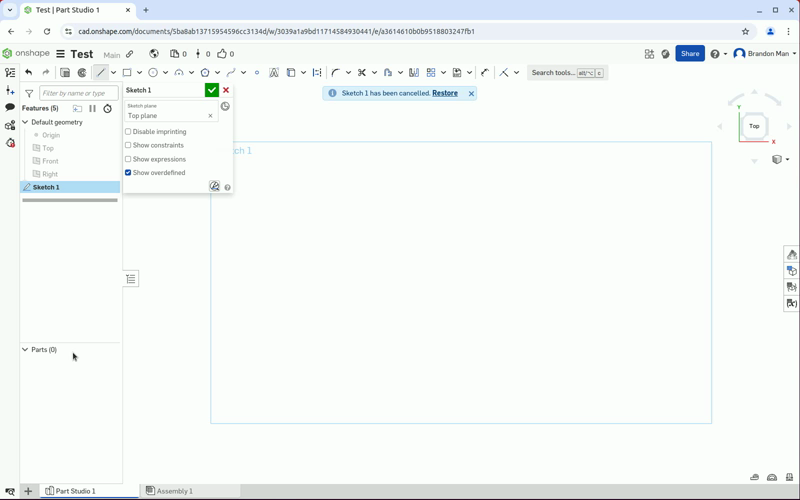
key_down(shift)
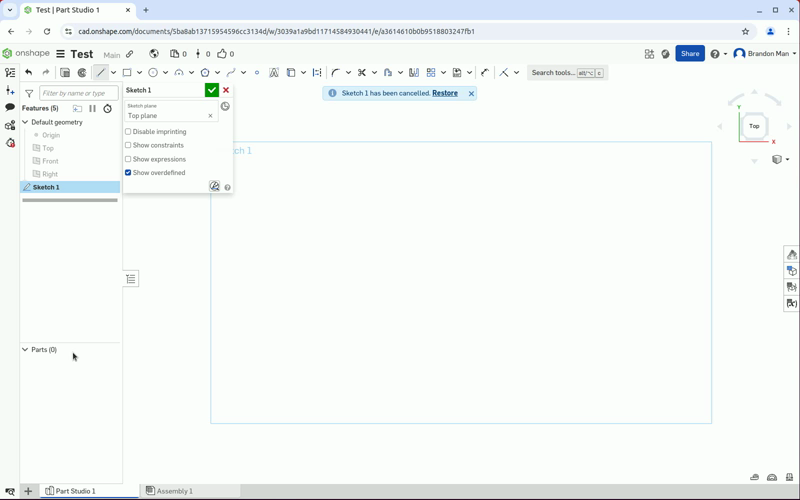
mouse_move(351, 335)
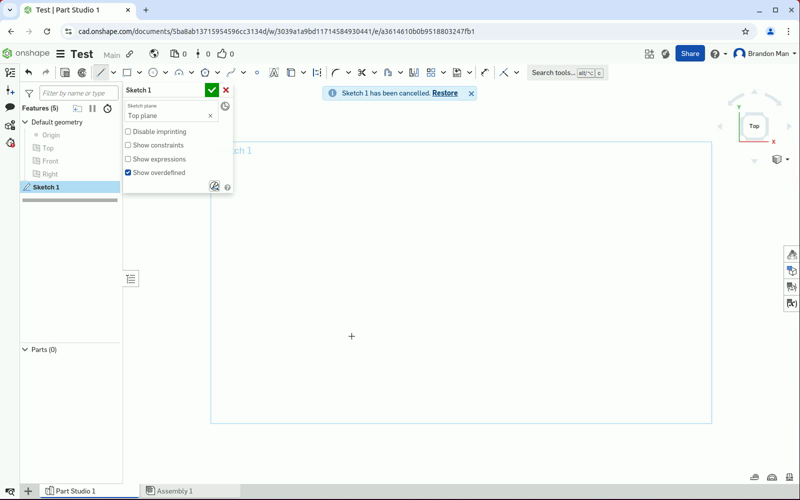
click(351, 335)
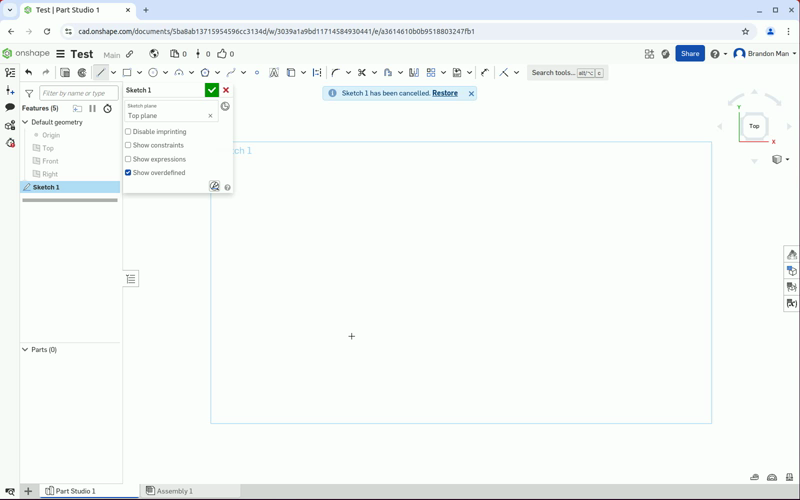
key_up(shift)
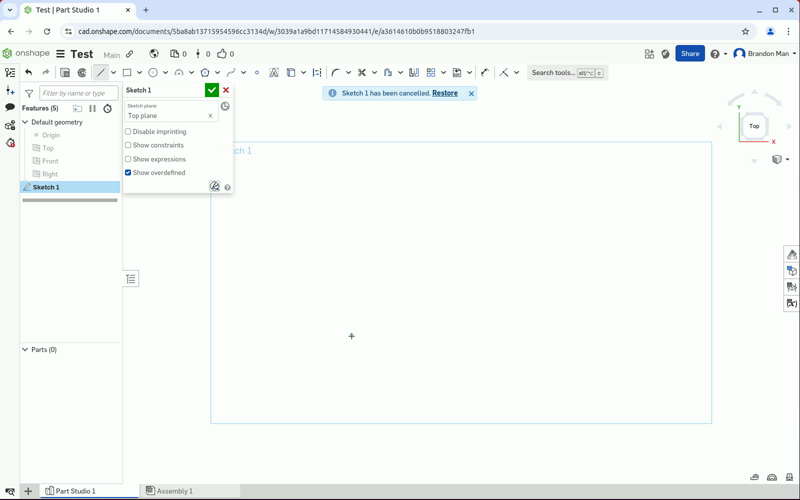
key_down(shift)
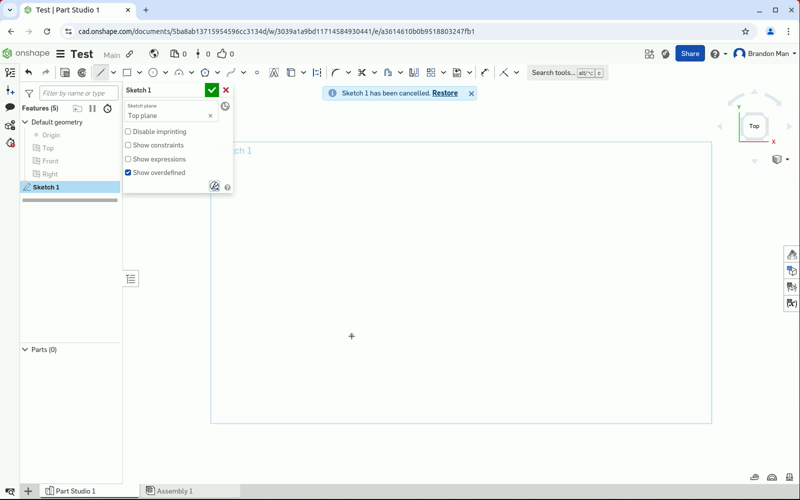
mouse_move(569, 335)
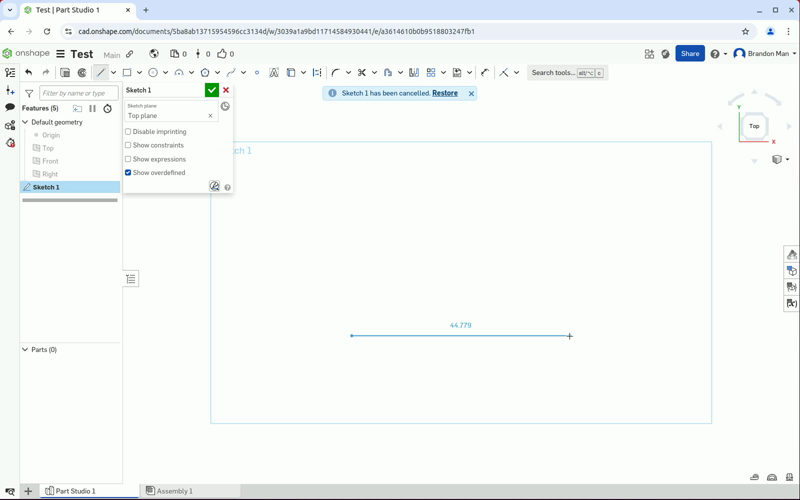
click(569, 335)
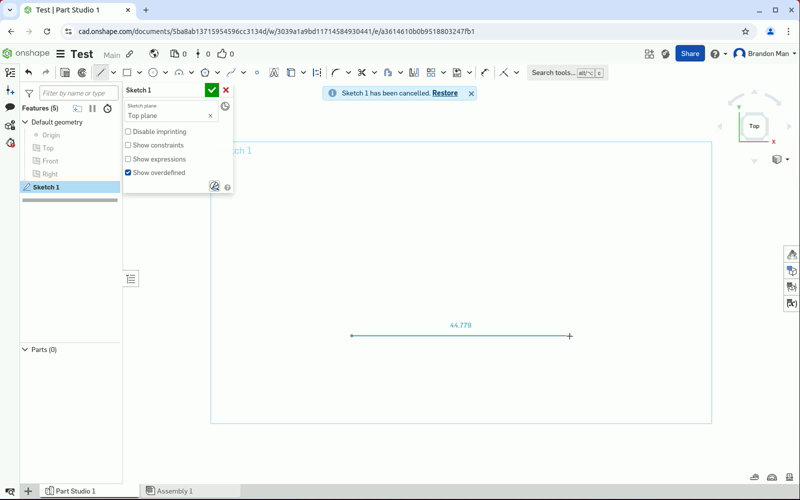
key_up(shift)
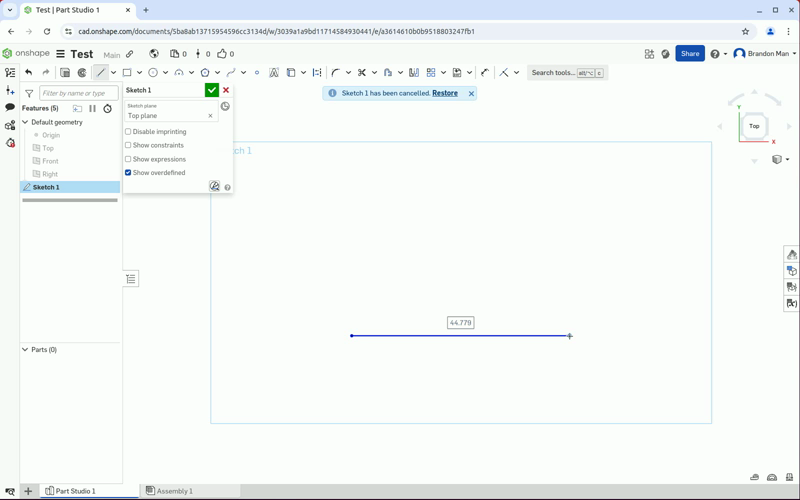
key_down(shift)
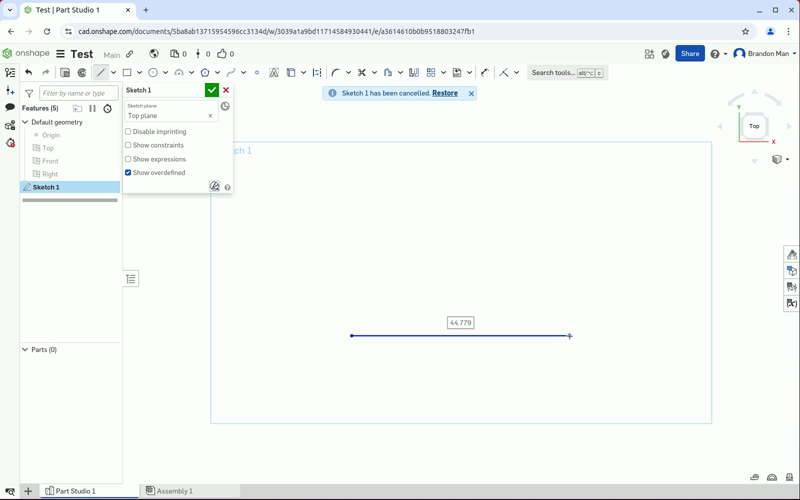
mouse_move(569, 230)
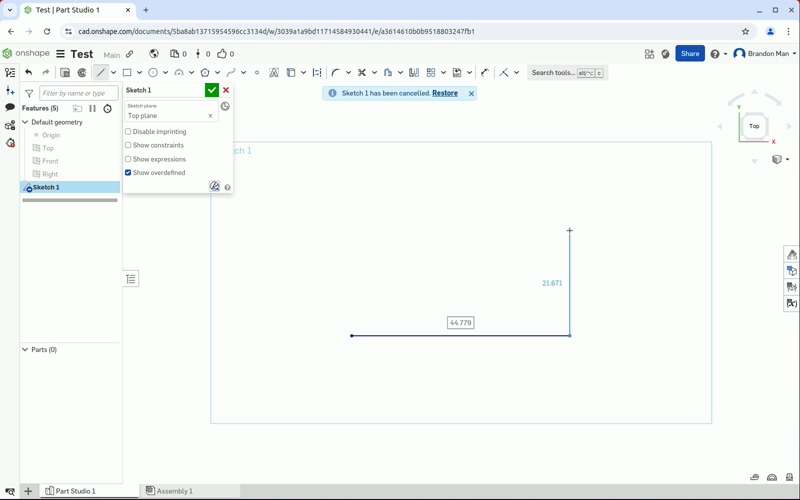
click(569, 230)
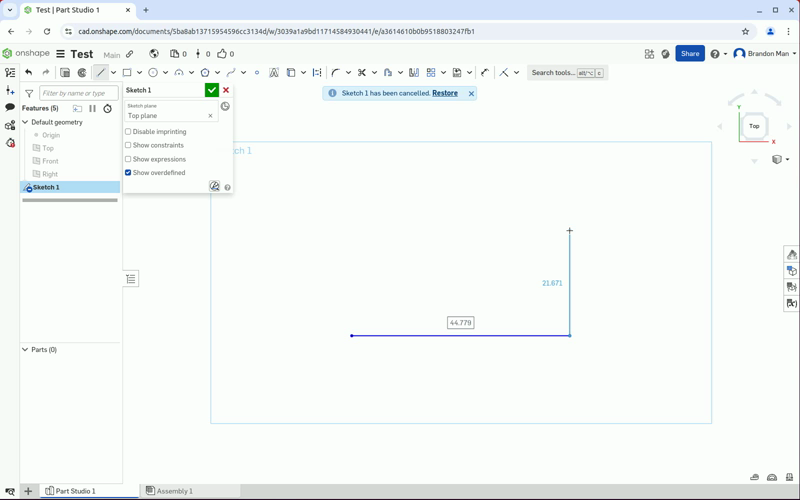
key_up(shift)
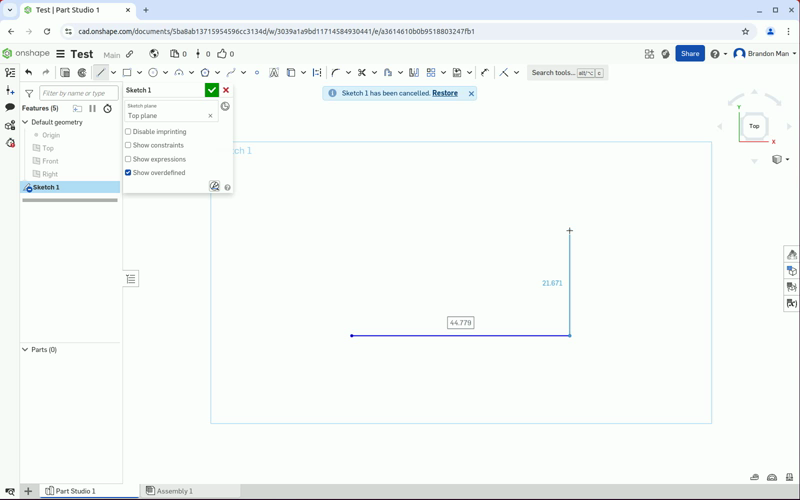
key_down(shift)
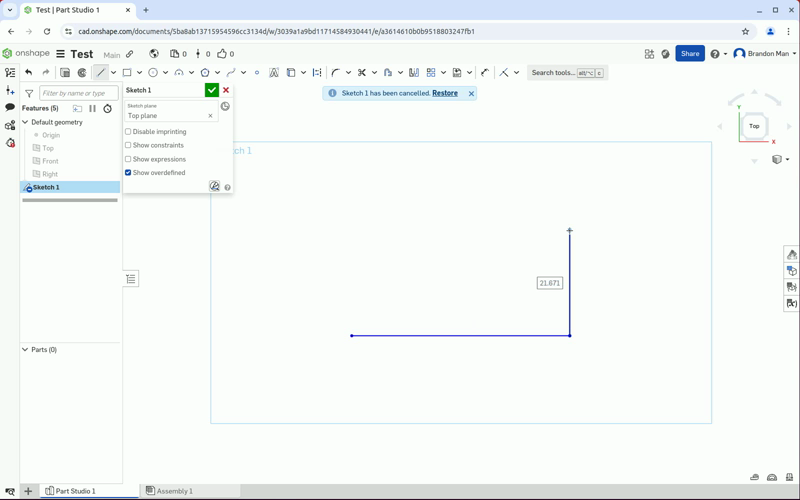
mouse_move(351, 230)
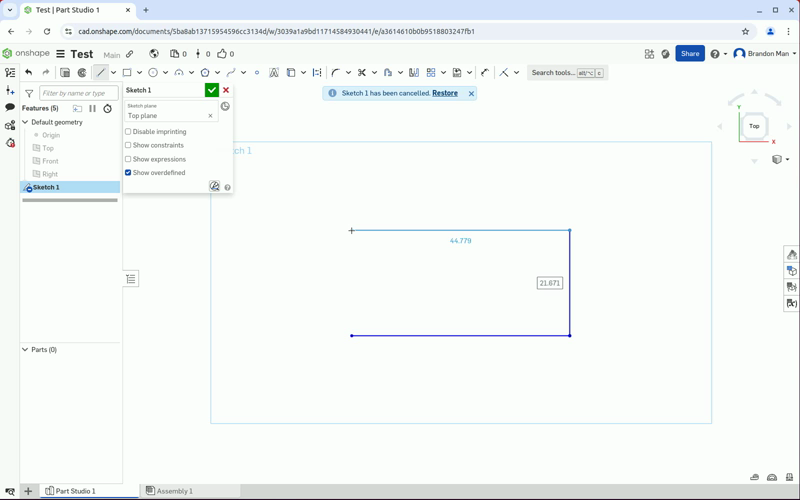
click(351, 230)
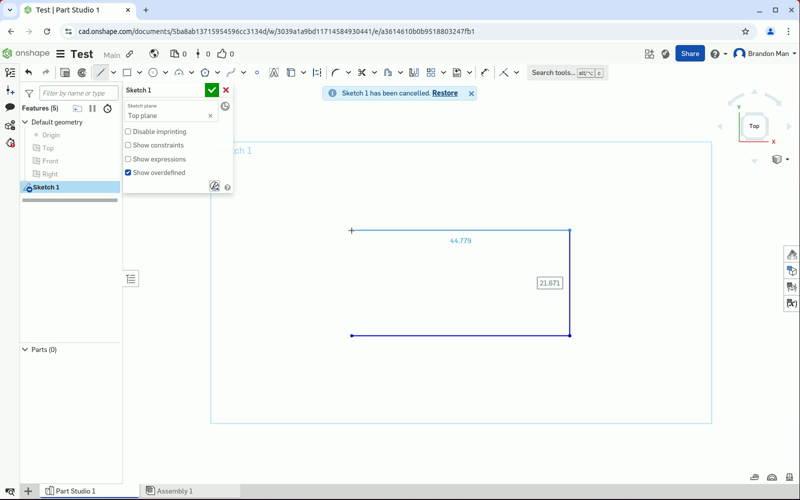
key_up(shift)
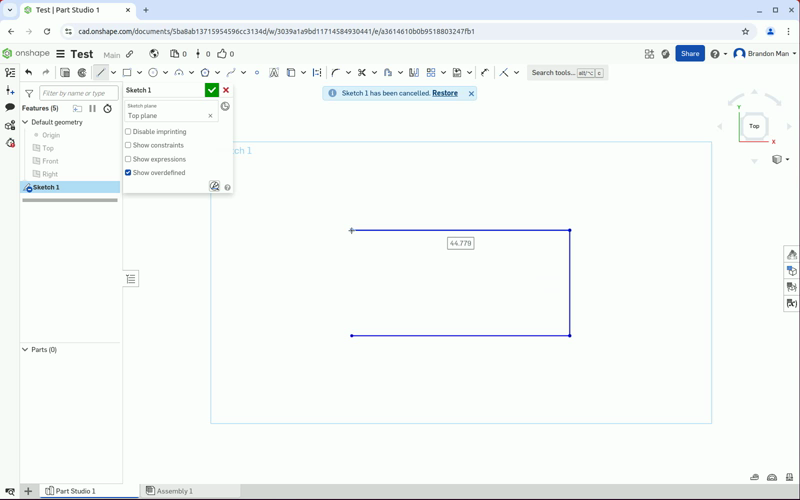
key_down(shift)
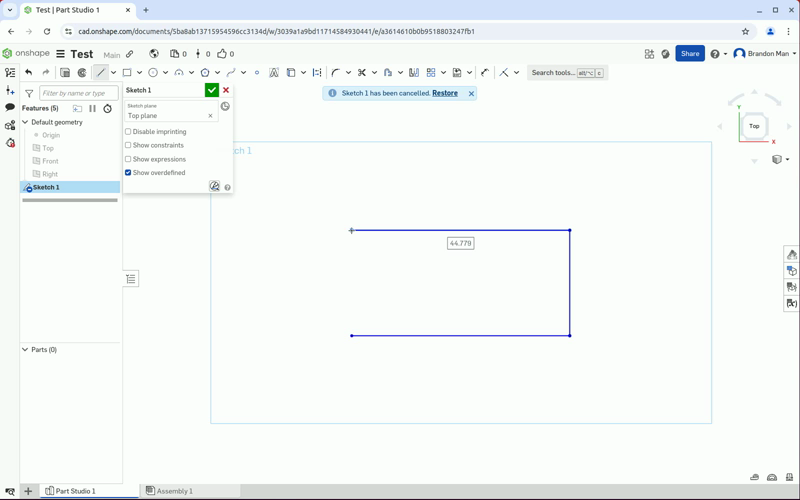
mouse_move(351, 335)
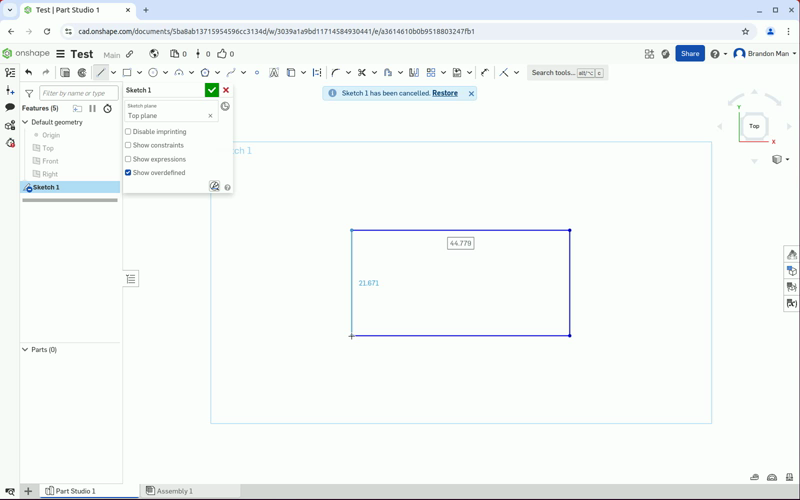
key_up(shift)
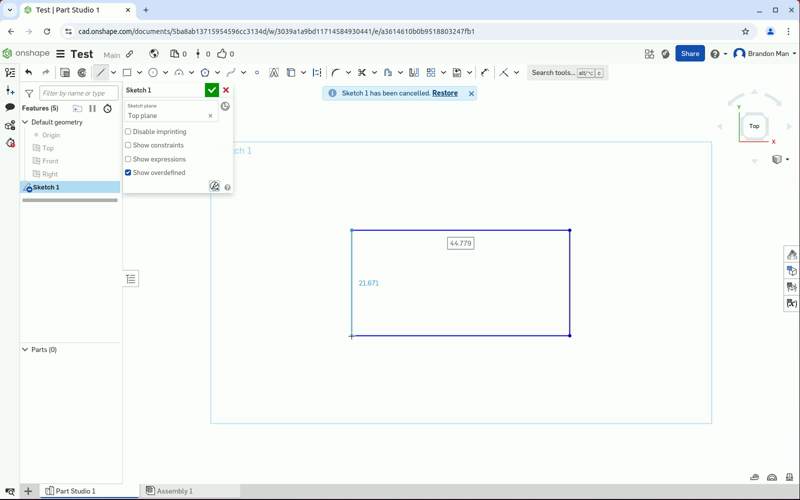
click(351, 335)
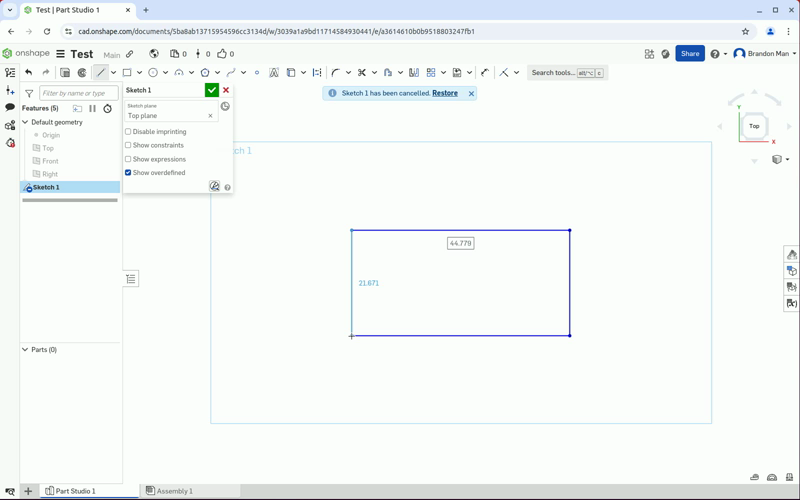
key(esc)
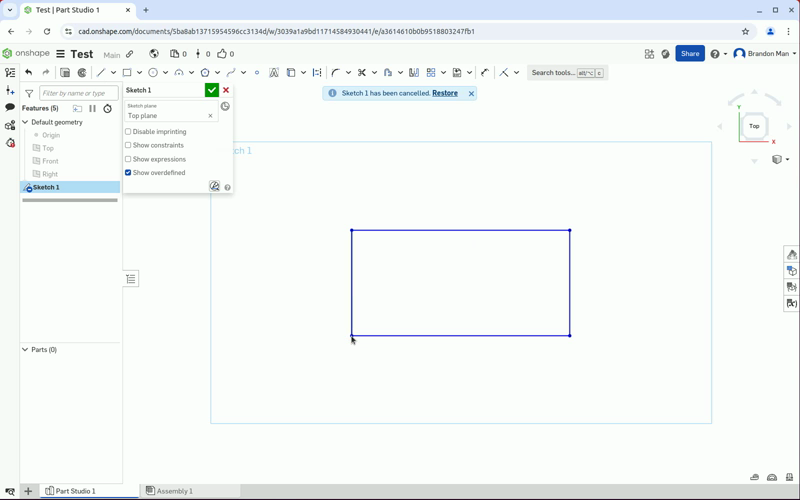
mouse_move(415, 257)
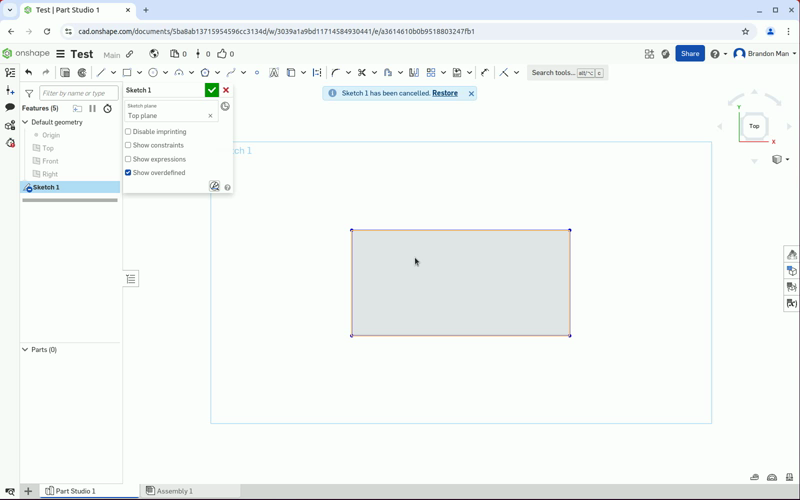
click(415, 257)
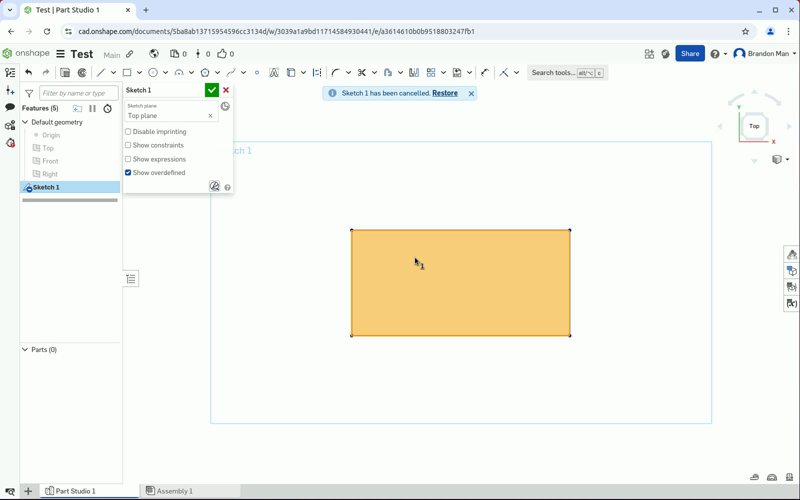
mouse_move(73, 352)
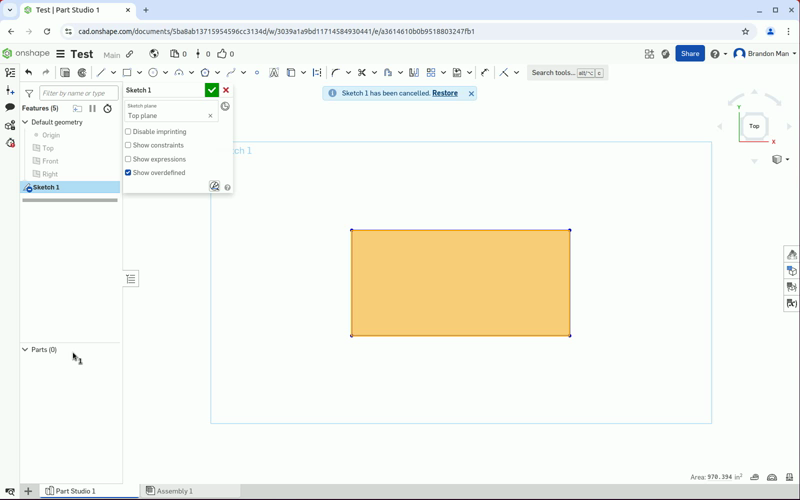
key(shift+y)
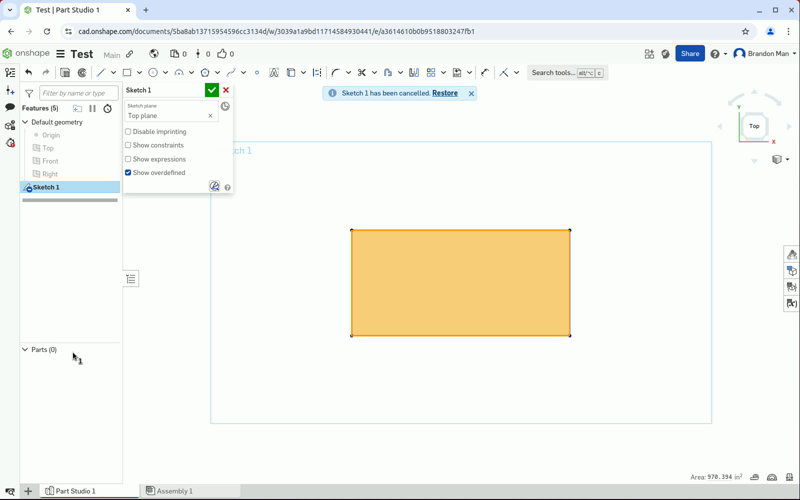
key(shift+e)
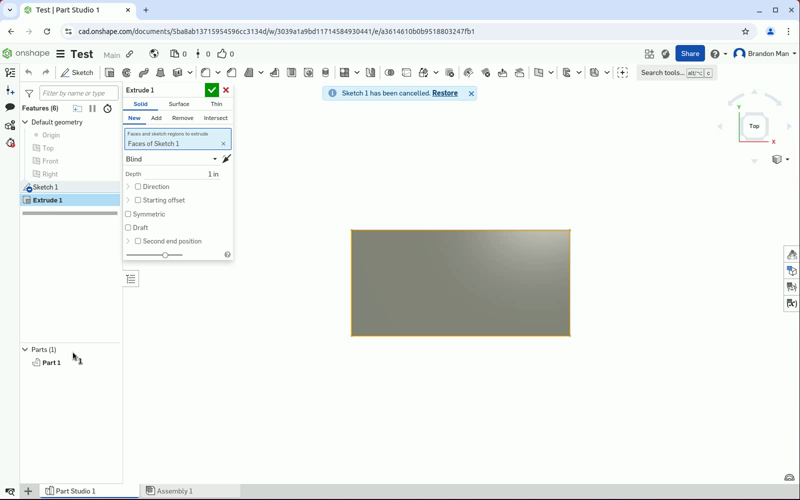
mouse_move(143, 106)
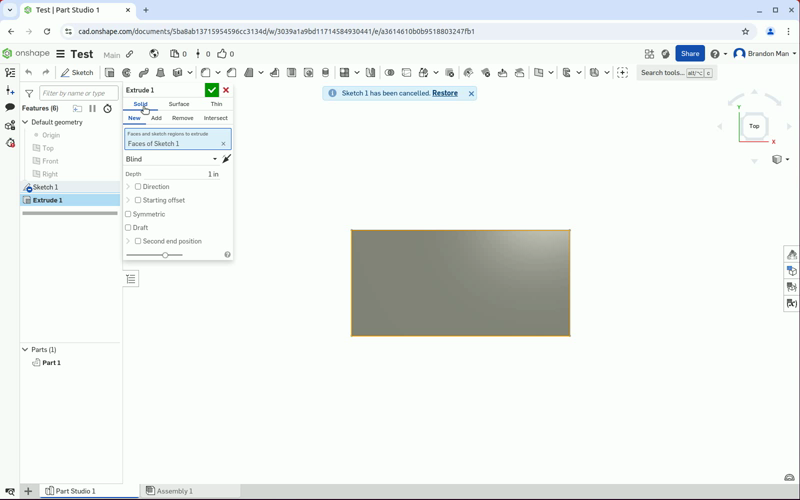
click(143, 106)
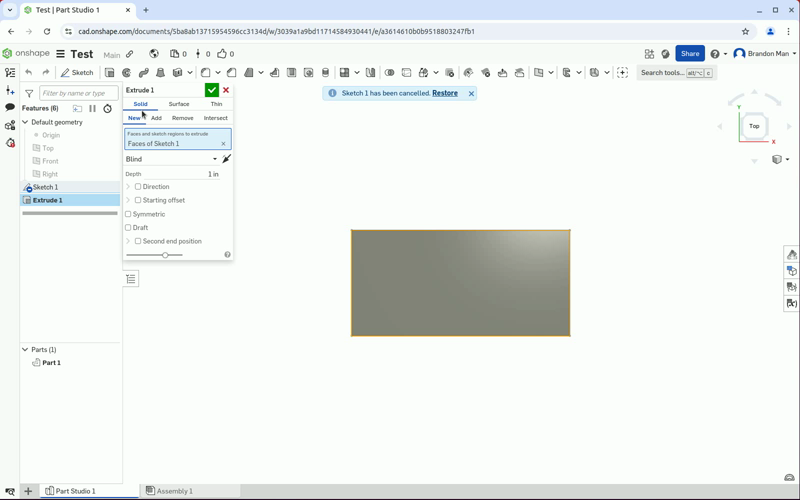
mouse_move(137, 120)
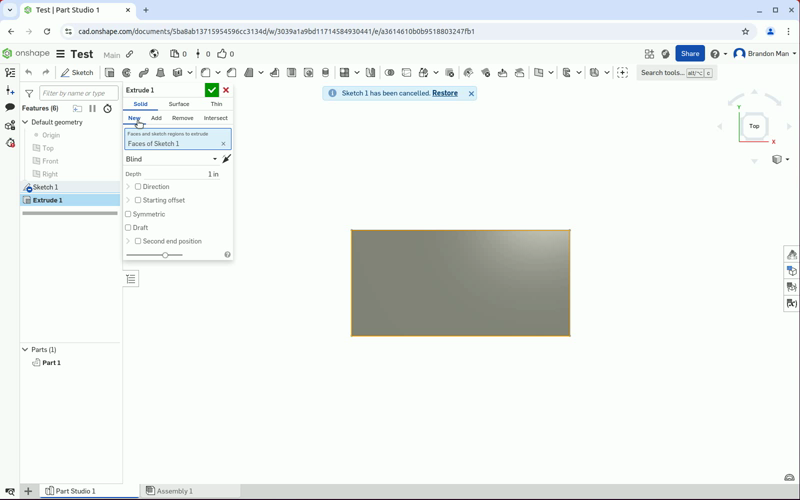
click(137, 120)
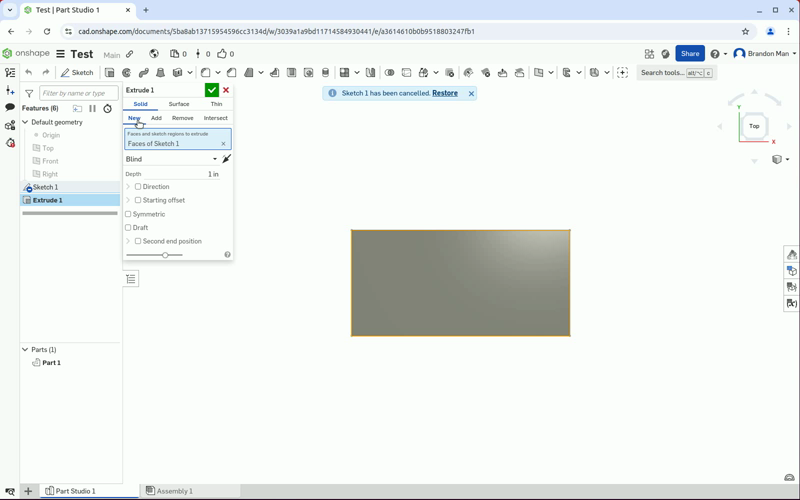
key(tab, 4)
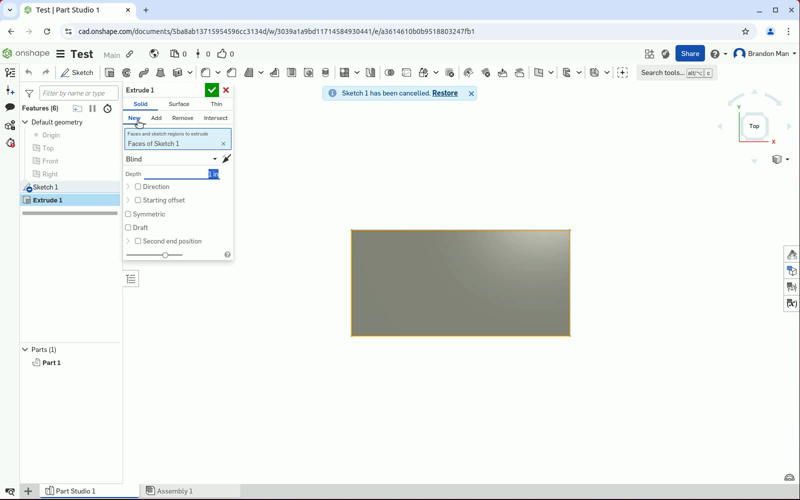
text(4.574)
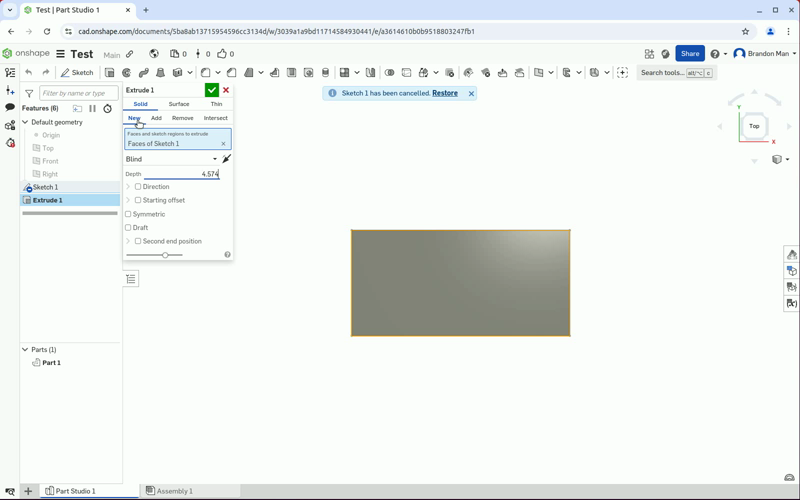
key(enter)
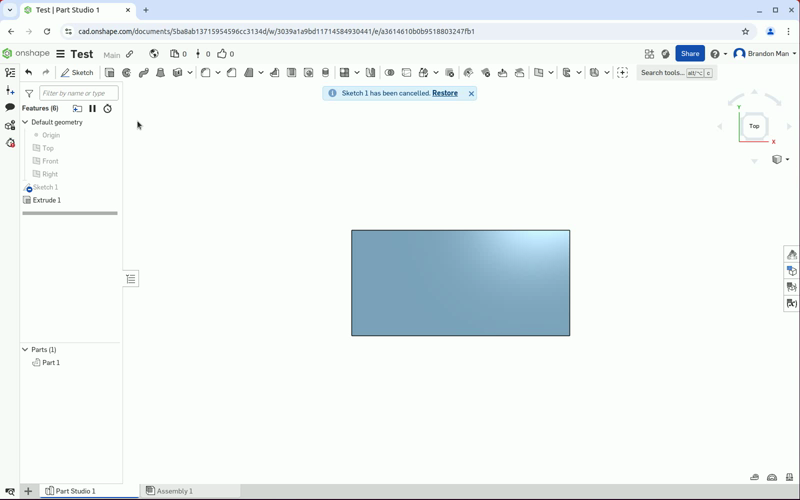
key(shift+h)
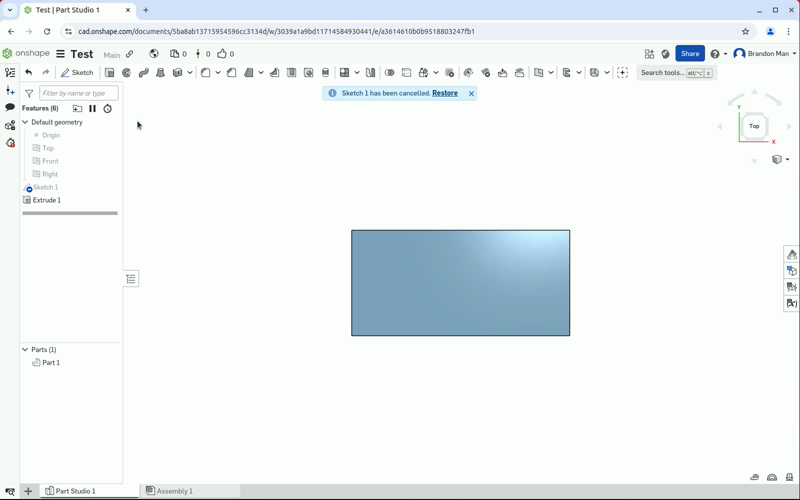
key(shift+h)
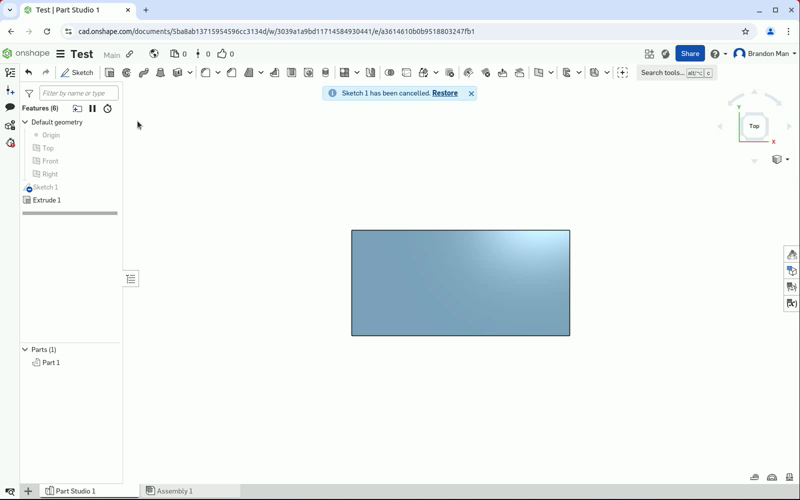
mouse_move(73, 189)
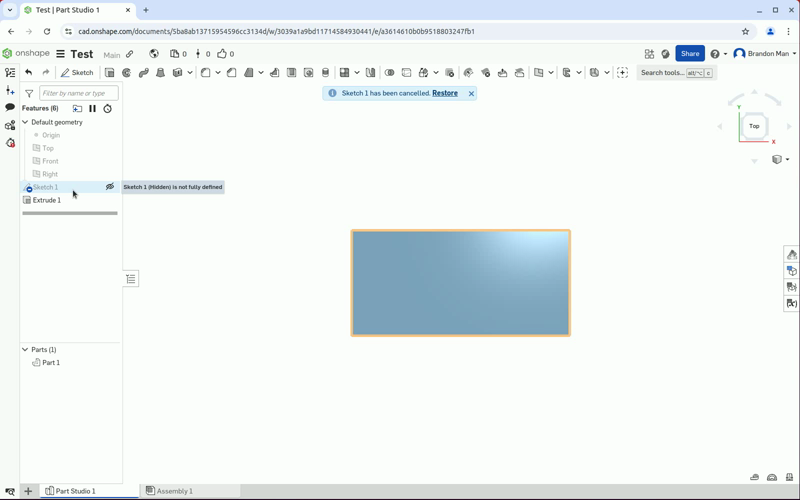
click(73, 189)
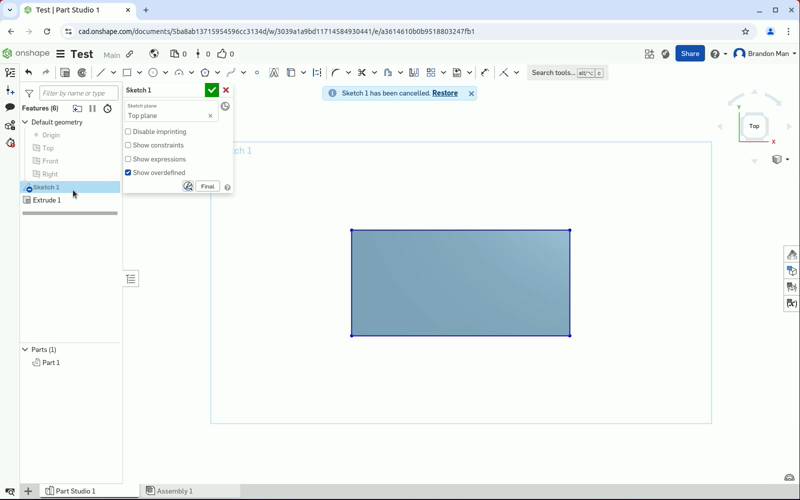
mouse_move(229, 92)
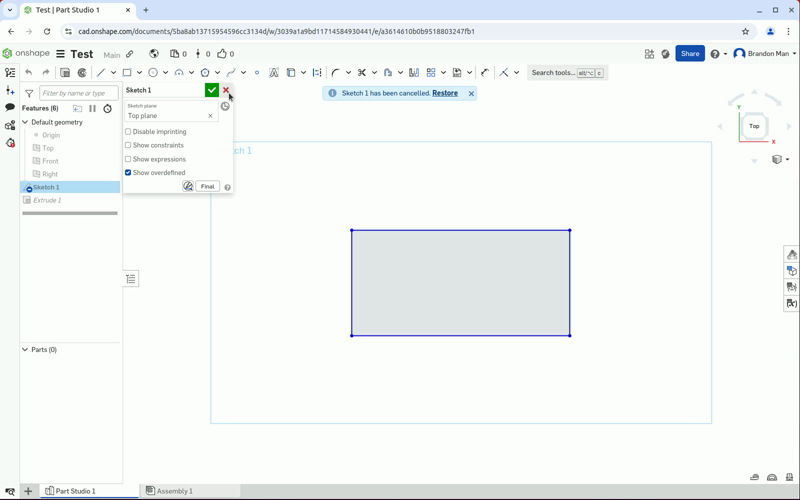
click(229, 92)
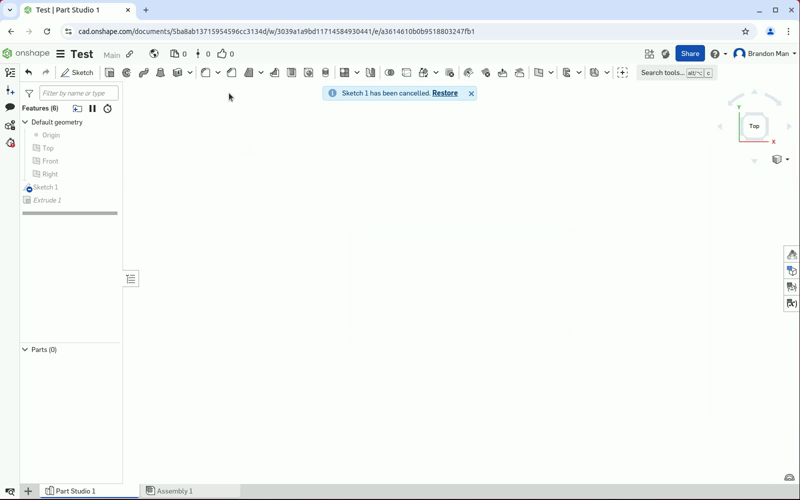
mouse_move(73, 352)
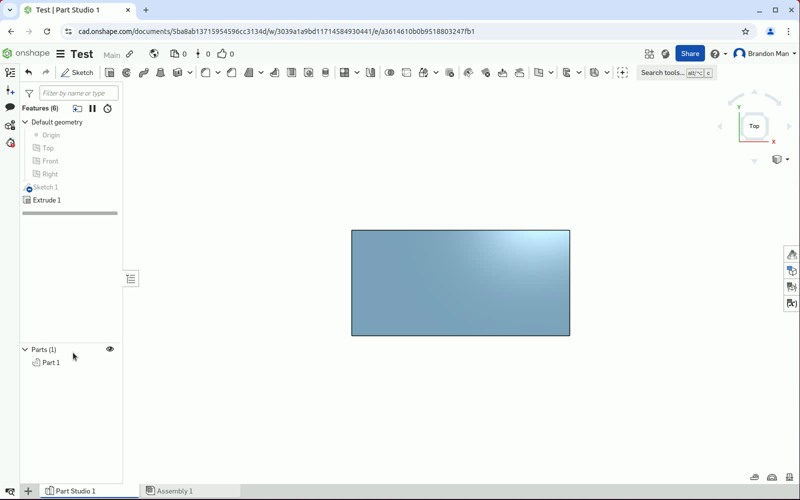
key(y)
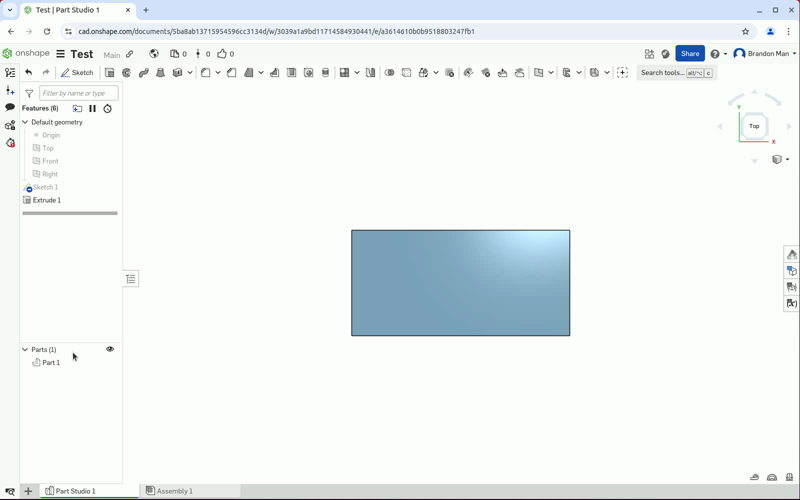
key(shift+p)
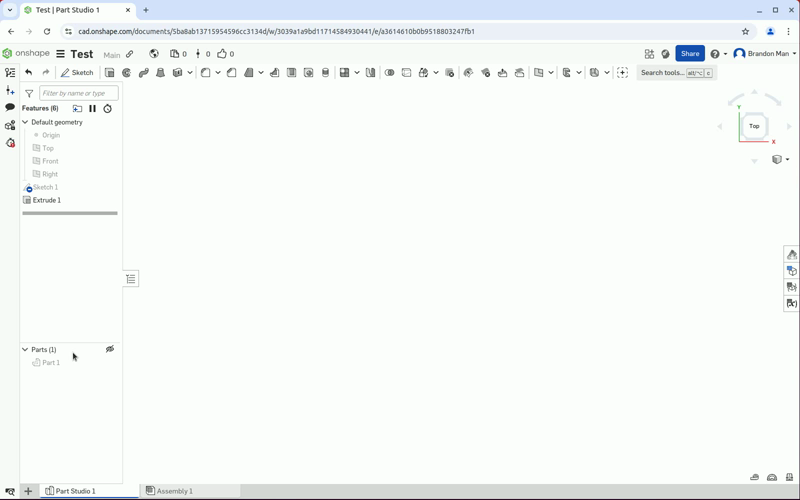
key(space)
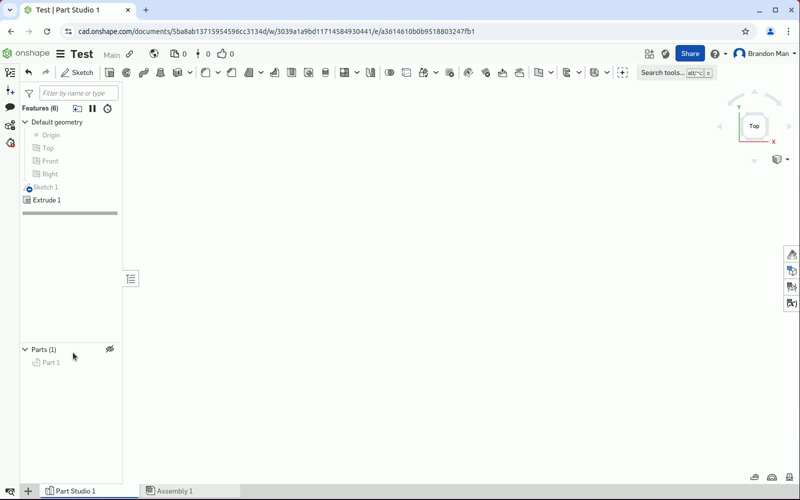
key_down(shift)
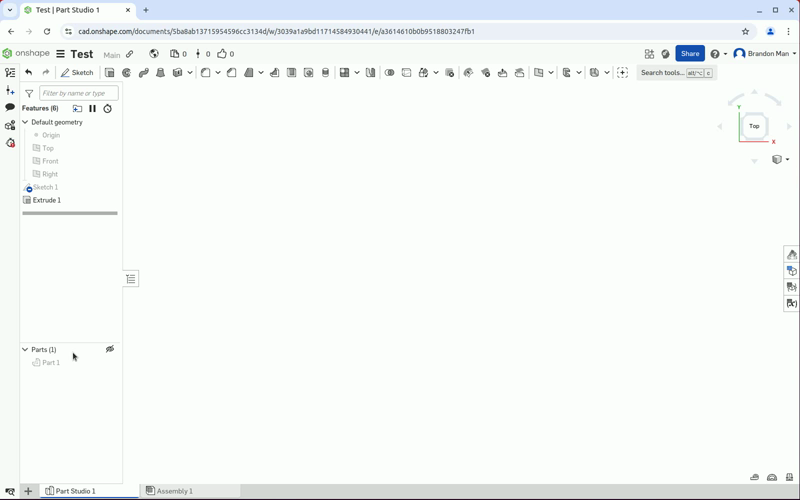
key(up)
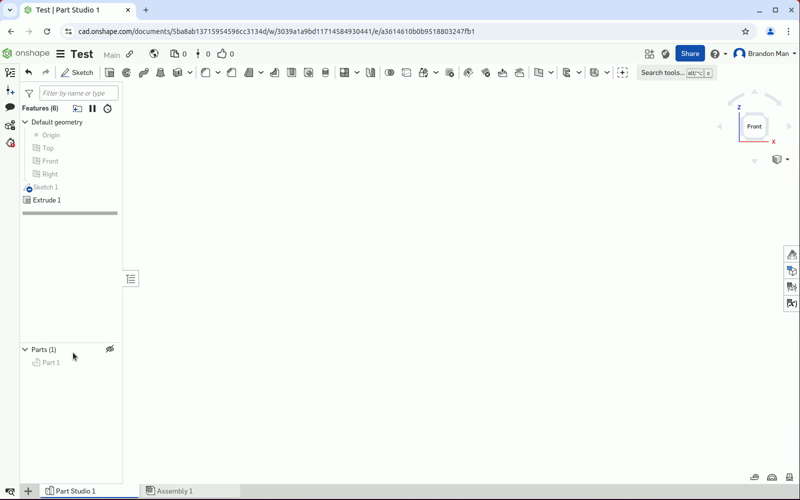
key_up(shift)
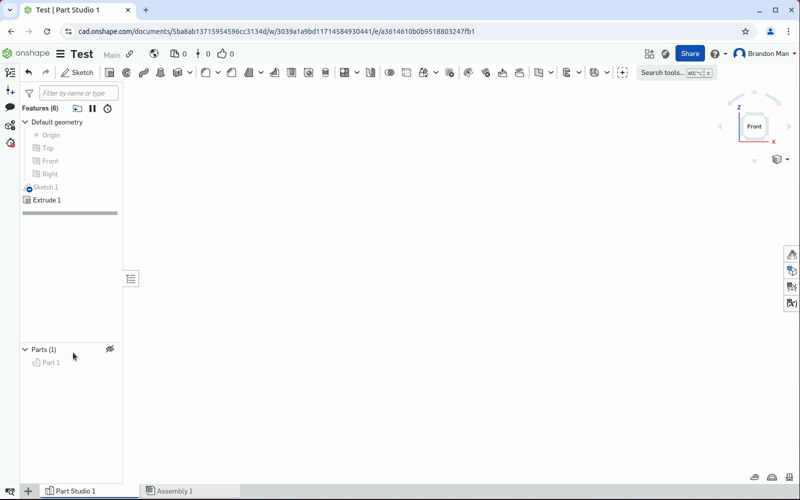
key(space)
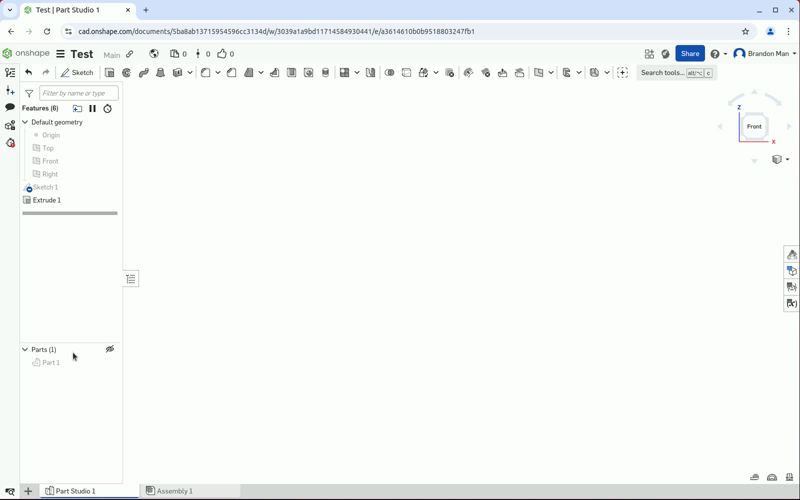
key_down(shift)
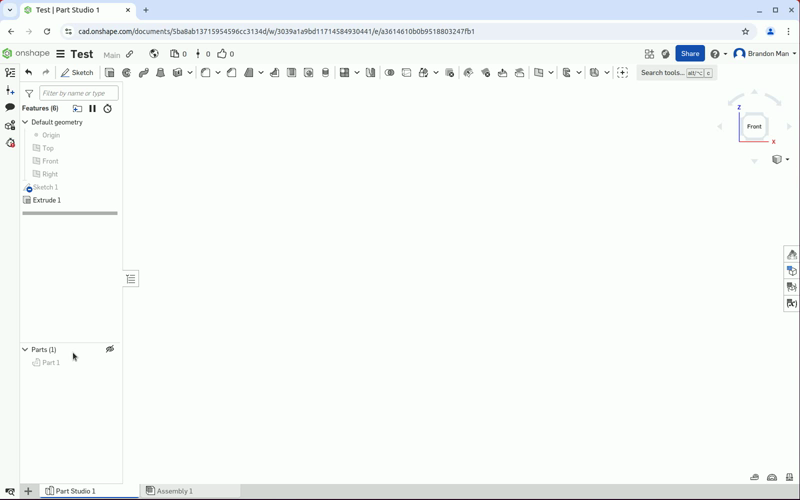
key(left)
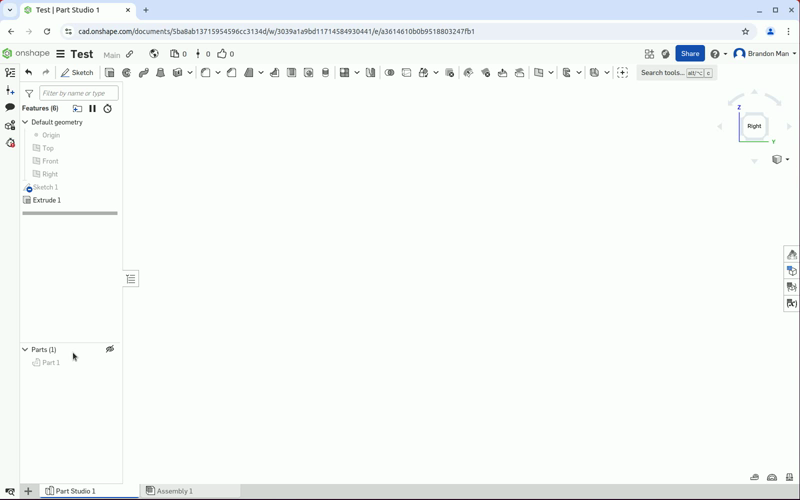
key_up(shift)
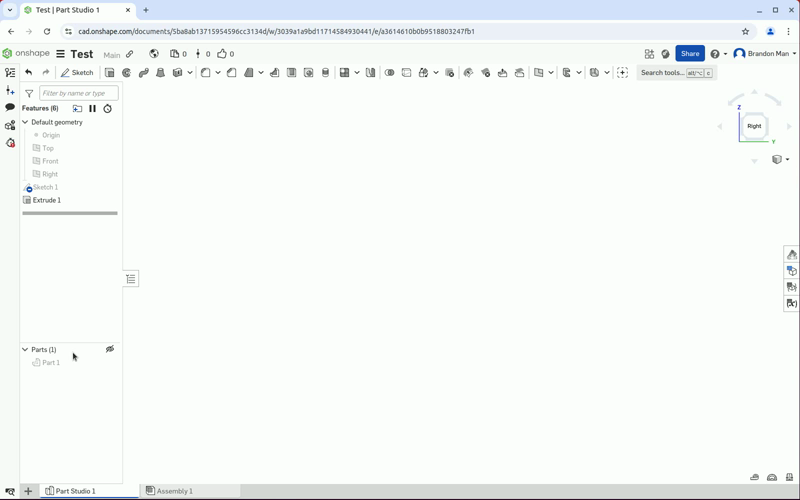
mouse_move(73, 352)
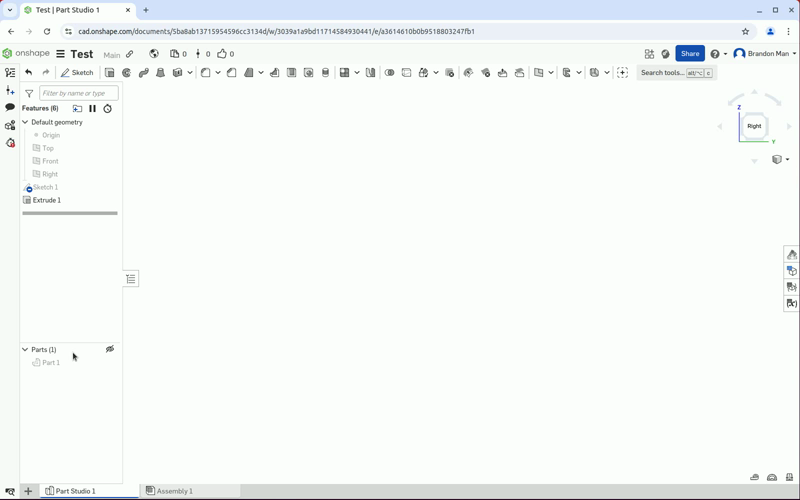
key(shift+y)
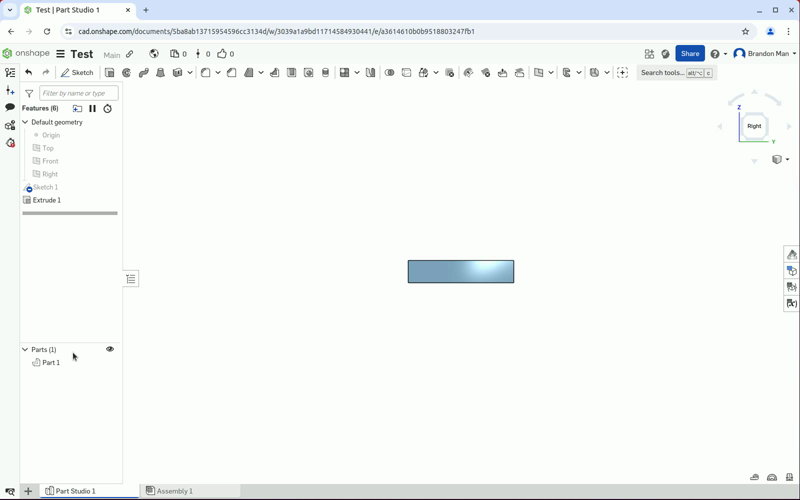
mouse_move(541, 75)
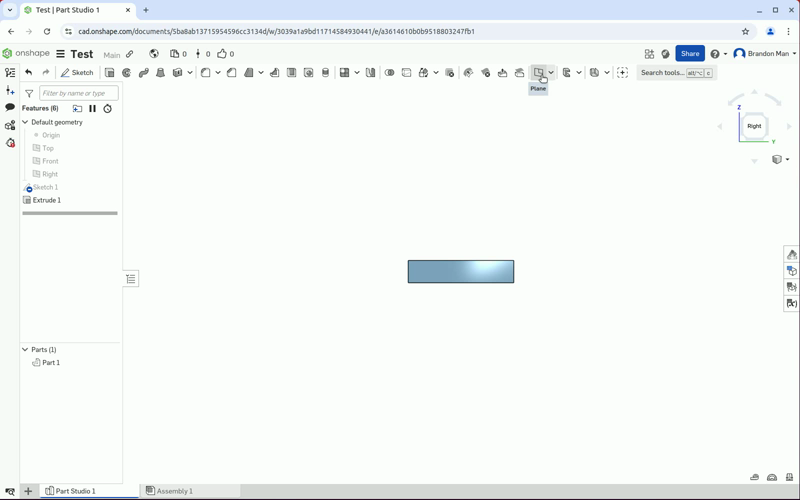
click(541, 75)
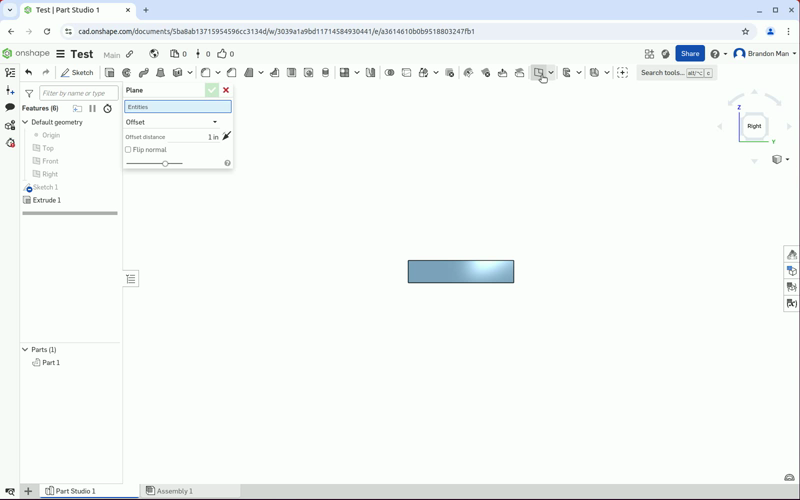
mouse_move(73, 176)
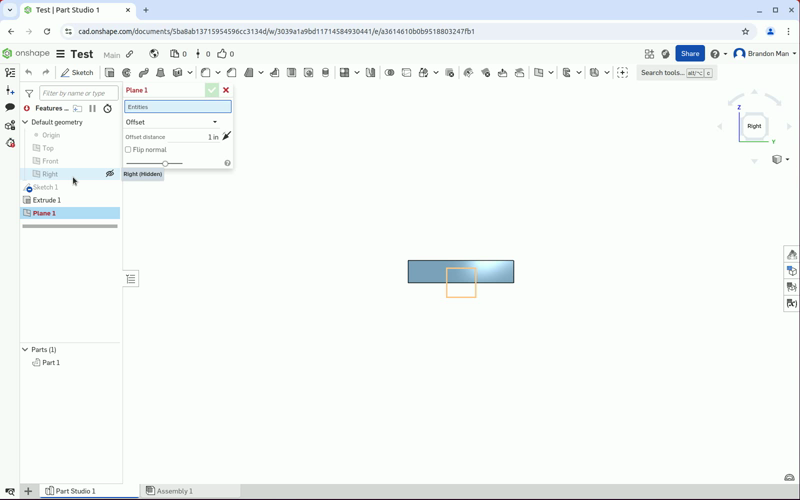
click(73, 176)
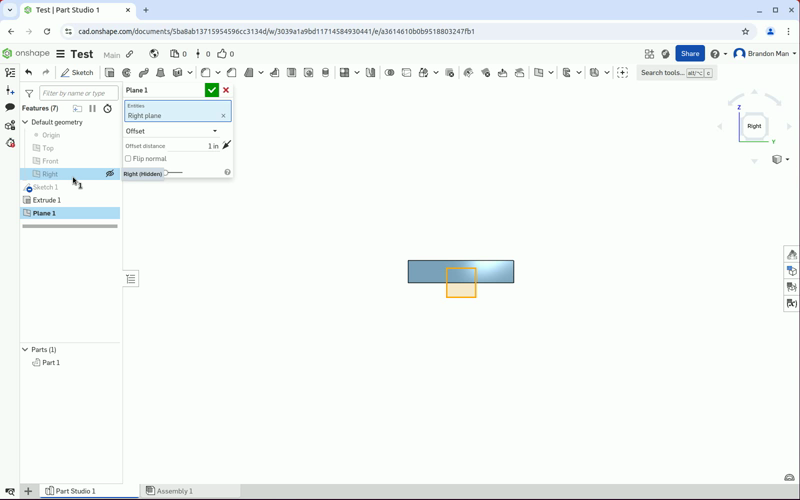
key(tab, 2)
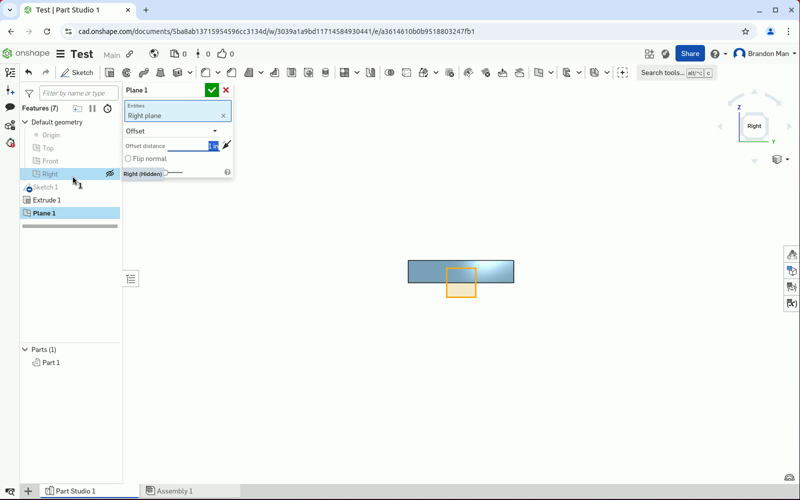
text(22.4)
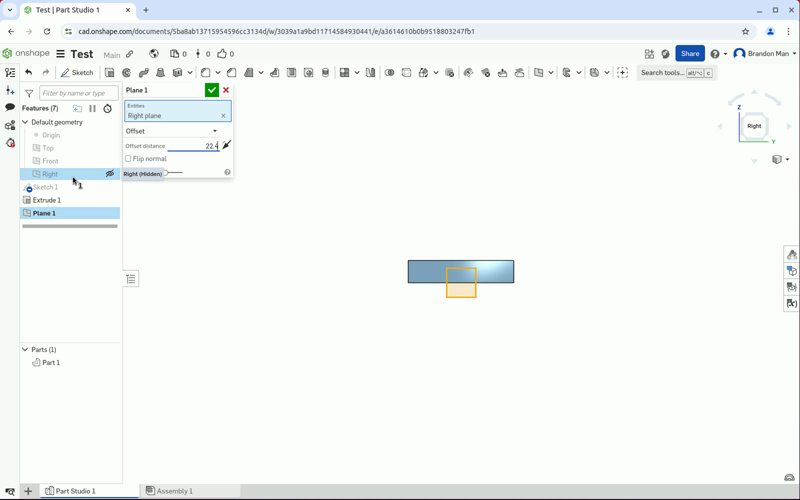
key(enter, 2)
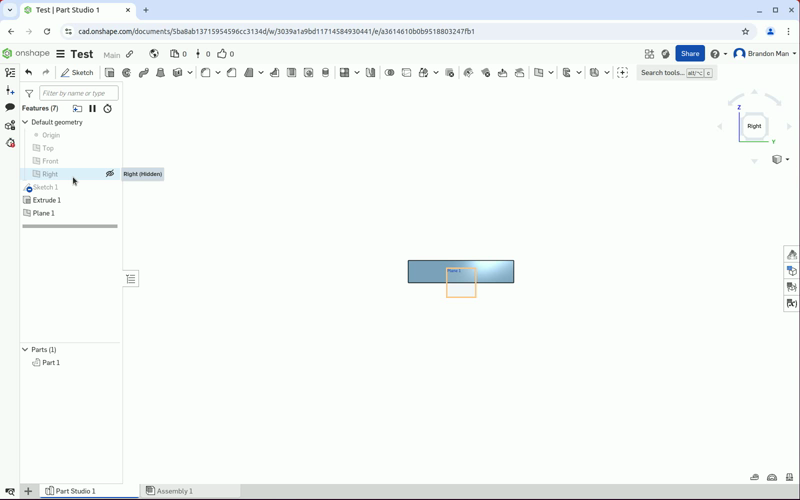
key(shift+s)
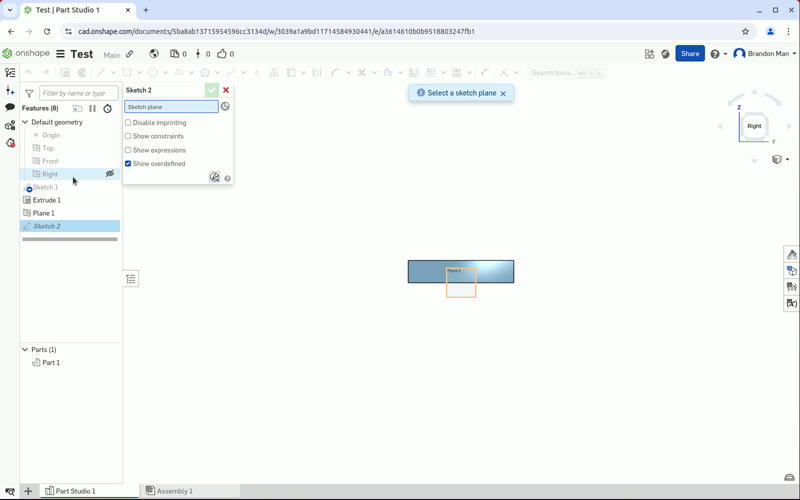
mouse_move(73, 215)
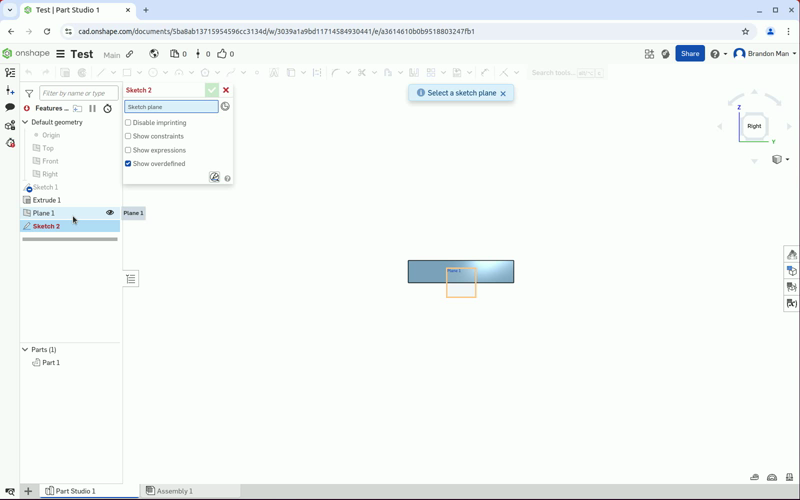
click(73, 215)
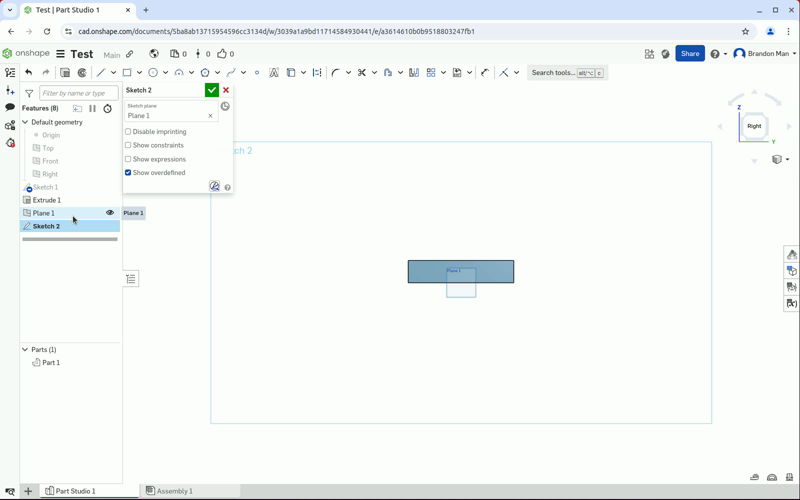
mouse_move(73, 352)
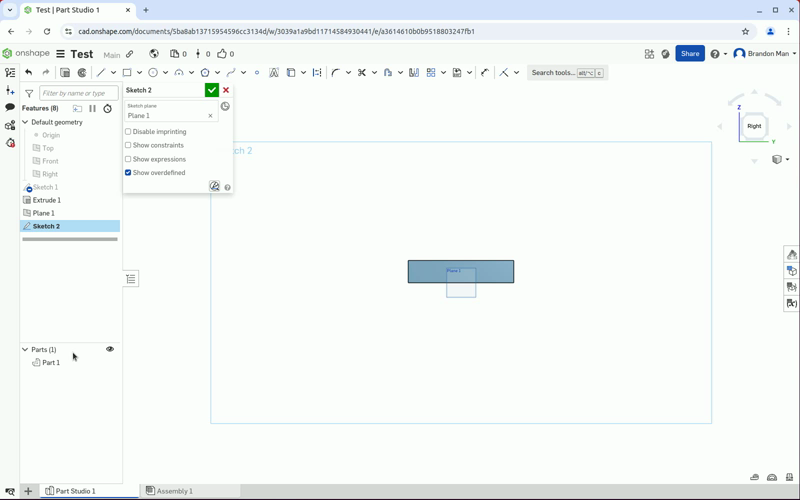
key(y)
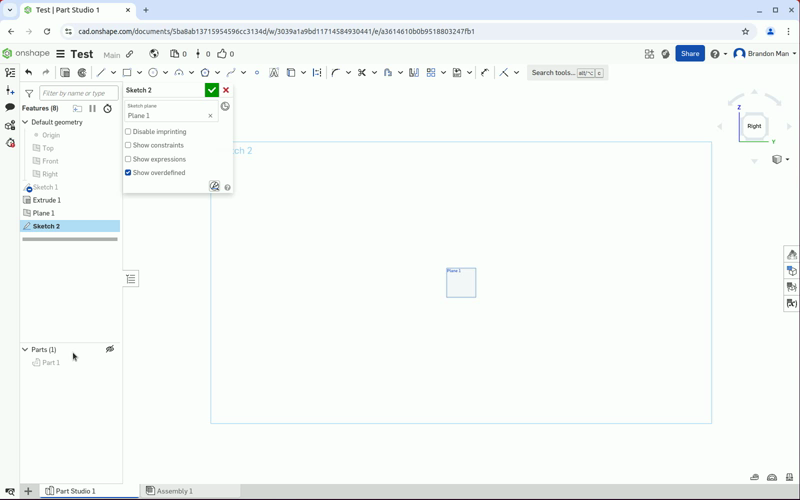
key(l)
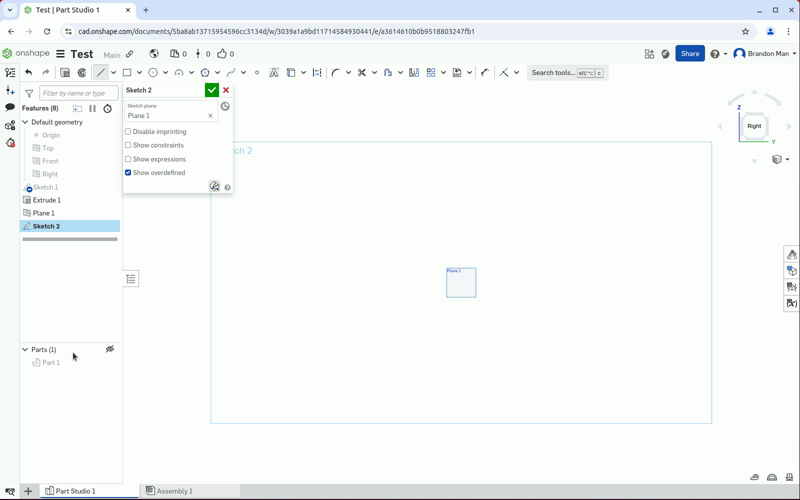
key_down(shift)
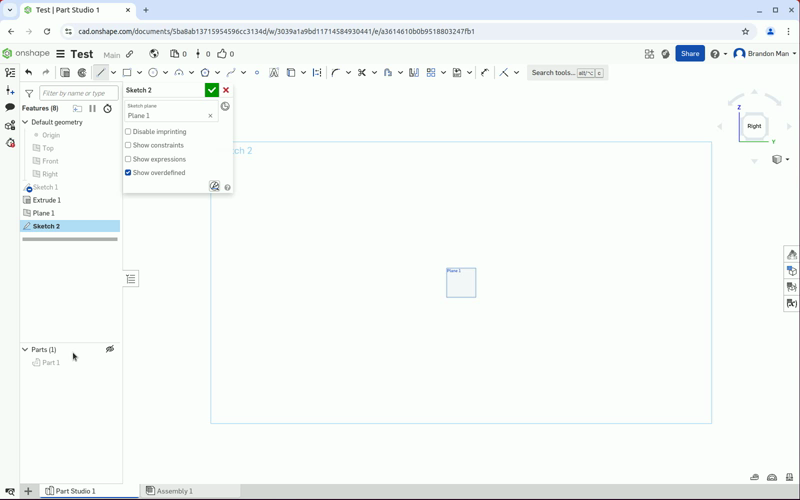
mouse_move(407, 282)
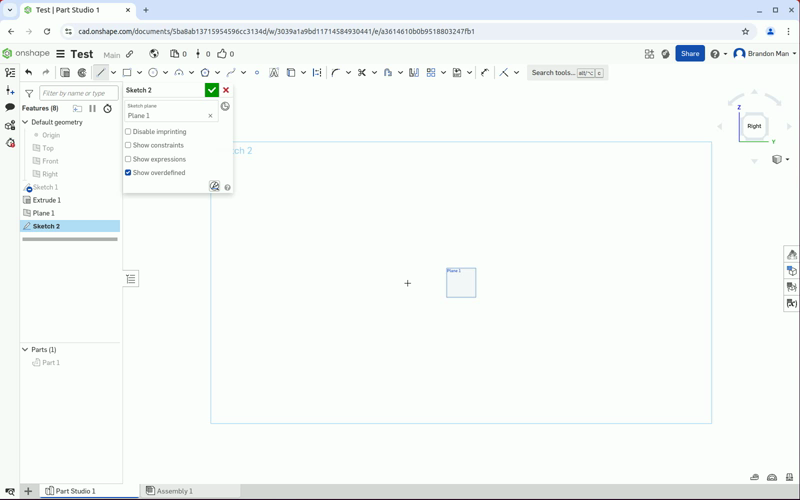
click(407, 282)
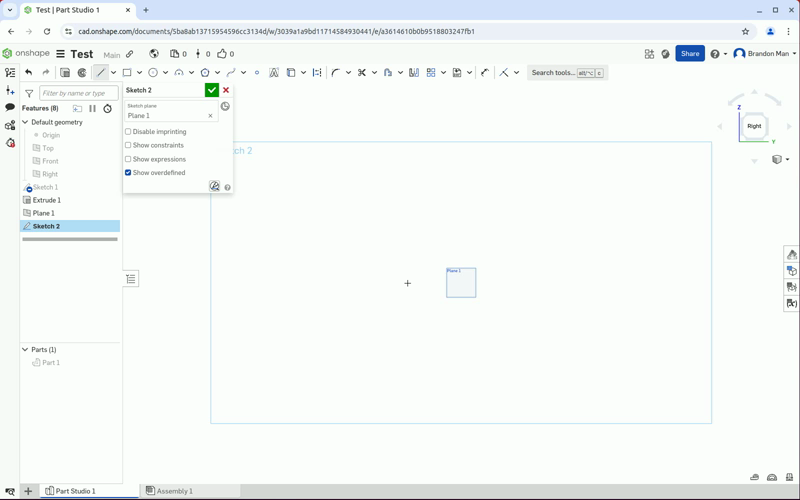
key_up(shift)
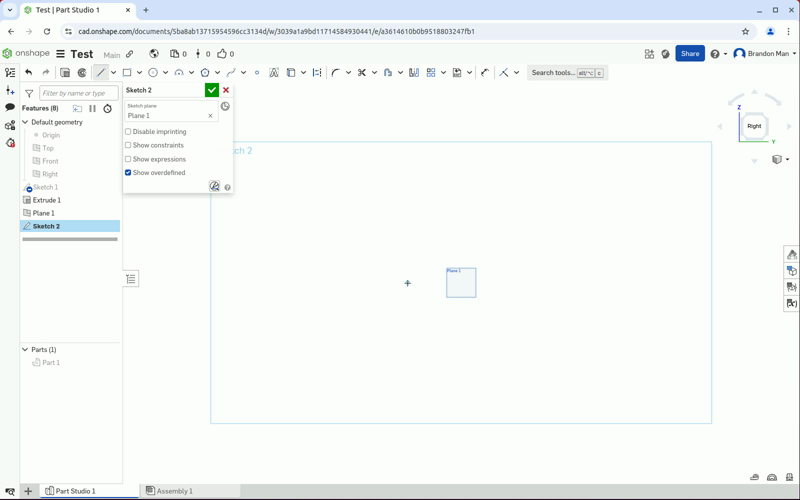
key_down(shift)
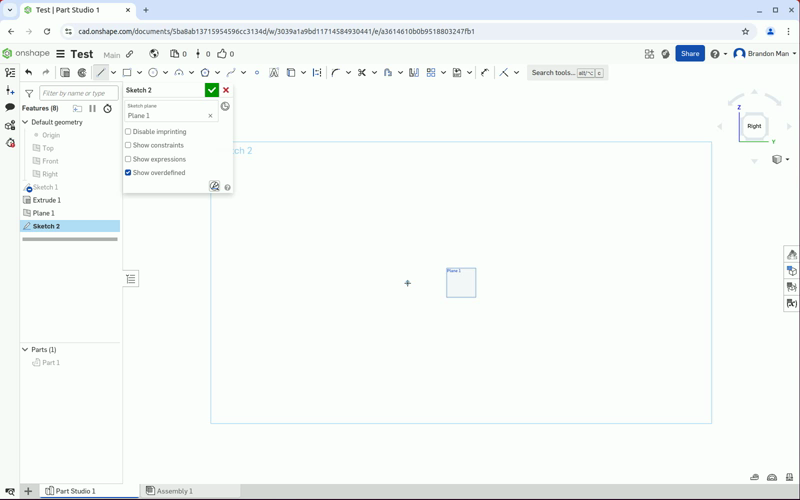
mouse_move(513, 282)
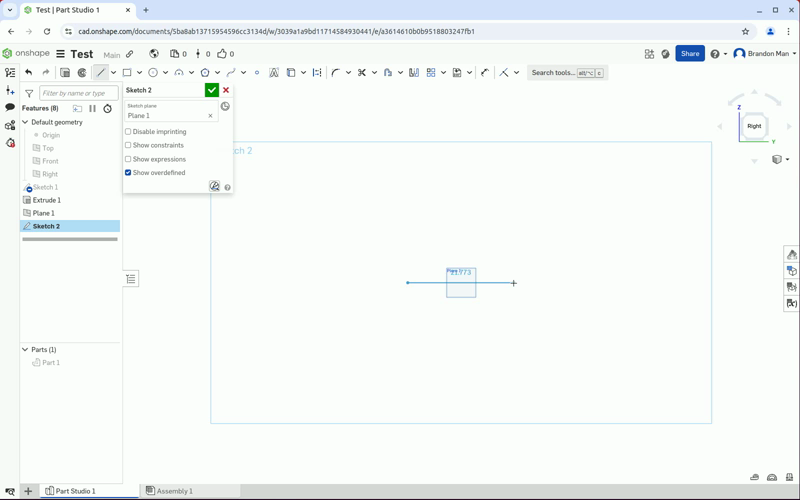
click(513, 282)
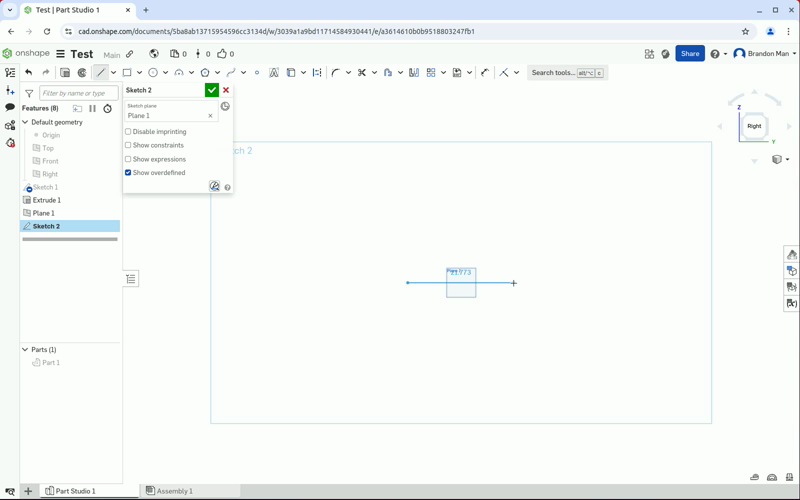
key_up(shift)
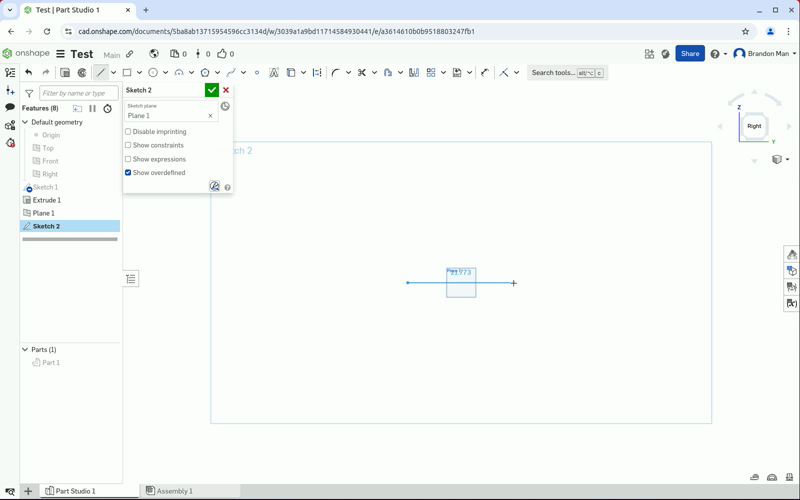
key_down(shift)
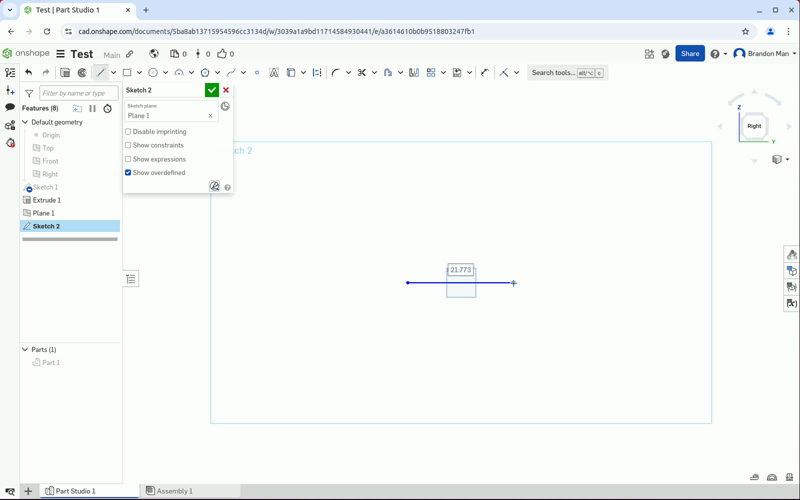
mouse_move(543, 282)
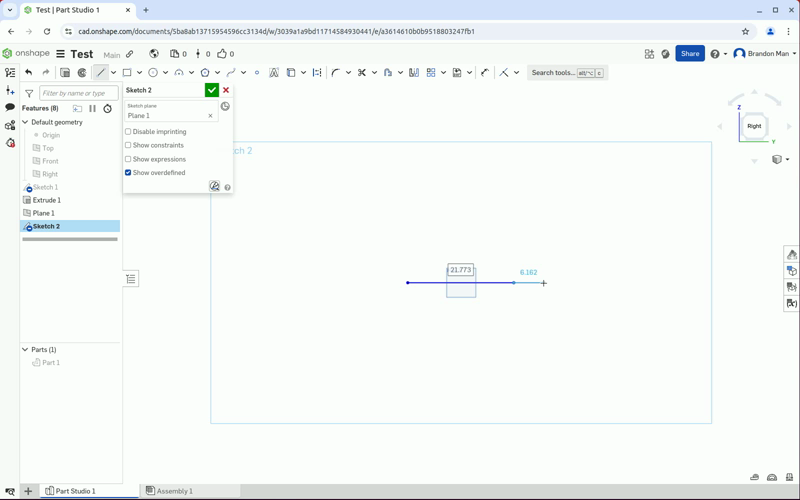
mouse_move(513, 260)
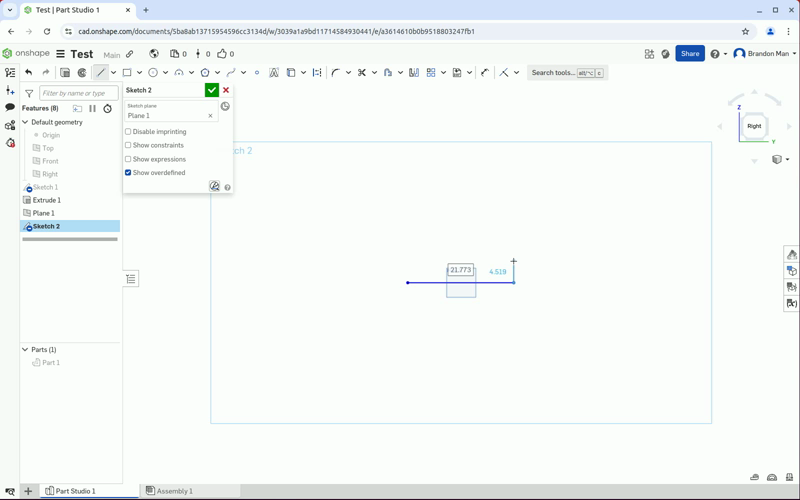
click(513, 260)
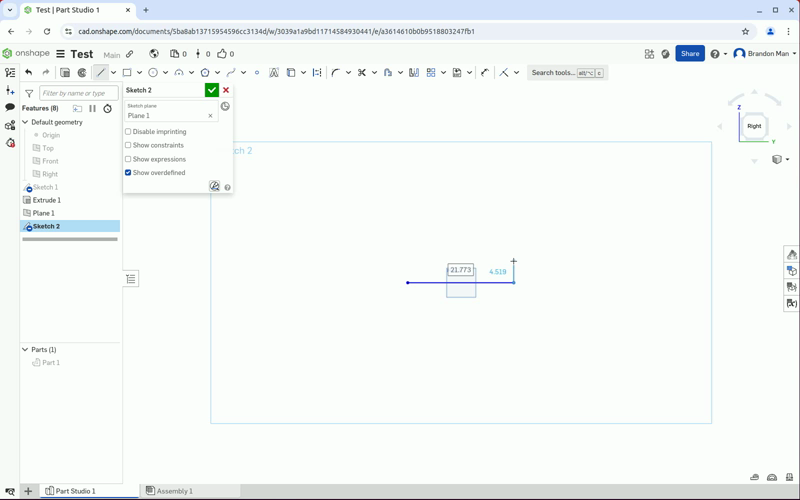
key_up(shift)
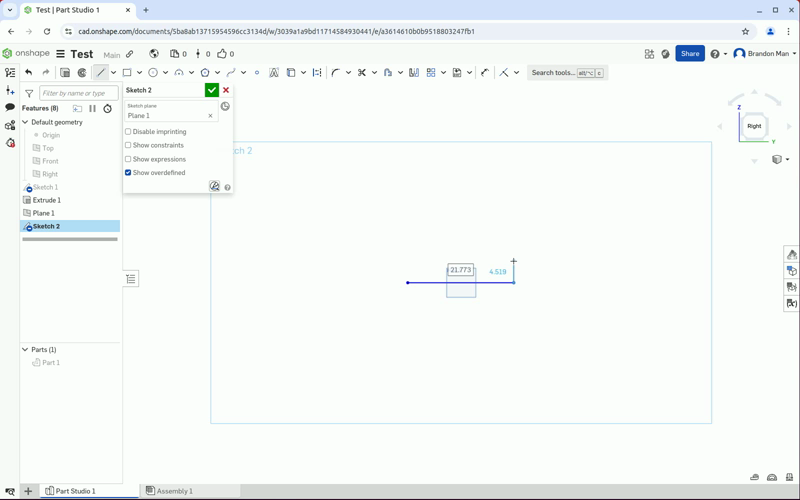
key_down(shift)
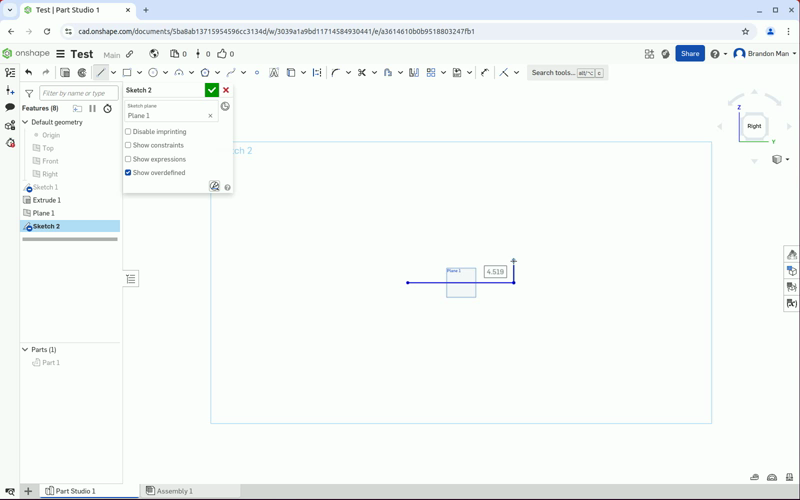
mouse_move(407, 260)
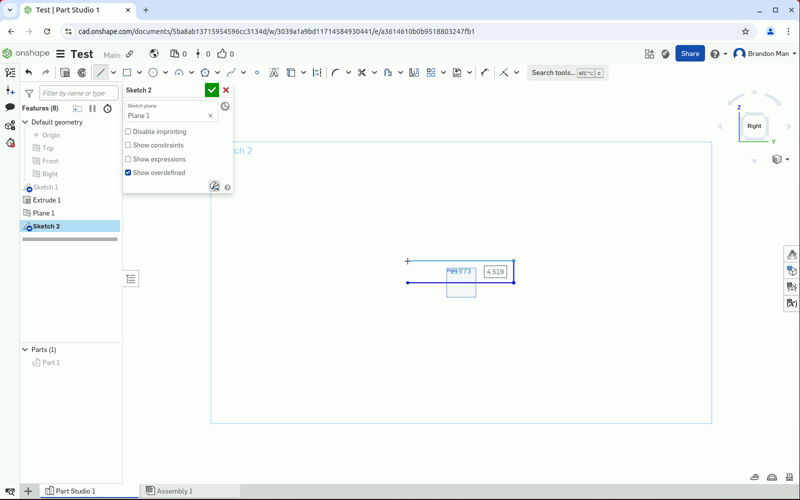
click(407, 260)
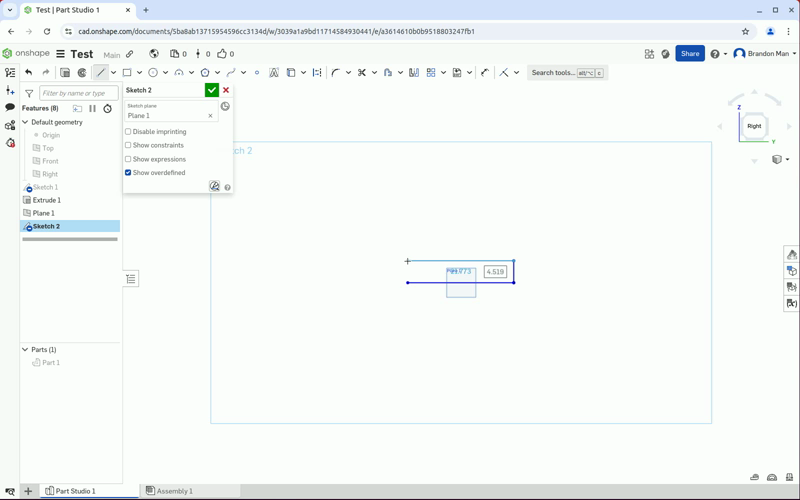
key_up(shift)
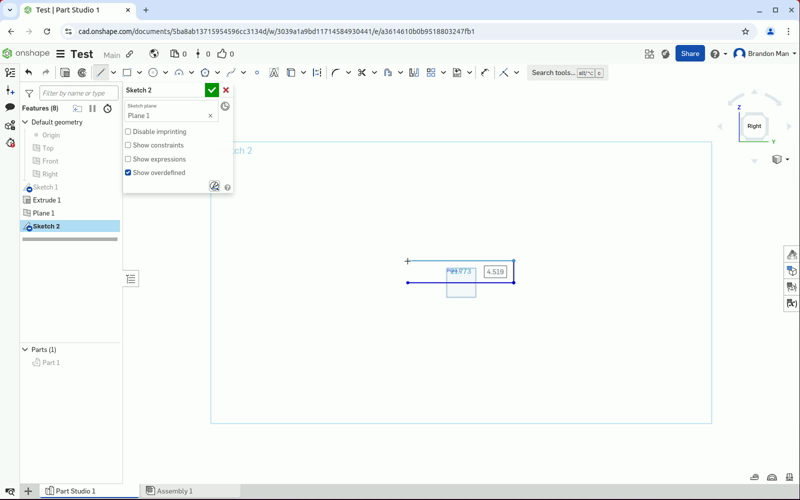
mouse_move(437, 260)
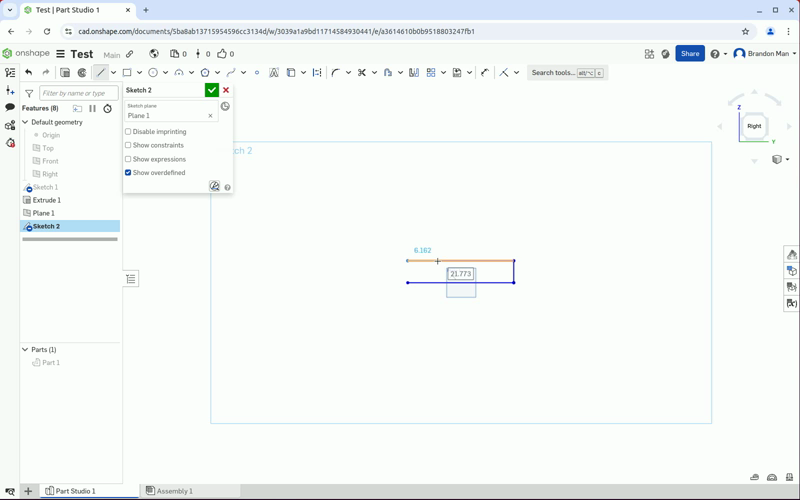
key_down(shift)
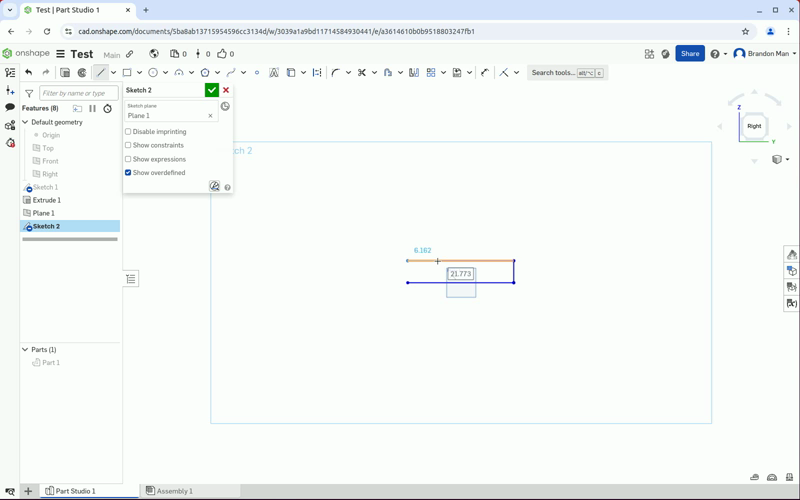
mouse_move(407, 282)
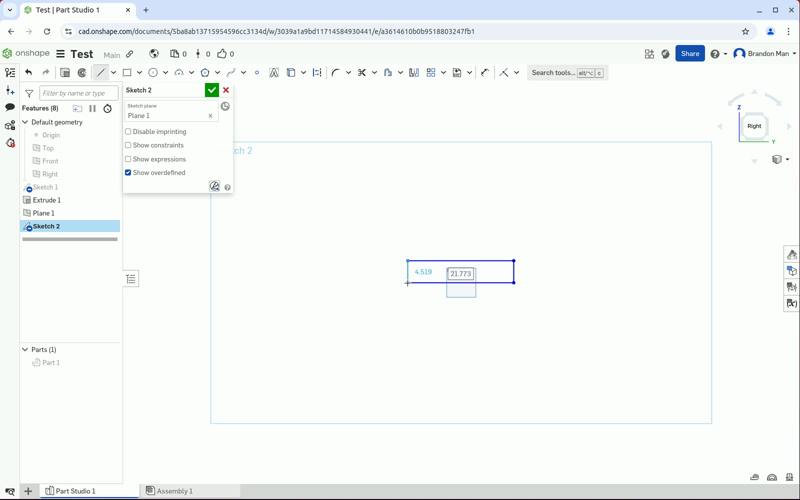
key_up(shift)
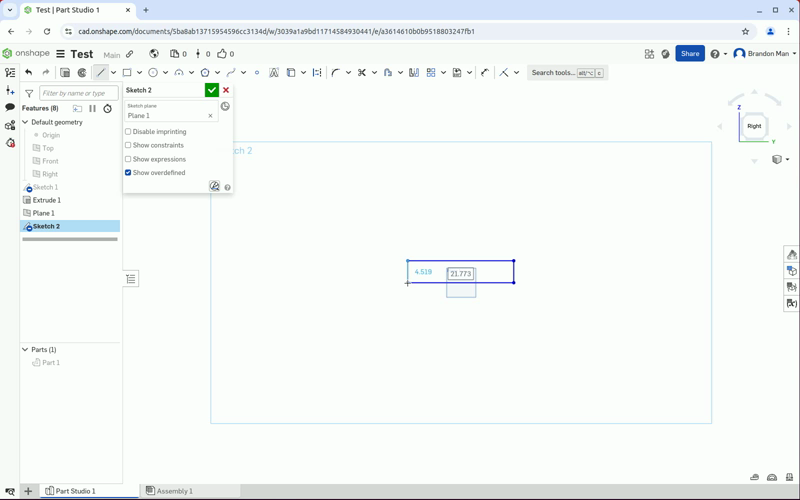
click(407, 282)
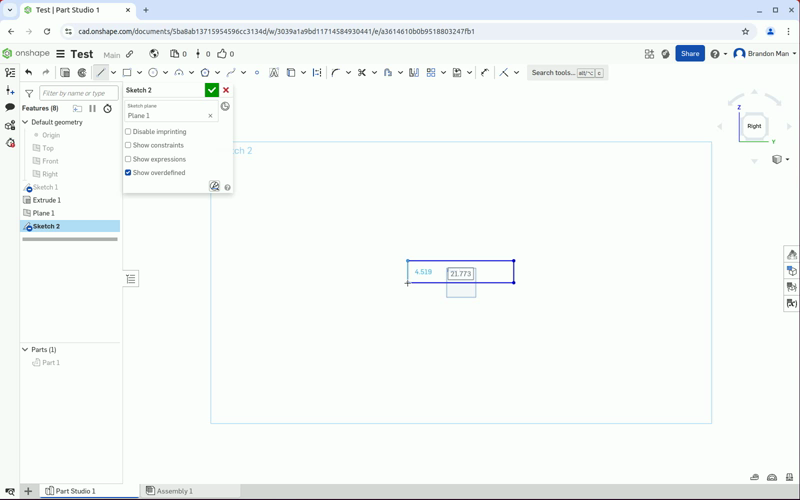
key(esc)
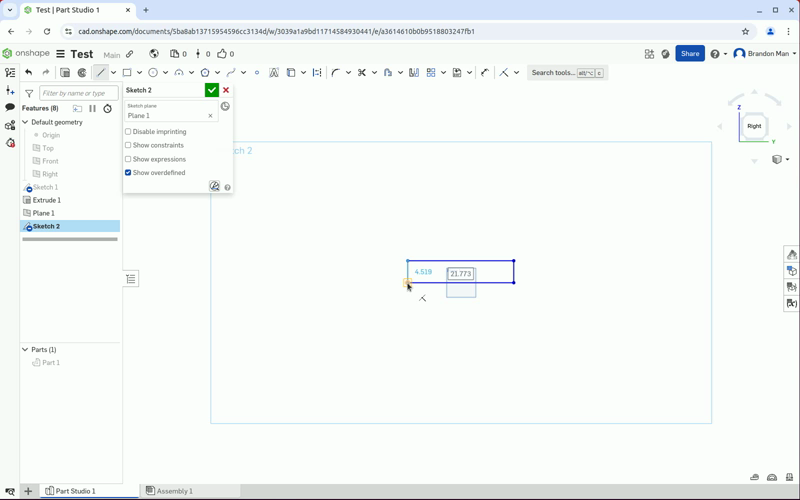
mouse_move(421, 263)
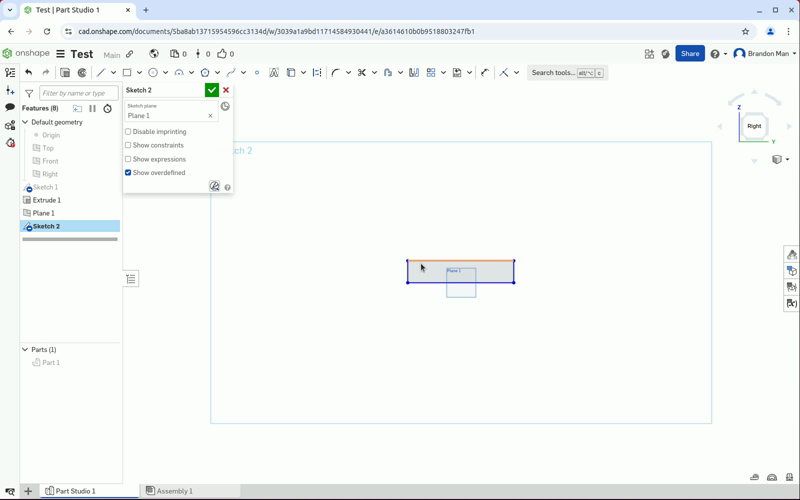
click(421, 263)
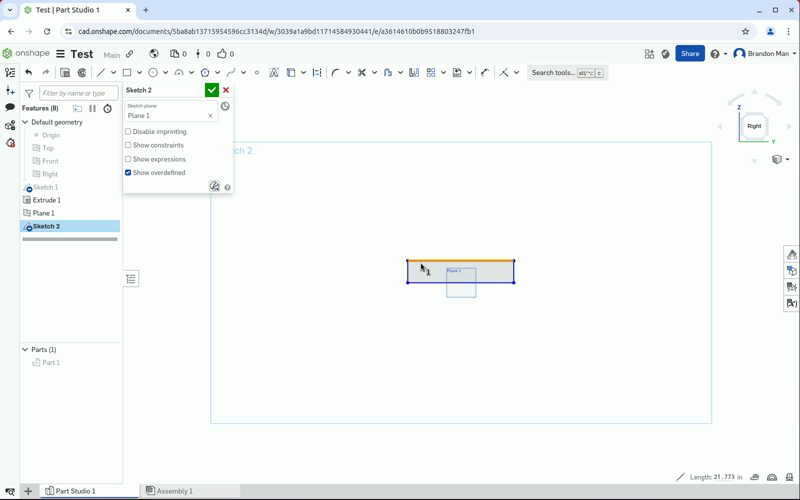
mouse_move(73, 352)
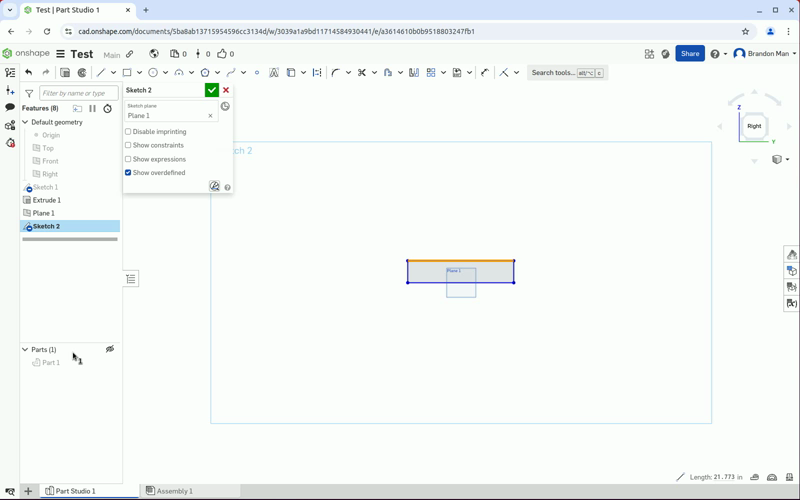
key(shift+y)
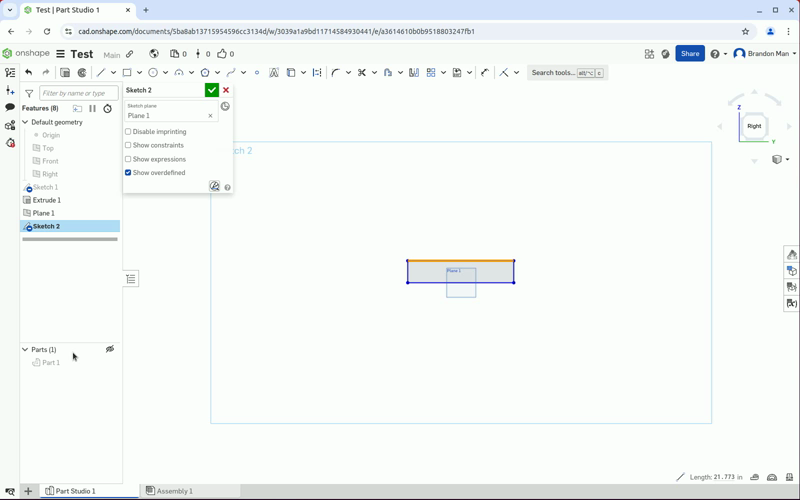
key(shift+e)
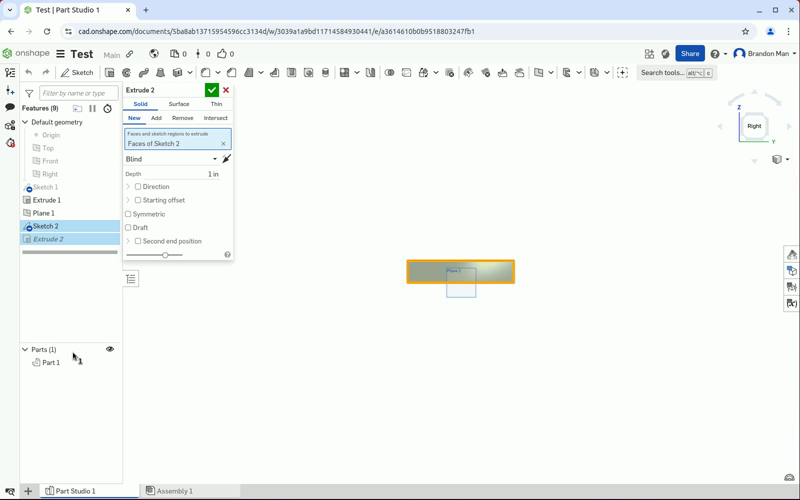
mouse_move(143, 106)
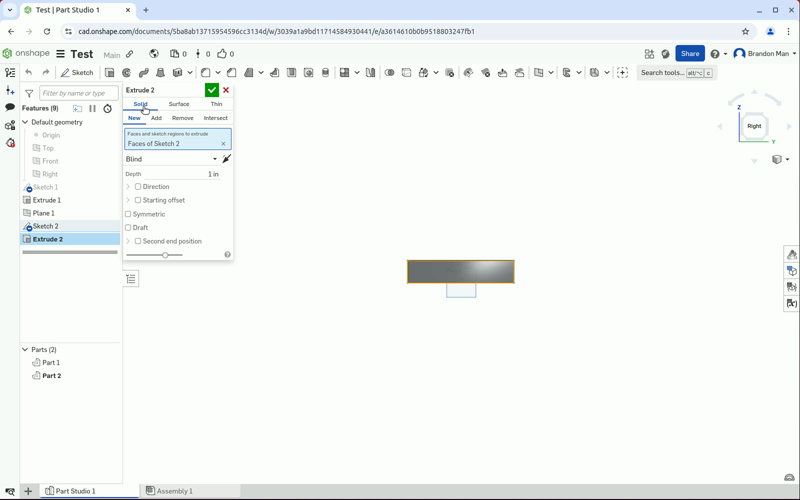
click(143, 106)
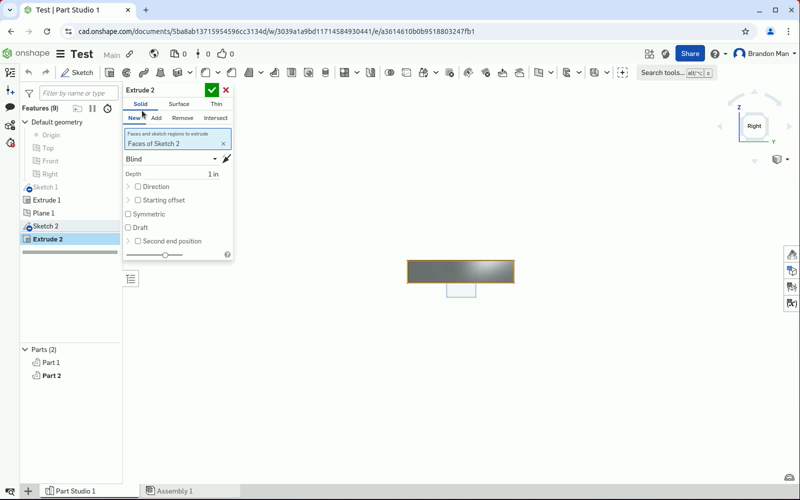
mouse_move(137, 120)
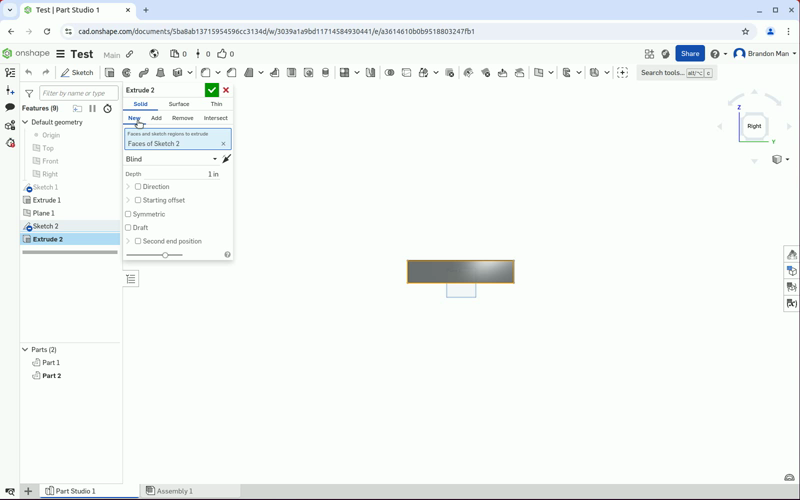
click(137, 120)
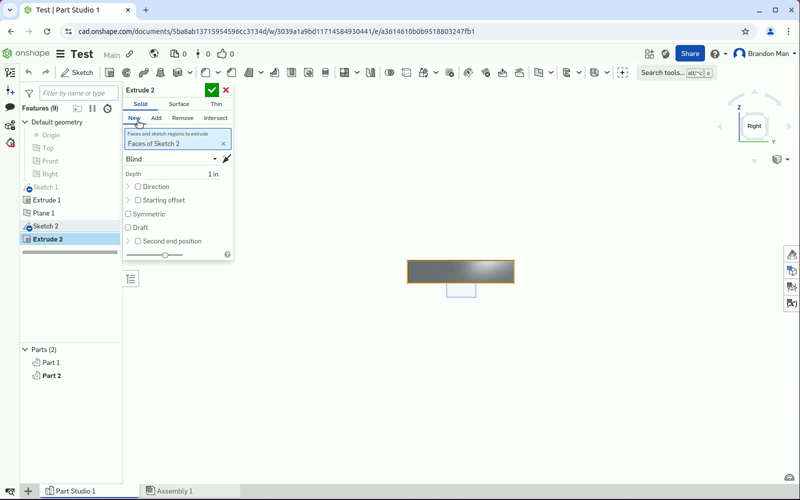
key(tab, 4)
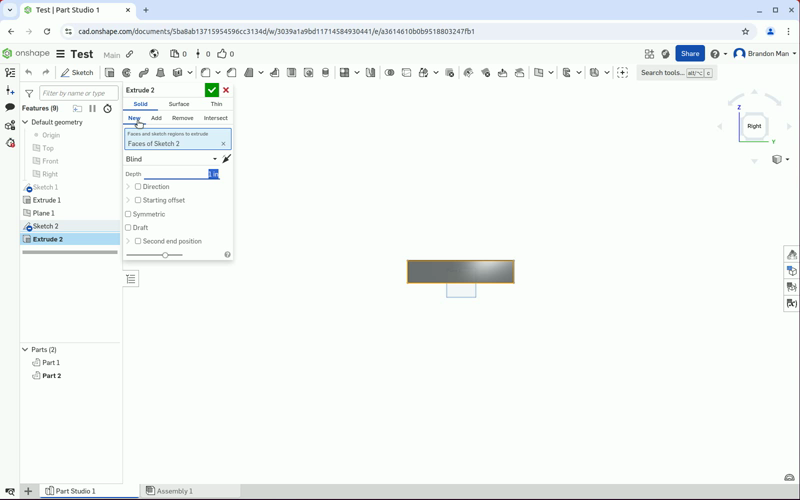
text(0.722)
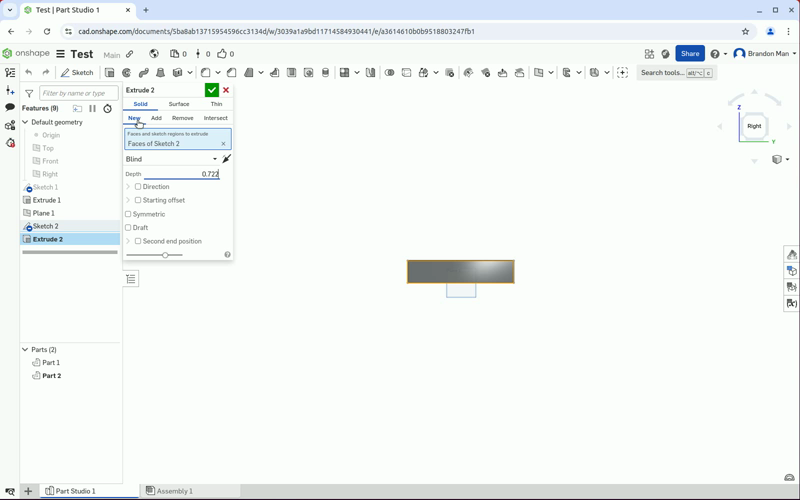
key(enter)
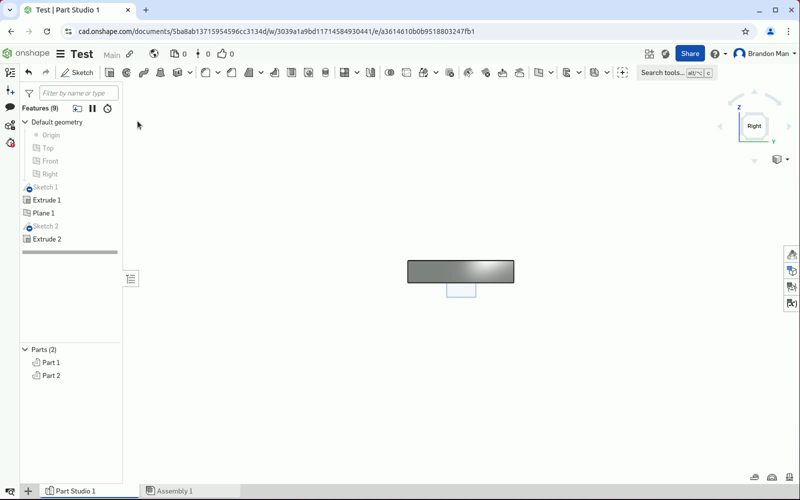
key(shift+h)
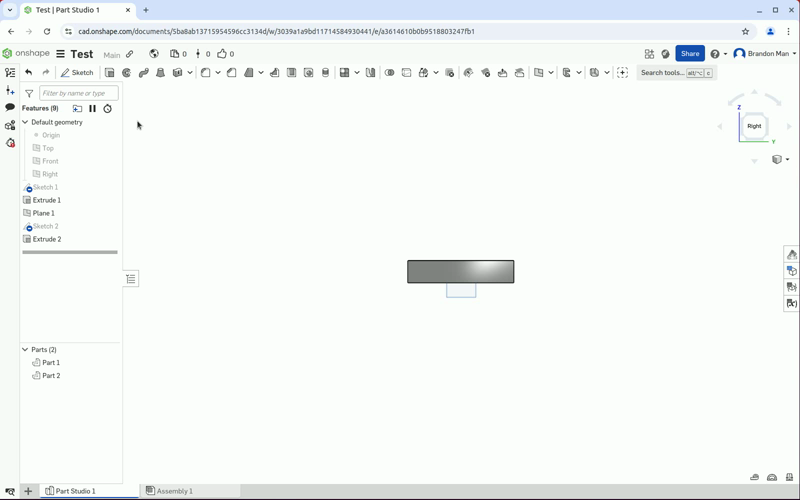
key(shift+h)
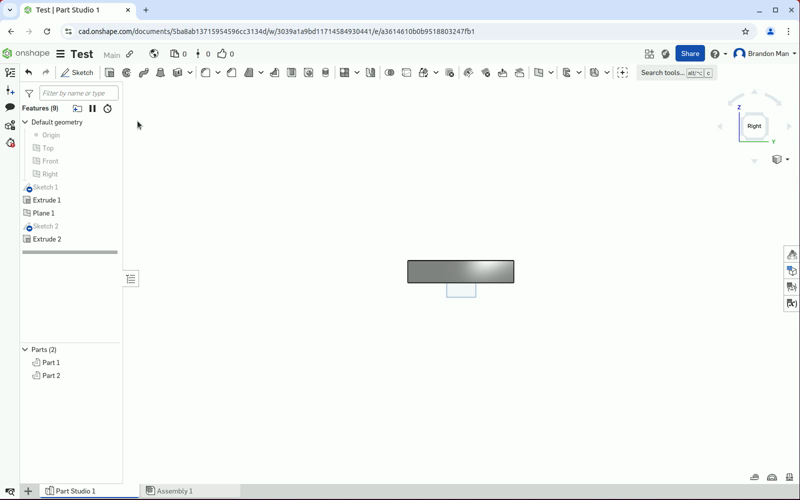
mouse_move(73, 189)
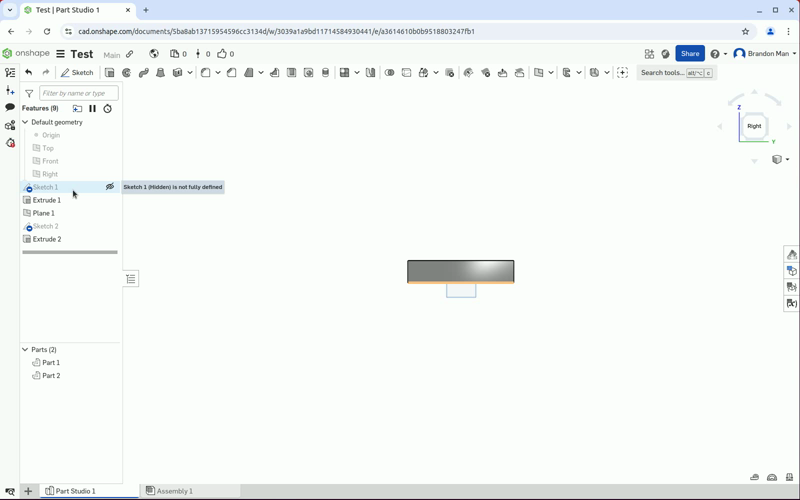
click(73, 189)
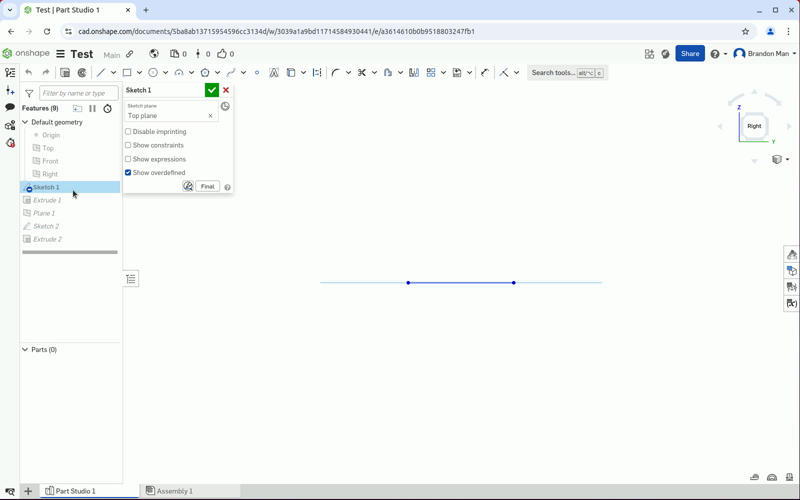
mouse_move(229, 92)
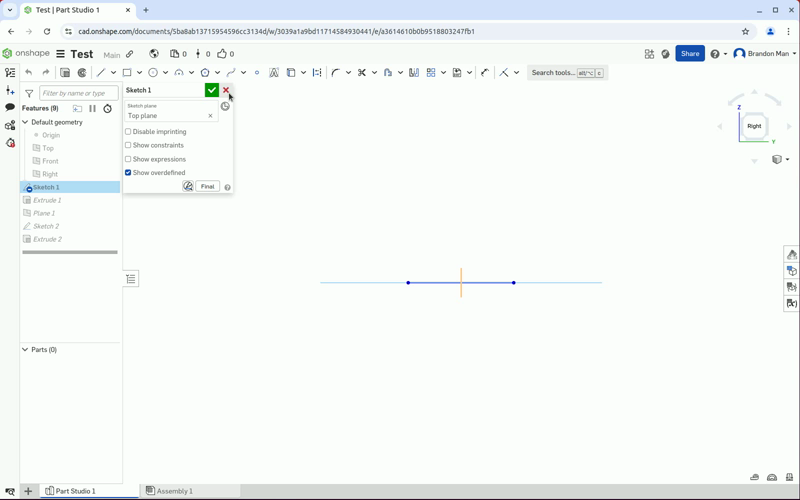
click(229, 92)
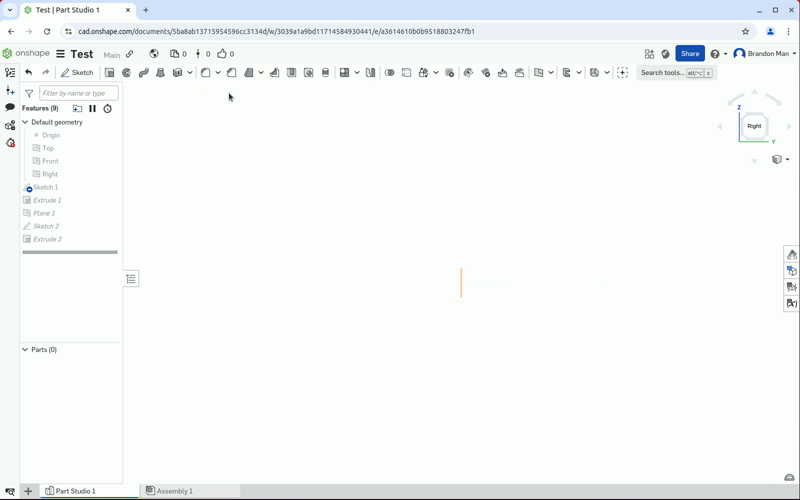
key(shift+s)
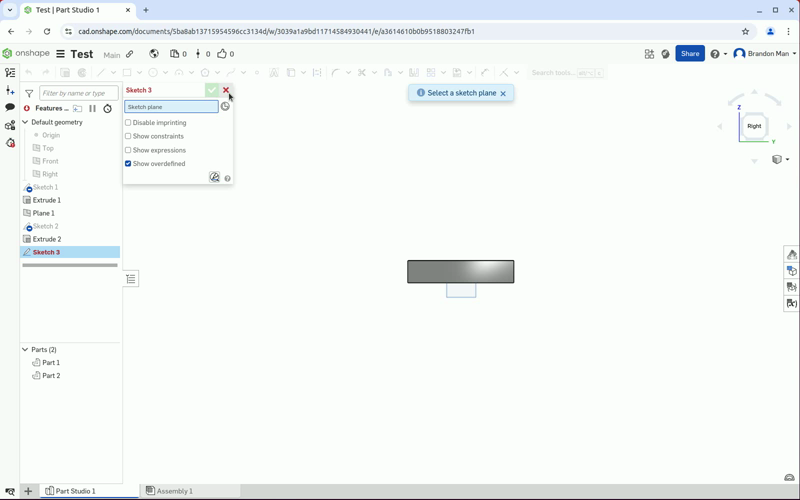
mouse_move(73, 215)
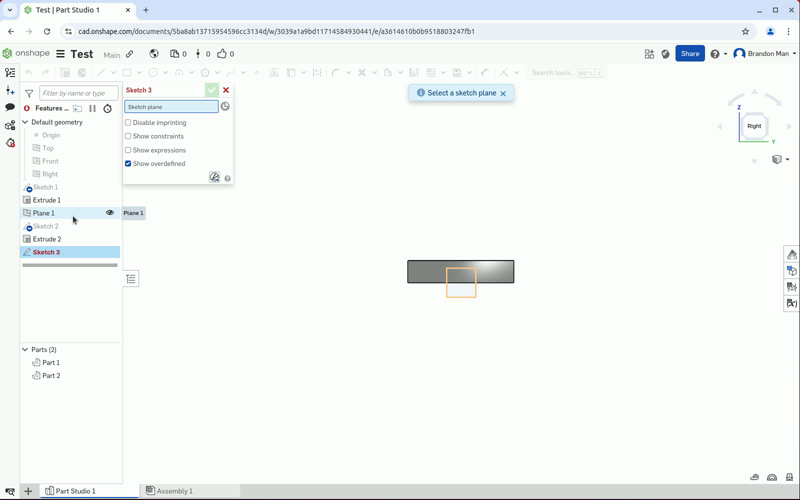
click(73, 215)
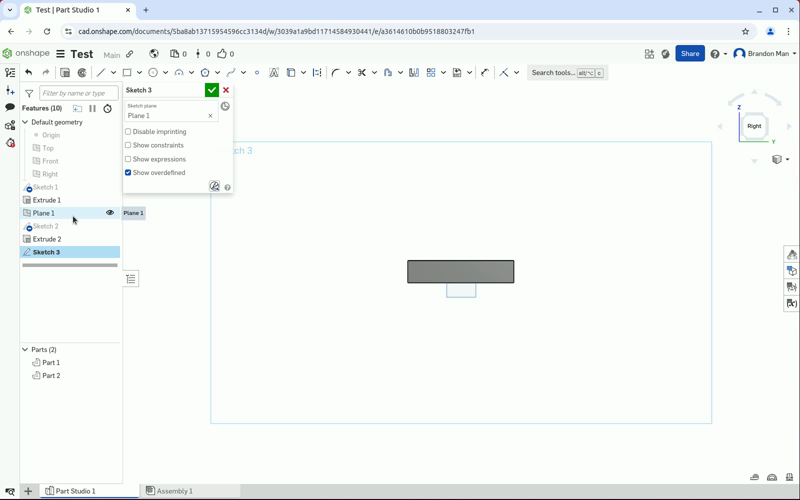
mouse_move(73, 352)
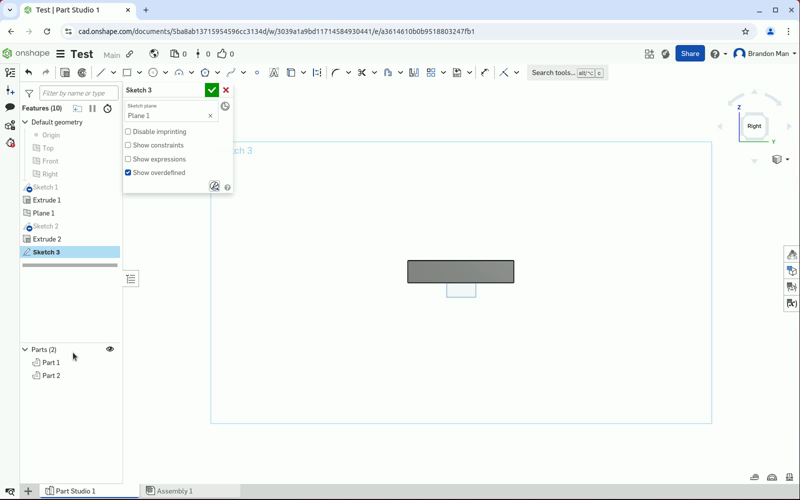
key(y)
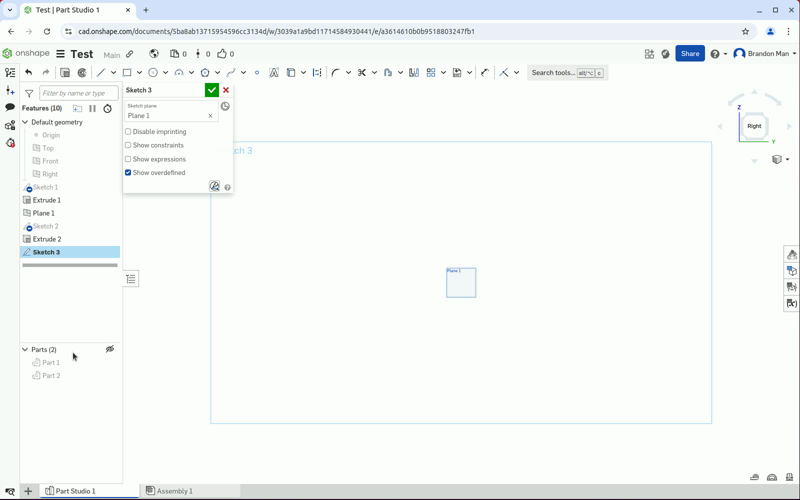
key(l)
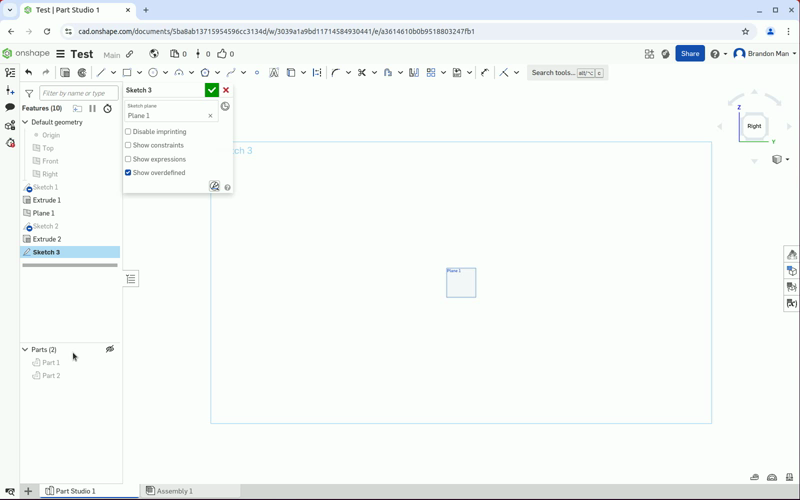
key_down(shift)
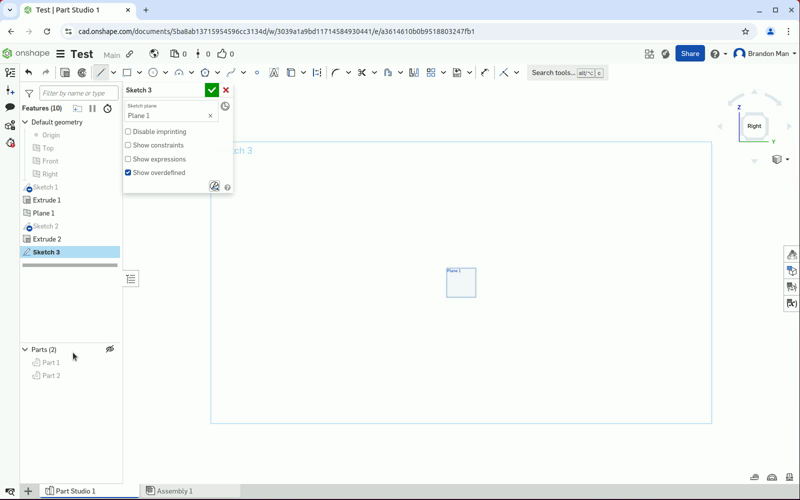
mouse_move(407, 260)
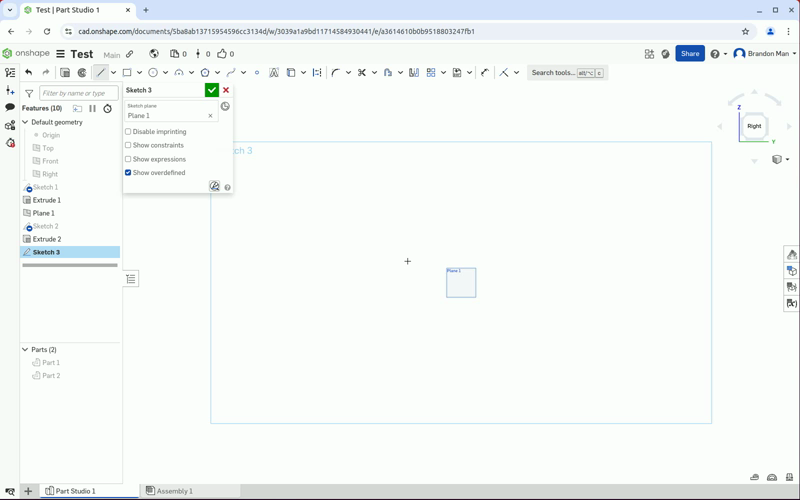
click(407, 260)
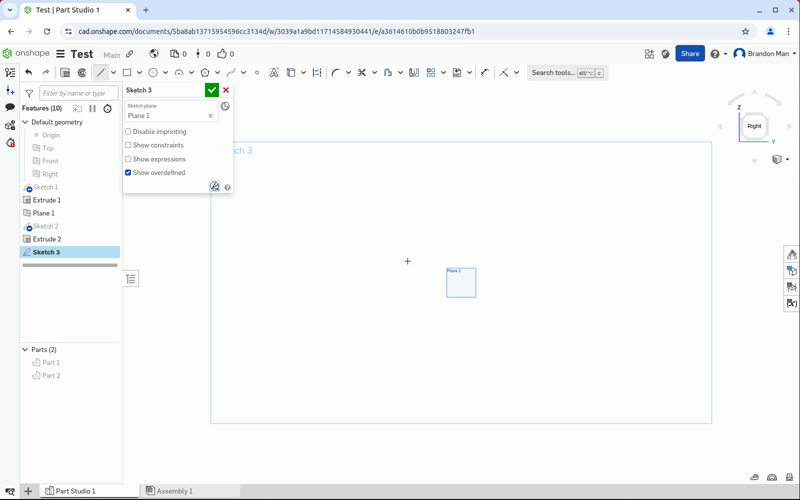
key_up(shift)
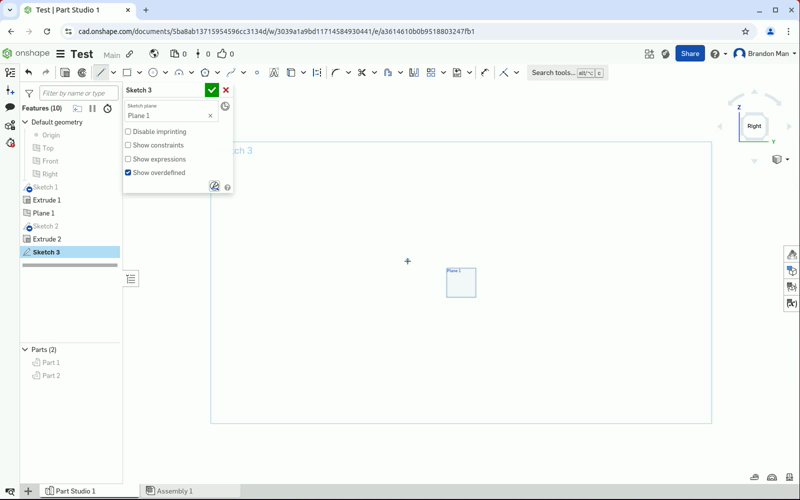
key_down(shift)
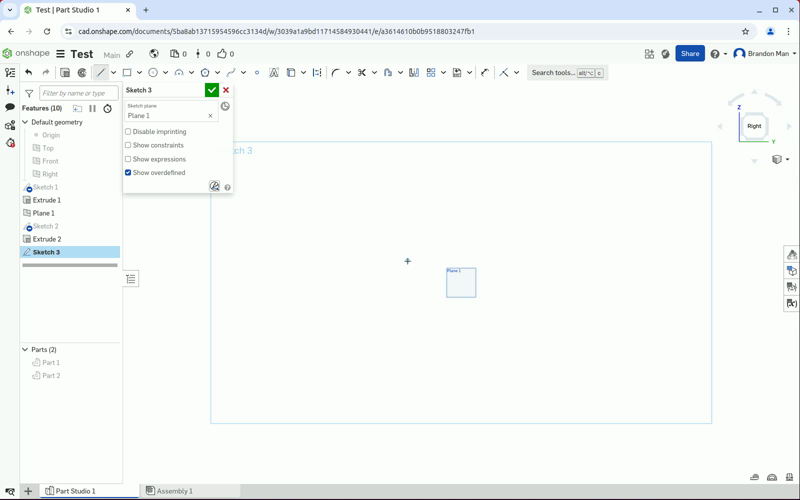
mouse_move(513, 260)
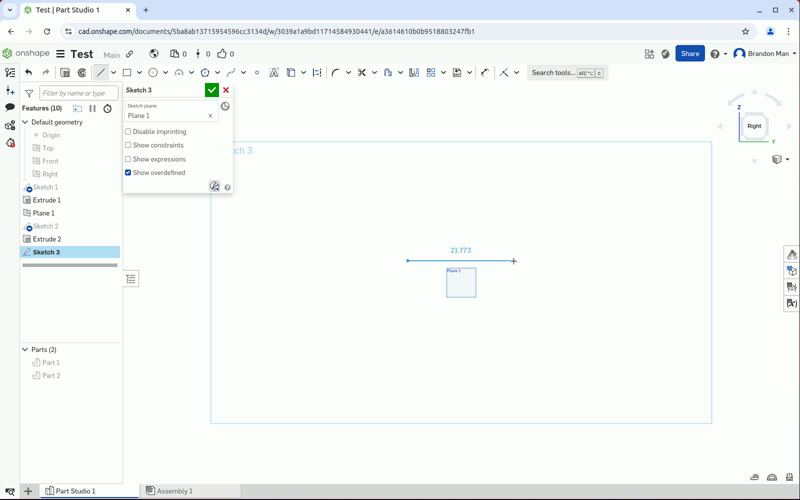
click(513, 260)
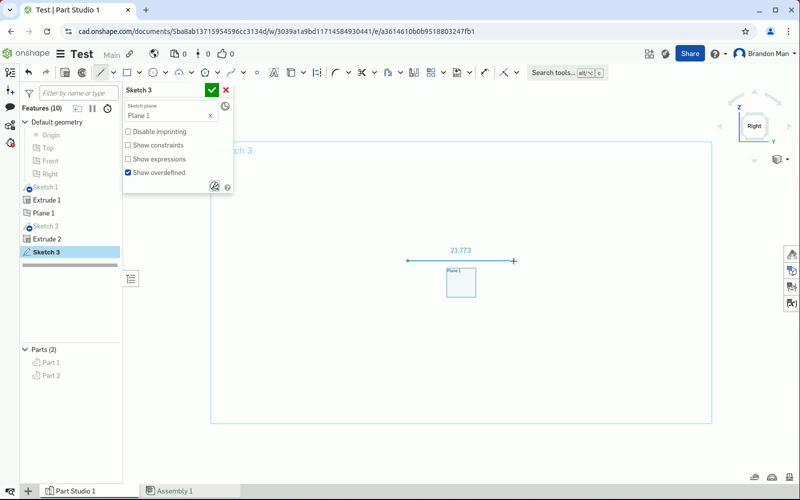
key_up(shift)
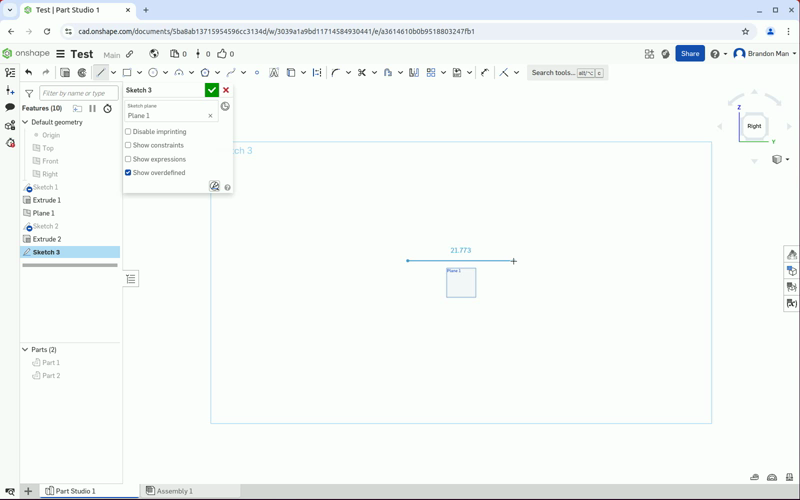
key_down(shift)
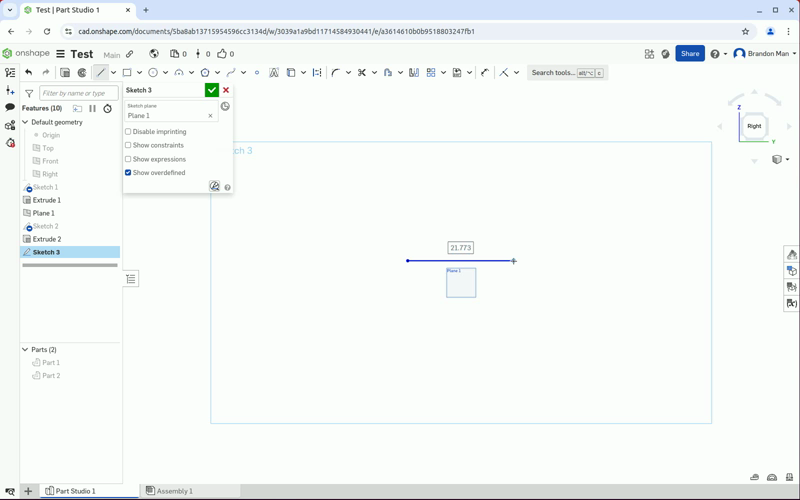
mouse_move(543, 260)
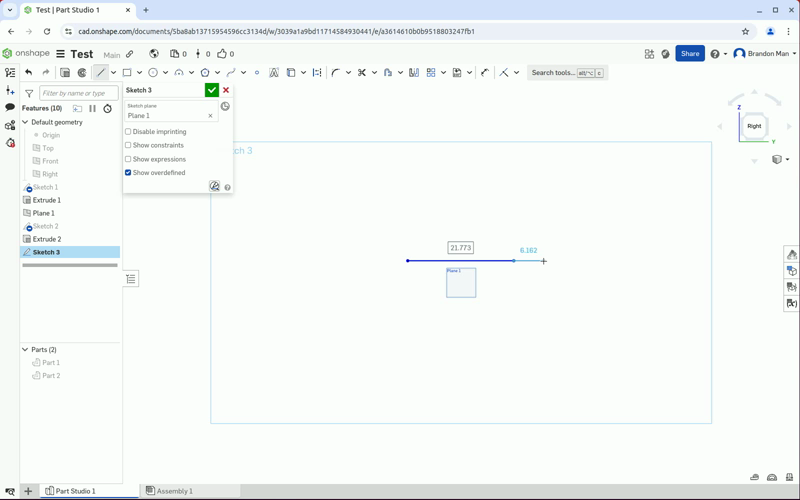
mouse_move(513, 257)
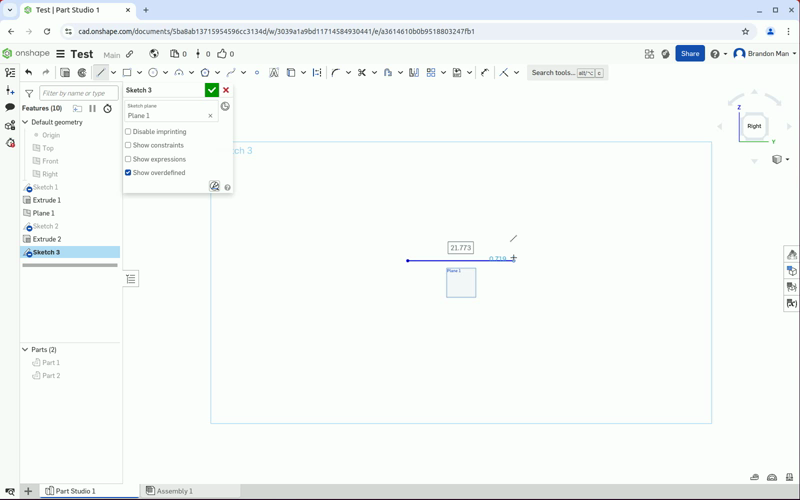
scroll(6)
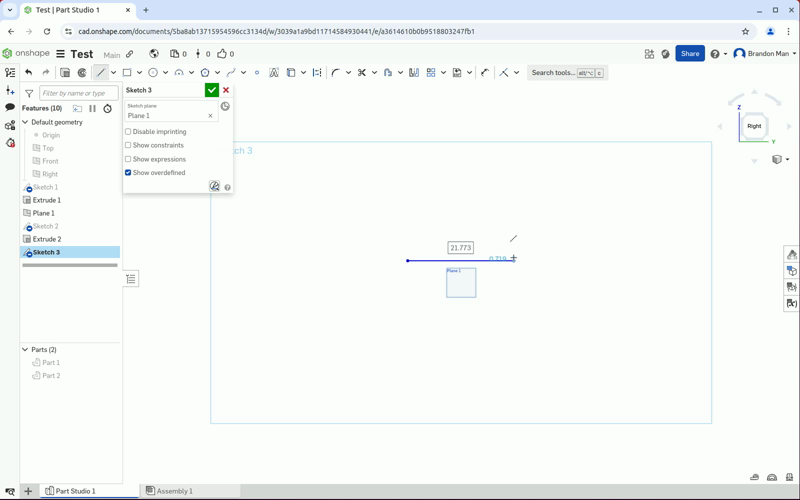
scroll(6)
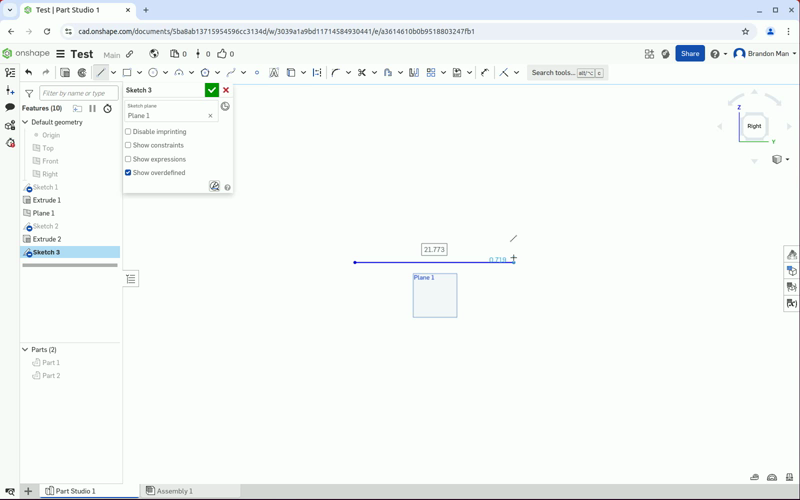
scroll(6)
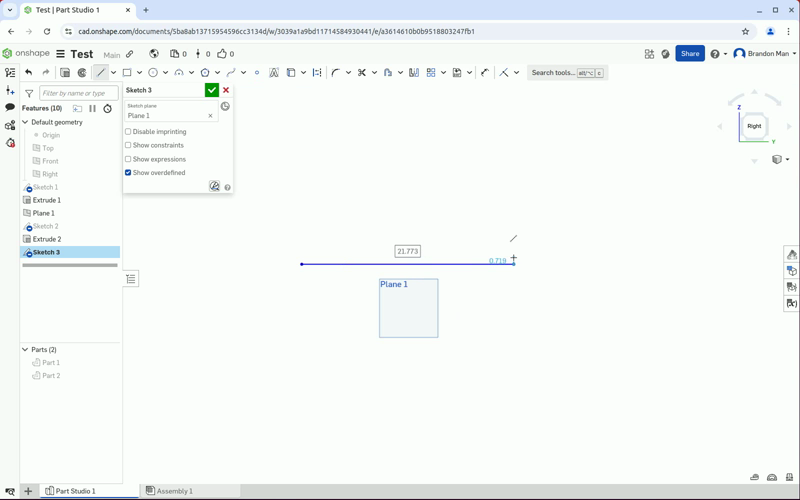
scroll(6)
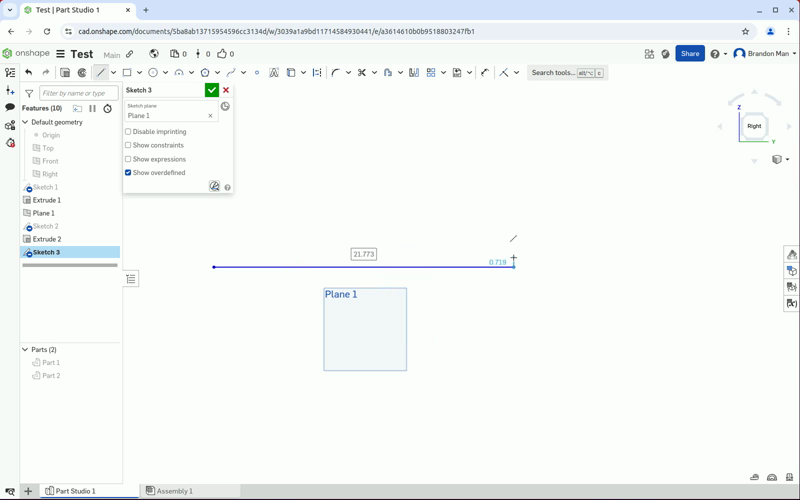
scroll(6)
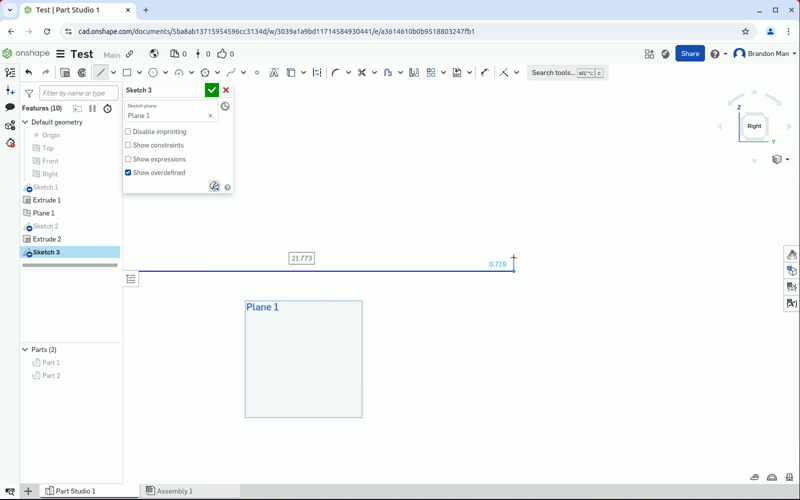
scroll(6)
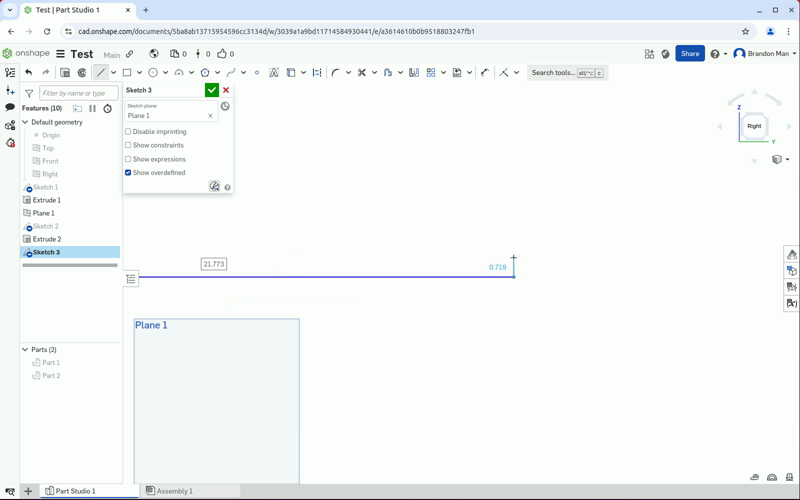
scroll(6)
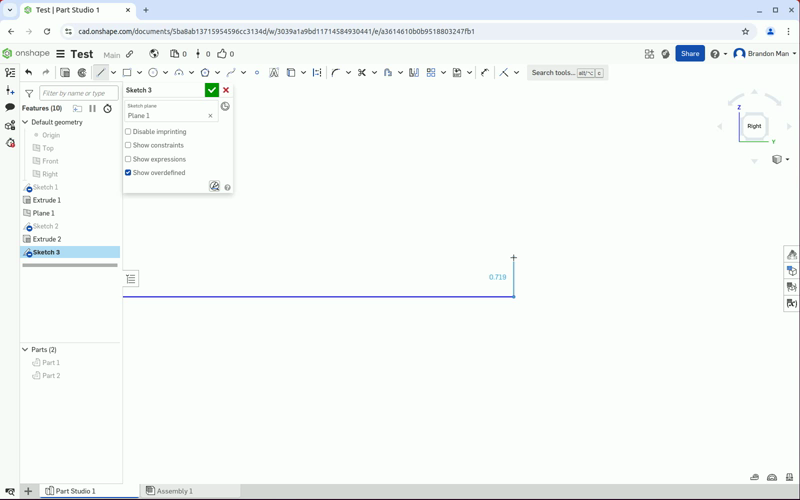
click(513, 257)
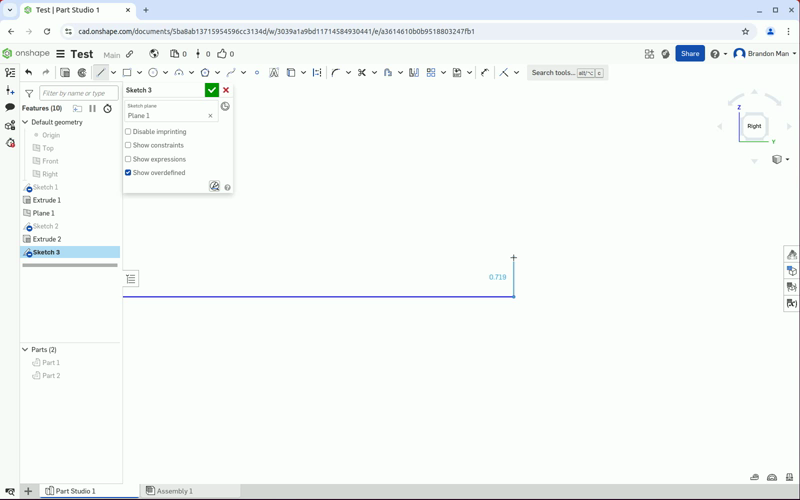
scroll(-6)
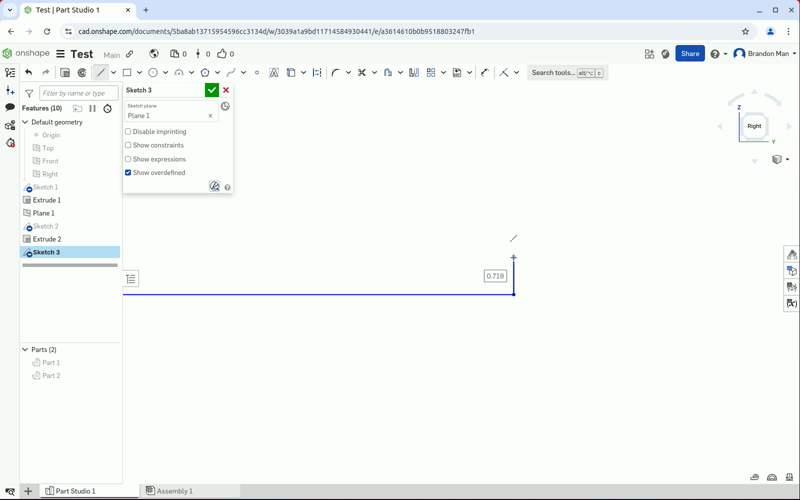
scroll(-6)
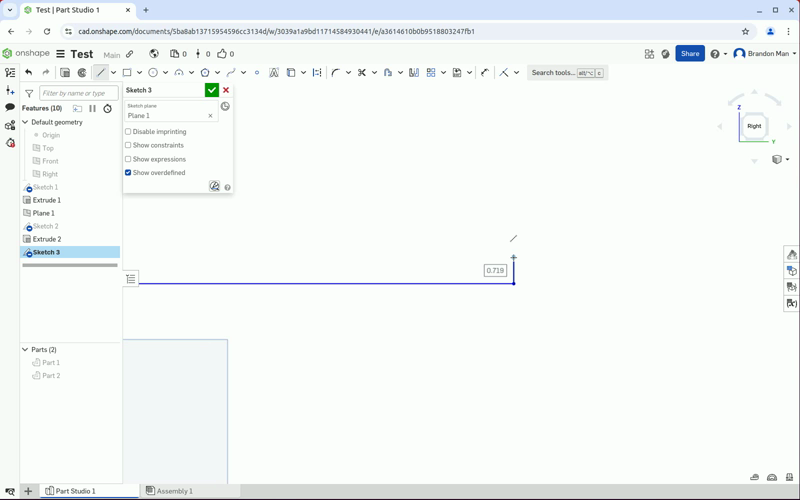
scroll(-6)
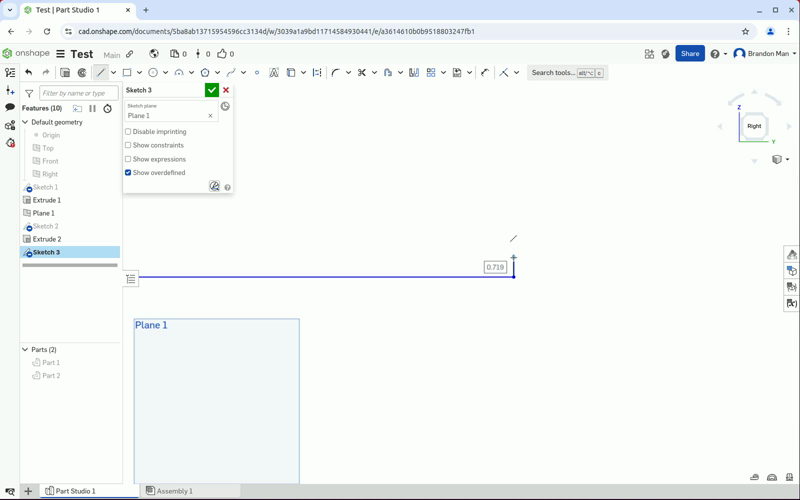
scroll(-6)
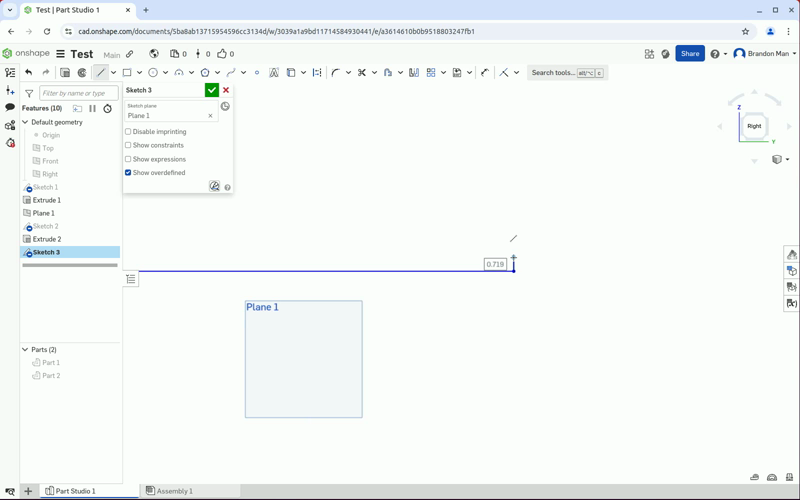
scroll(-6)
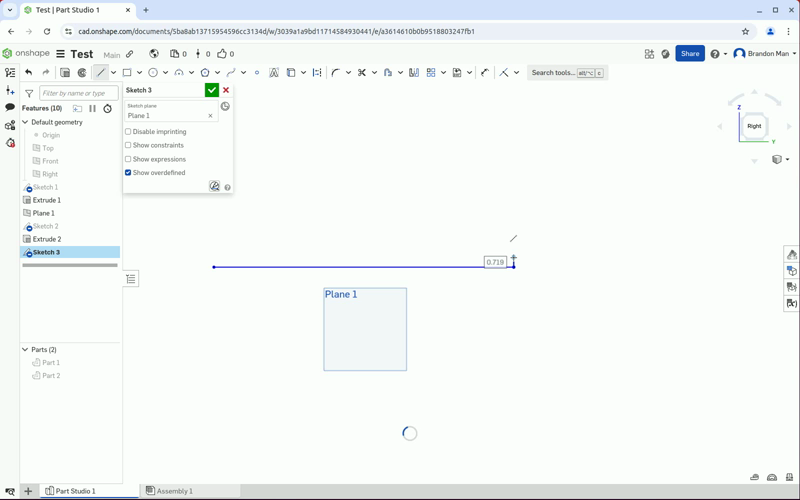
scroll(-6)
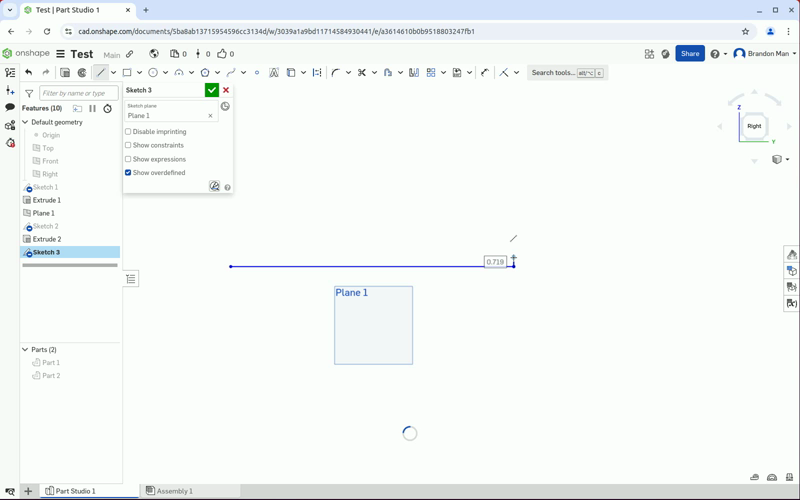
scroll(-6)
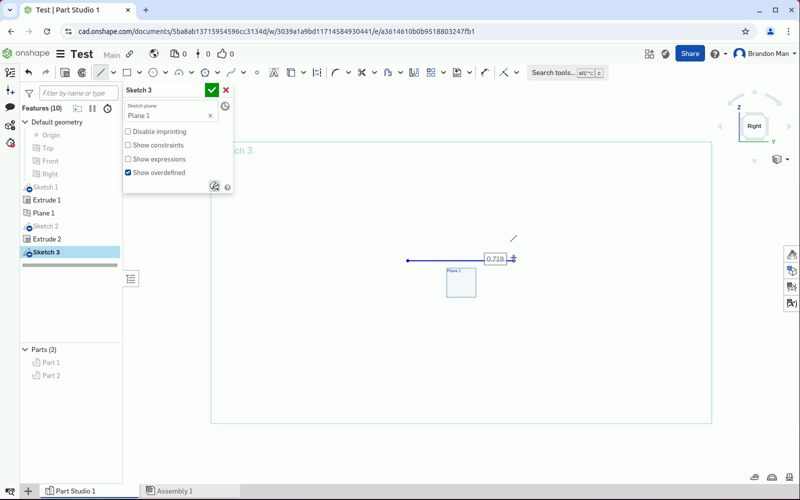
key_up(shift)
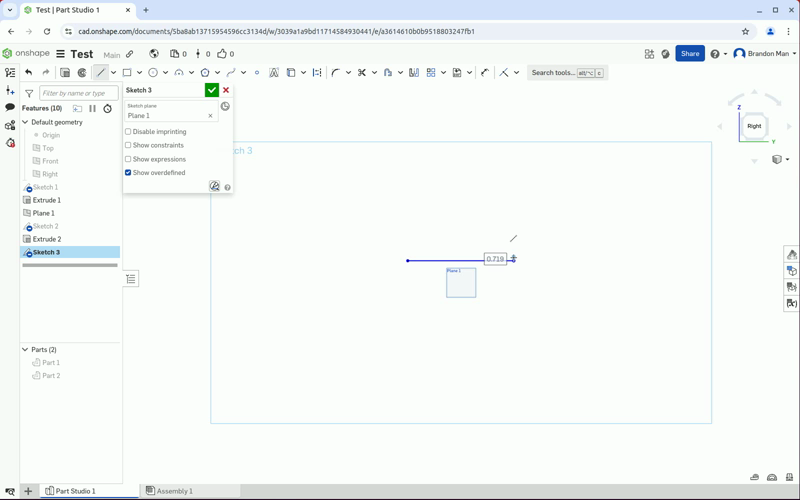
key_down(shift)
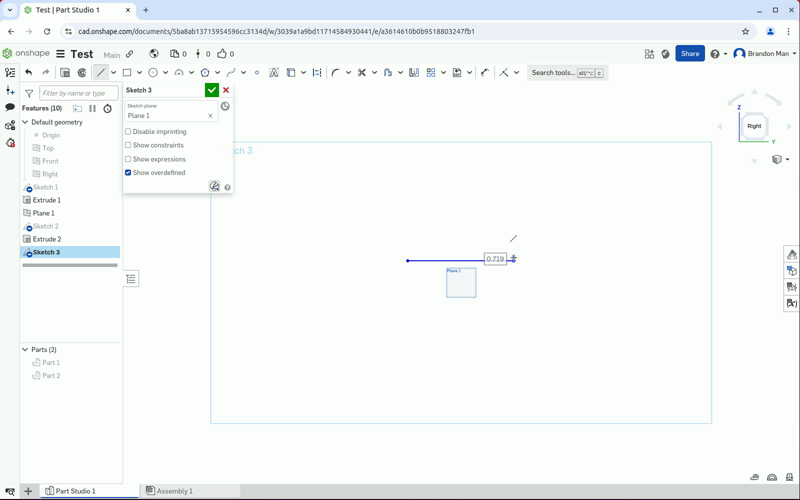
mouse_move(407, 257)
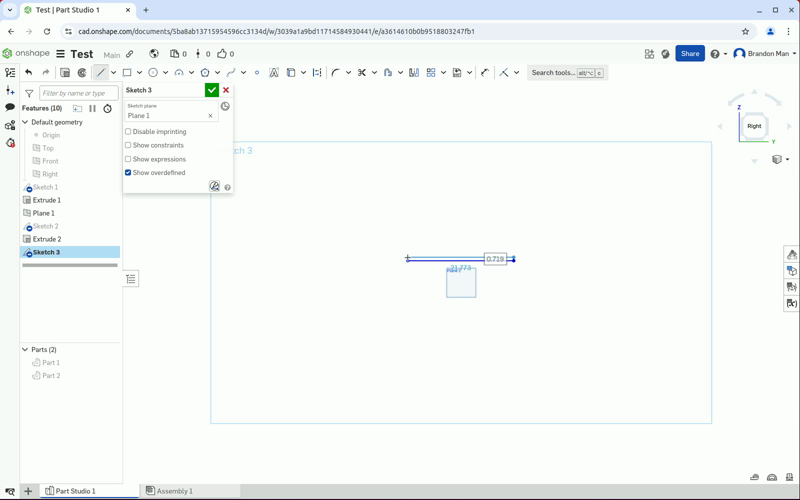
scroll(6)
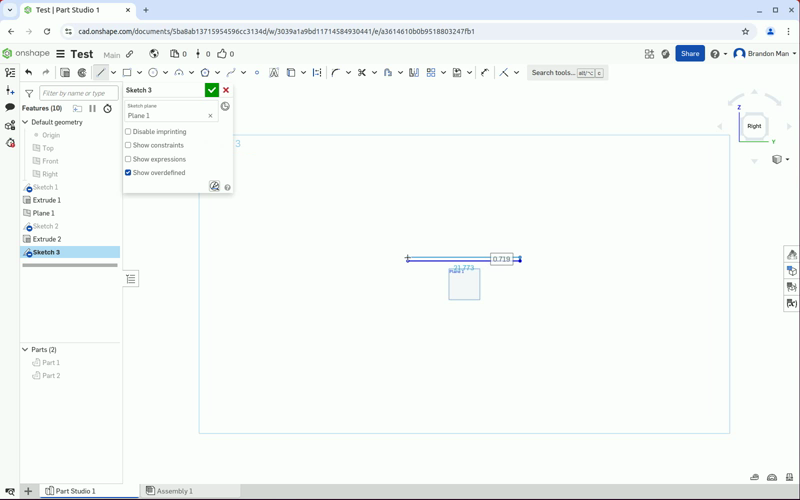
scroll(6)
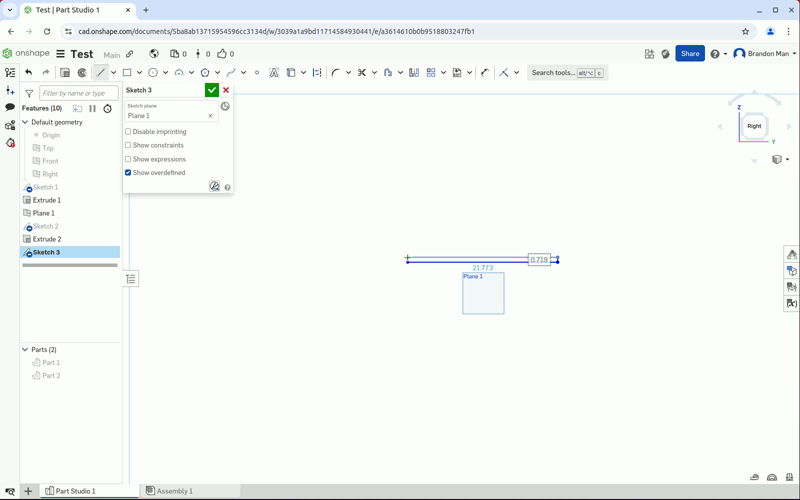
scroll(6)
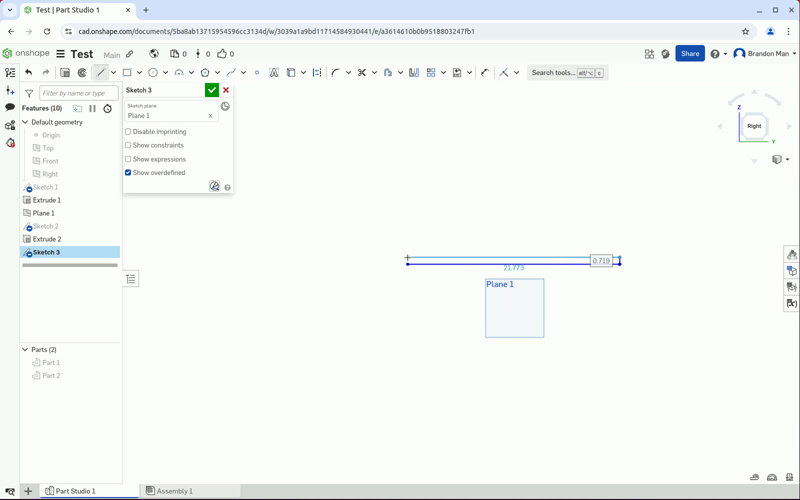
scroll(6)
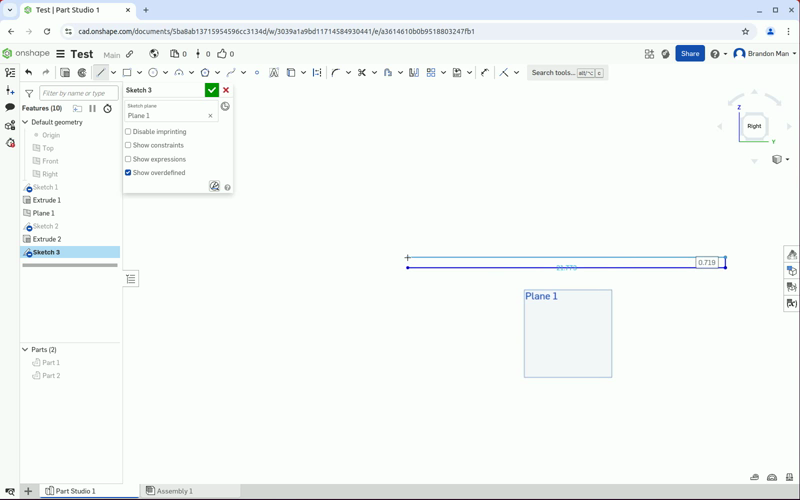
scroll(6)
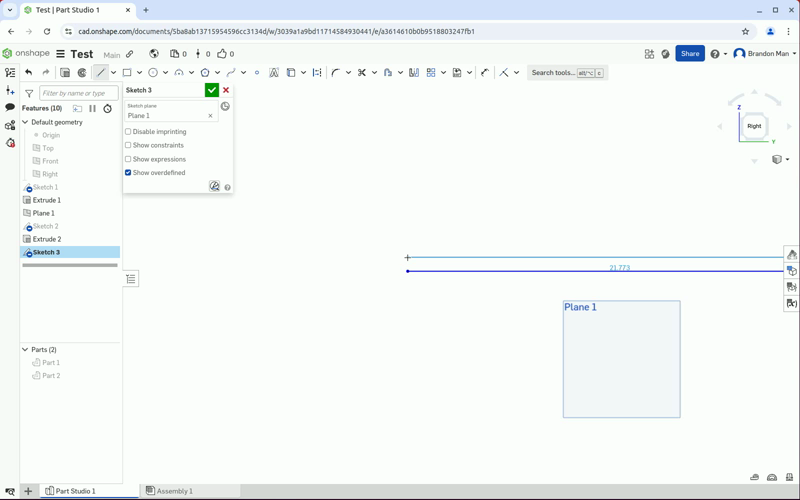
scroll(6)
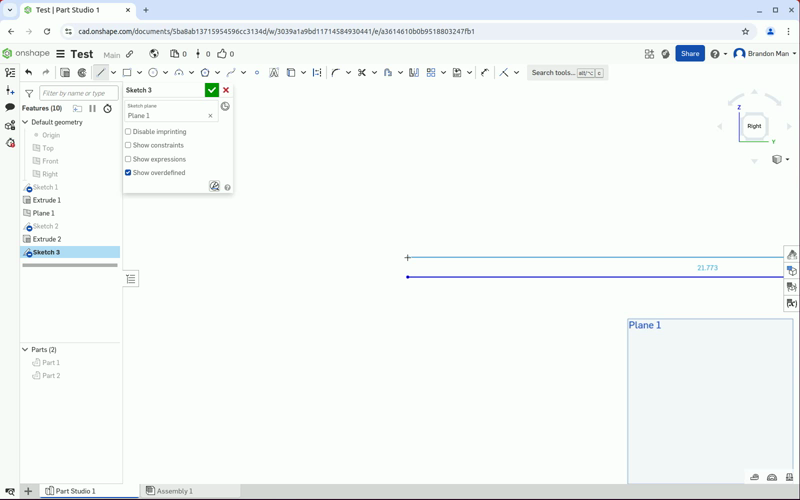
scroll(6)
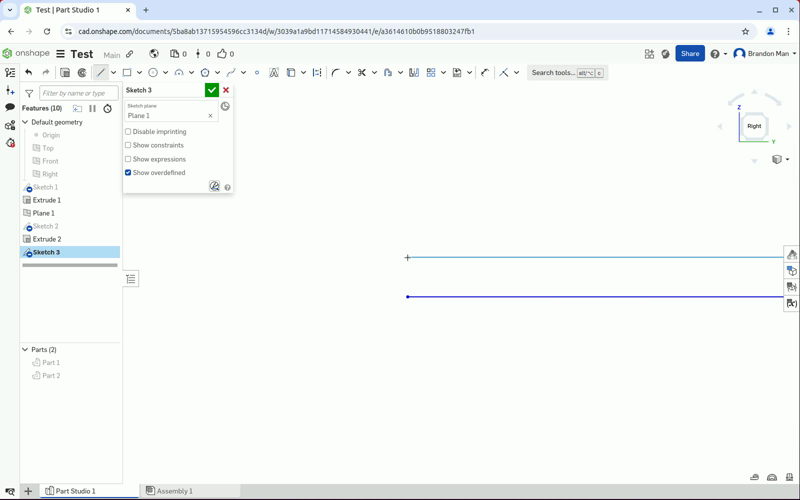
click(407, 257)
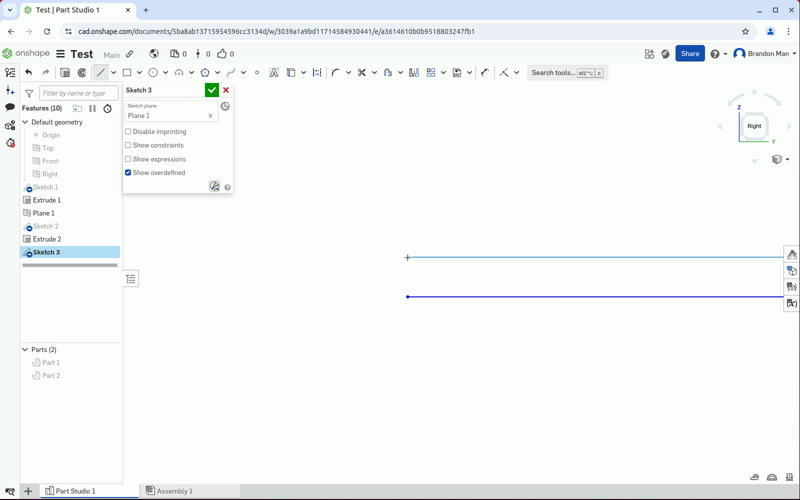
scroll(-6)
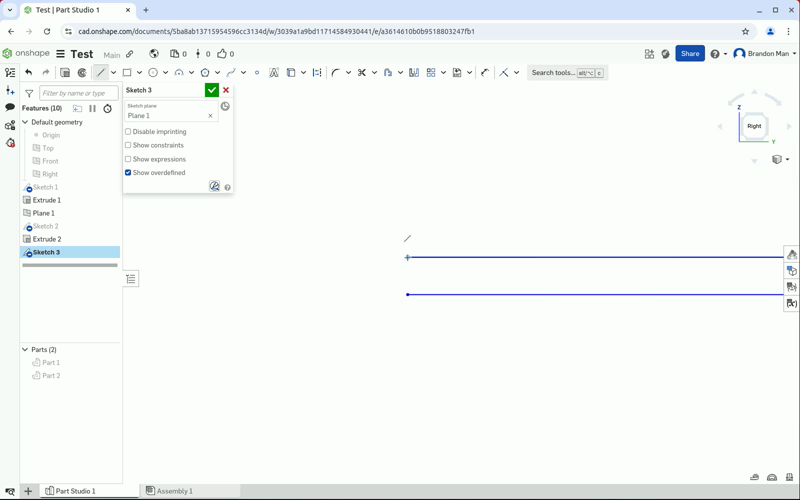
scroll(-6)
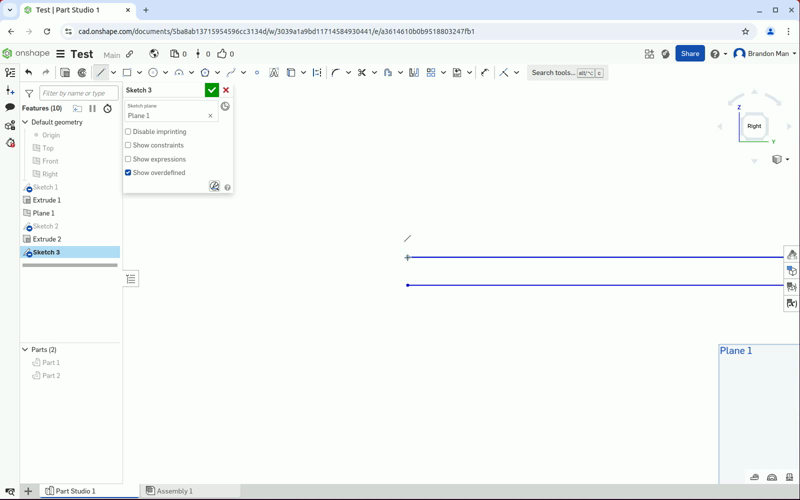
scroll(-6)
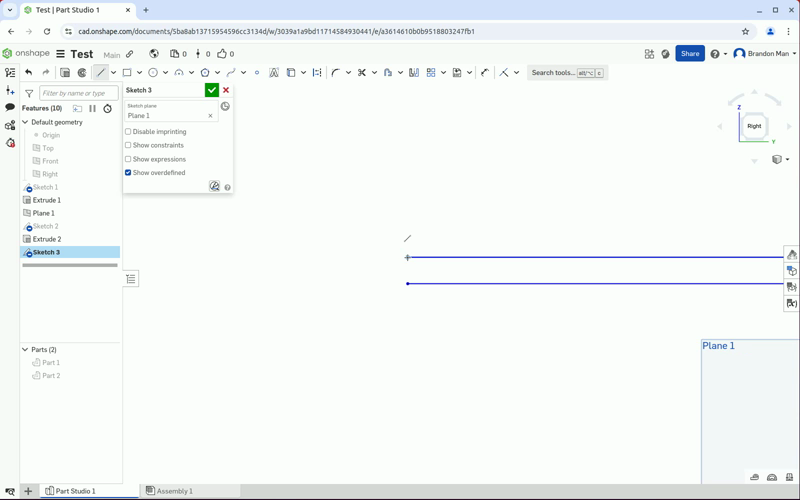
scroll(-6)
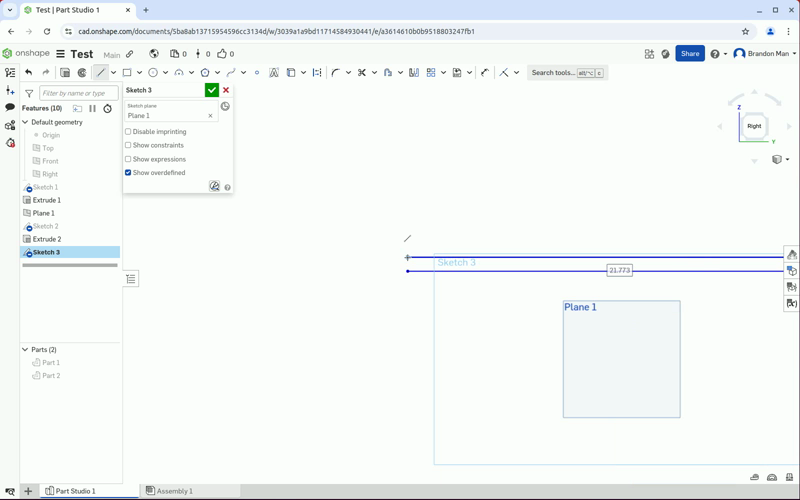
scroll(-6)
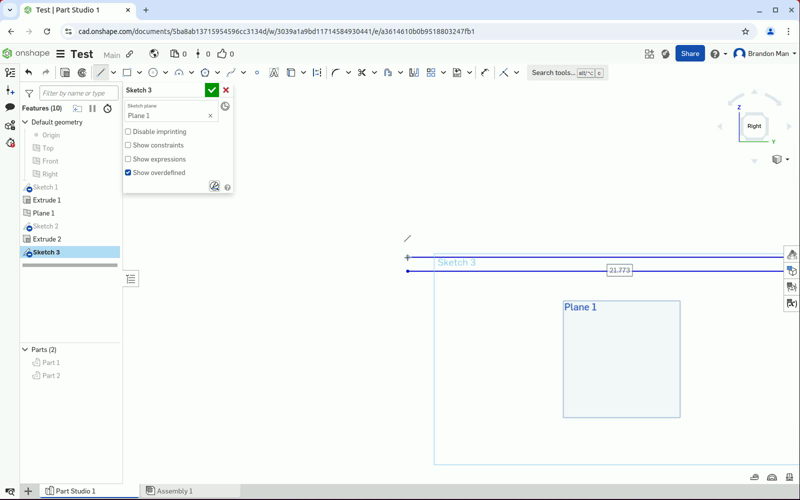
scroll(-6)
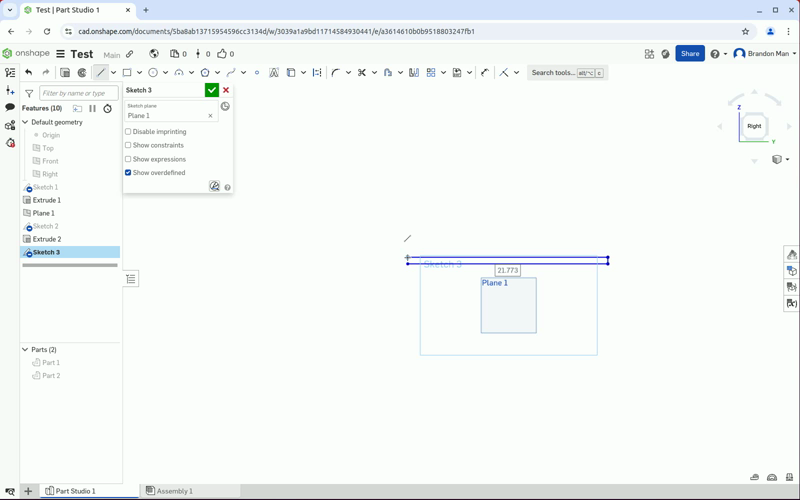
scroll(-6)
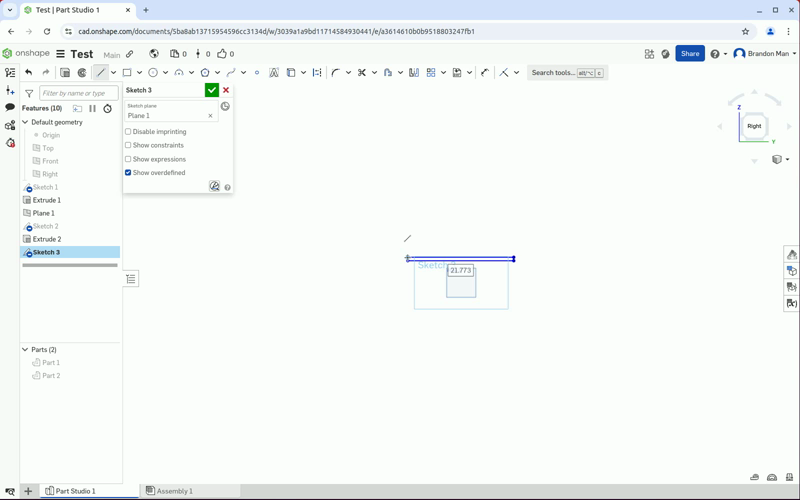
key_up(shift)
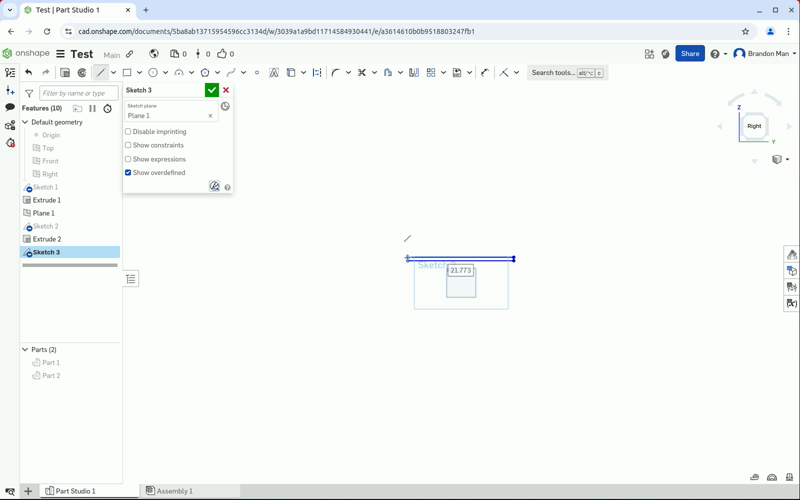
mouse_move(437, 257)
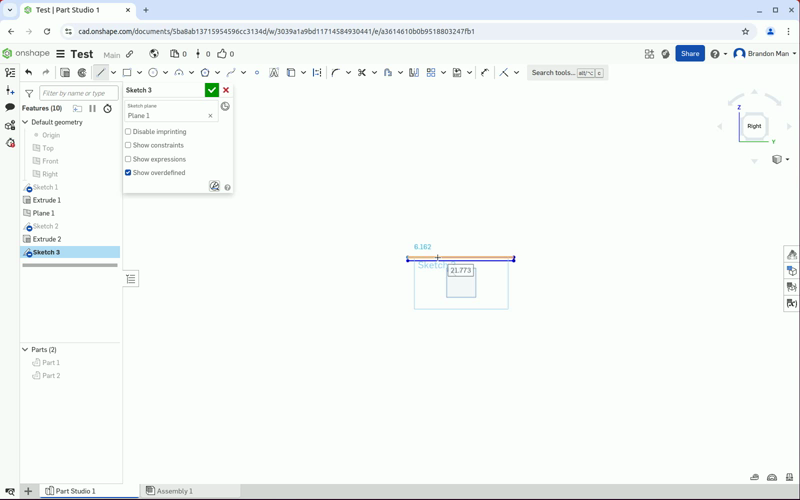
key_down(shift)
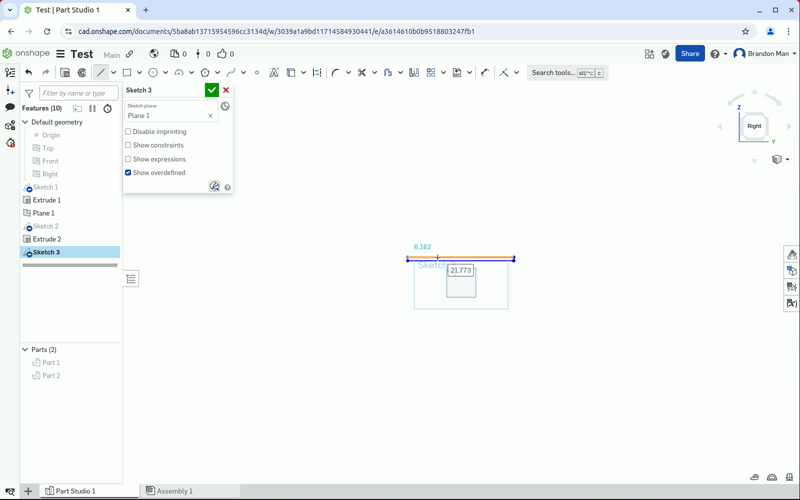
mouse_move(407, 260)
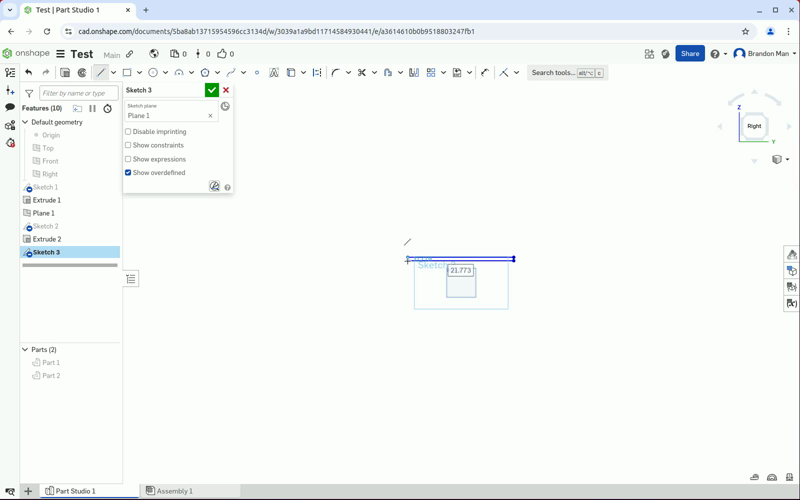
scroll(6)
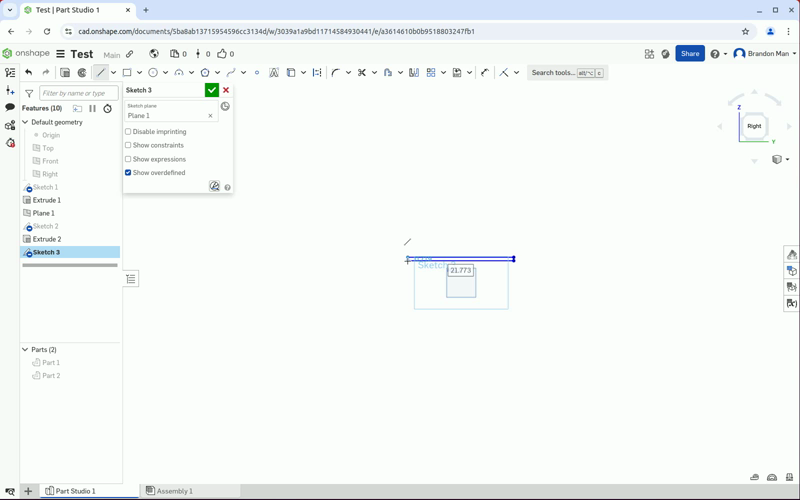
scroll(6)
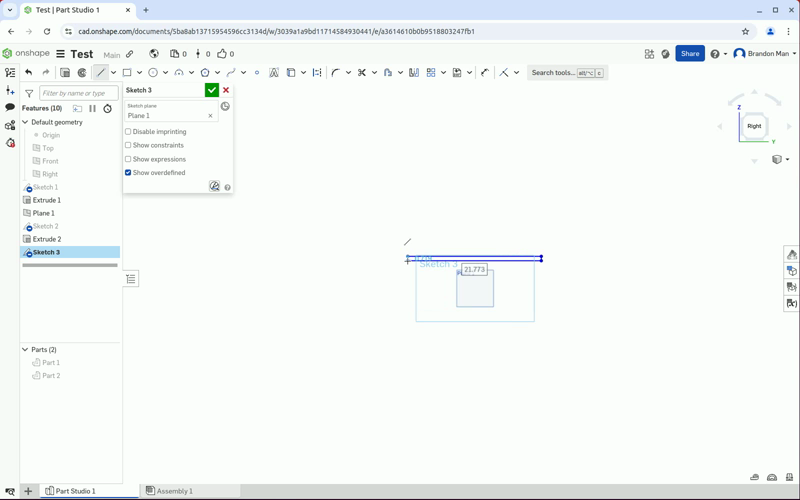
scroll(6)
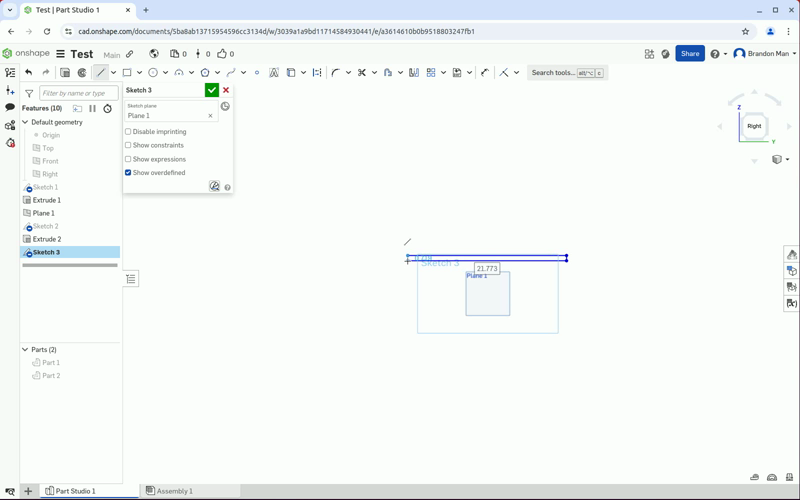
scroll(6)
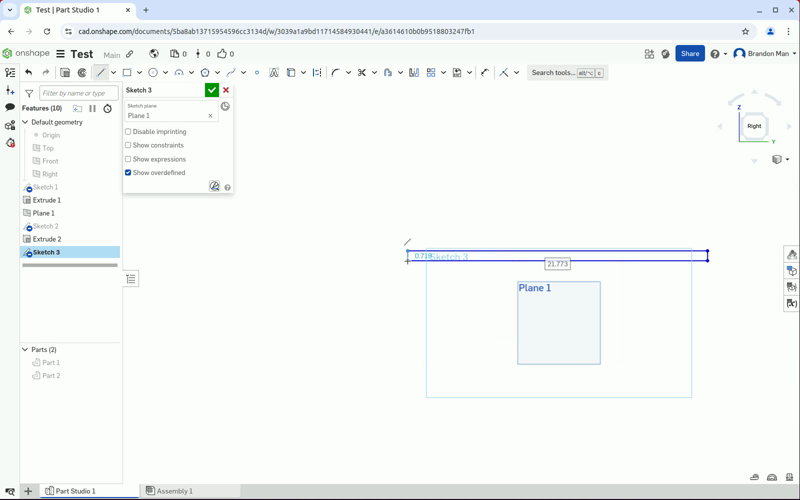
scroll(6)
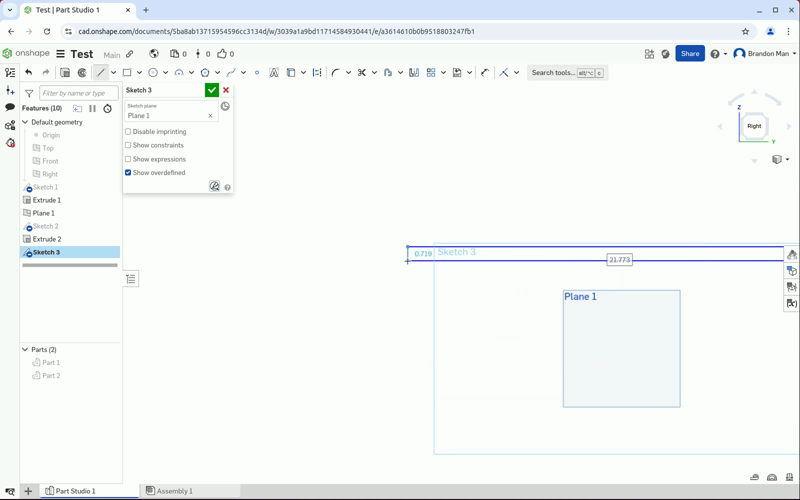
scroll(6)
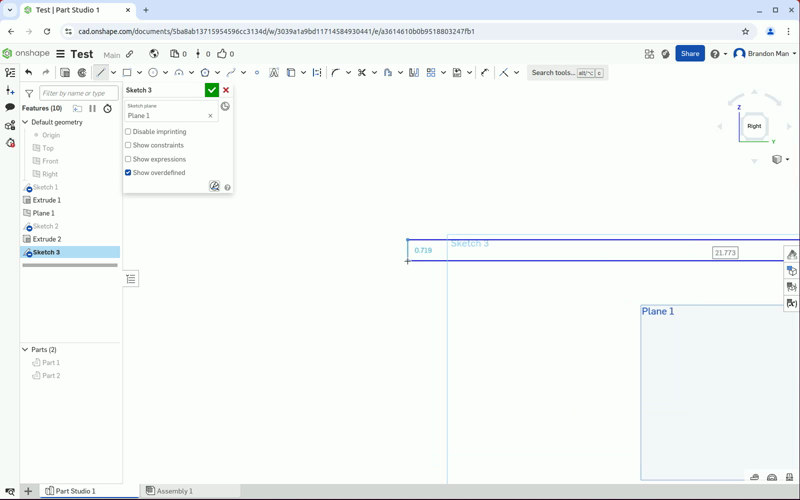
scroll(6)
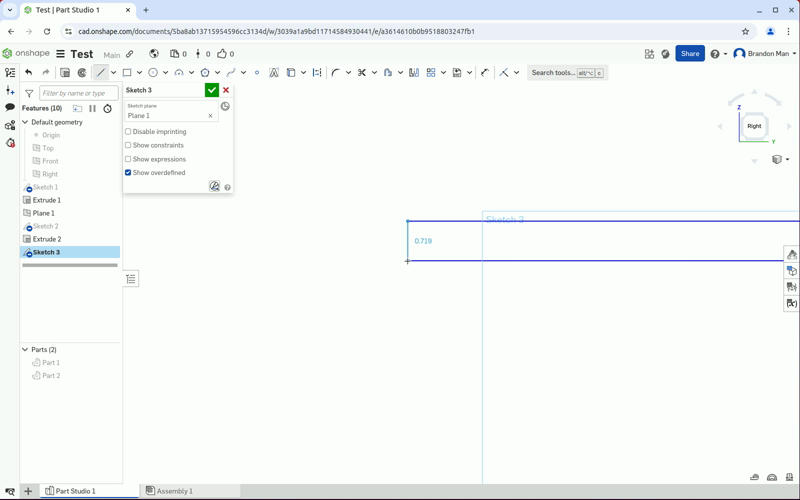
key_up(shift)
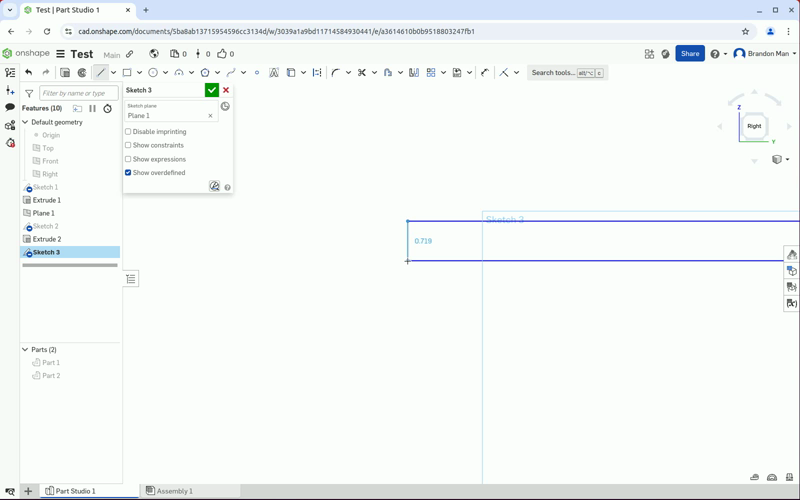
click(407, 260)
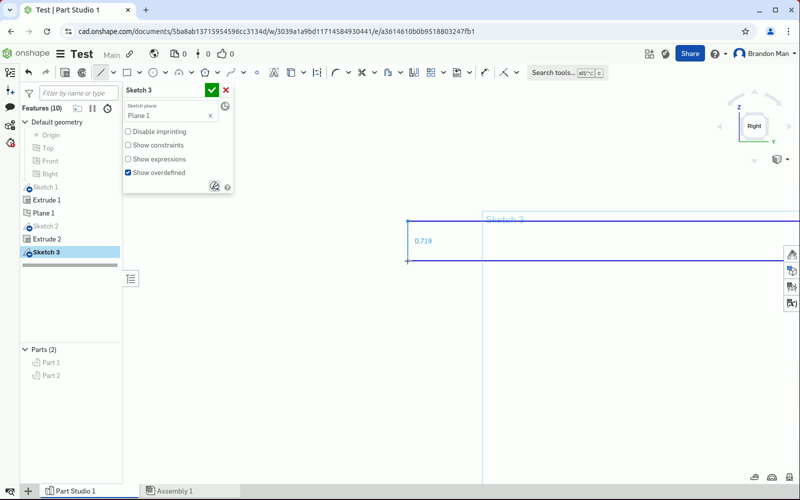
scroll(-6)
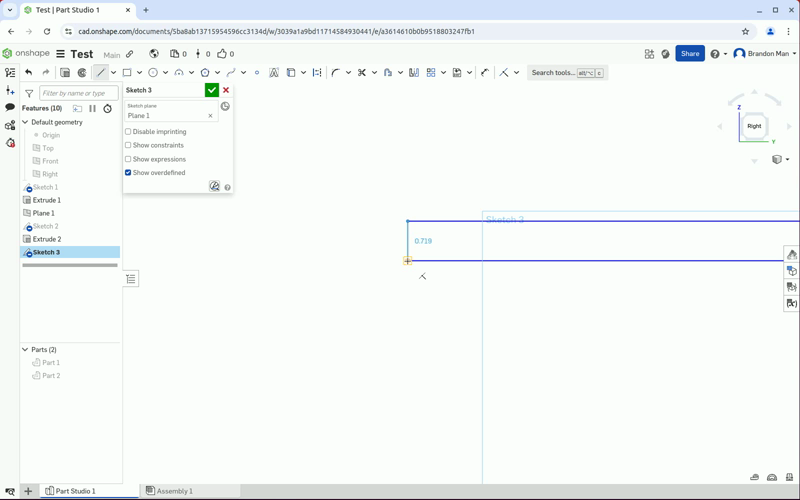
scroll(-6)
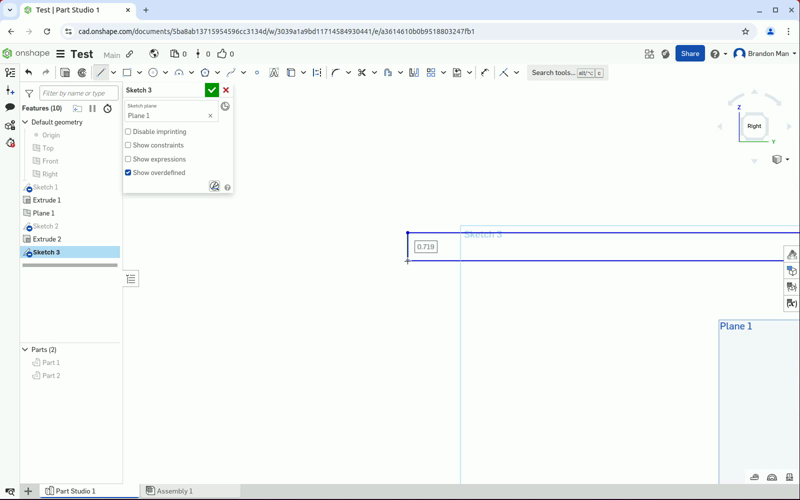
scroll(-6)
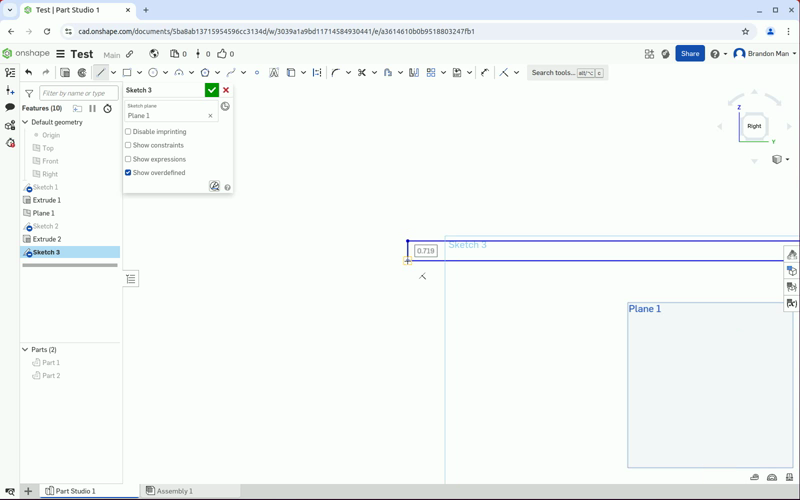
scroll(-6)
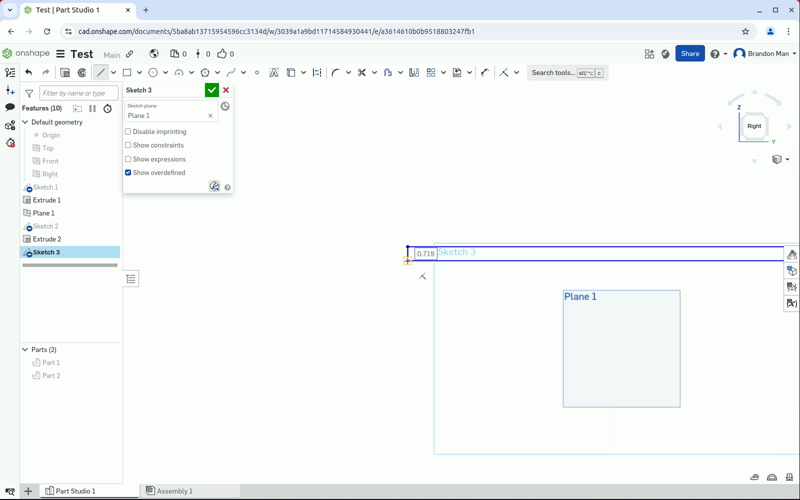
scroll(-6)
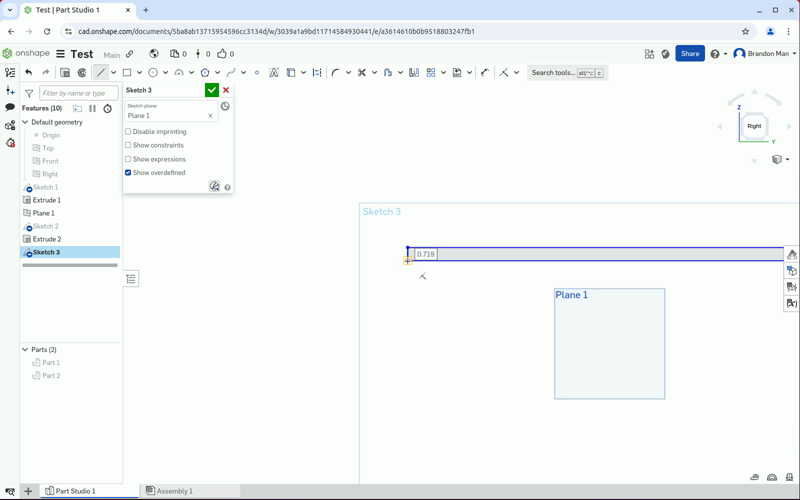
scroll(-6)
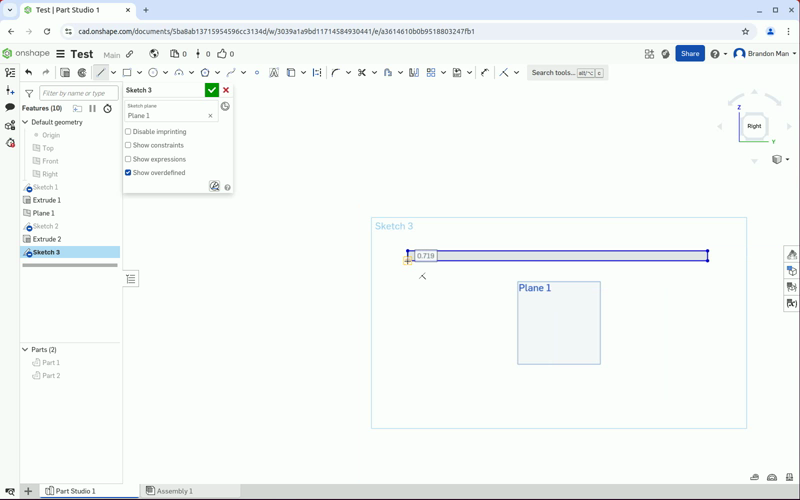
scroll(-6)
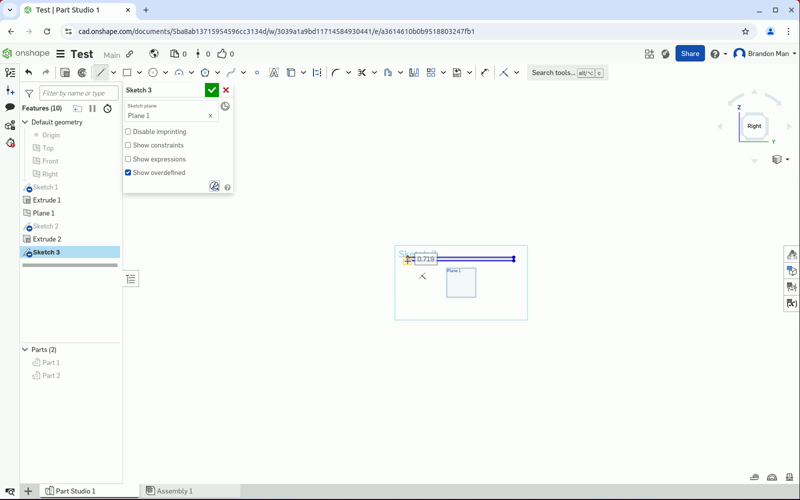
key(esc)
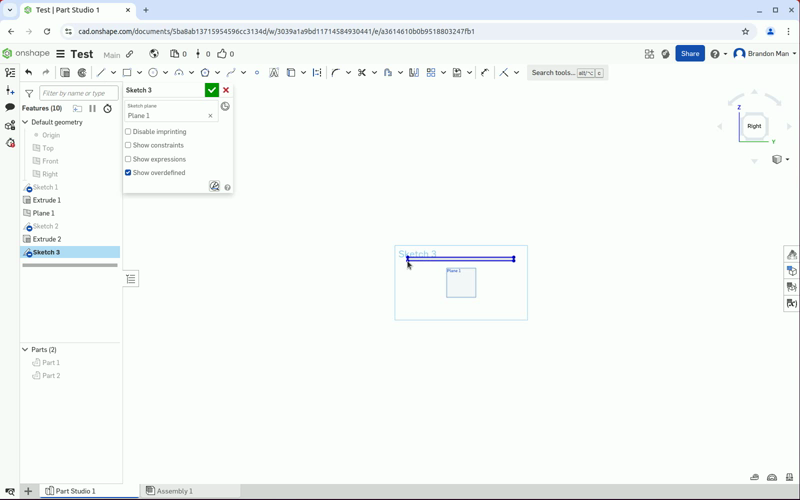
mouse_move(506, 260)
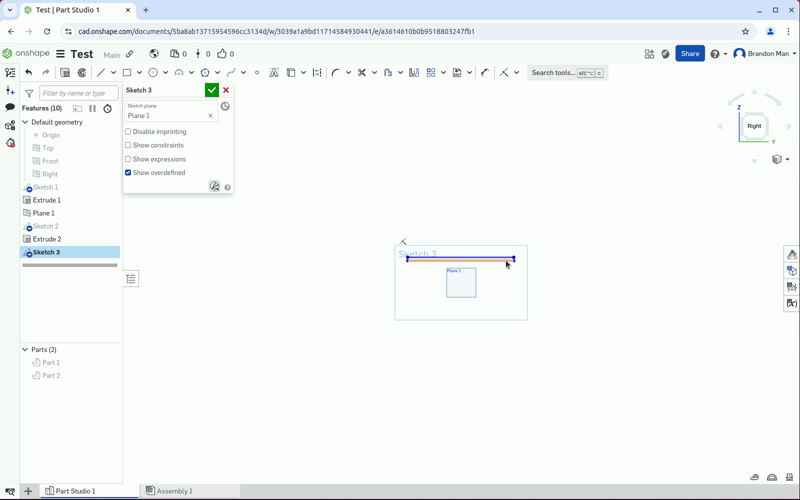
scroll(6)
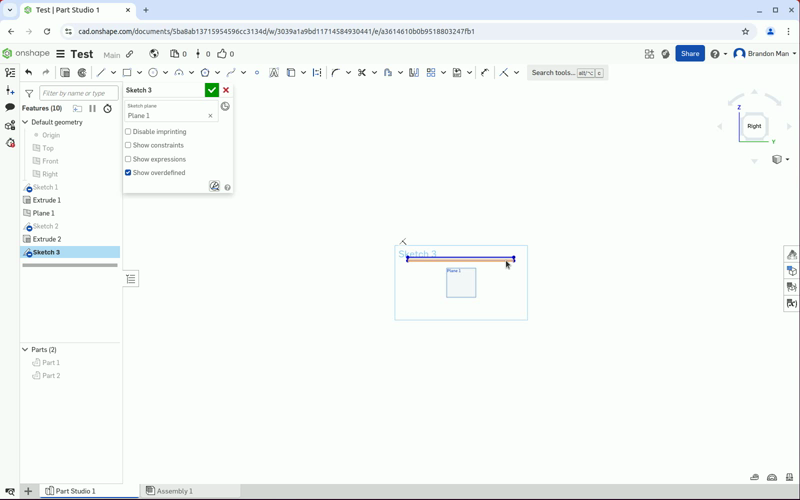
scroll(6)
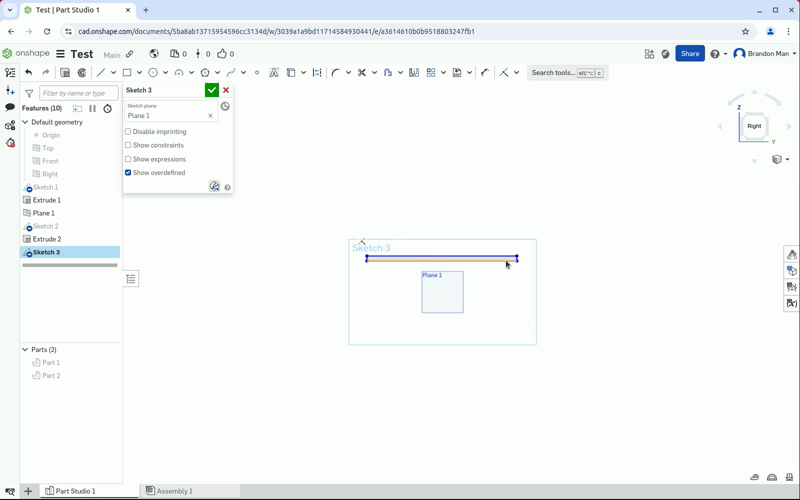
scroll(6)
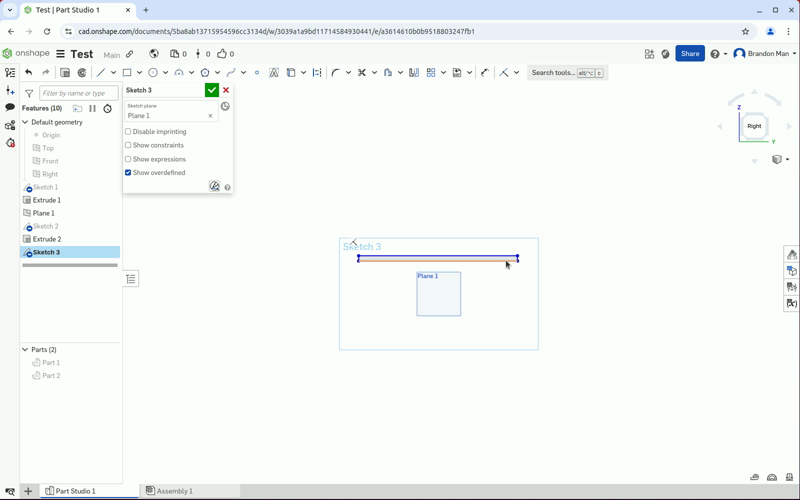
scroll(6)
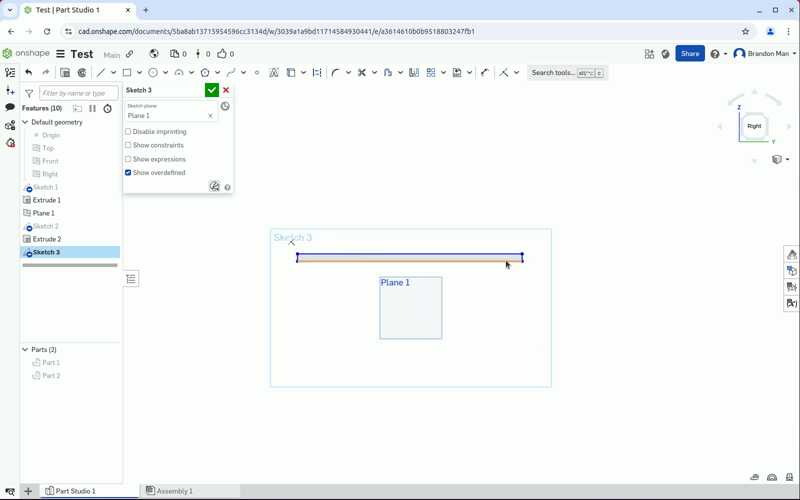
scroll(6)
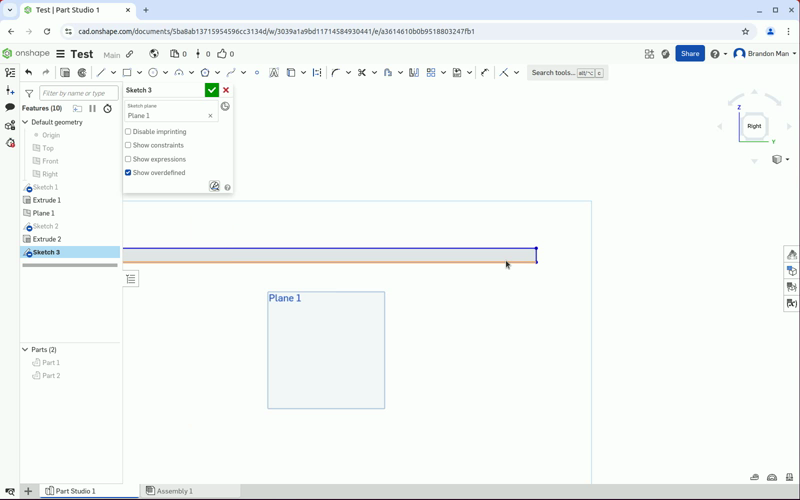
scroll(6)
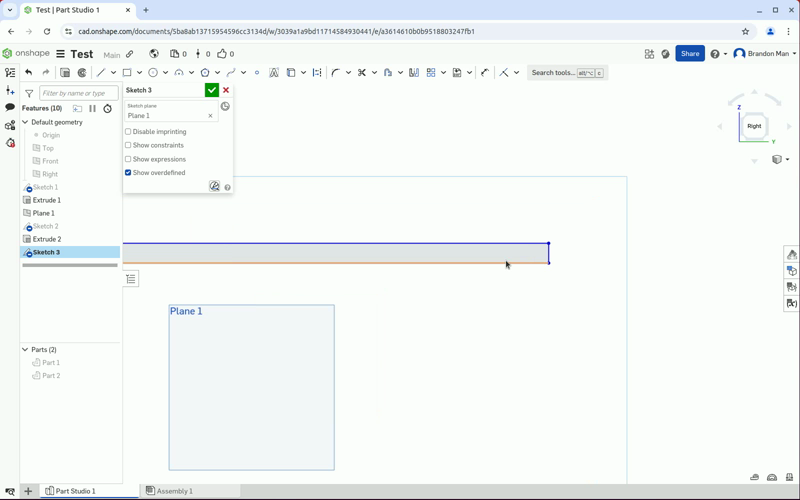
scroll(6)
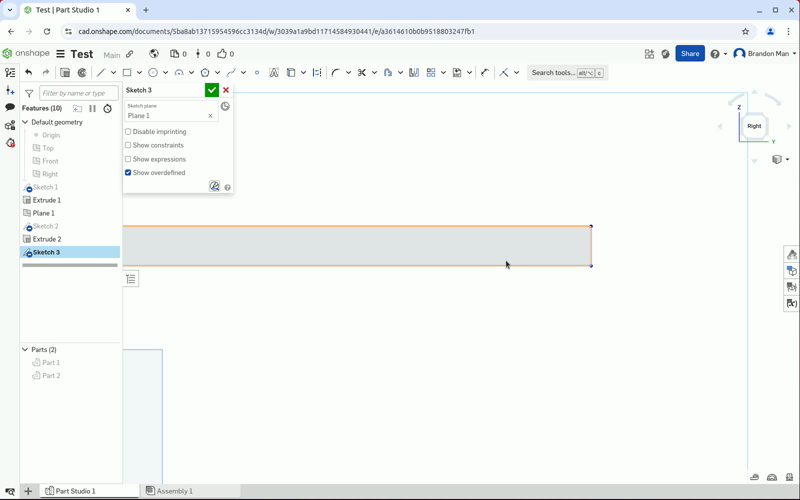
click(506, 260)
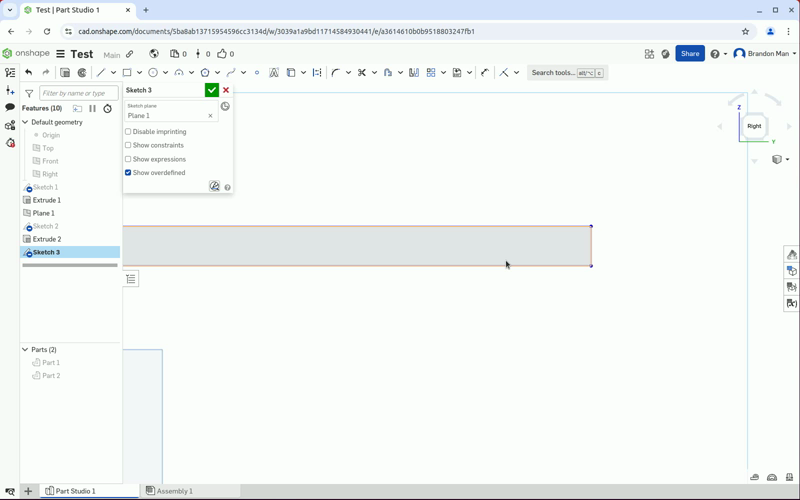
scroll(-6)
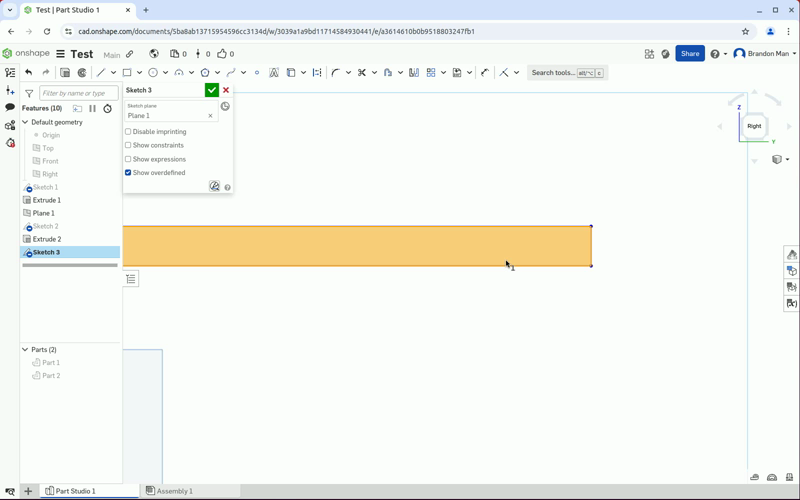
scroll(-6)
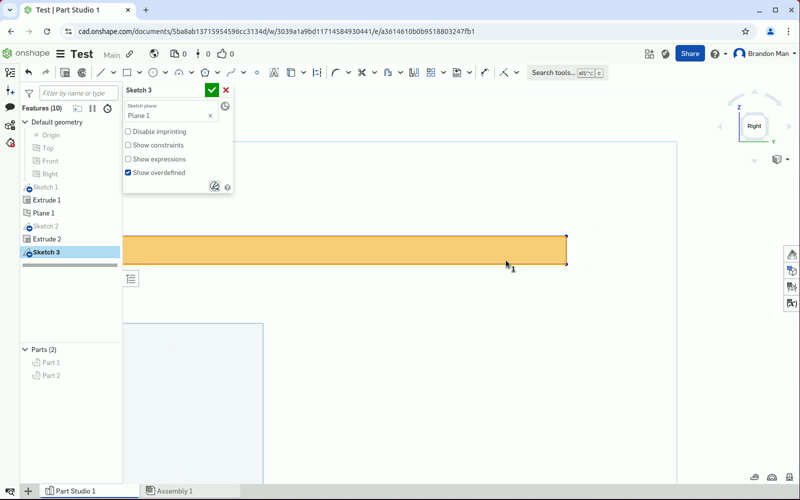
scroll(-6)
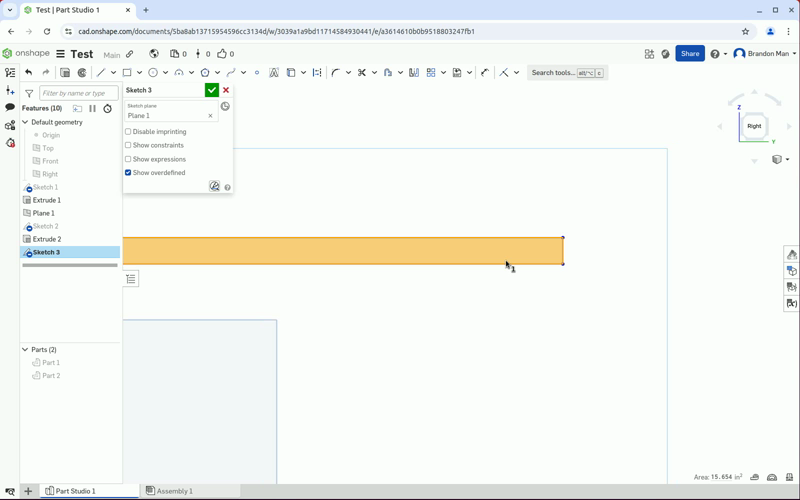
scroll(-6)
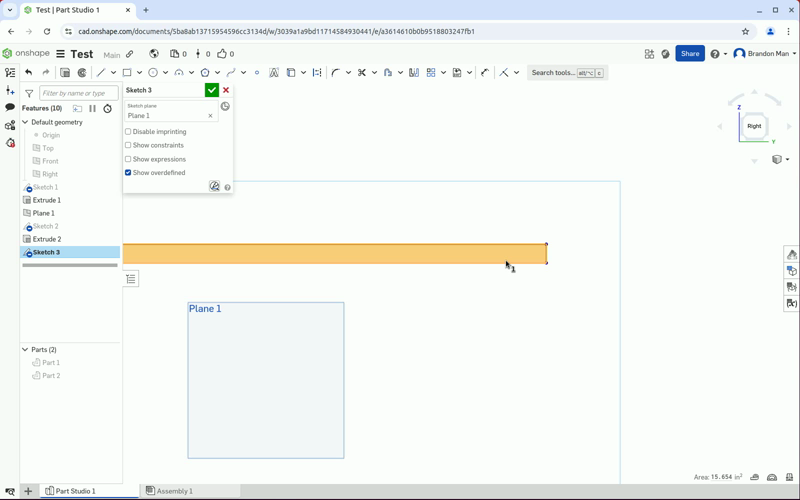
scroll(-6)
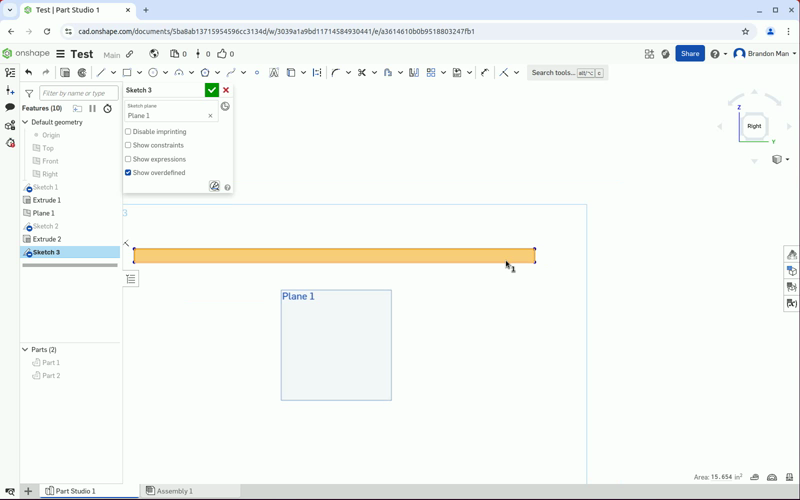
scroll(-6)
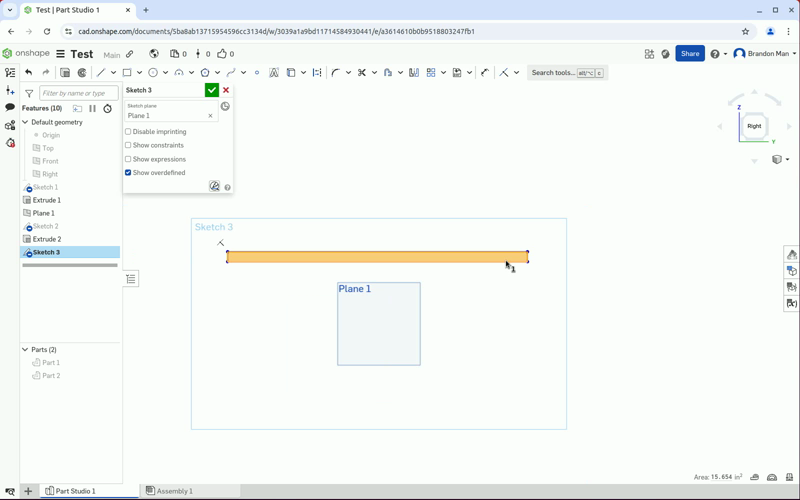
scroll(-6)
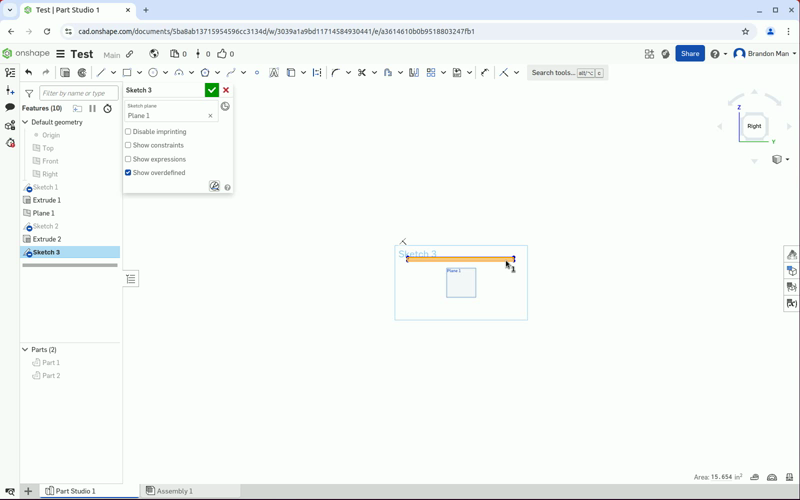
mouse_move(73, 352)
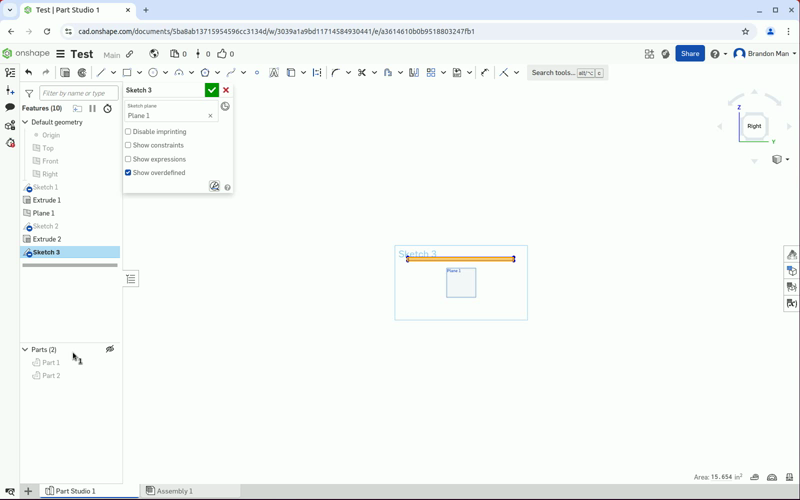
key(shift+y)
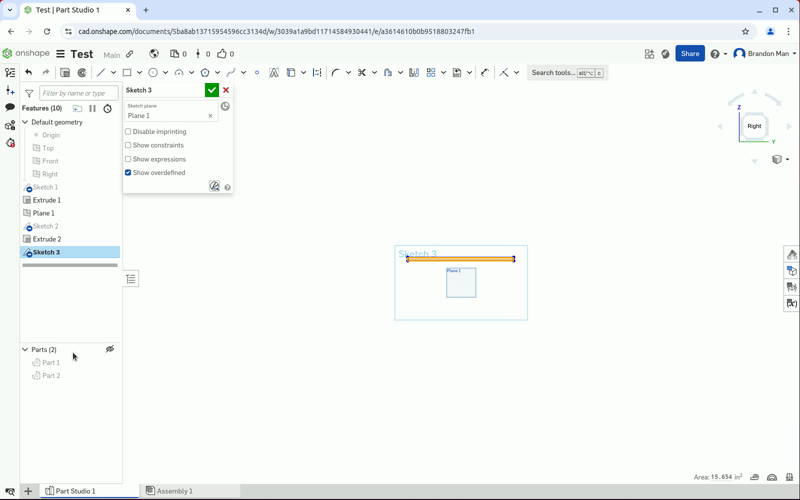
key(shift+e)
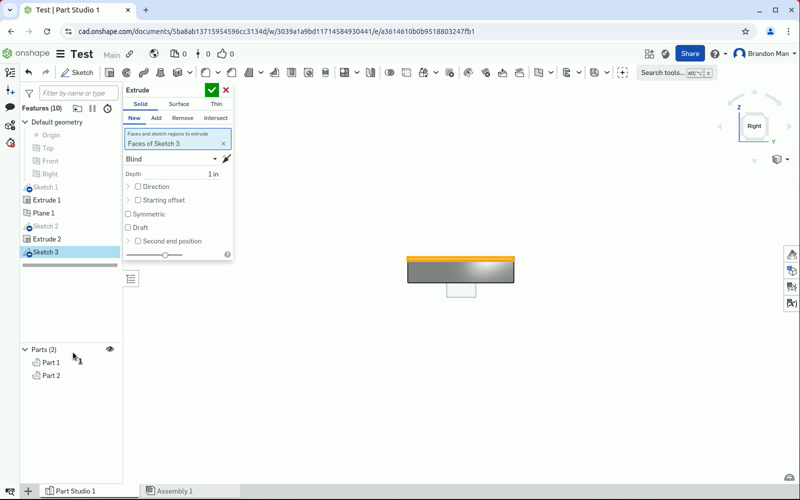
mouse_move(143, 106)
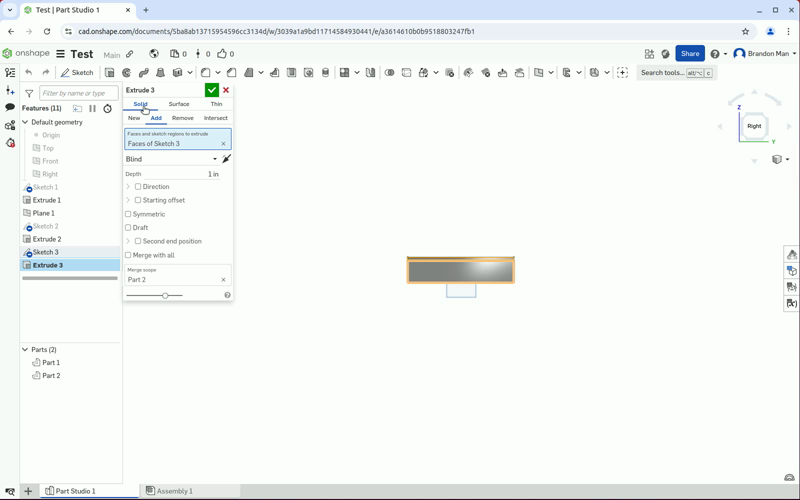
click(143, 106)
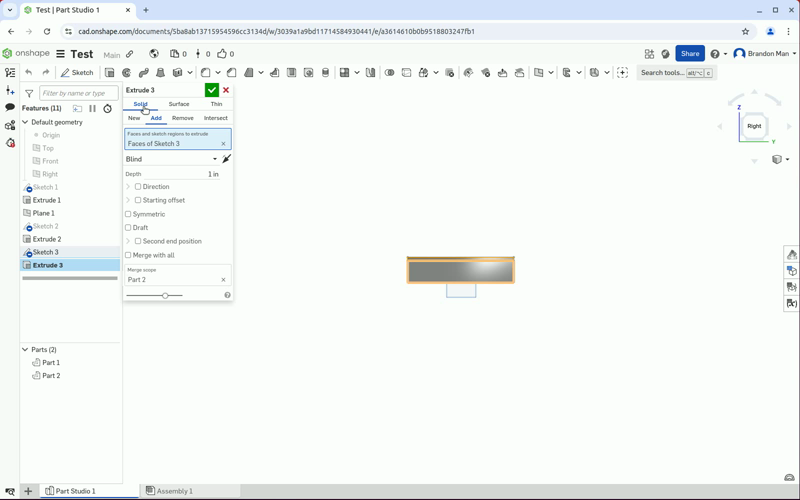
mouse_move(137, 120)
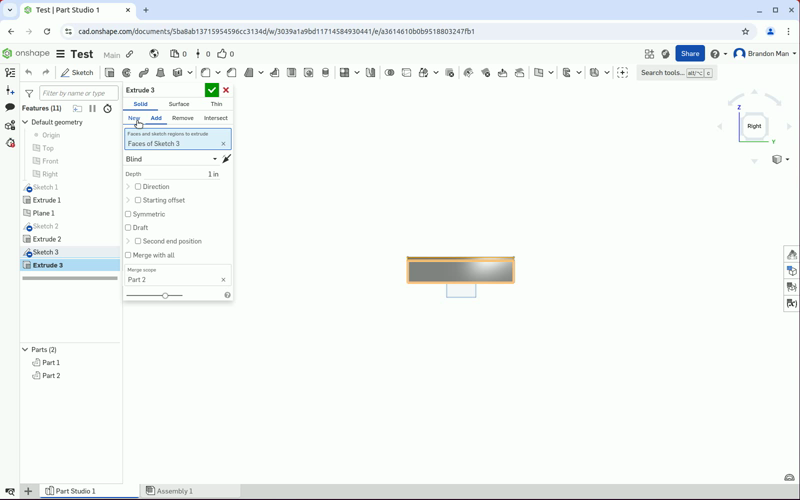
click(137, 120)
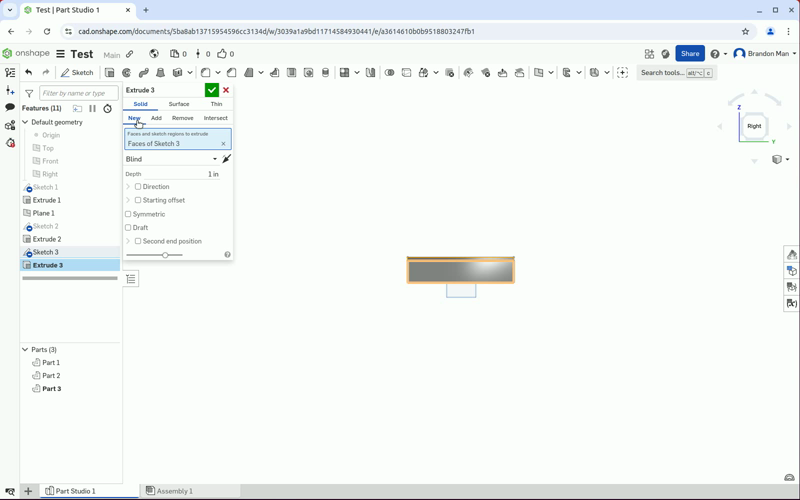
key(tab, 4)
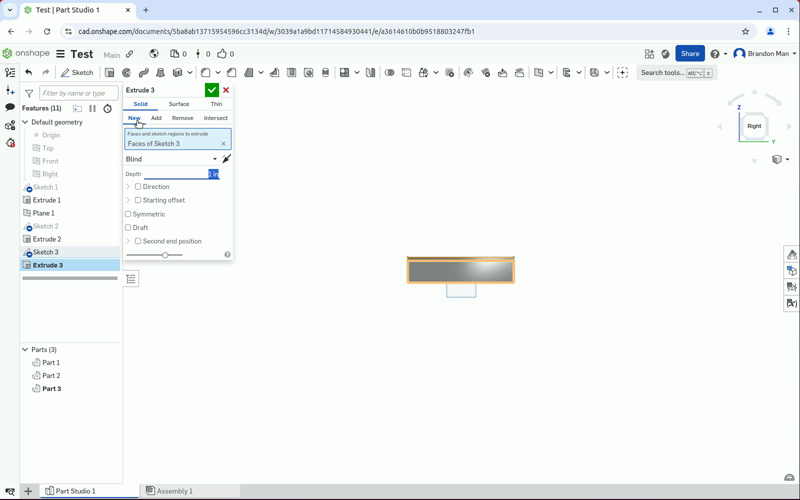
text(0.722)
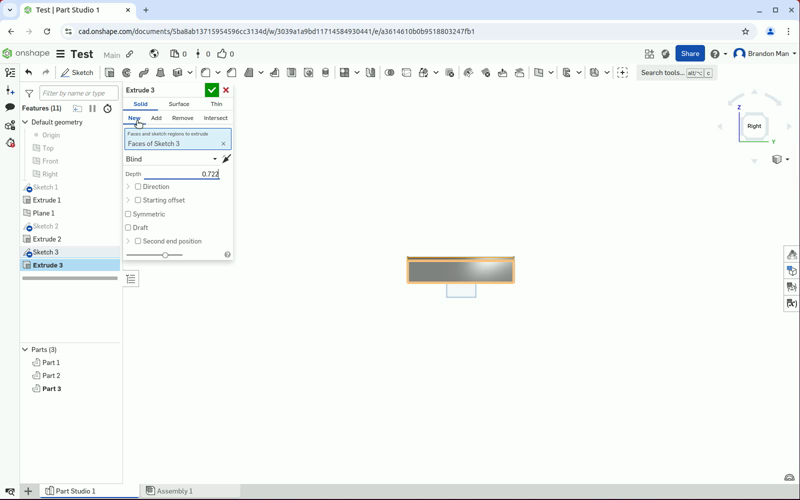
key(enter)
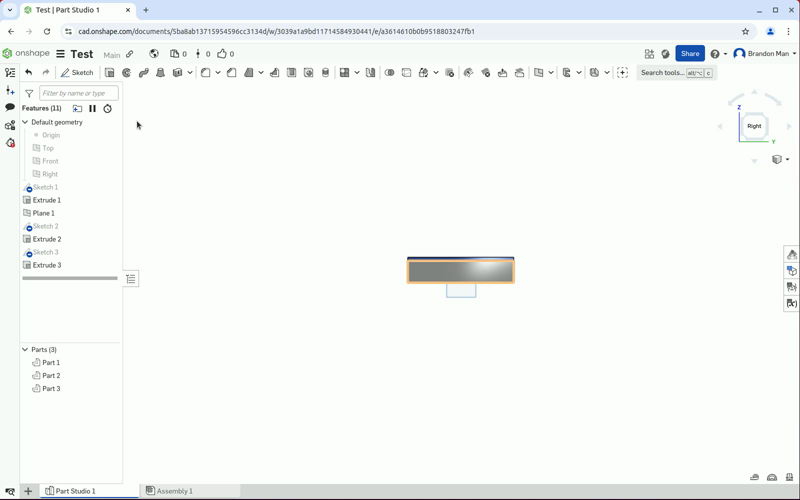
key(shift+h)
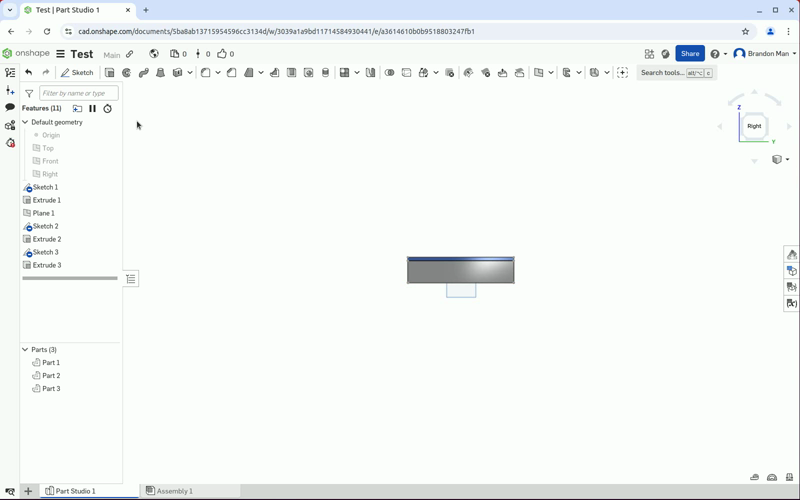
key(shift+h)
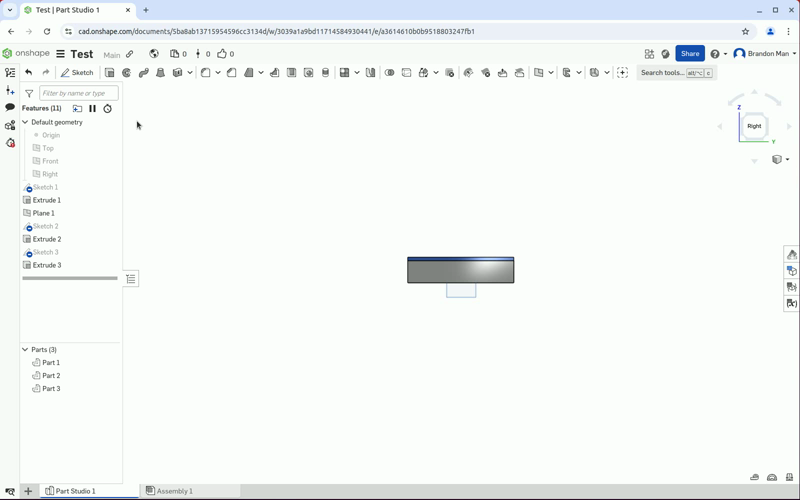
mouse_move(73, 189)
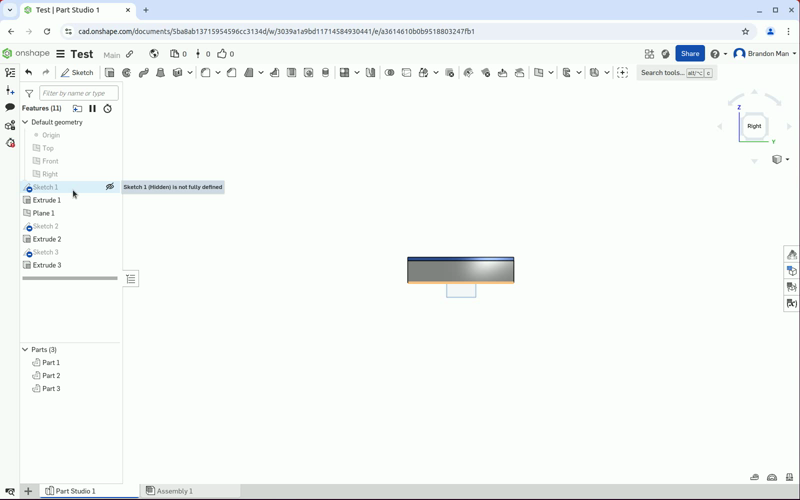
click(73, 189)
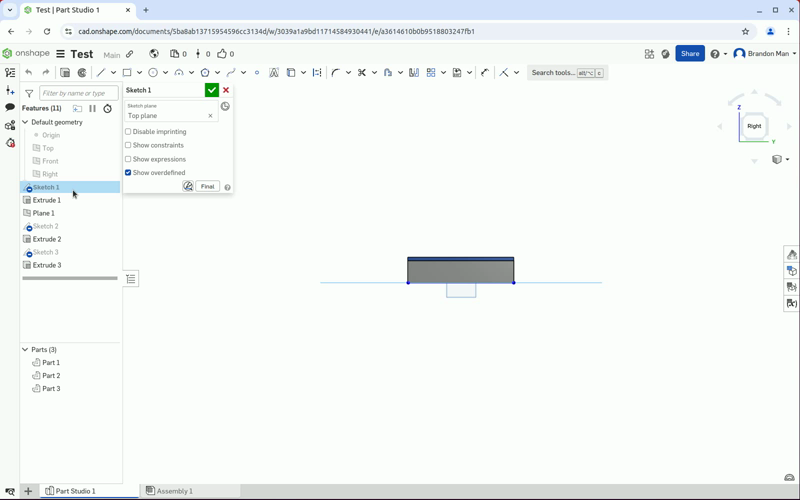
mouse_move(229, 92)
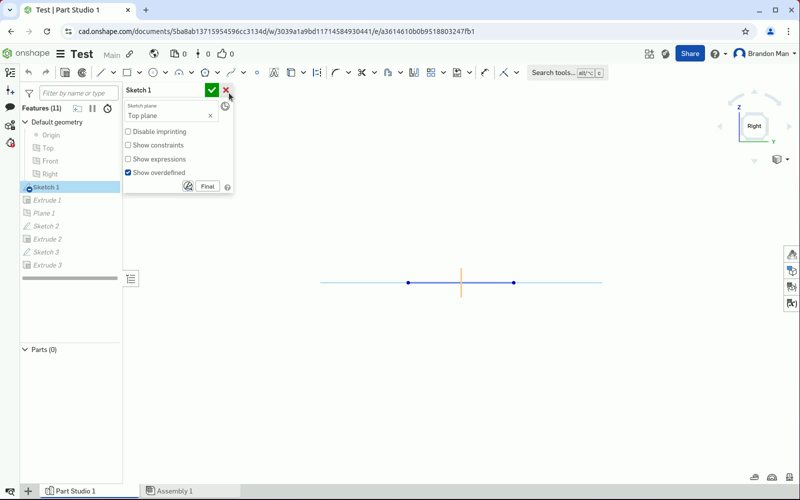
click(229, 92)
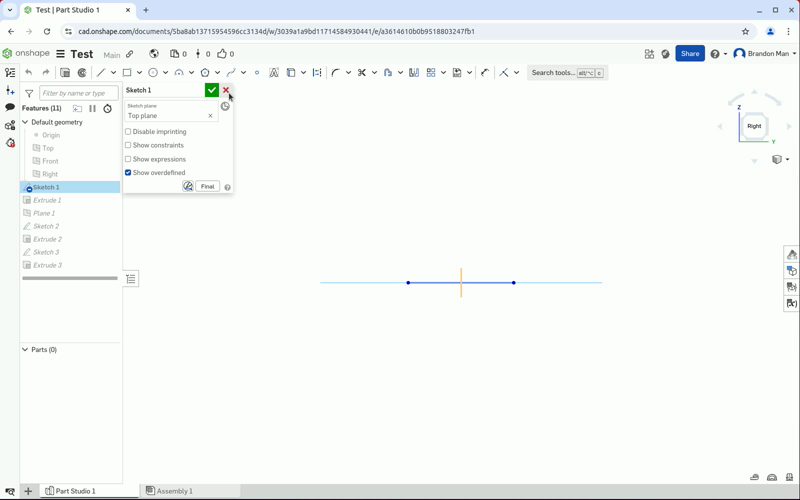
mouse_move(73, 352)
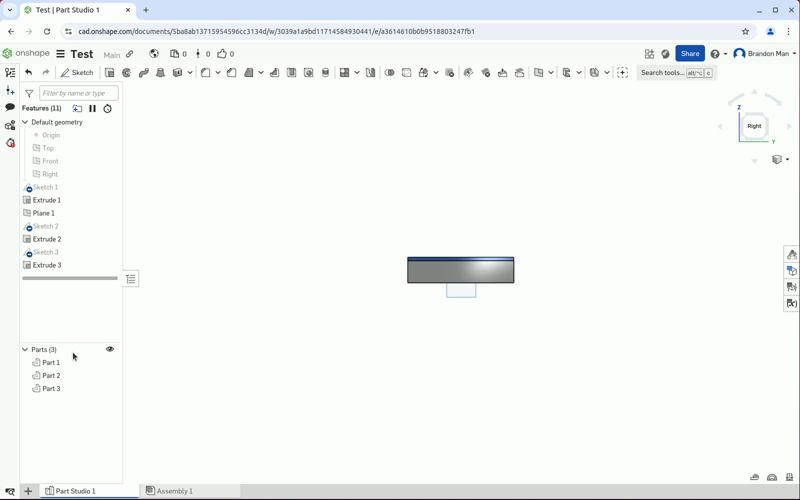
key(y)
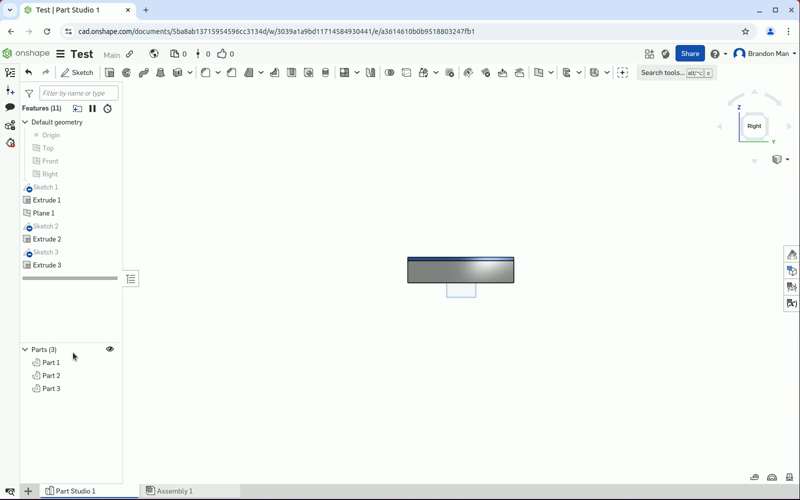
key(shift+p)
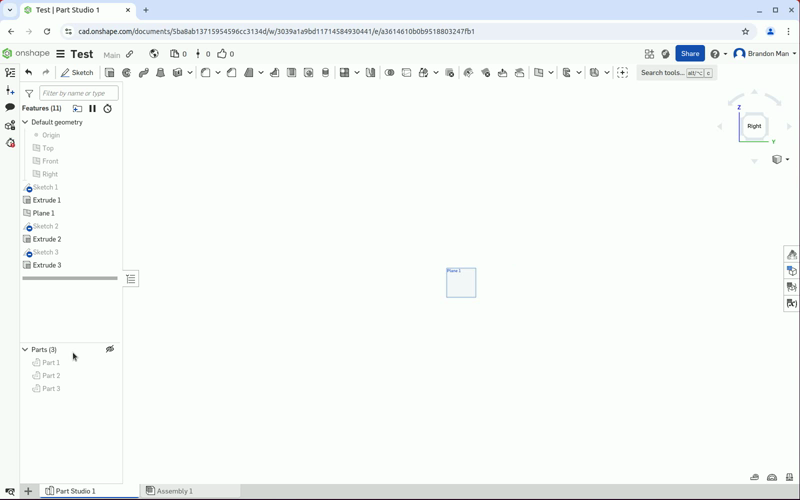
key(space)
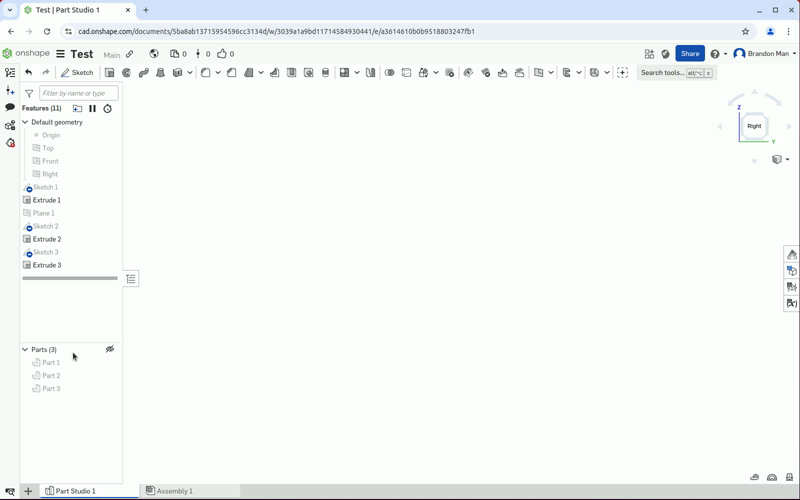
key_down(shift)
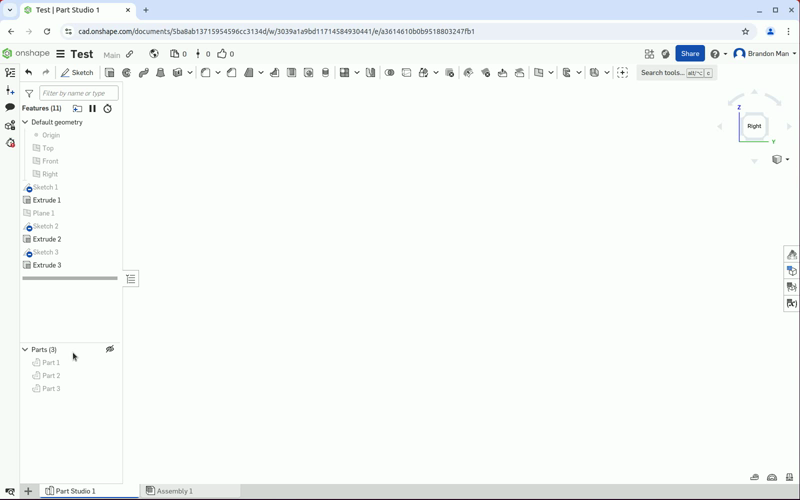
key(right)
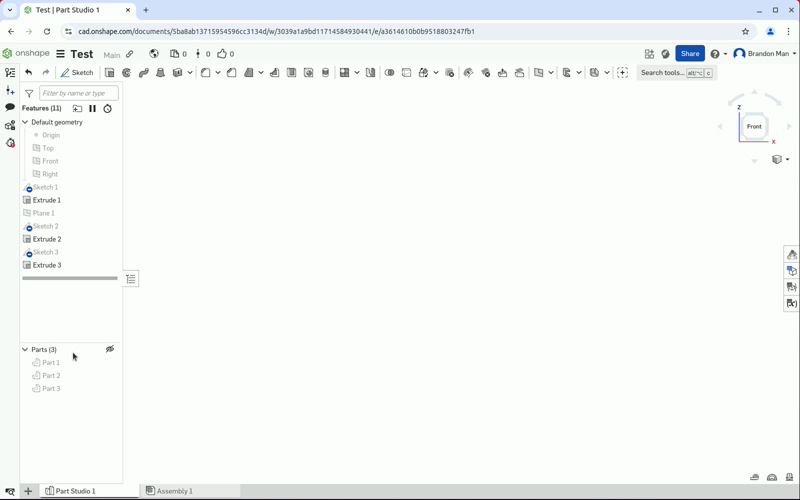
key_up(shift)
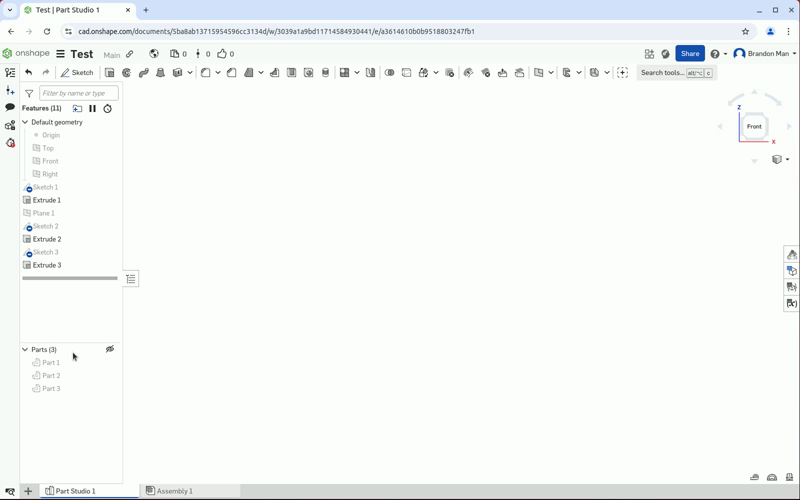
mouse_move(73, 352)
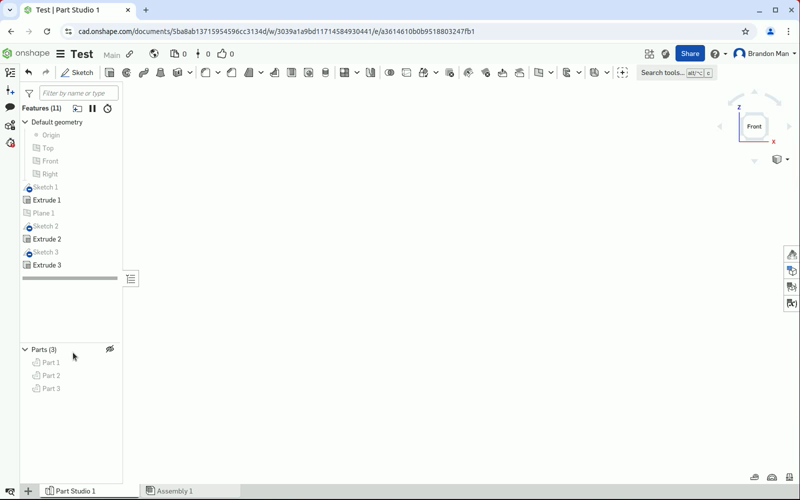
key(shift+y)
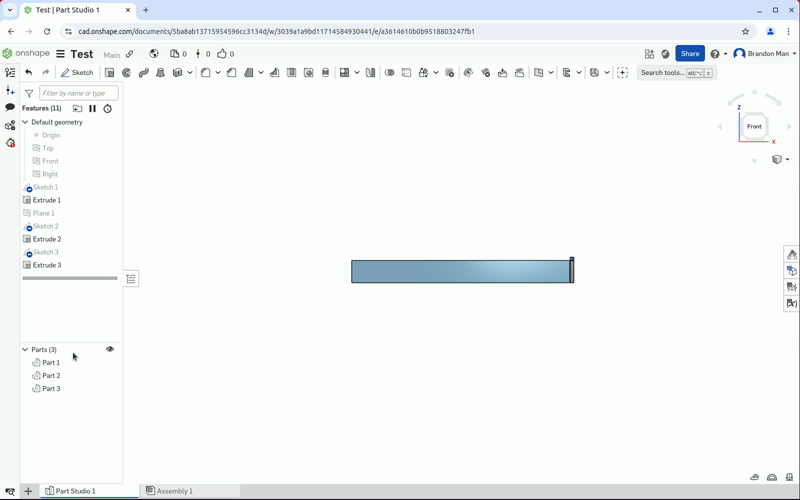
mouse_move(541, 75)
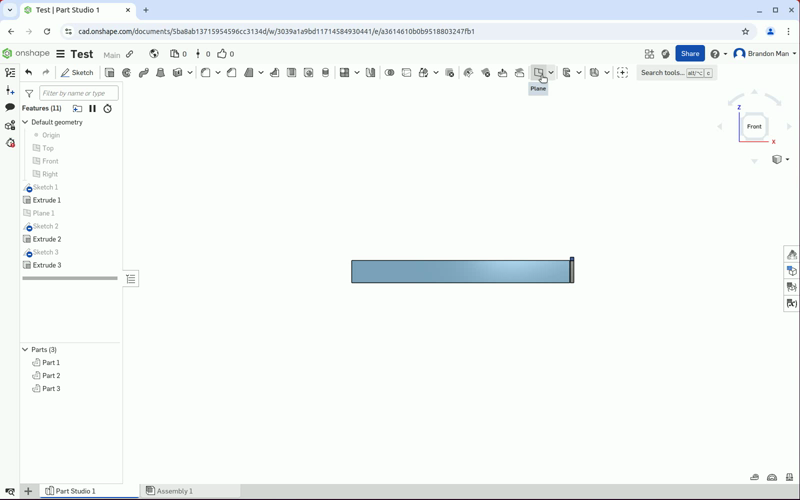
click(541, 75)
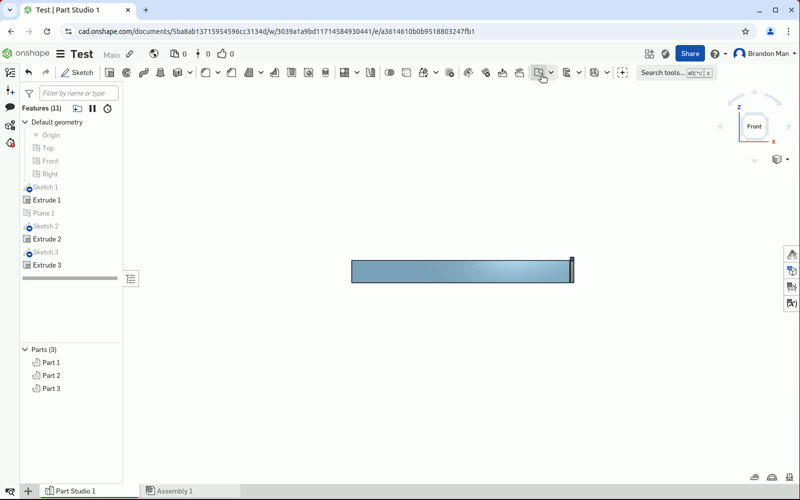
mouse_move(73, 163)
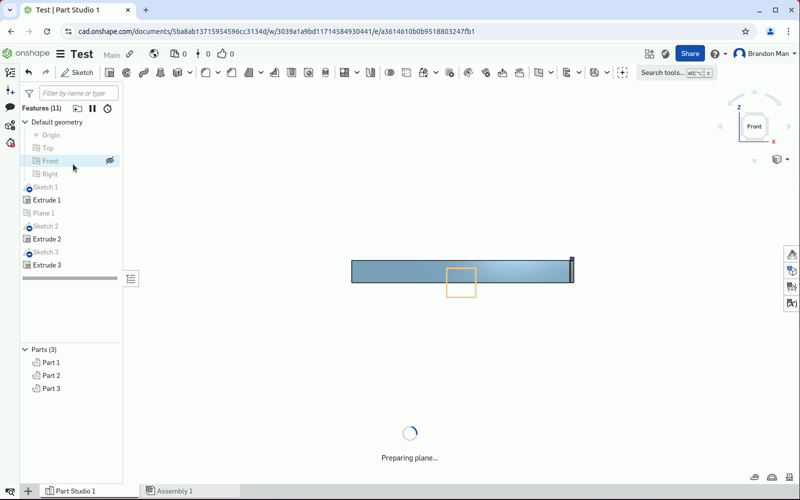
click(73, 163)
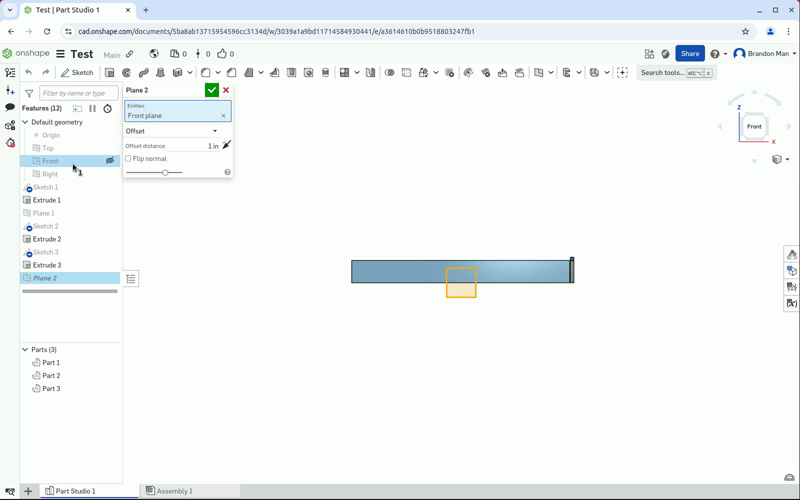
key(tab, 2)
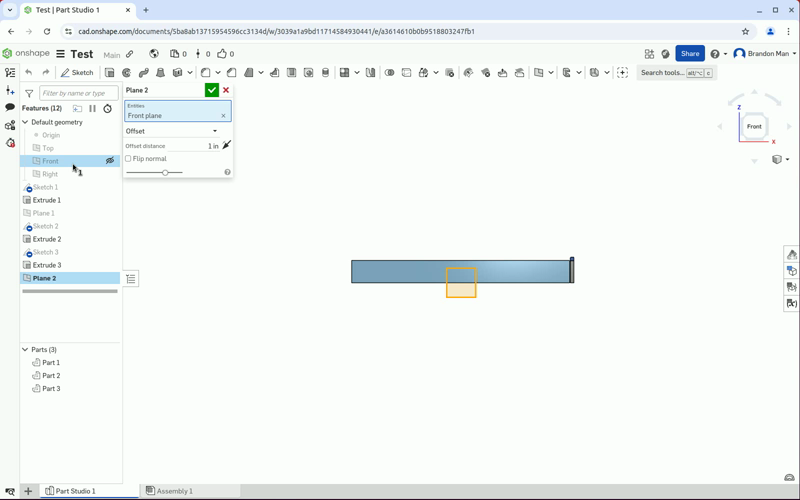
text(10.845)
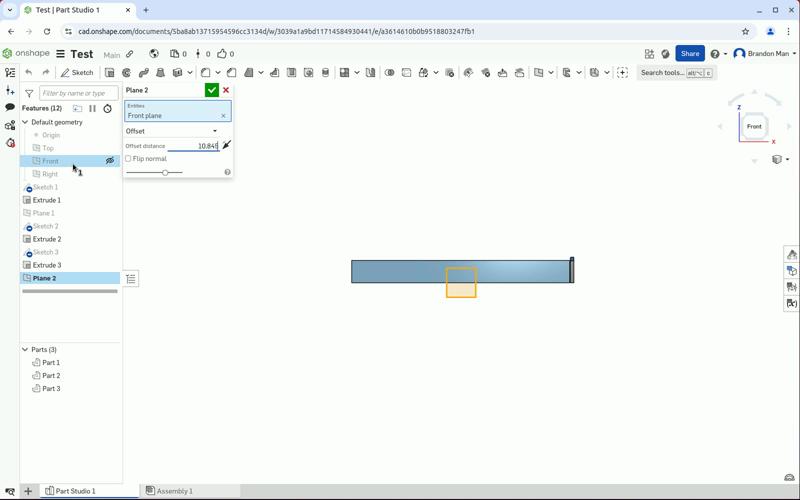
key(enter, 2)
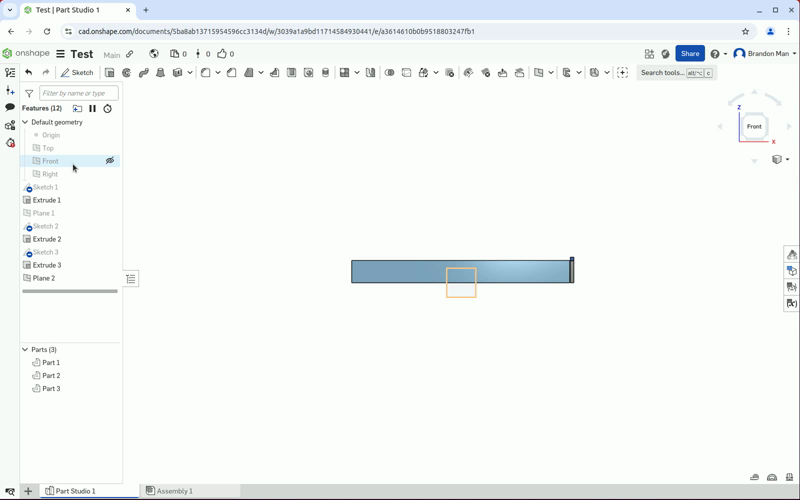
key(shift+s)
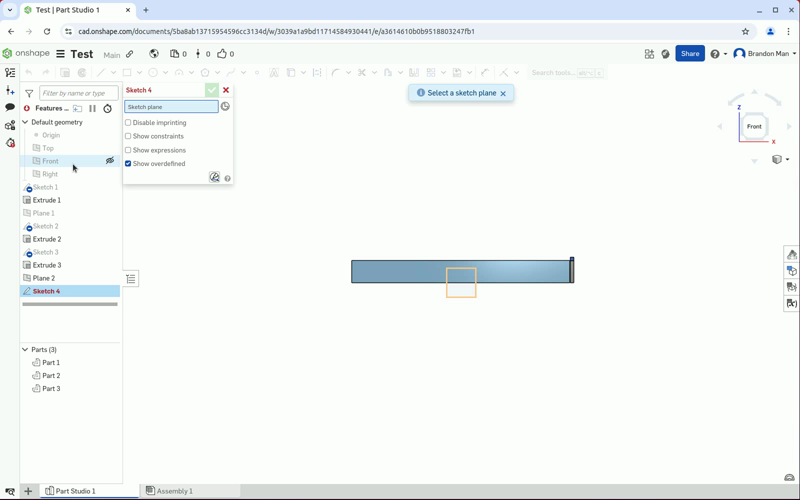
mouse_move(73, 280)
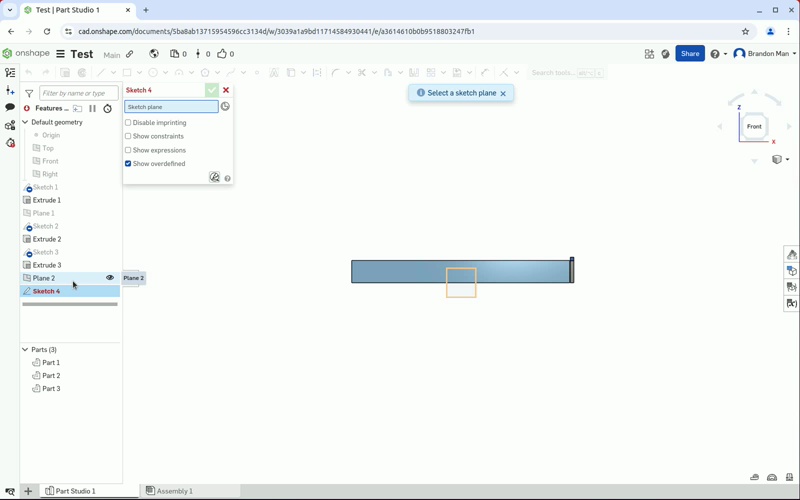
click(73, 280)
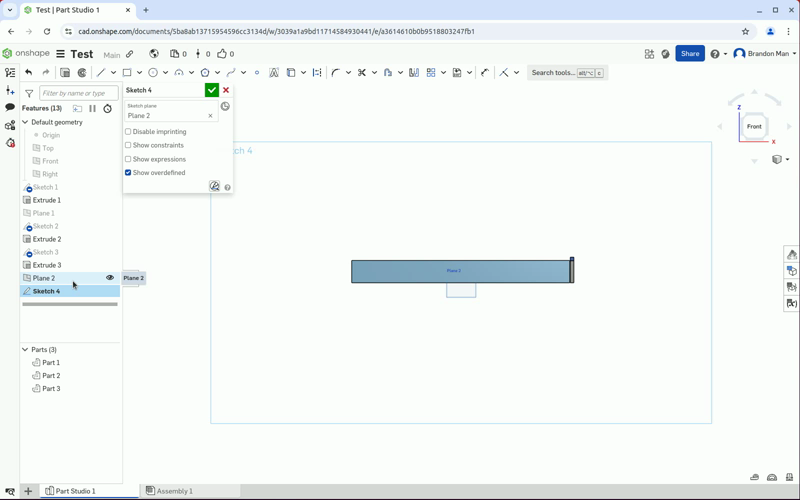
mouse_move(73, 352)
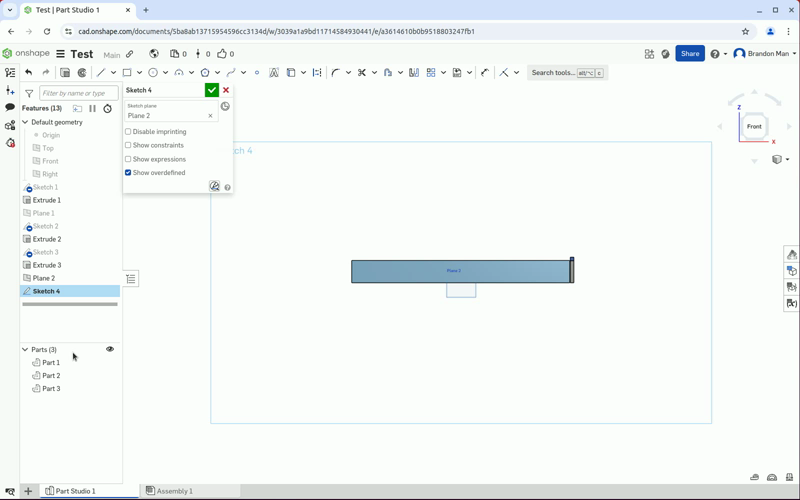
key(y)
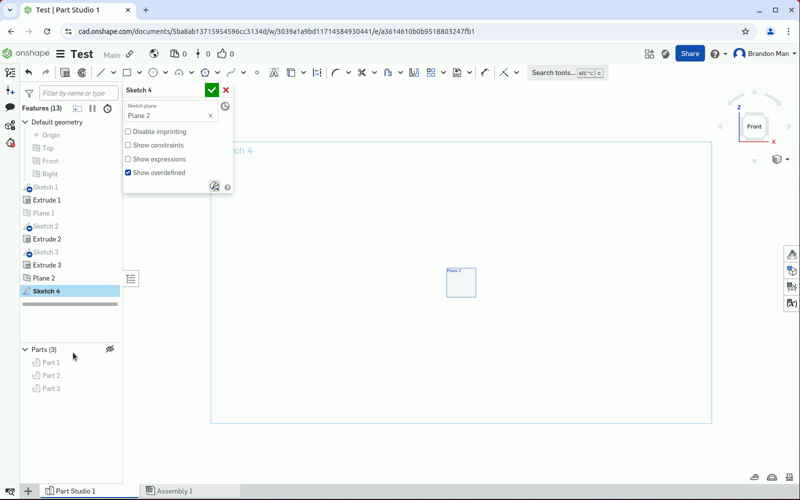
key(l)
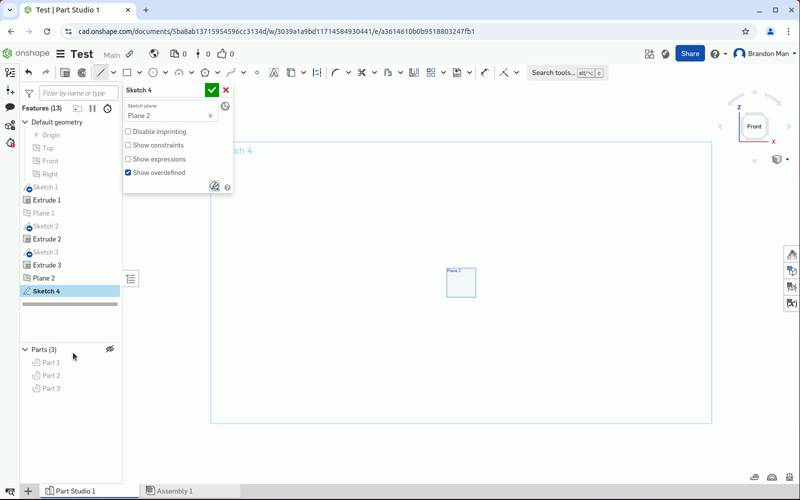
key_down(shift)
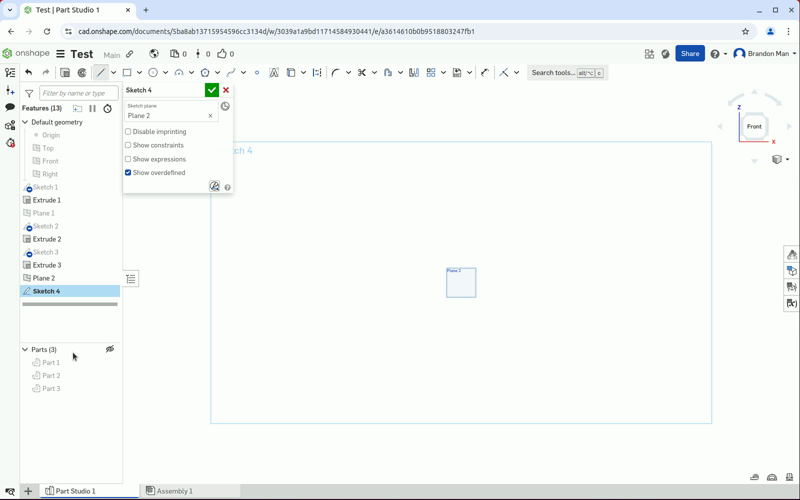
mouse_move(348, 282)
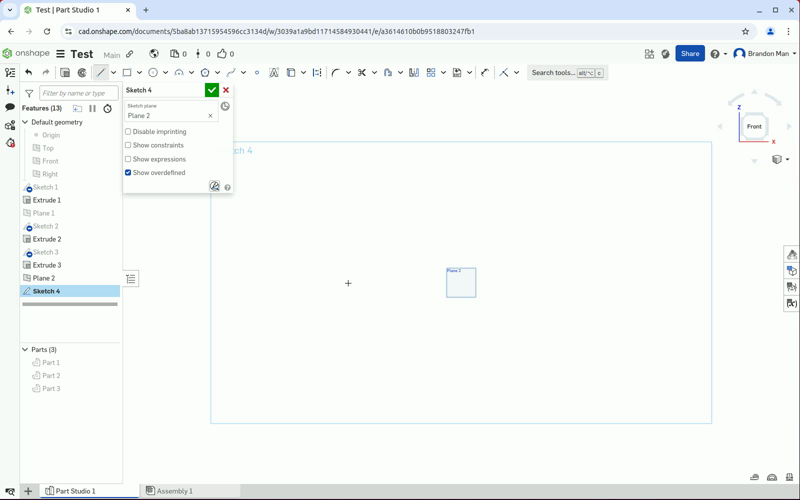
click(348, 282)
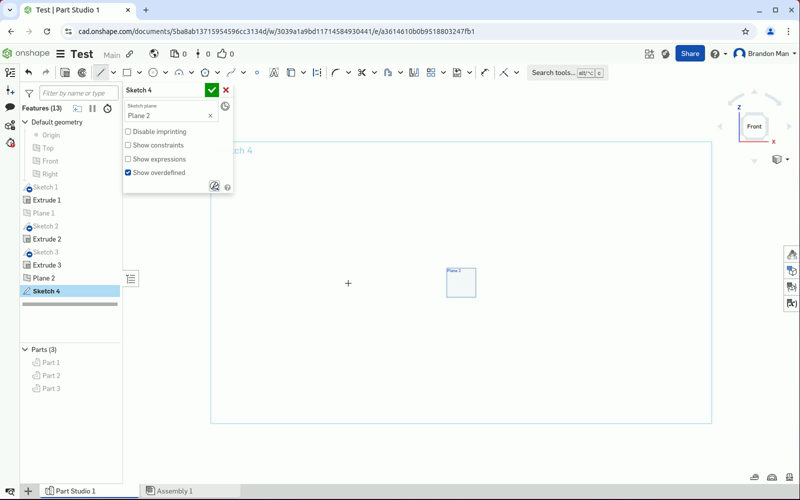
key_up(shift)
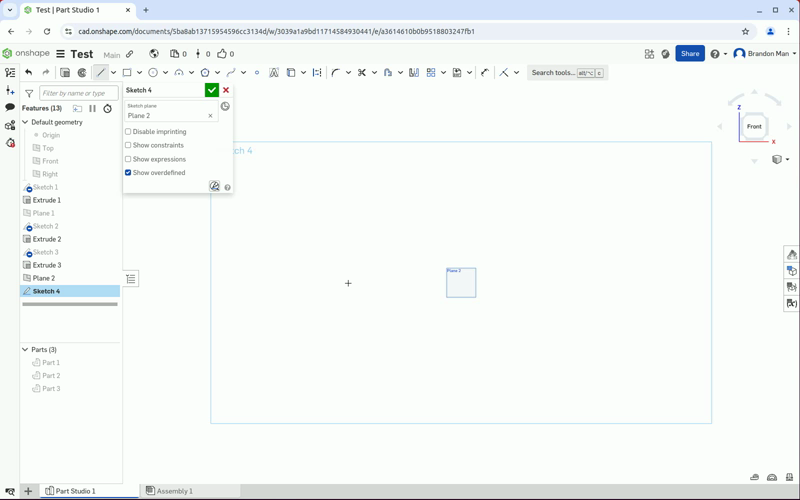
key_down(shift)
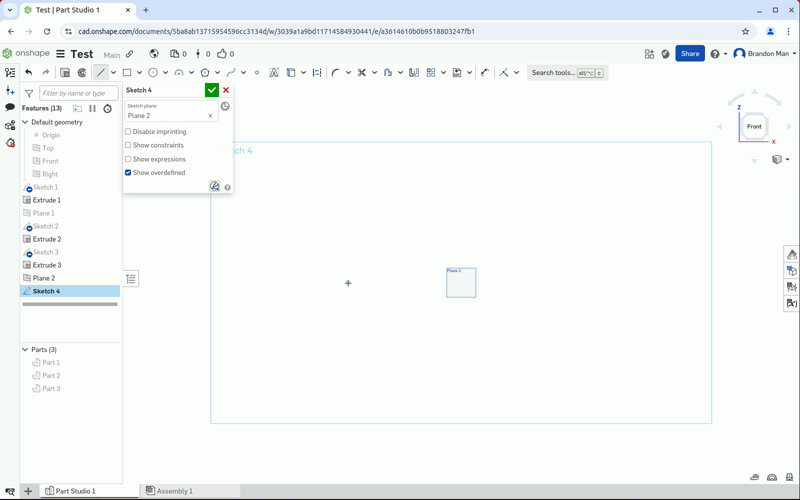
mouse_move(378, 282)
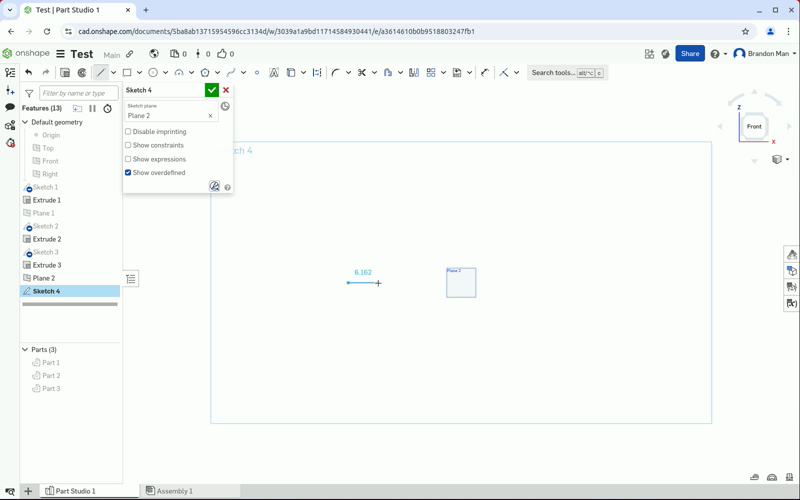
mouse_move(350, 282)
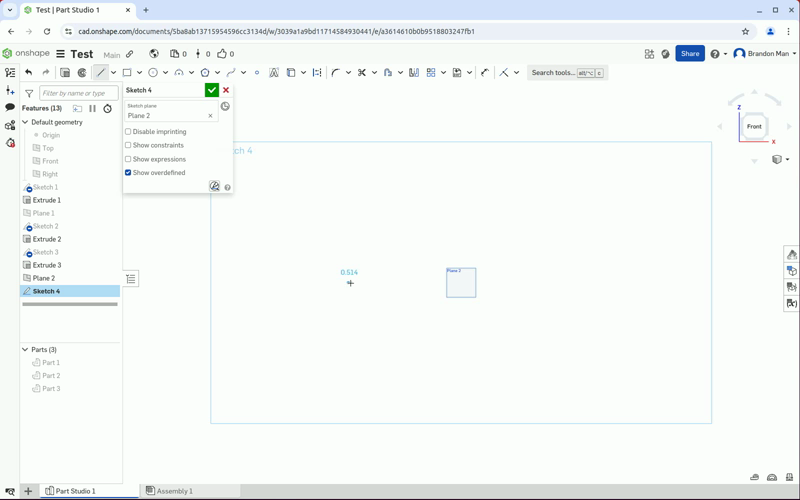
scroll(6)
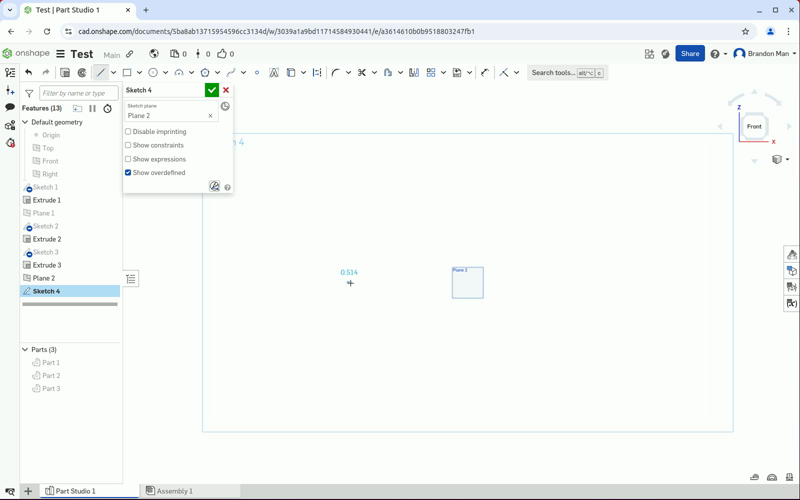
scroll(6)
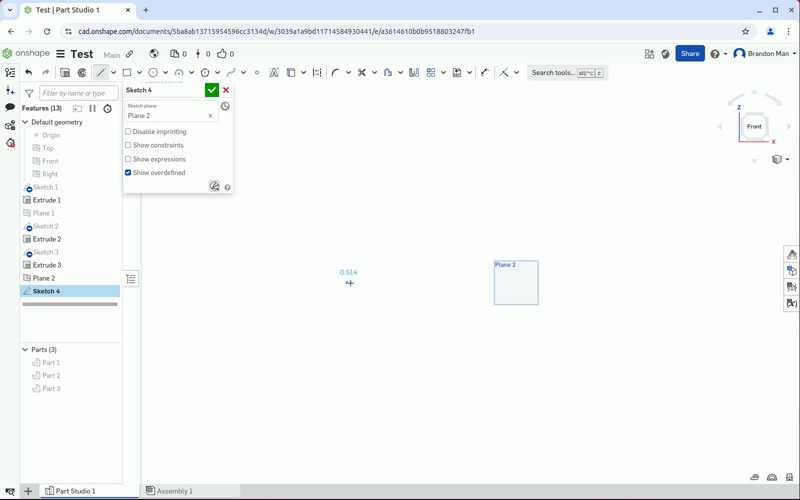
scroll(6)
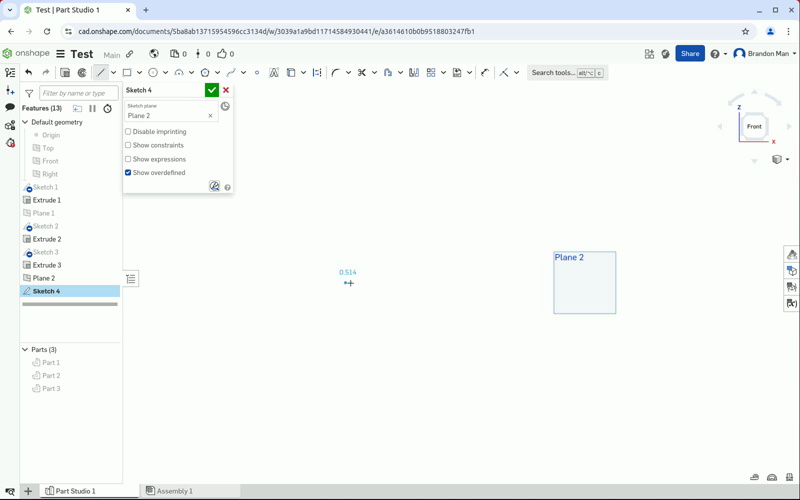
scroll(6)
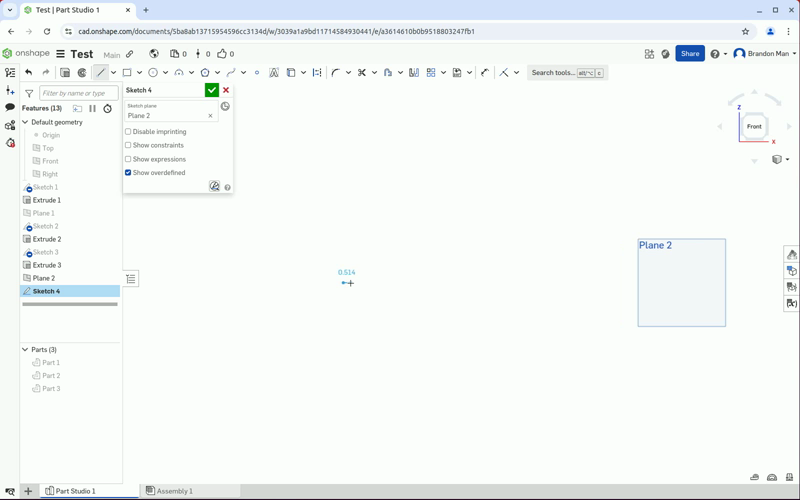
scroll(6)
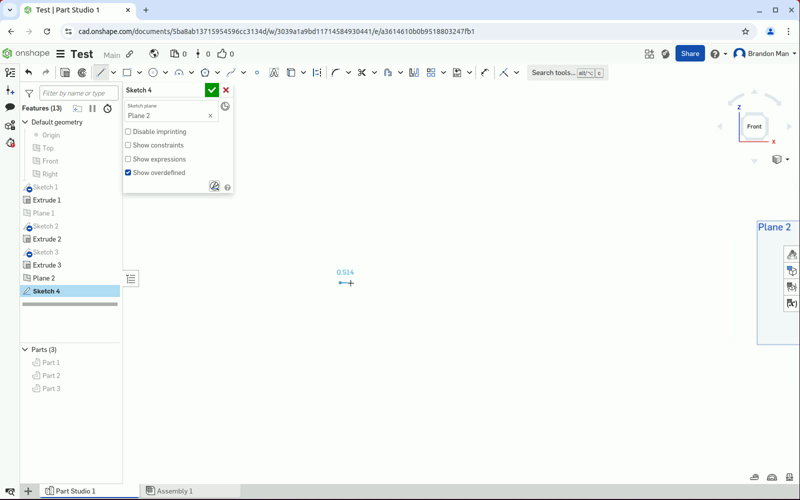
scroll(6)
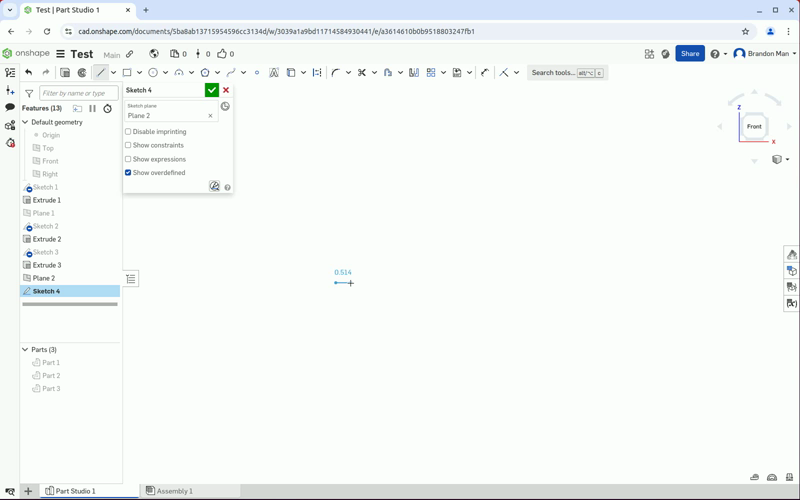
scroll(6)
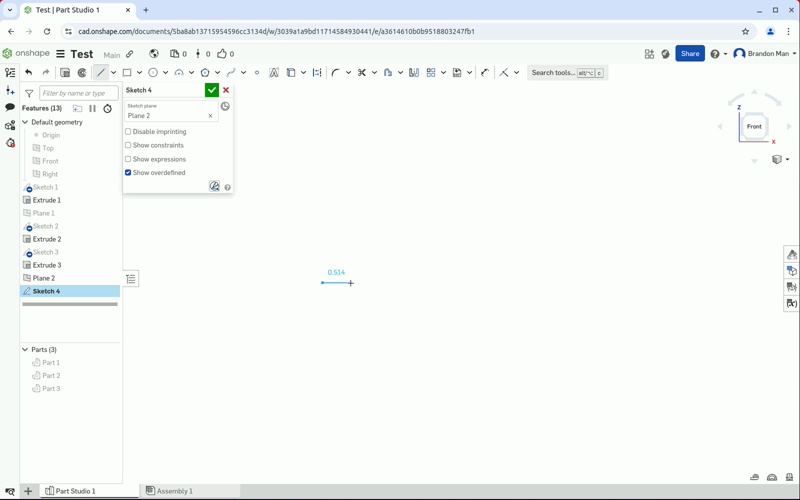
click(350, 282)
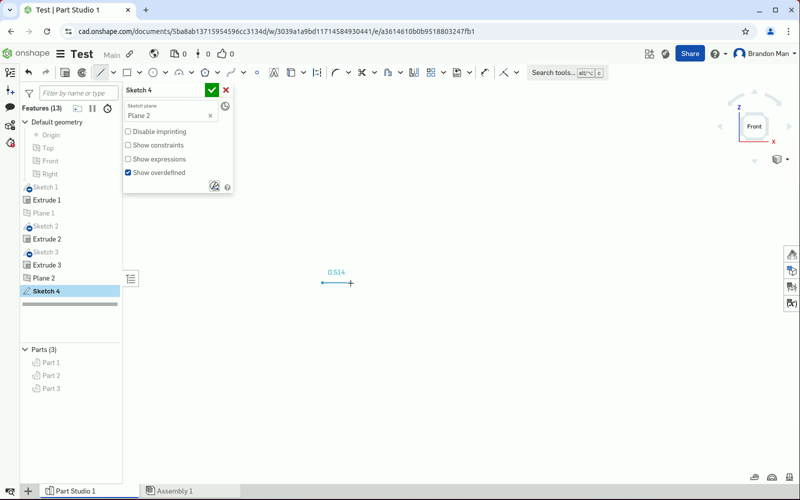
scroll(-6)
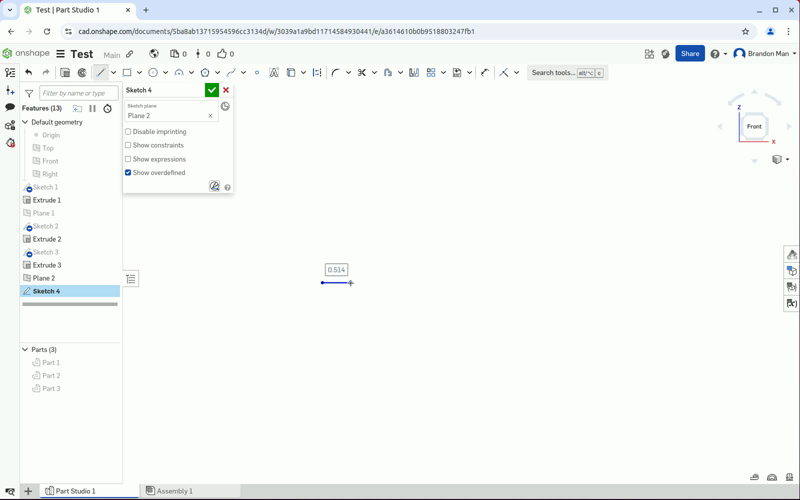
scroll(-6)
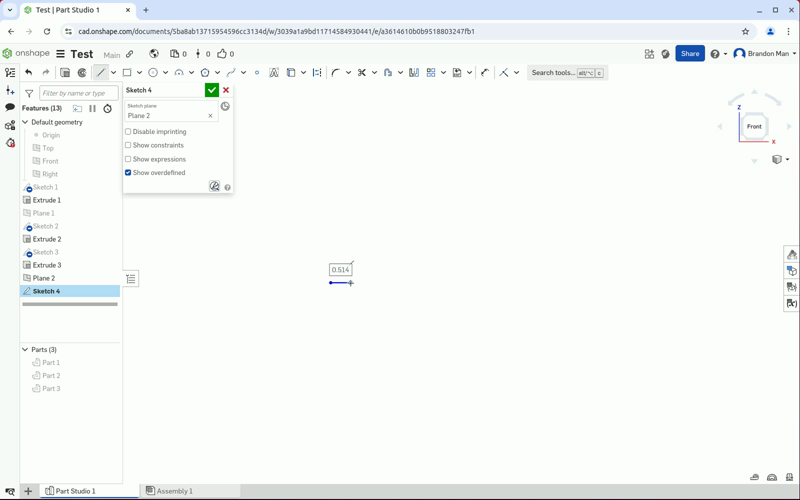
scroll(-6)
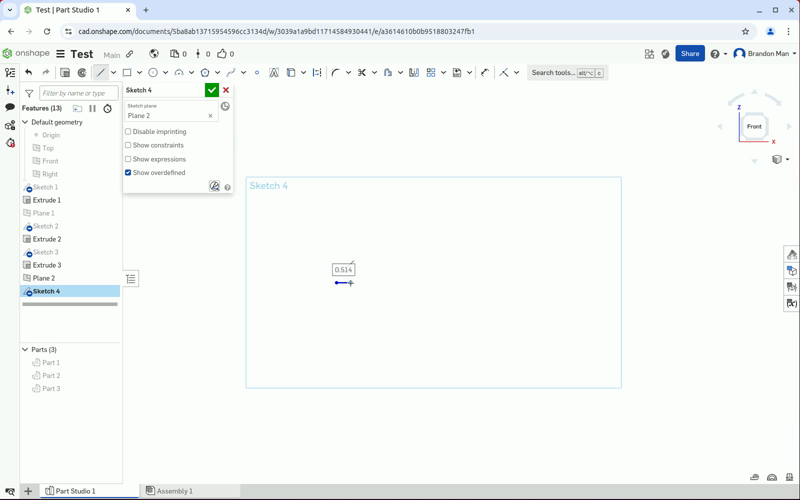
scroll(-6)
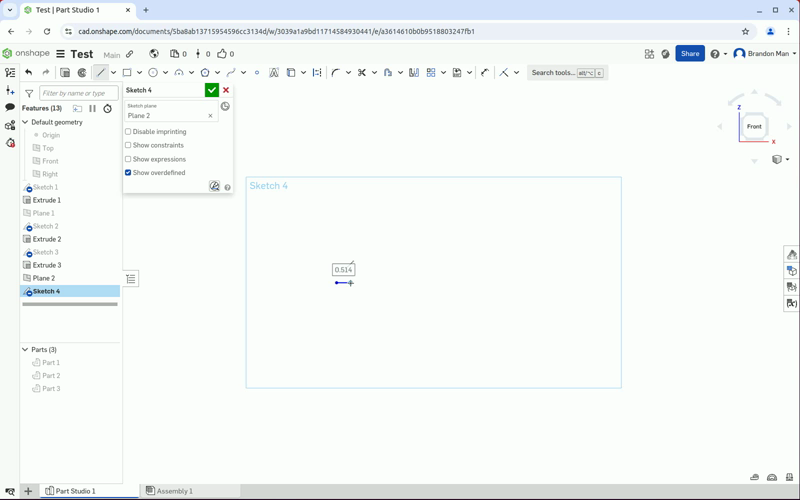
scroll(-6)
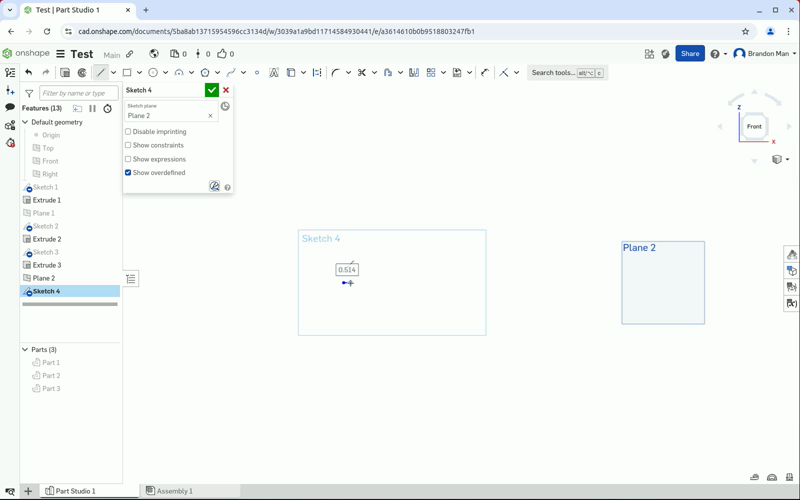
scroll(-6)
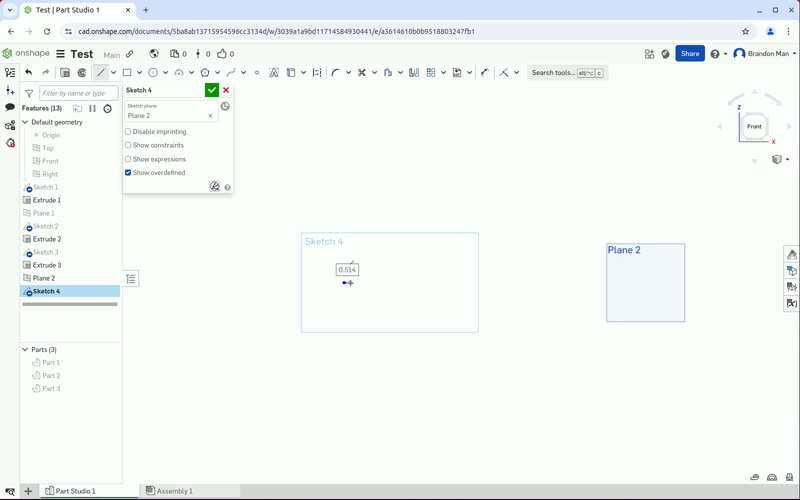
scroll(-6)
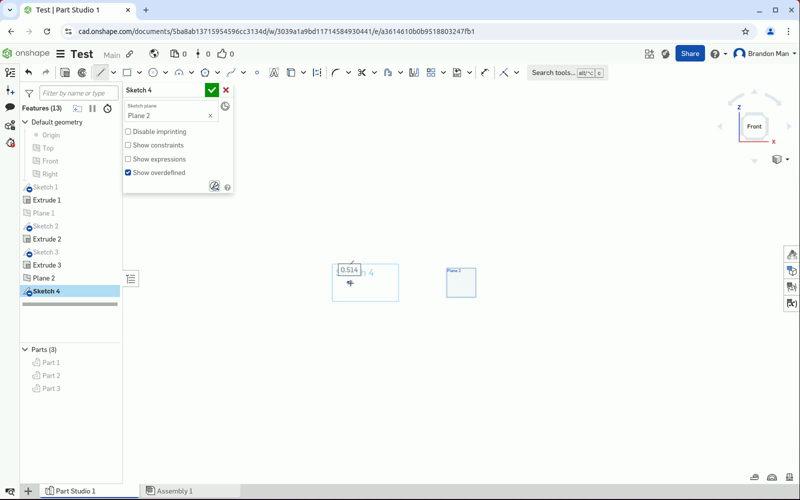
key_up(shift)
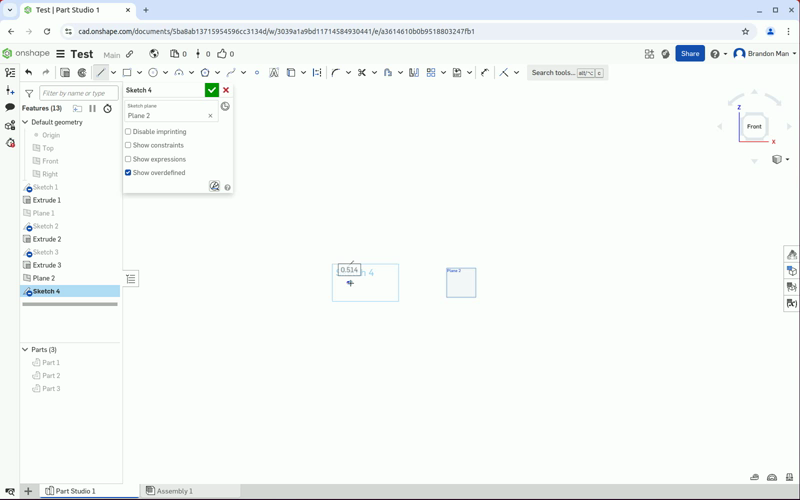
key_down(shift)
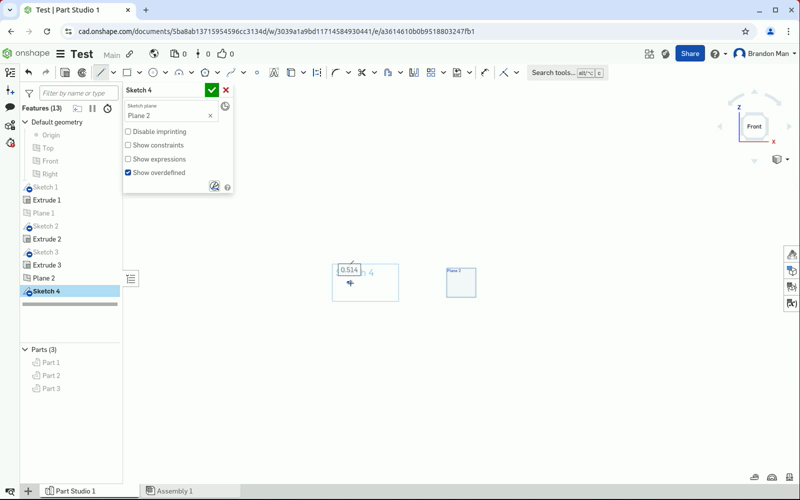
mouse_move(380, 282)
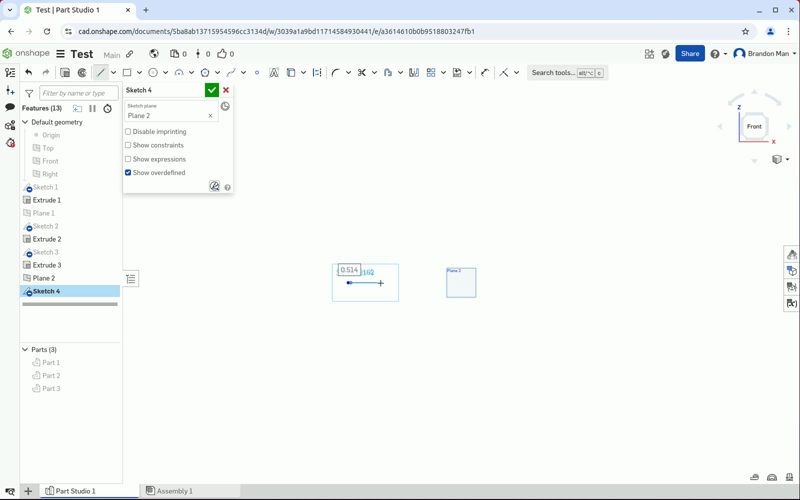
mouse_move(350, 259)
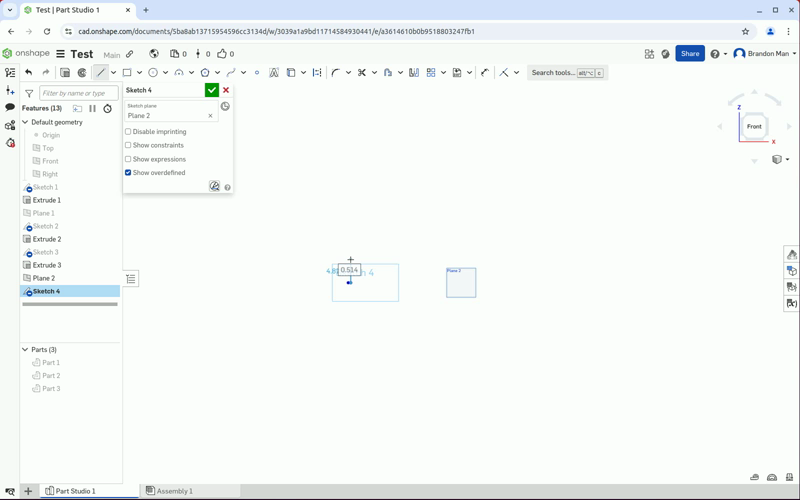
click(350, 259)
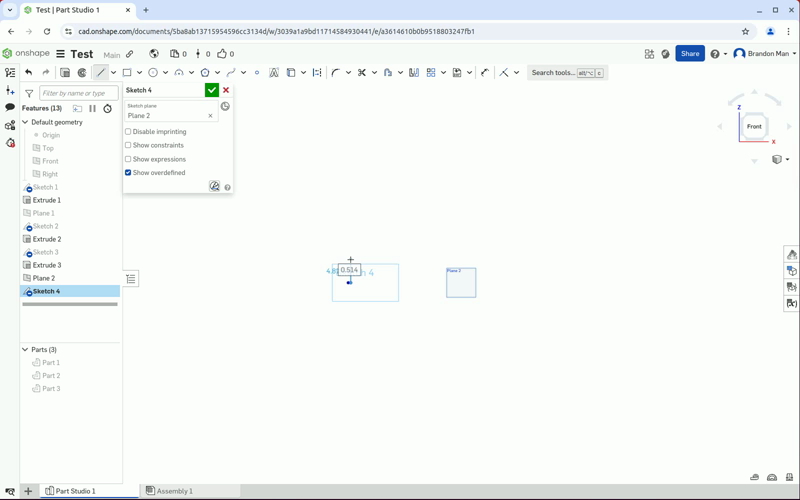
key_up(shift)
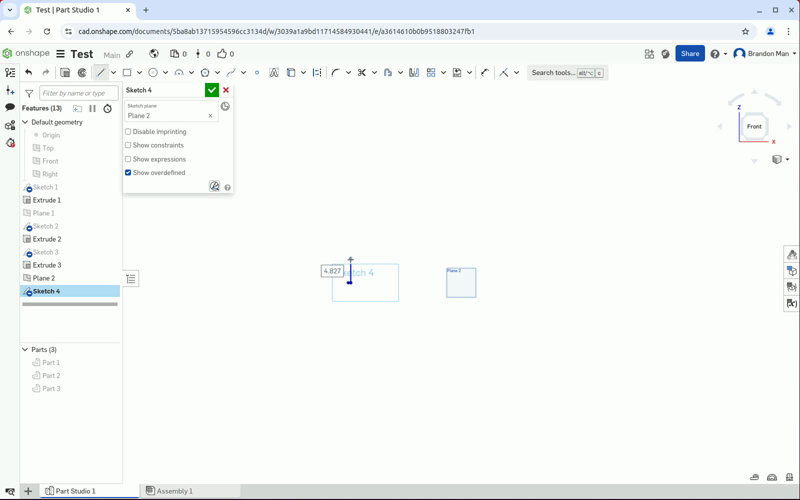
key_down(shift)
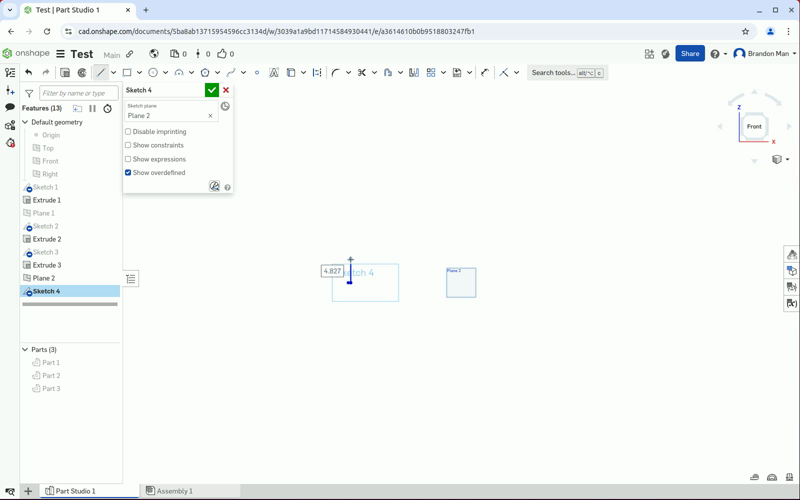
mouse_move(569, 259)
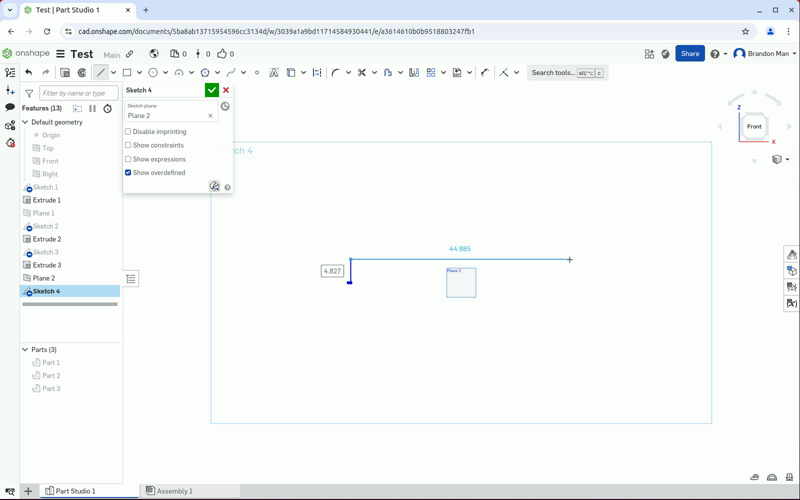
click(569, 259)
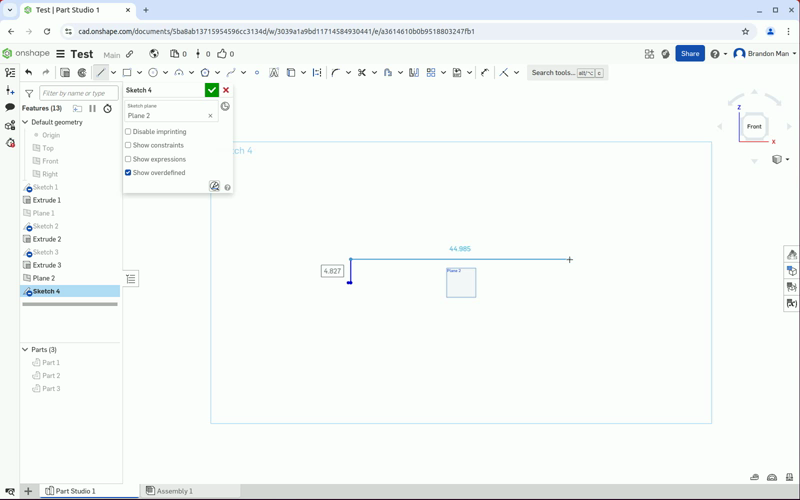
key_up(shift)
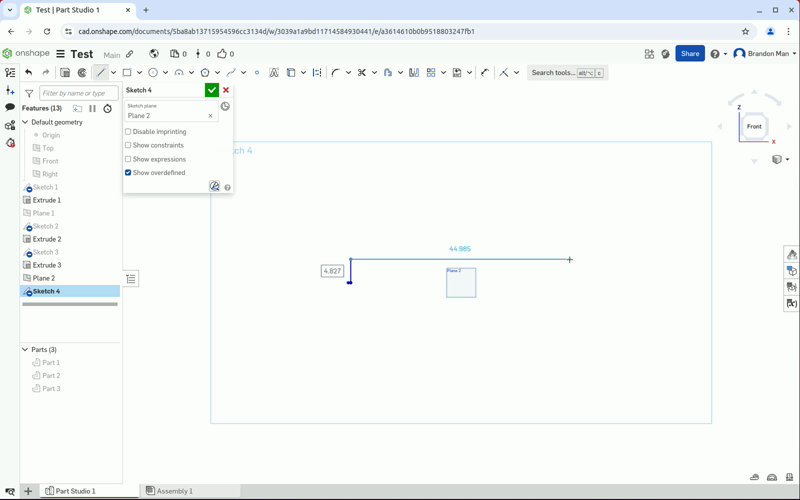
key_down(shift)
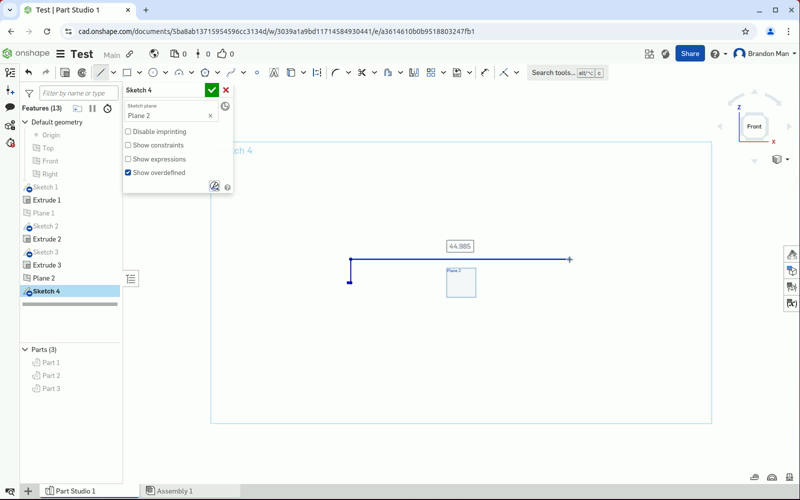
mouse_move(589, 259)
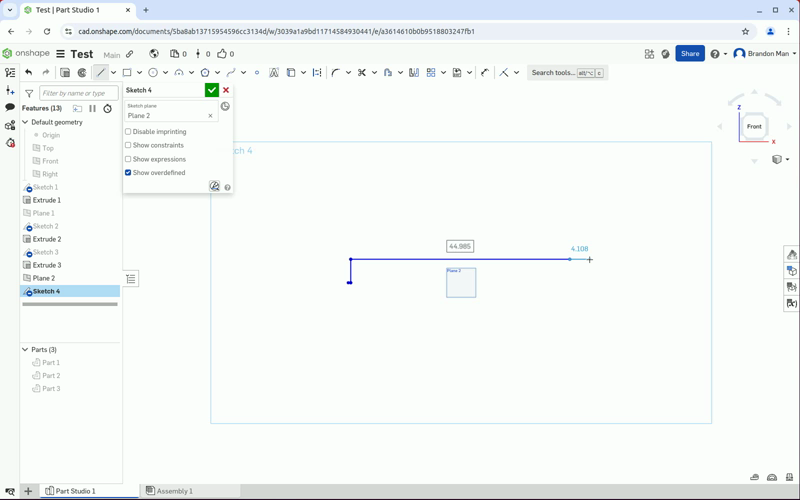
mouse_move(569, 282)
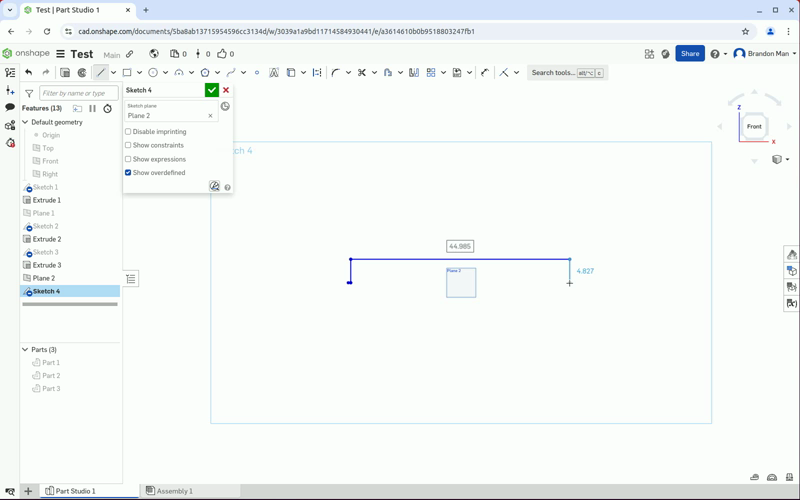
click(569, 282)
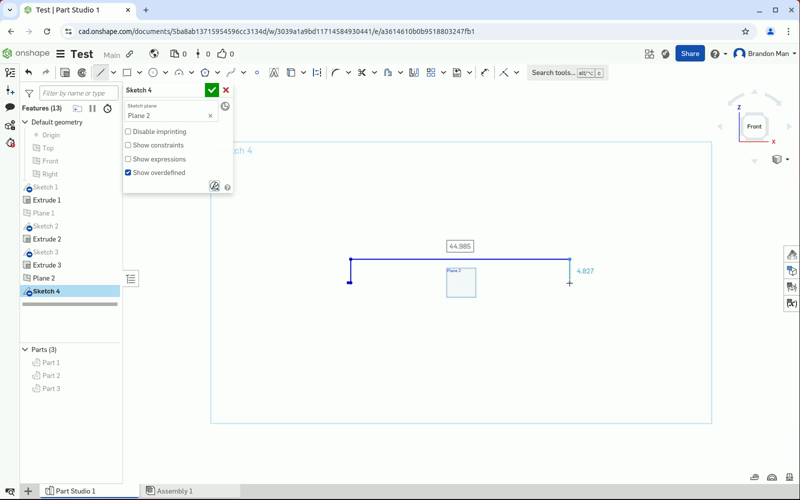
key_up(shift)
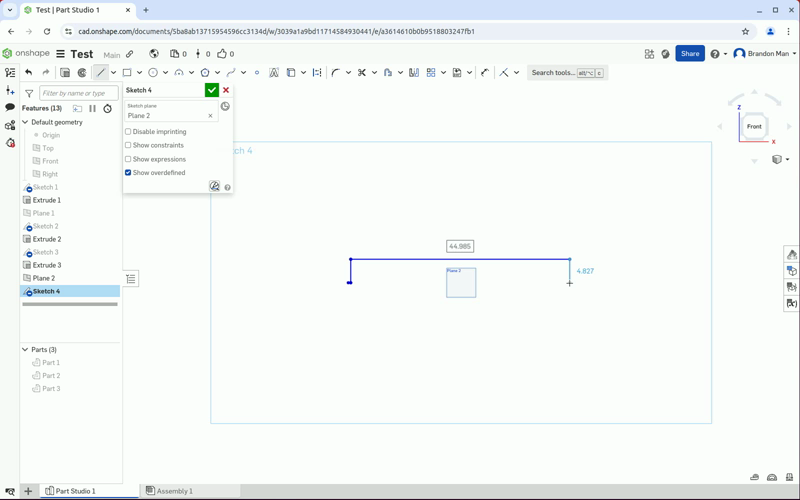
key_down(shift)
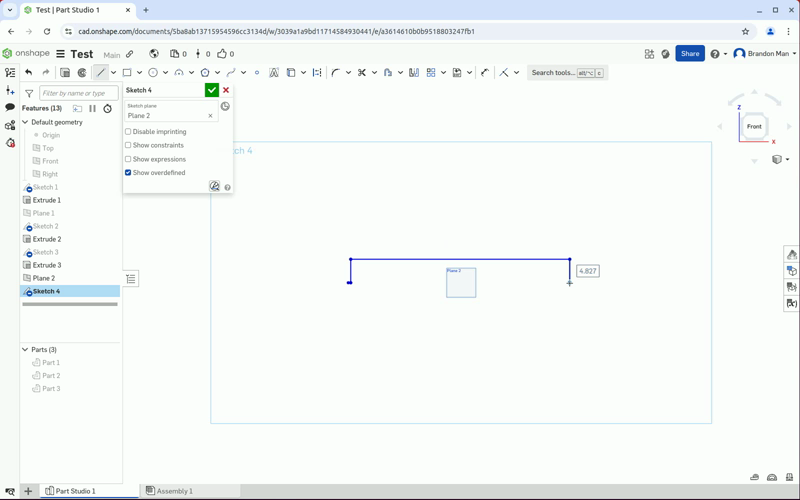
mouse_move(589, 282)
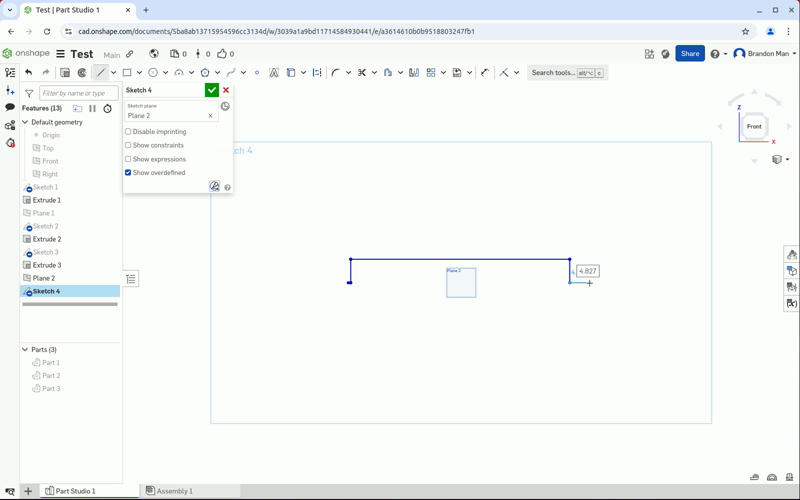
mouse_move(572, 282)
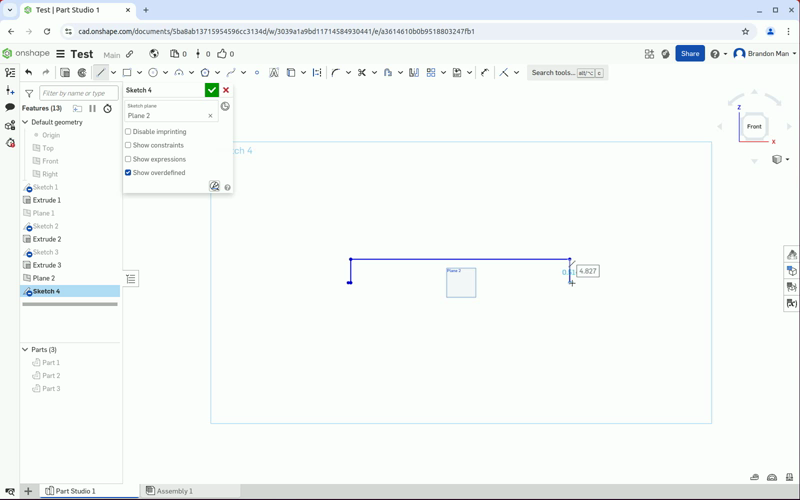
scroll(6)
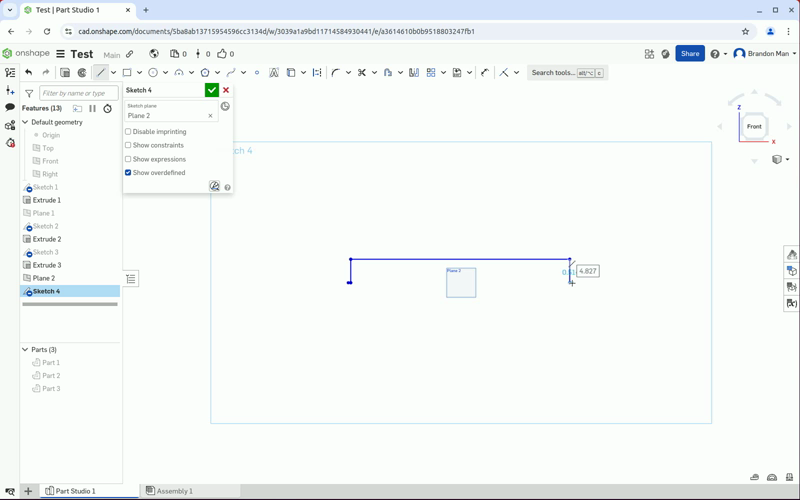
scroll(6)
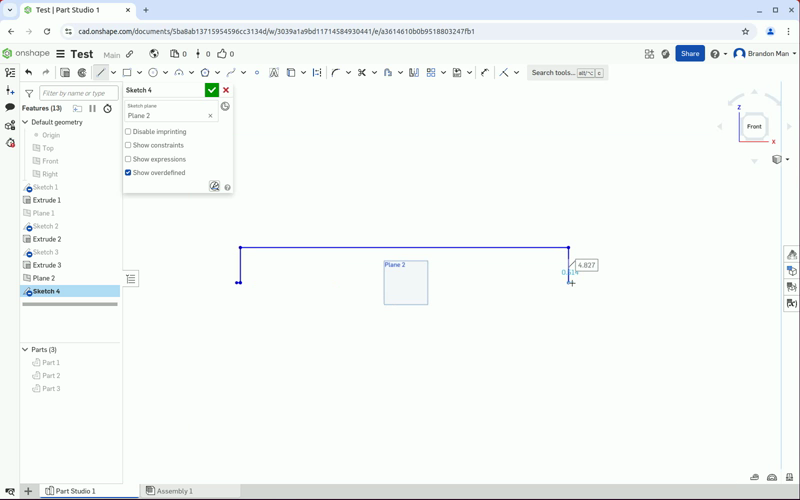
scroll(6)
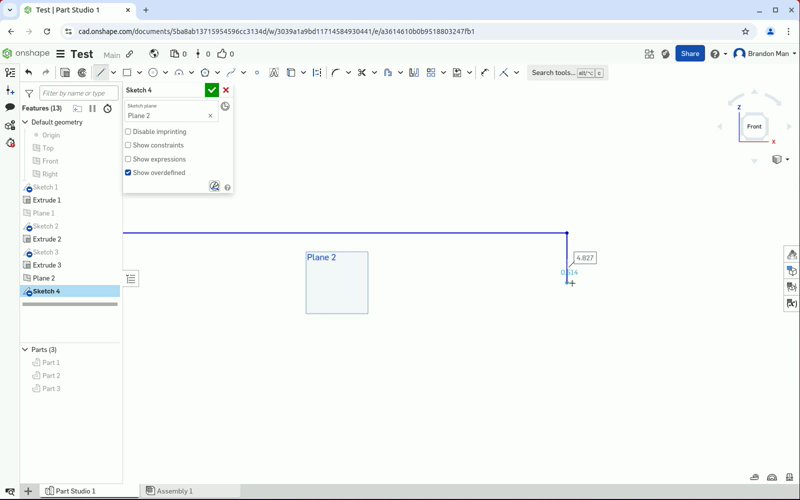
scroll(6)
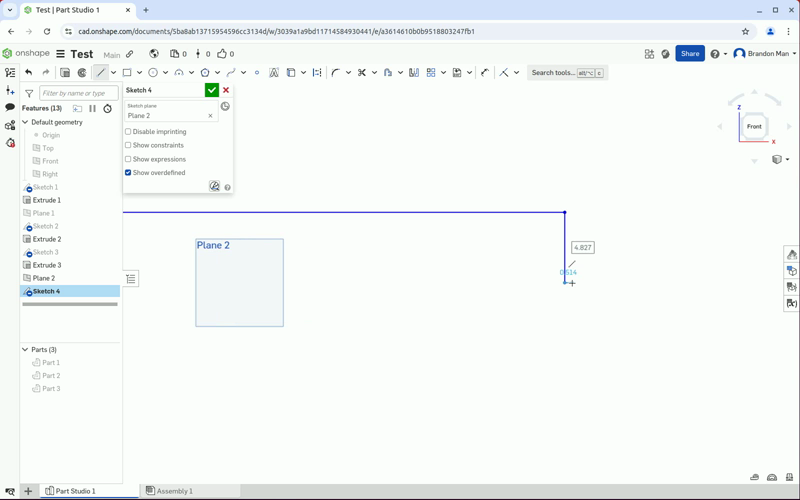
scroll(6)
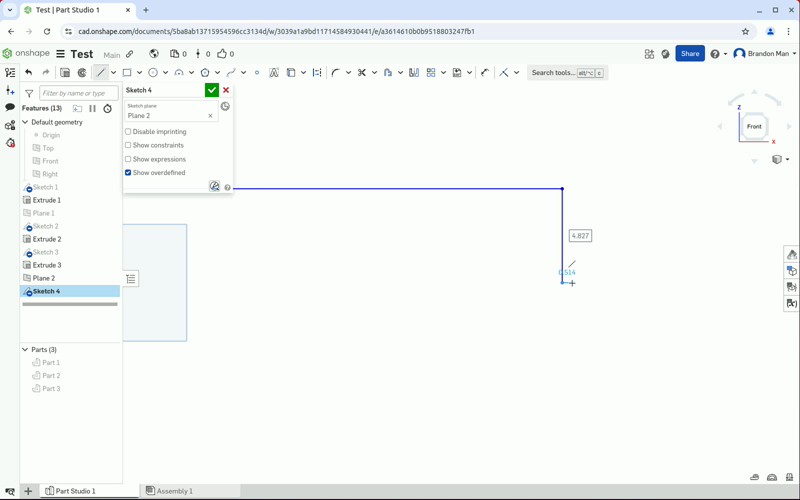
scroll(6)
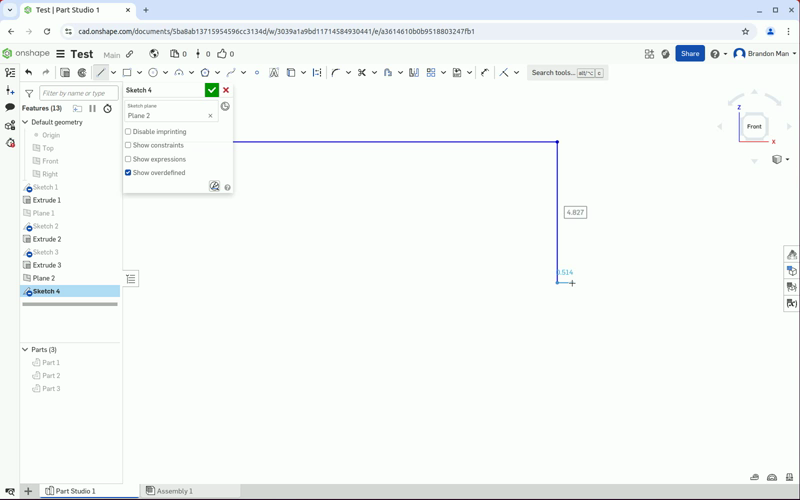
scroll(6)
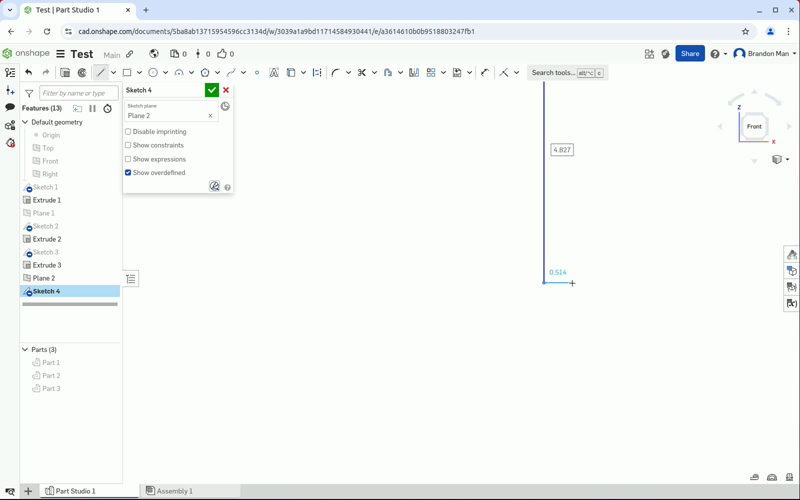
click(572, 282)
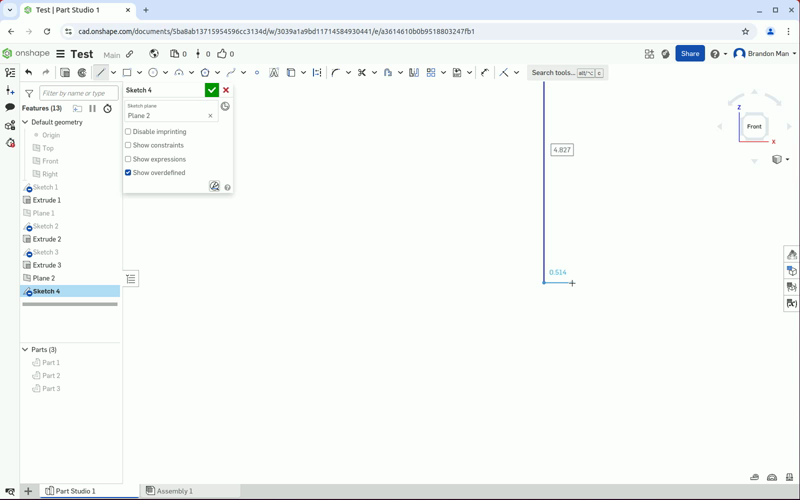
scroll(-6)
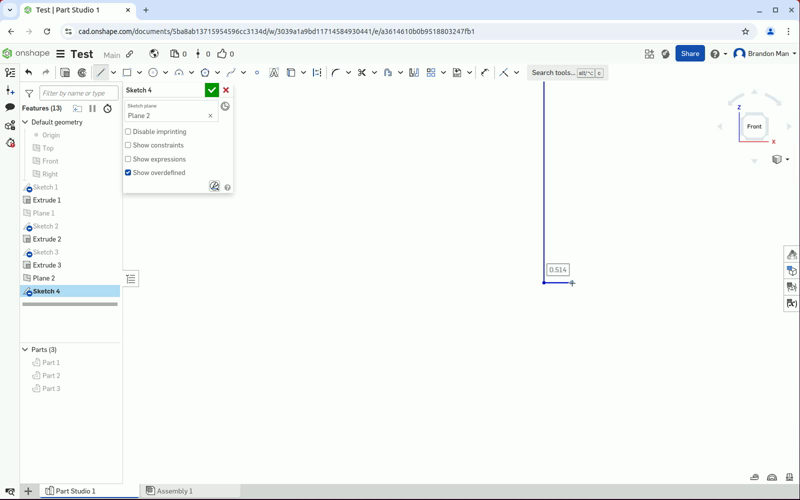
scroll(-6)
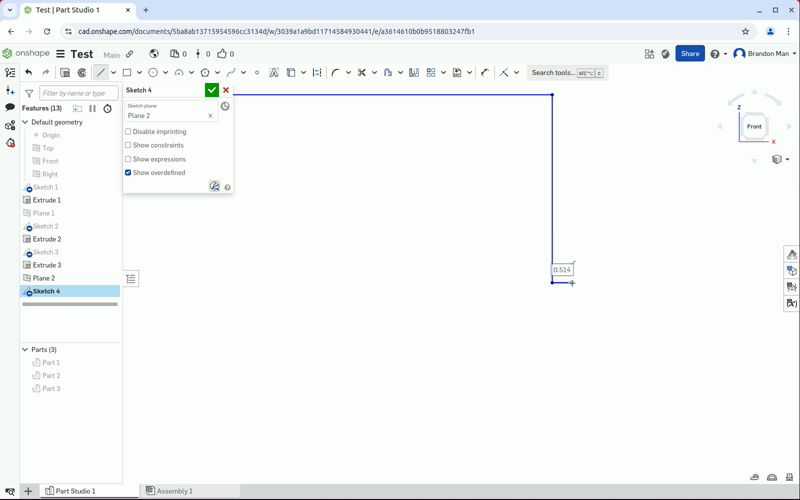
scroll(-6)
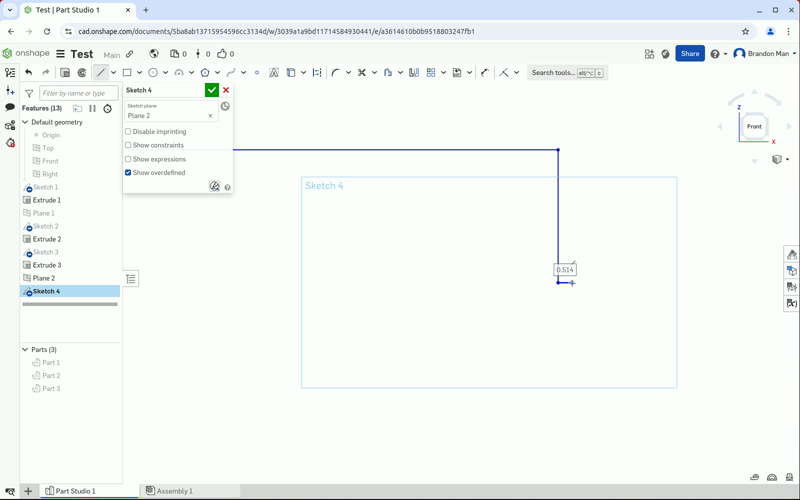
scroll(-6)
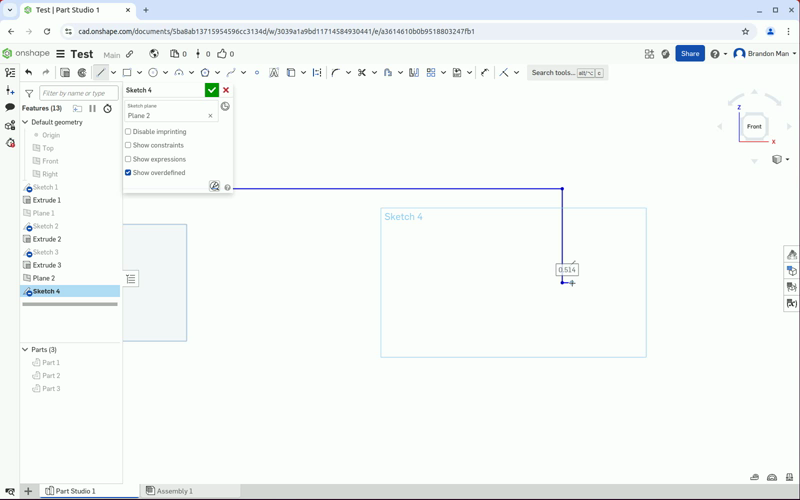
scroll(-6)
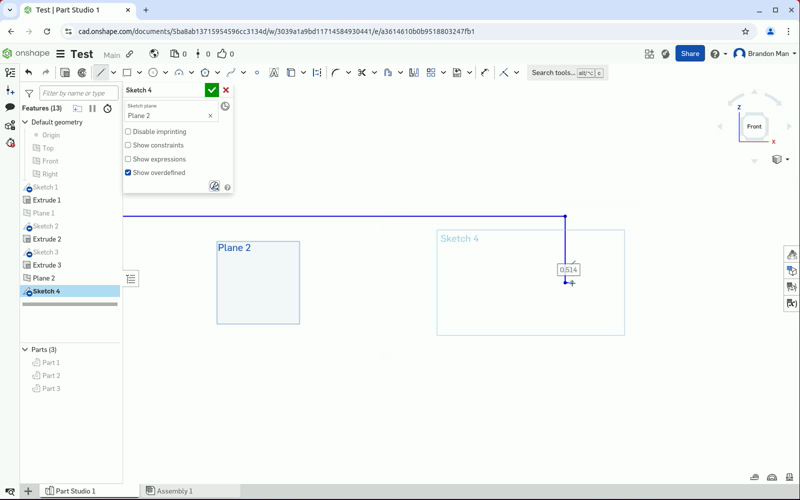
scroll(-6)
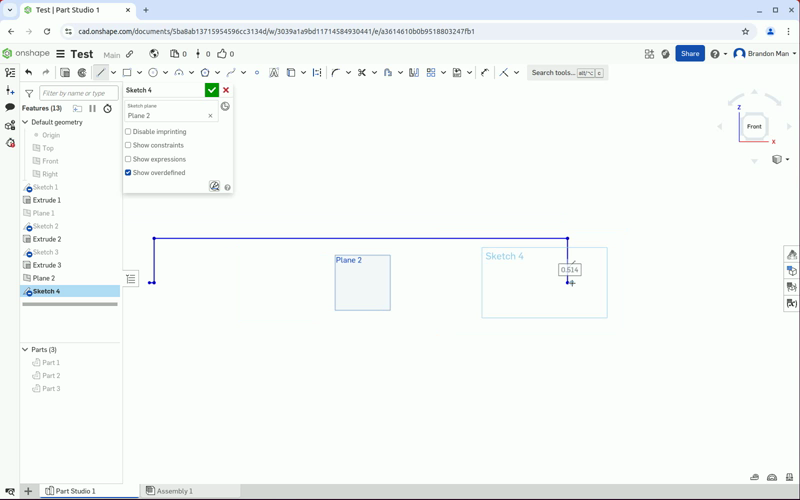
scroll(-6)
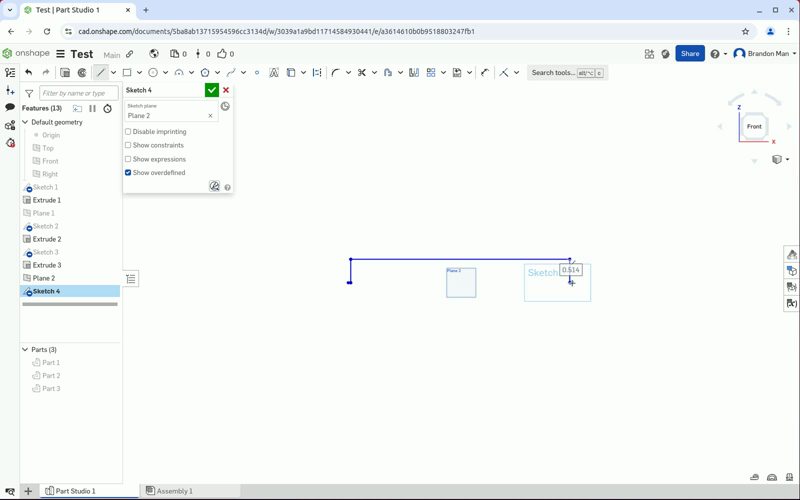
key_up(shift)
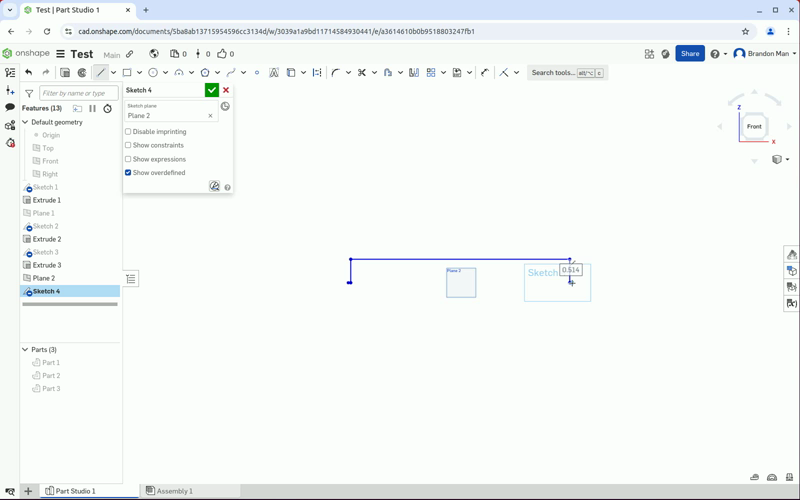
key_down(shift)
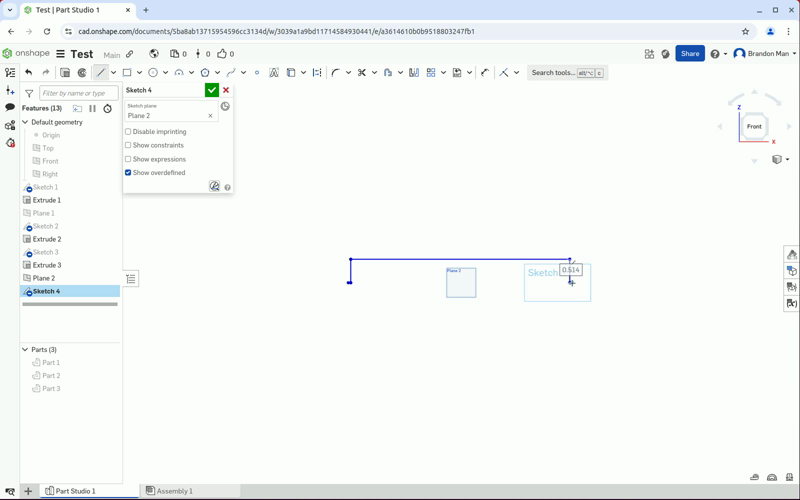
mouse_move(589, 282)
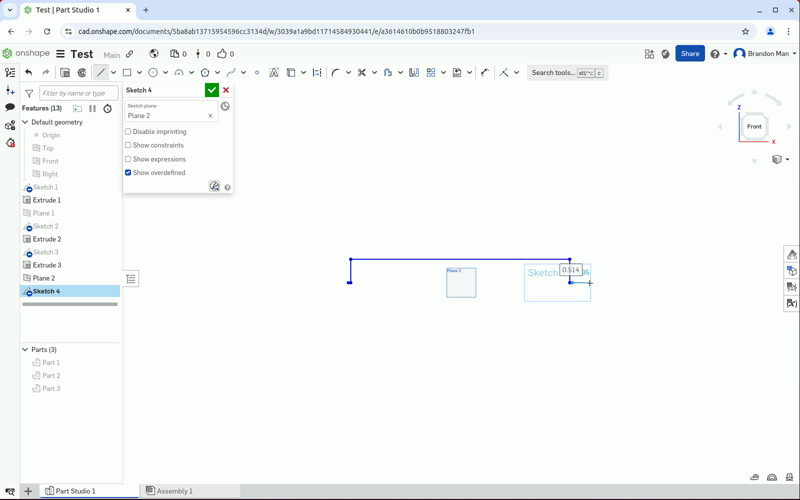
mouse_move(572, 257)
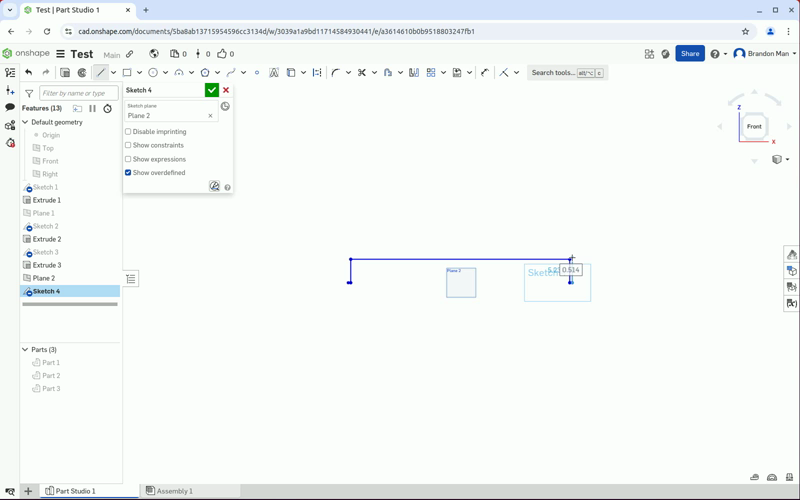
scroll(6)
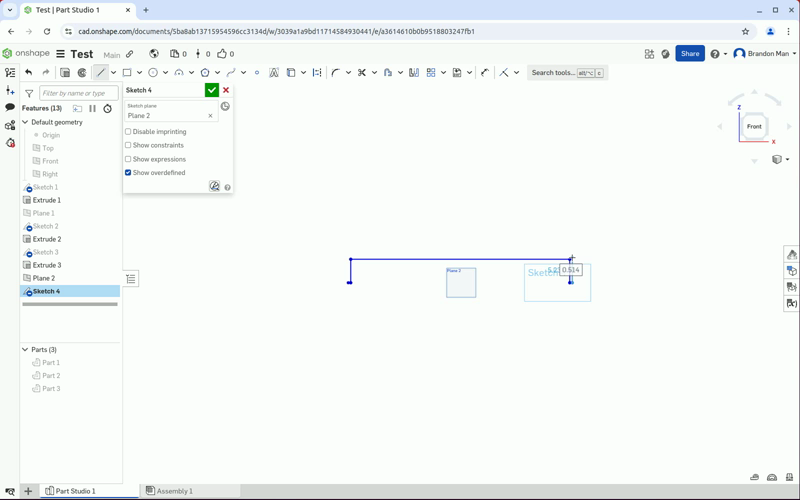
scroll(6)
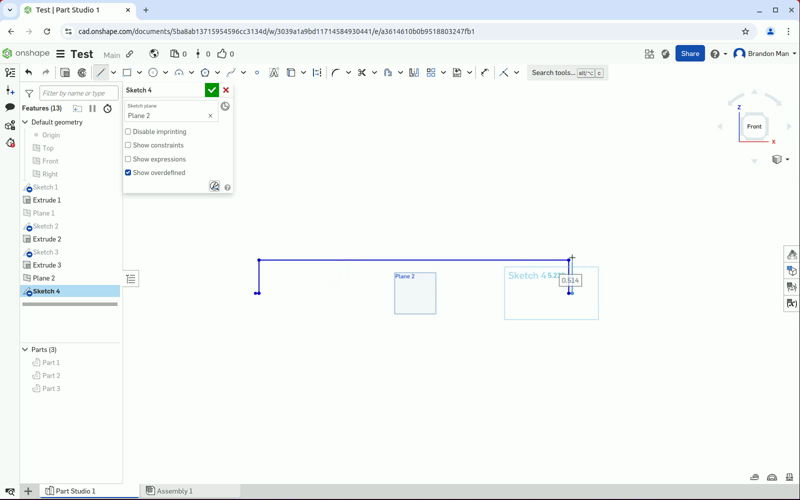
scroll(6)
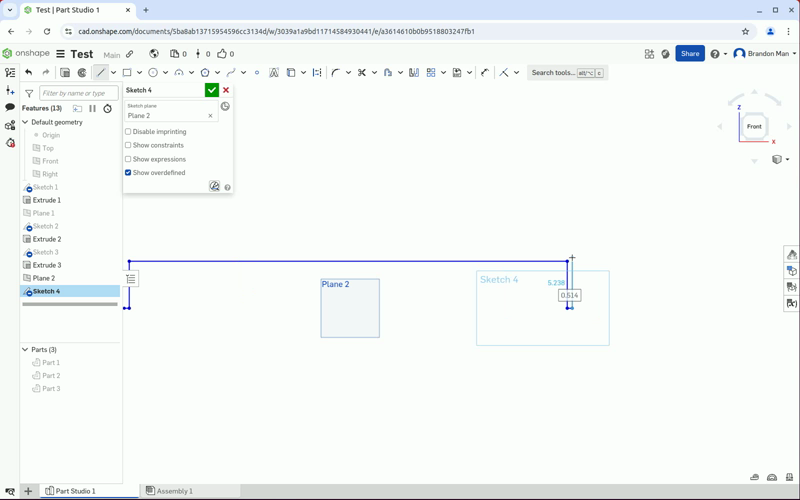
scroll(6)
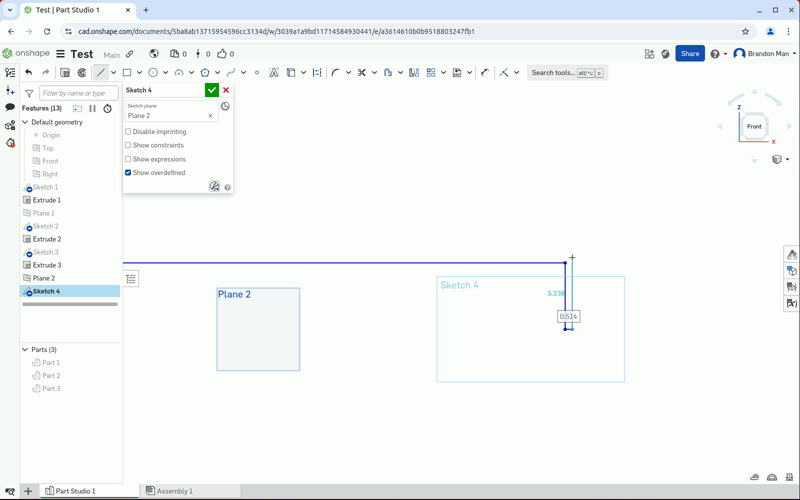
scroll(6)
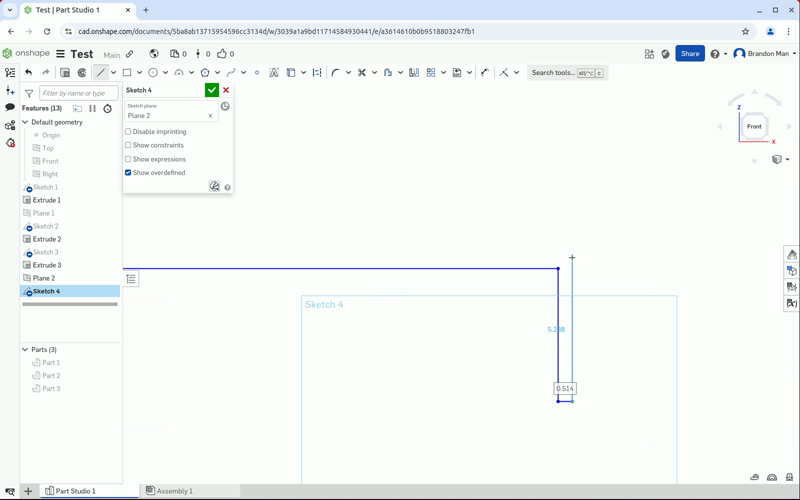
scroll(6)
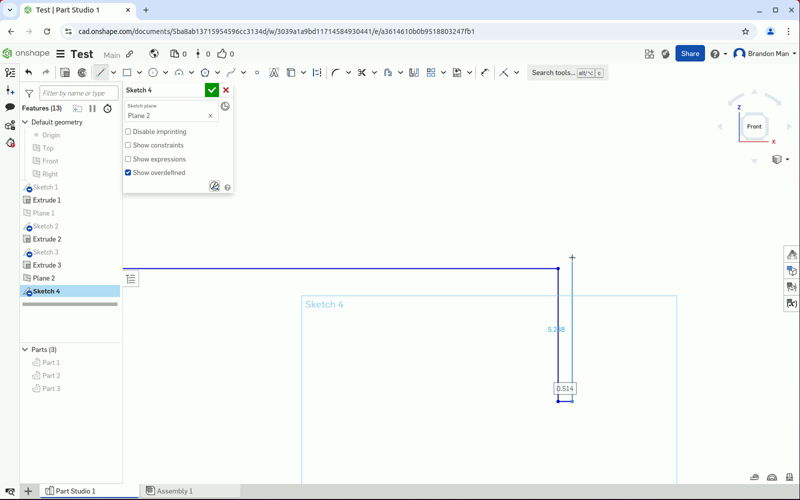
scroll(6)
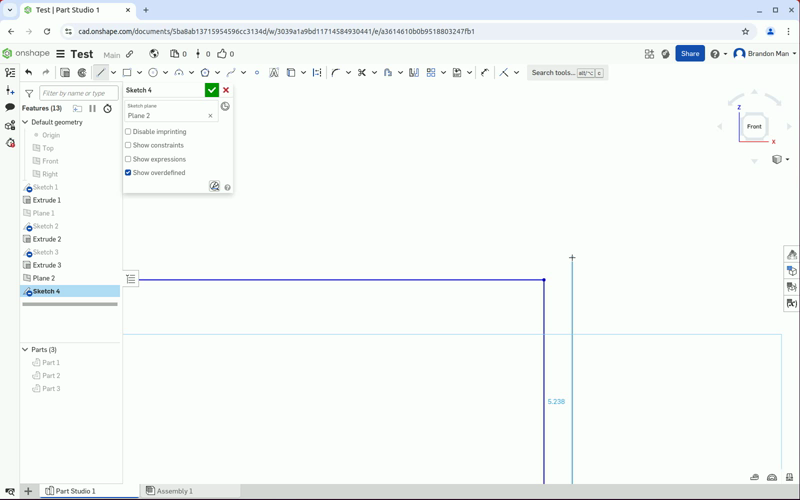
click(572, 257)
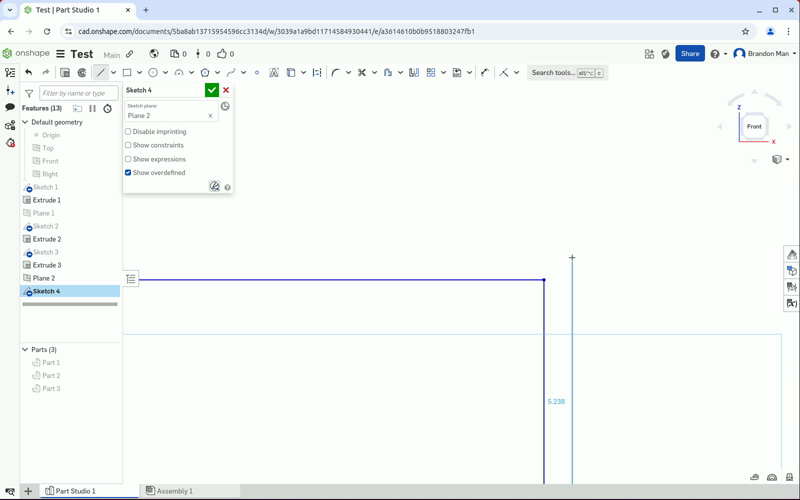
scroll(-6)
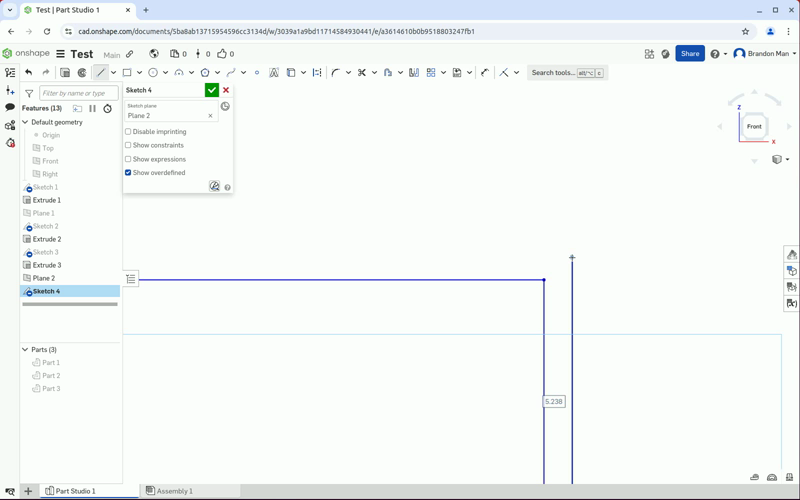
scroll(-6)
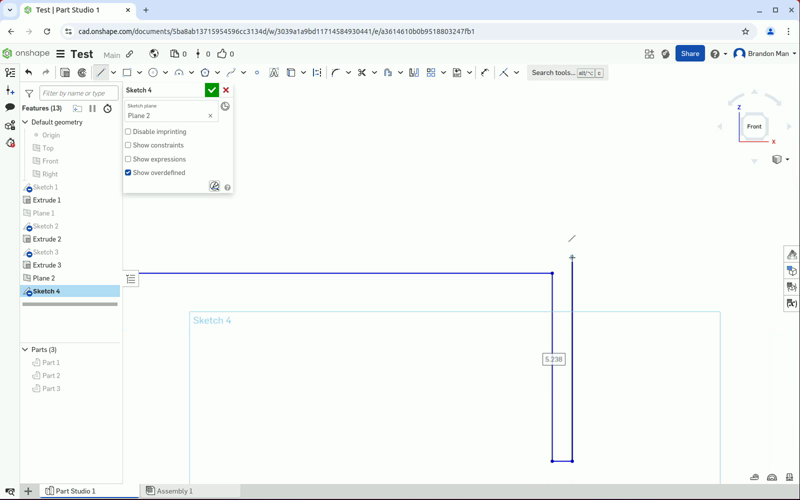
scroll(-6)
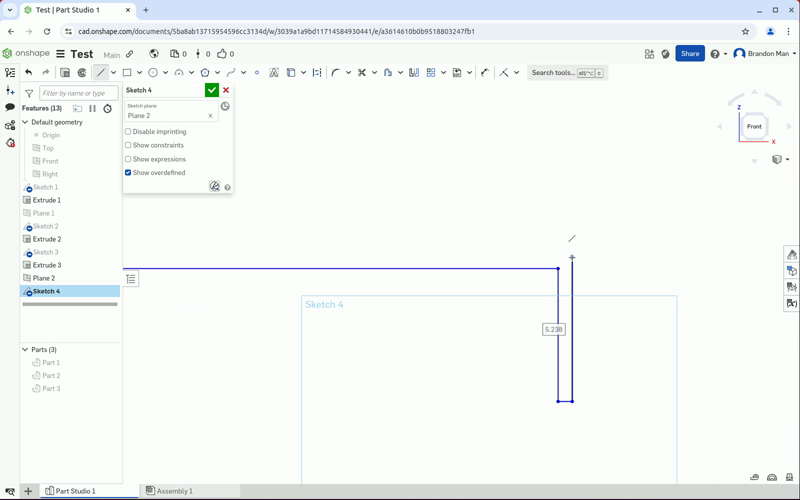
scroll(-6)
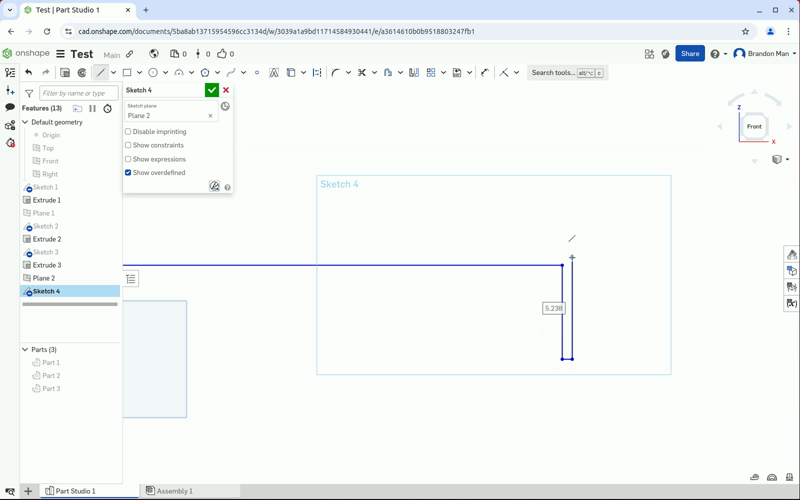
scroll(-6)
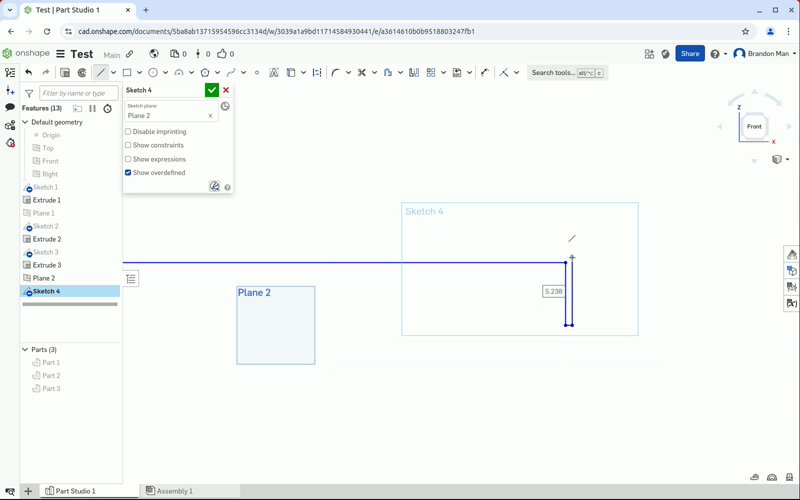
scroll(-6)
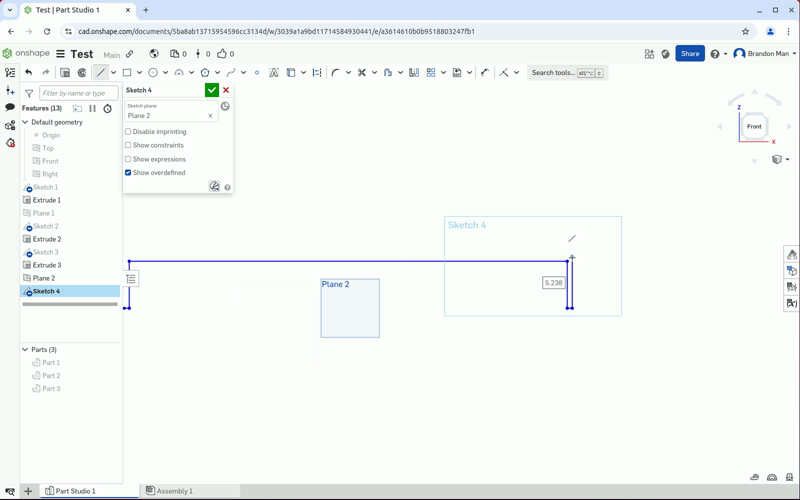
scroll(-6)
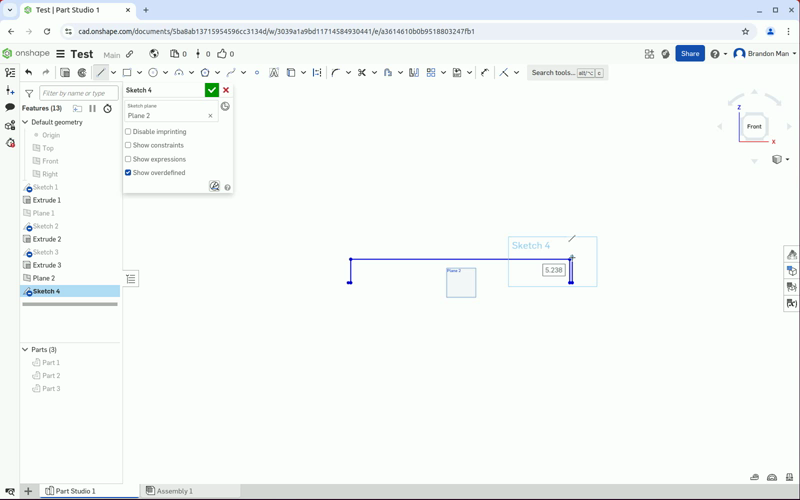
key_up(shift)
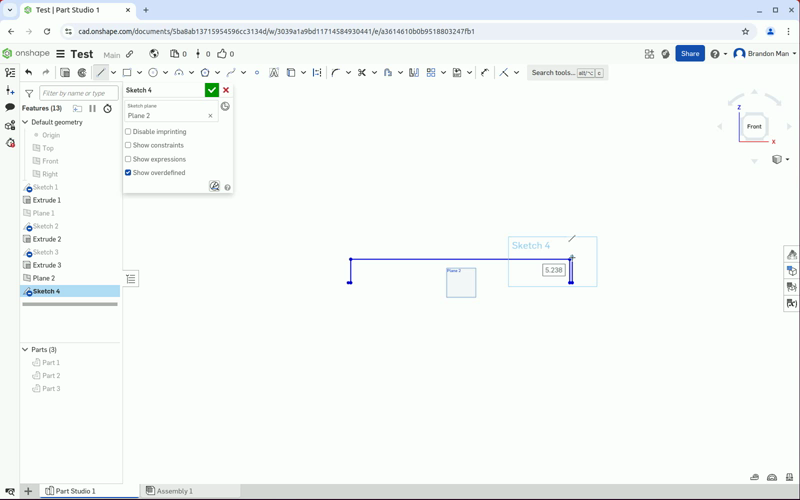
key_down(shift)
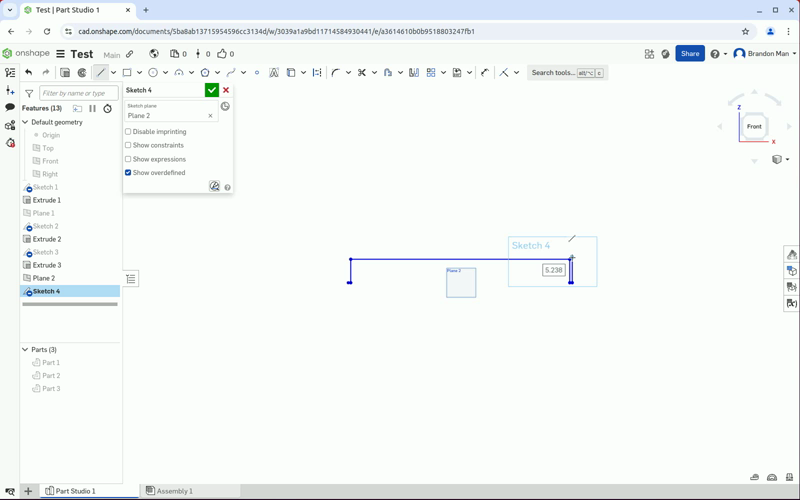
mouse_move(348, 257)
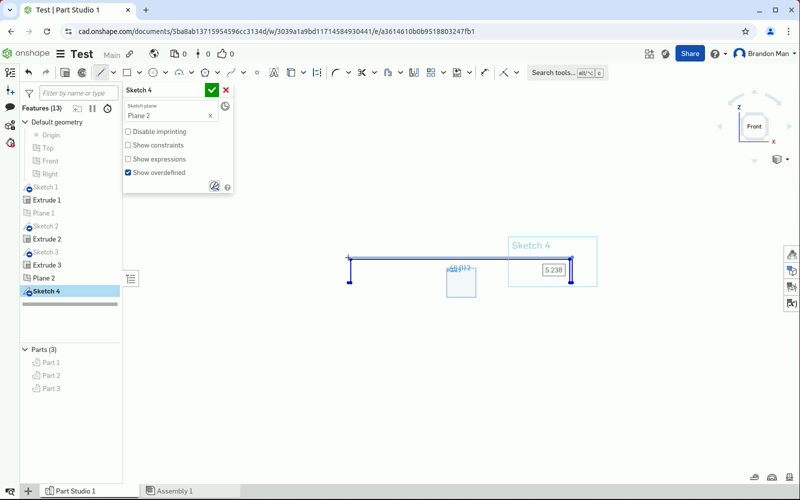
scroll(6)
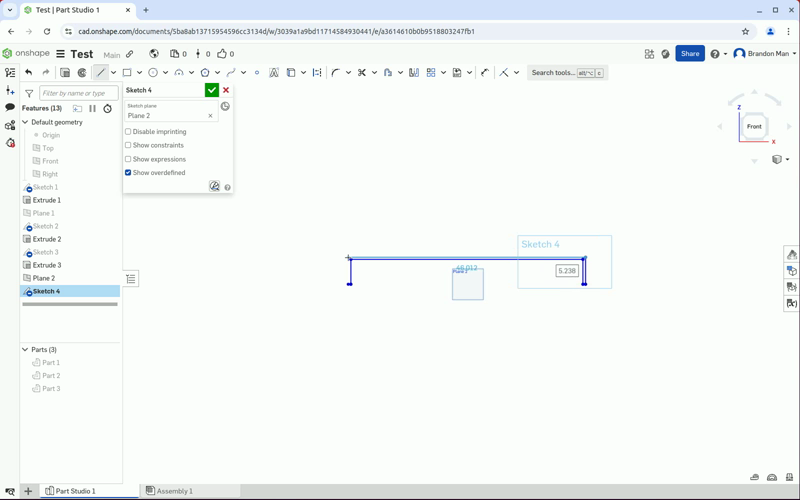
scroll(6)
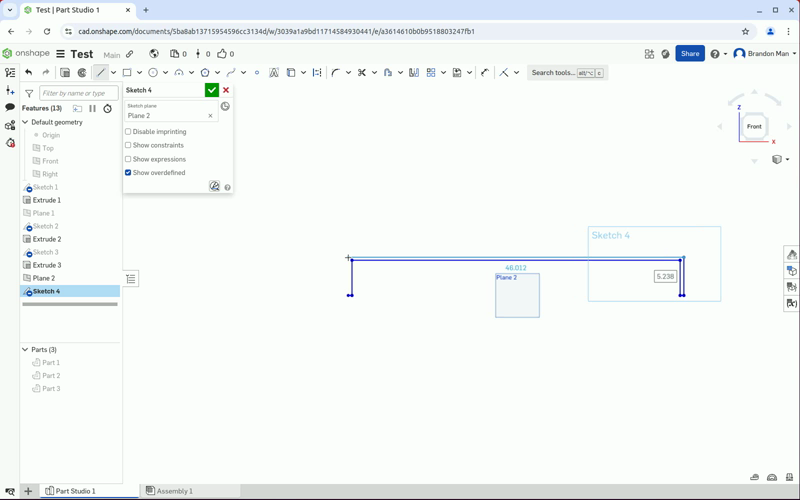
scroll(6)
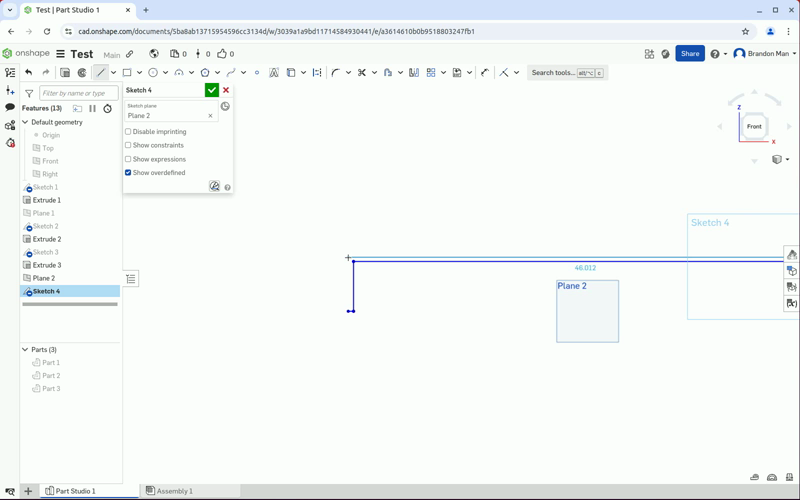
scroll(6)
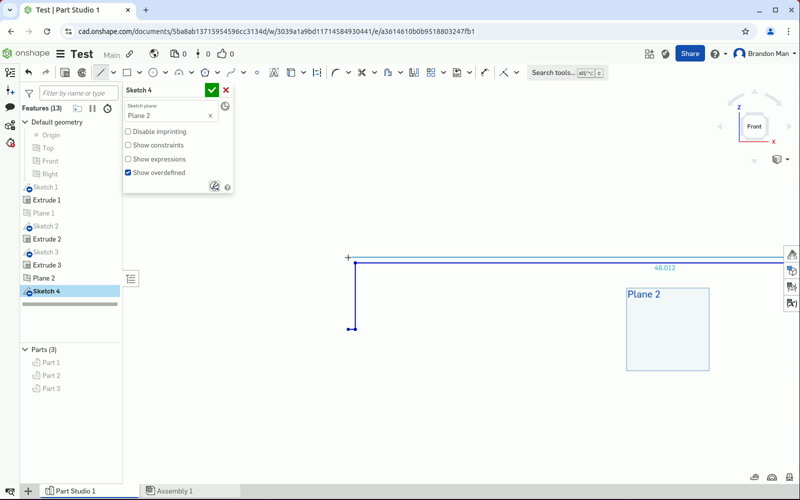
scroll(6)
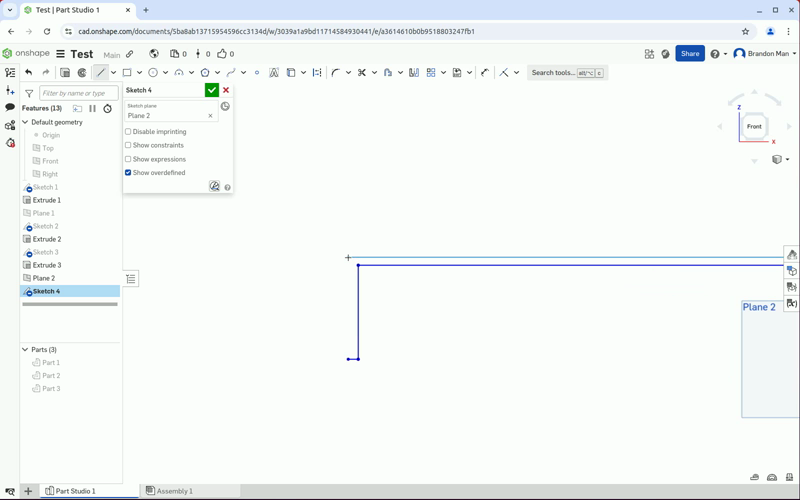
scroll(6)
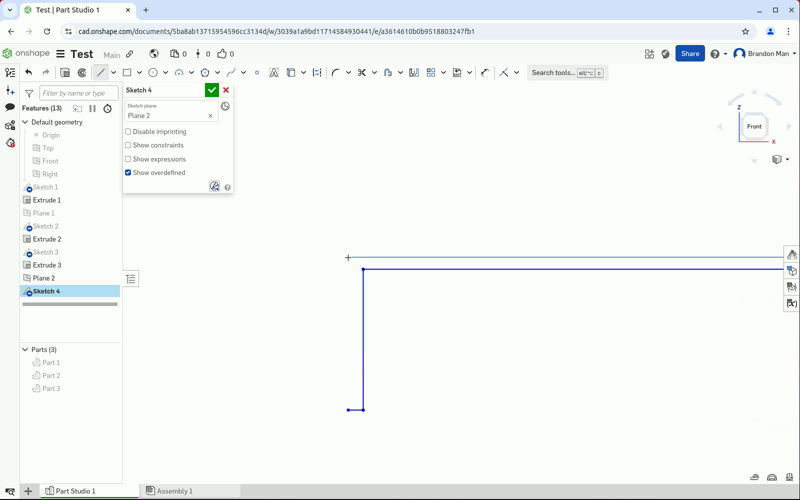
scroll(6)
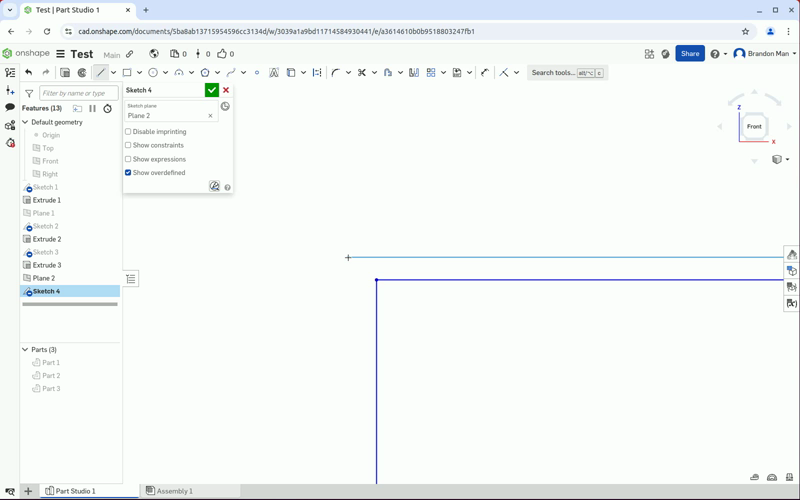
click(348, 257)
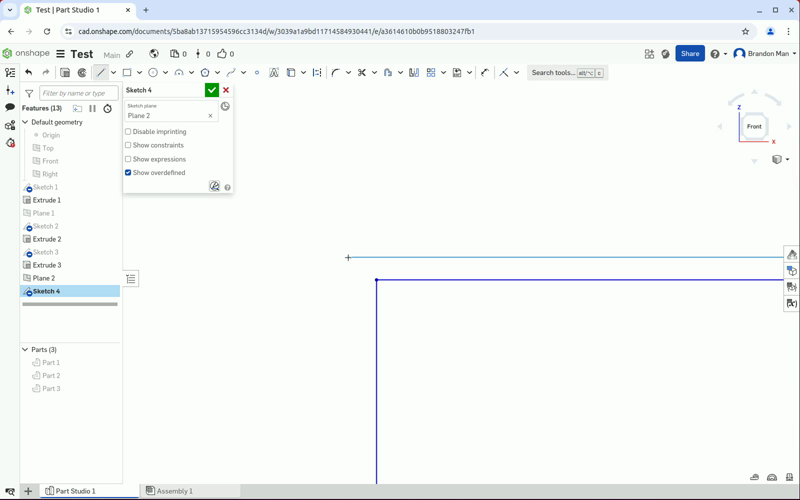
scroll(-6)
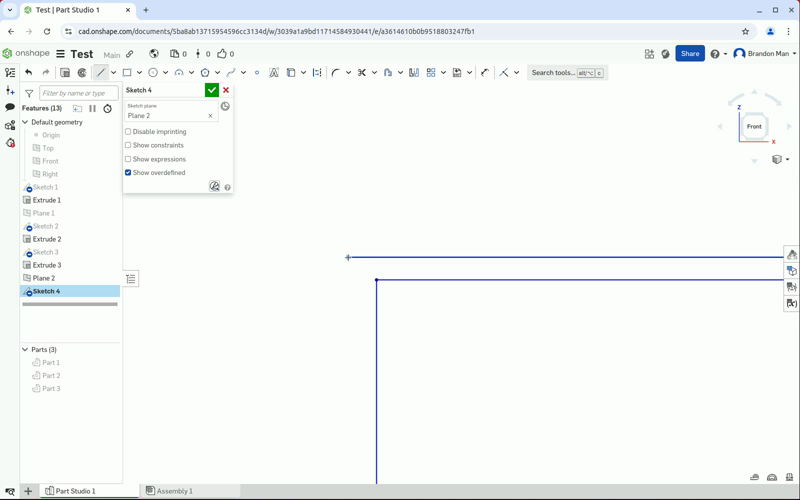
scroll(-6)
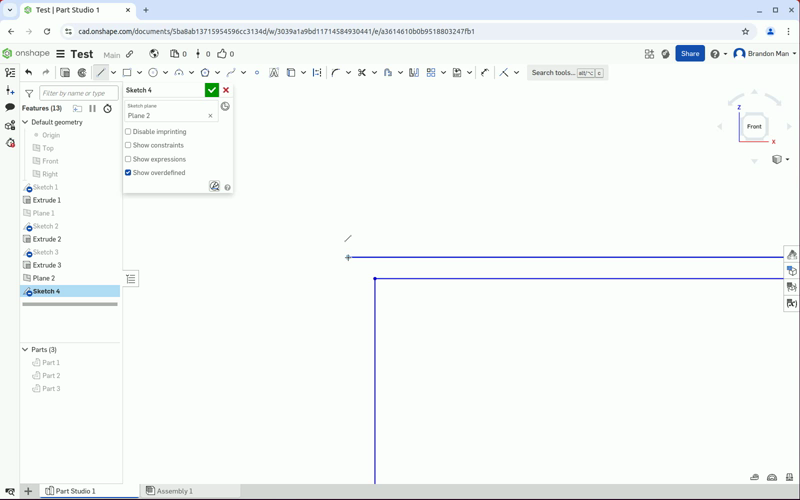
scroll(-6)
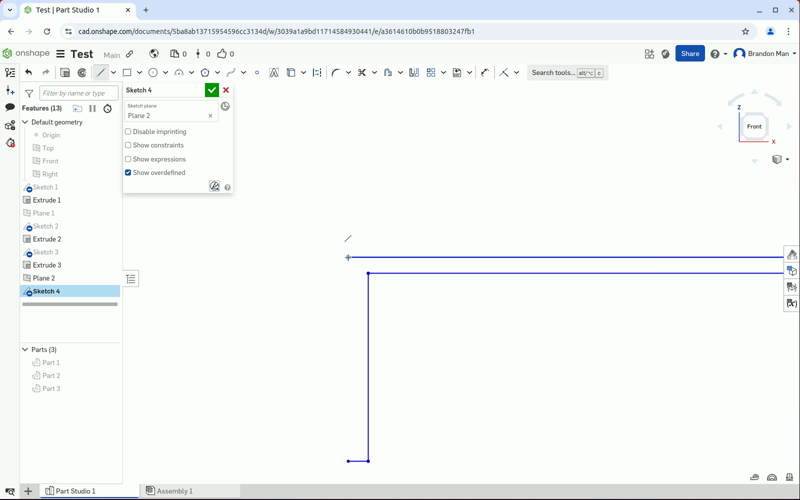
scroll(-6)
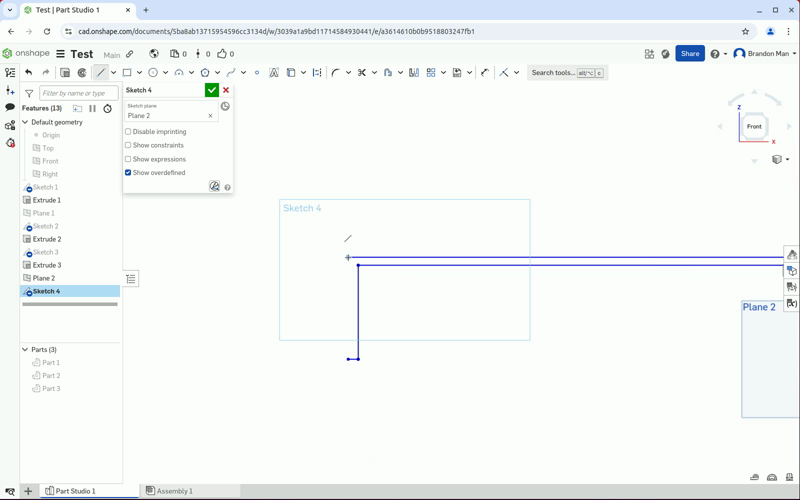
scroll(-6)
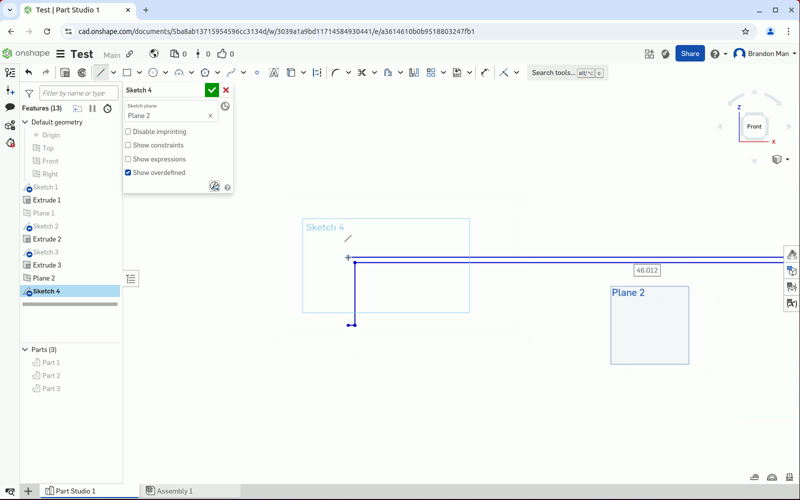
scroll(-6)
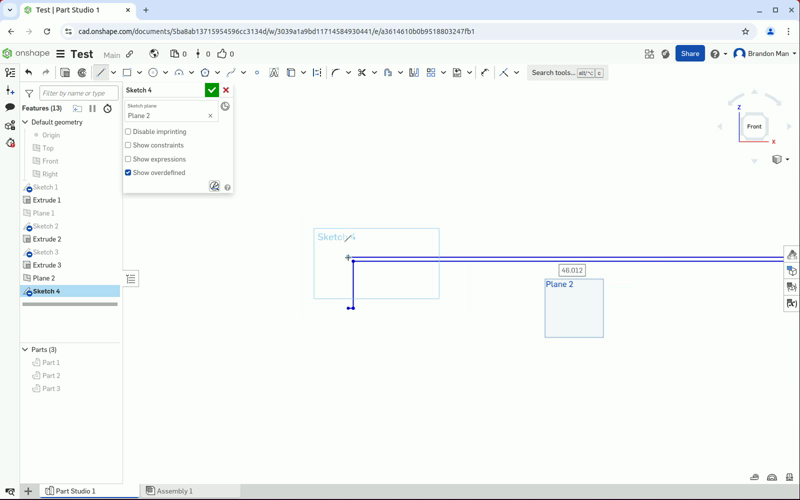
scroll(-6)
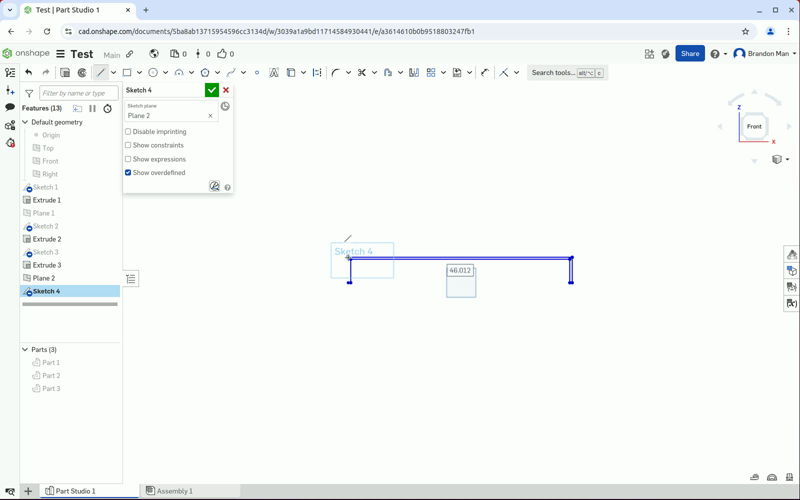
key_up(shift)
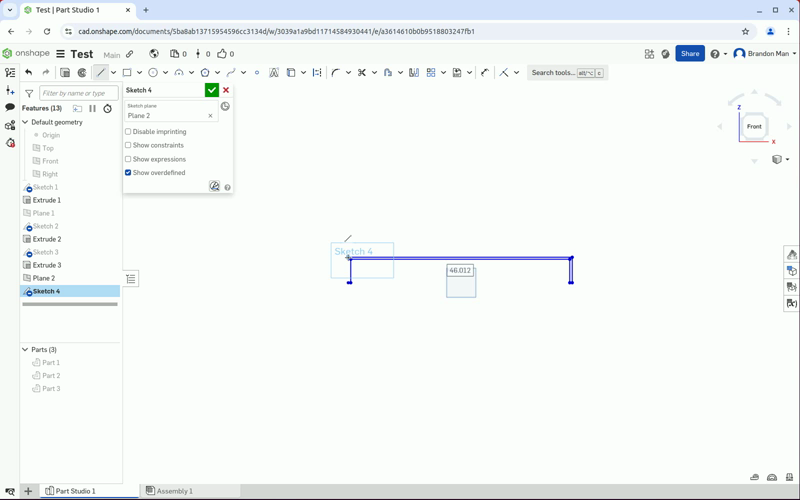
mouse_move(378, 257)
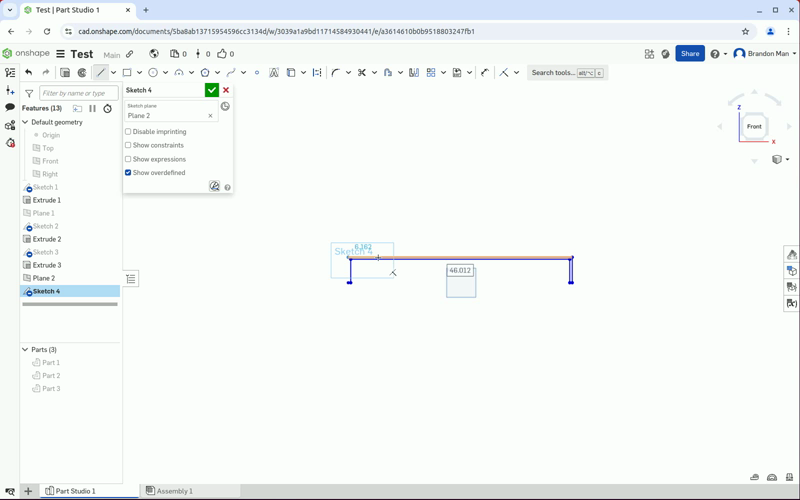
key_down(shift)
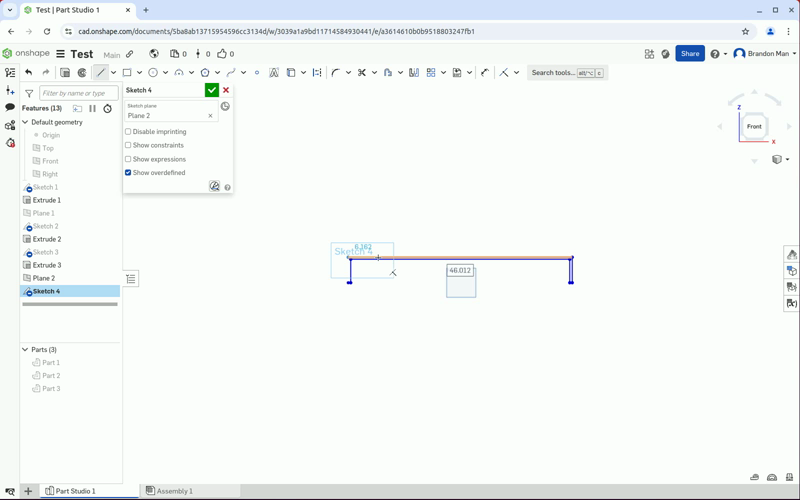
mouse_move(348, 282)
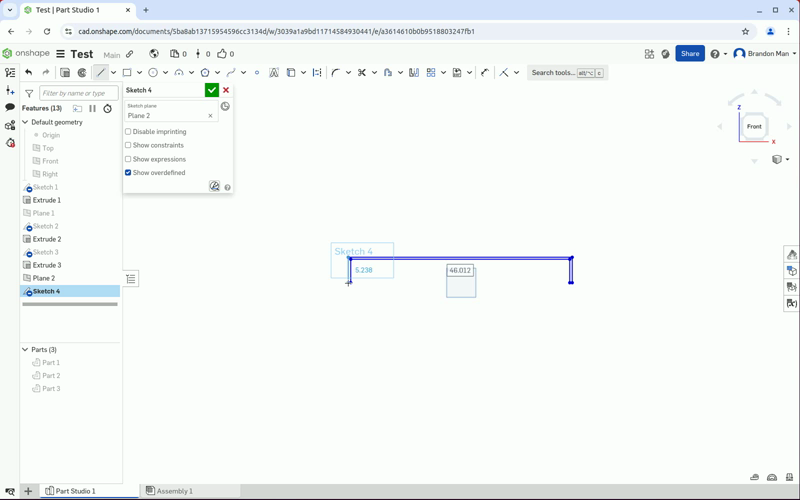
scroll(6)
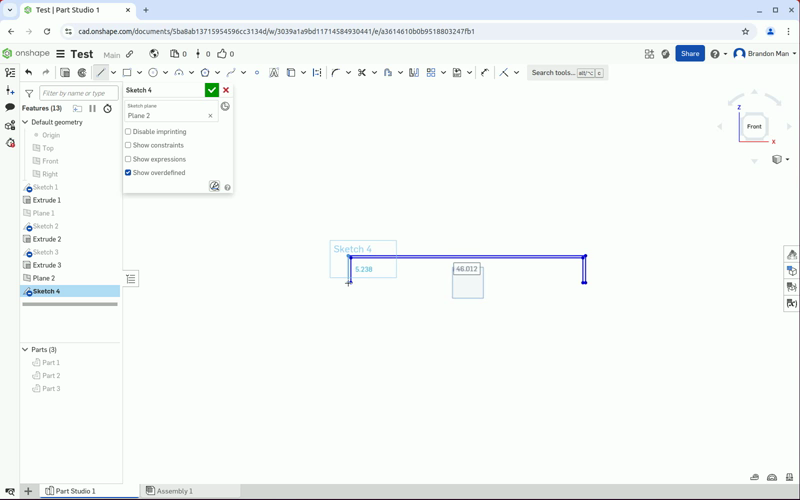
scroll(6)
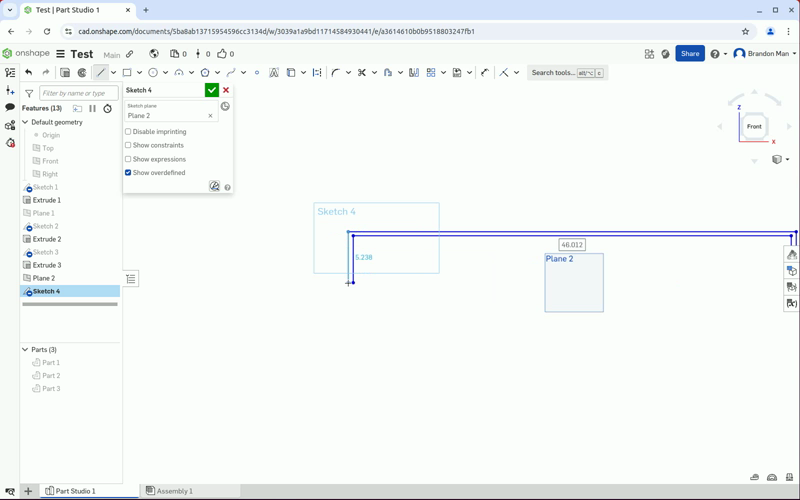
scroll(6)
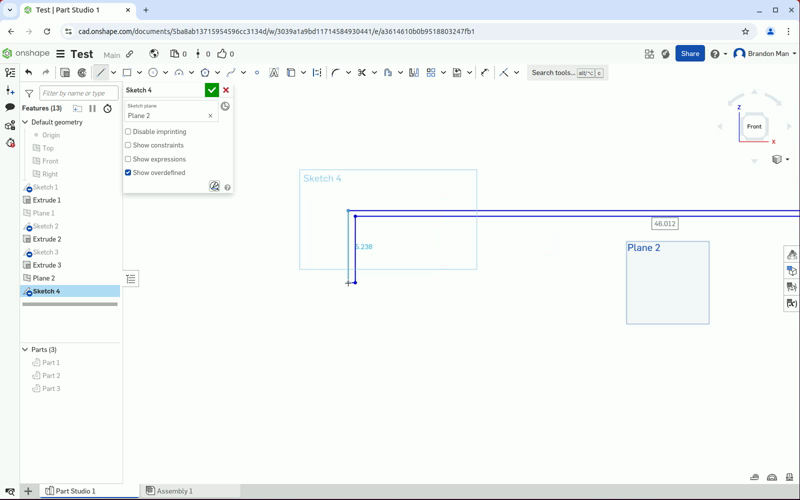
scroll(6)
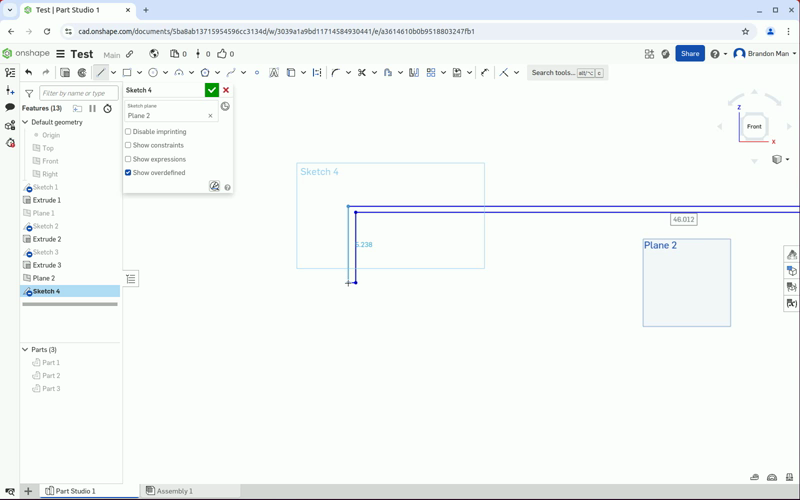
scroll(6)
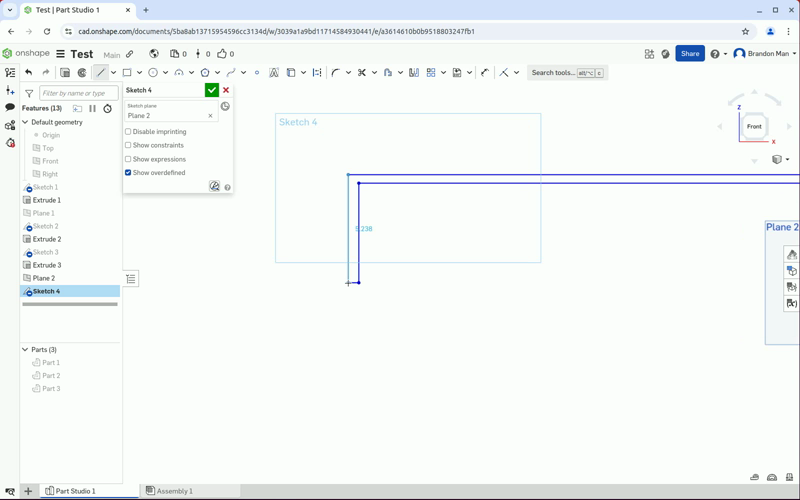
scroll(6)
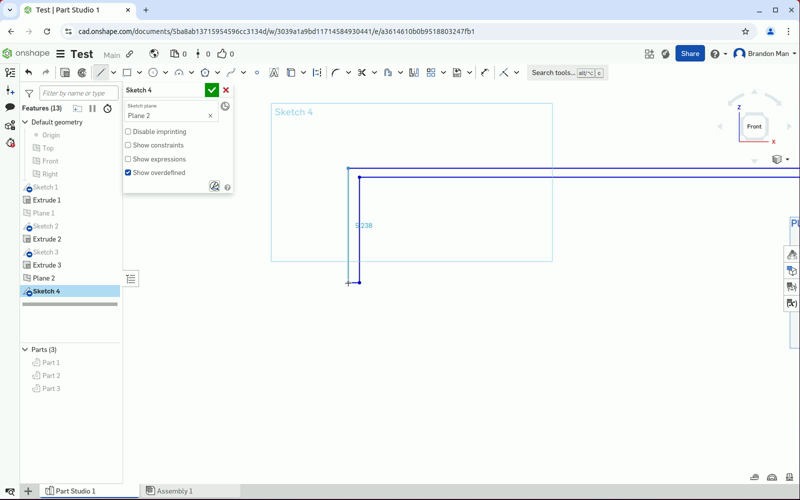
scroll(6)
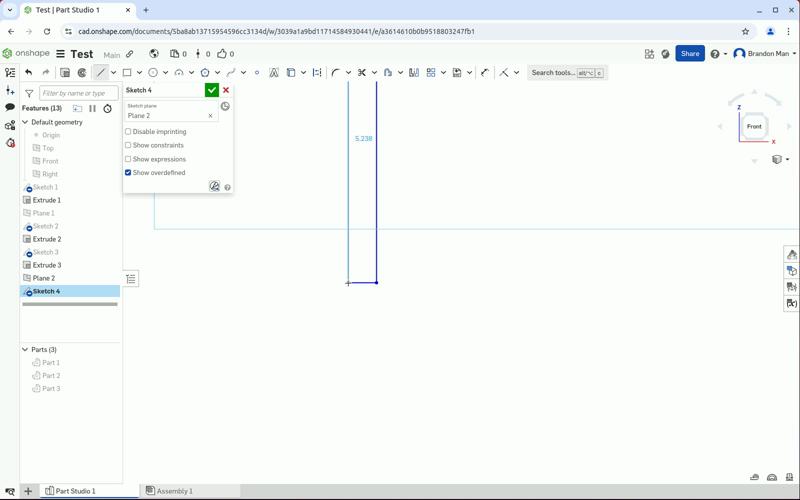
key_up(shift)
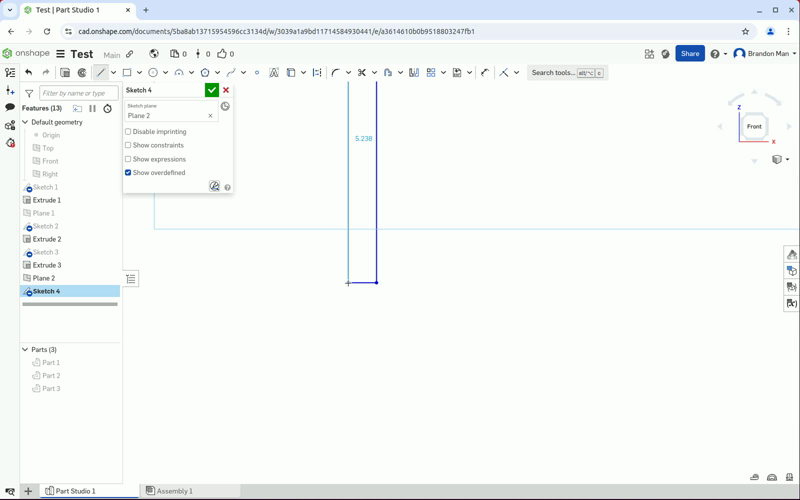
click(348, 282)
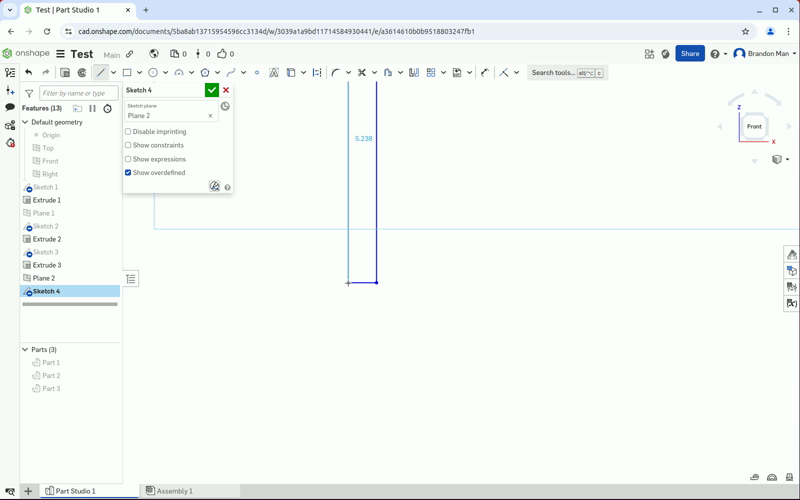
scroll(-6)
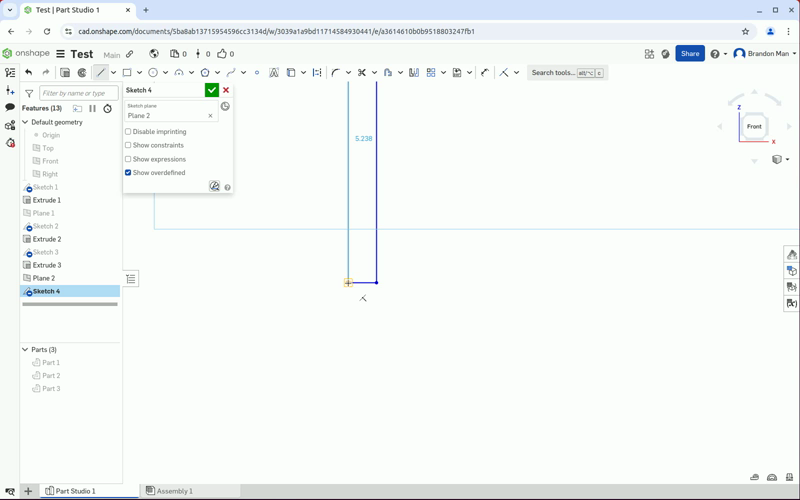
scroll(-6)
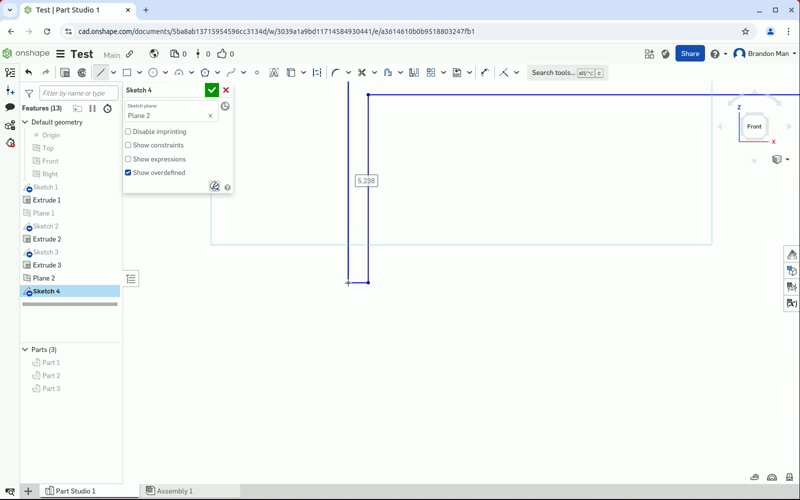
scroll(-6)
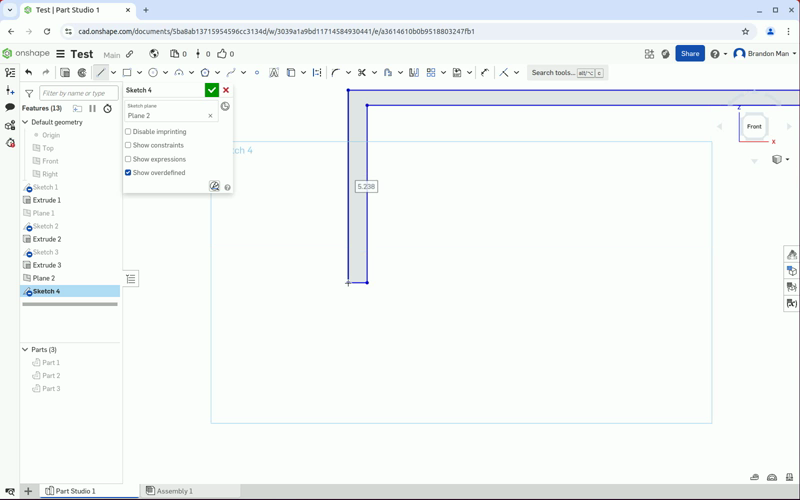
scroll(-6)
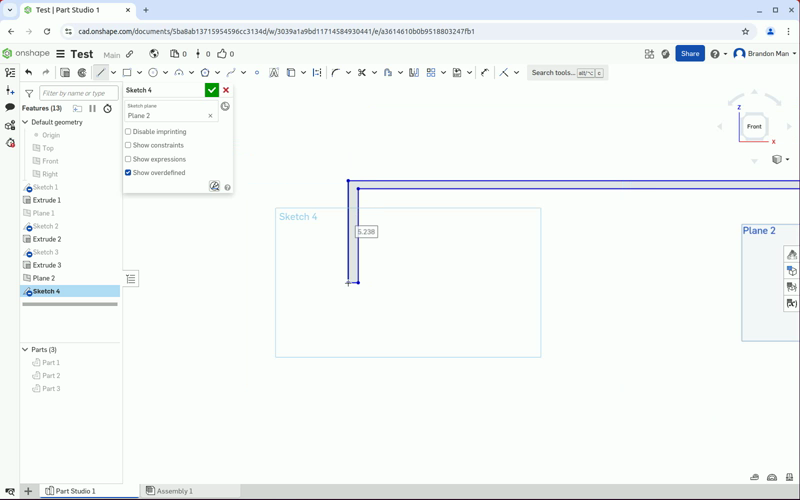
scroll(-6)
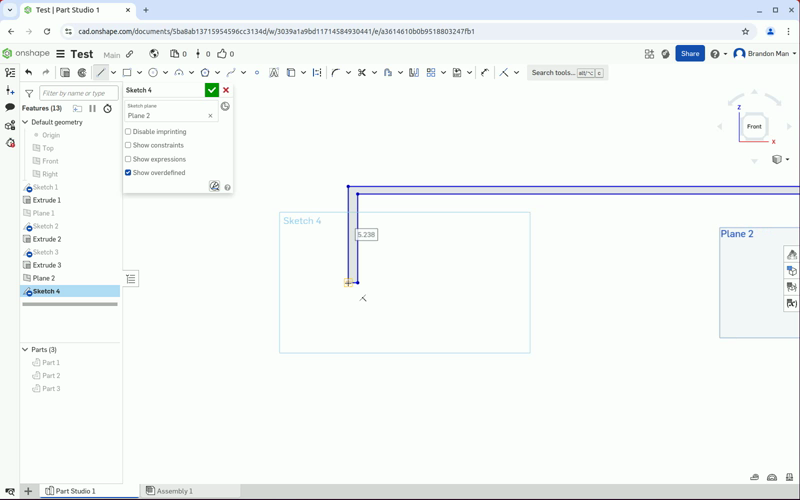
scroll(-6)
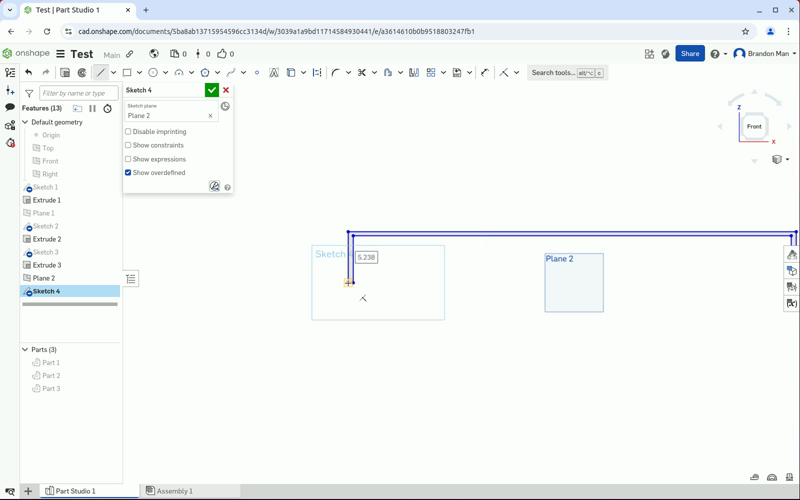
scroll(-6)
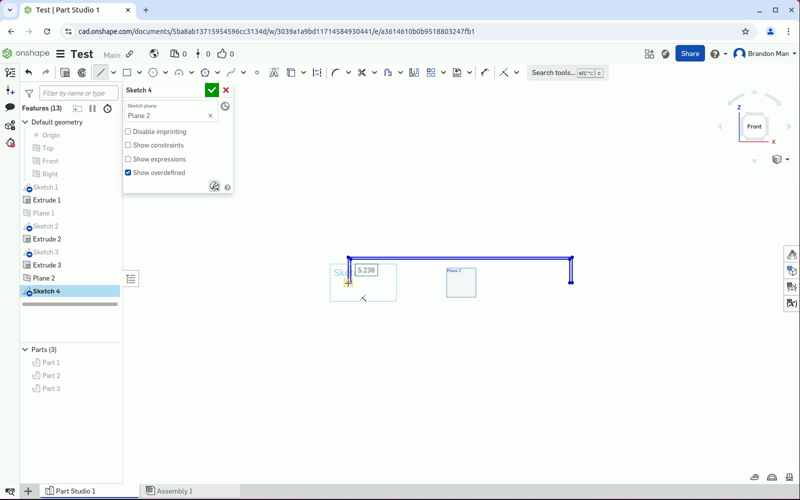
key(esc)
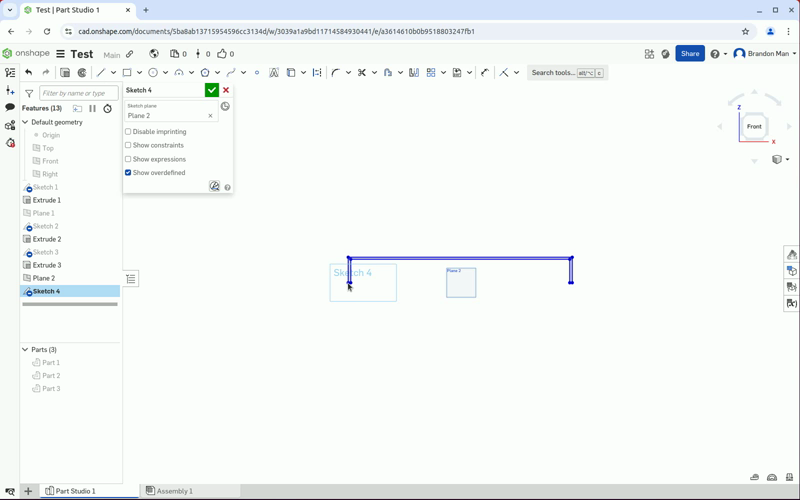
mouse_move(487, 258)
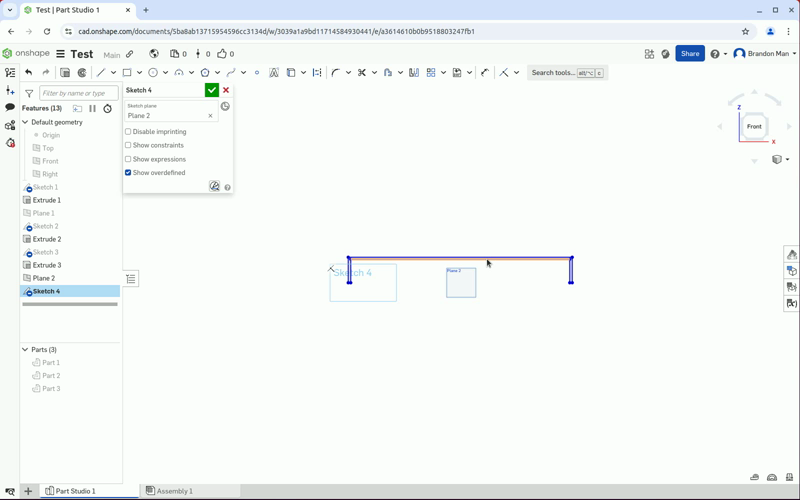
scroll(6)
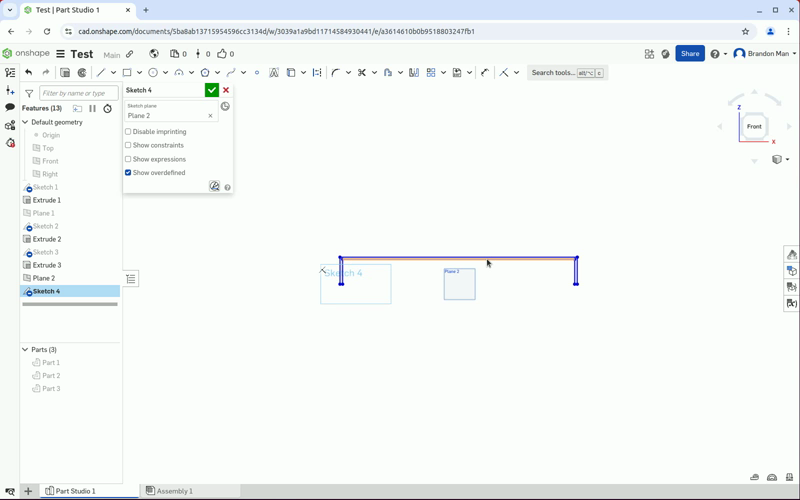
scroll(6)
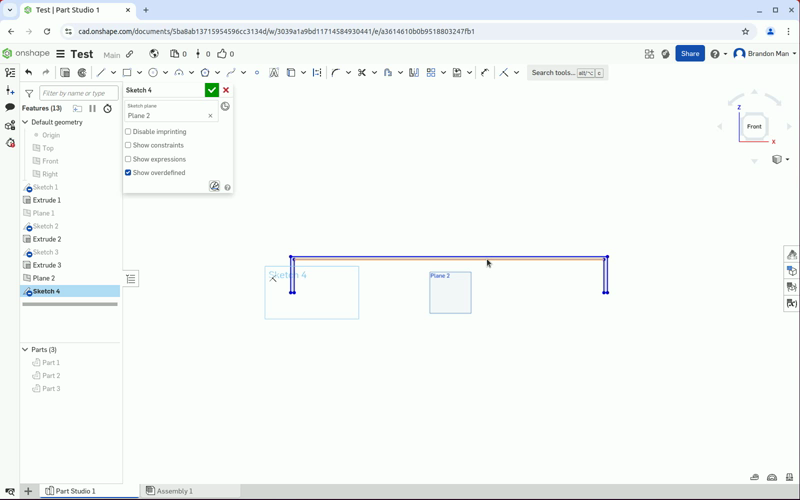
scroll(6)
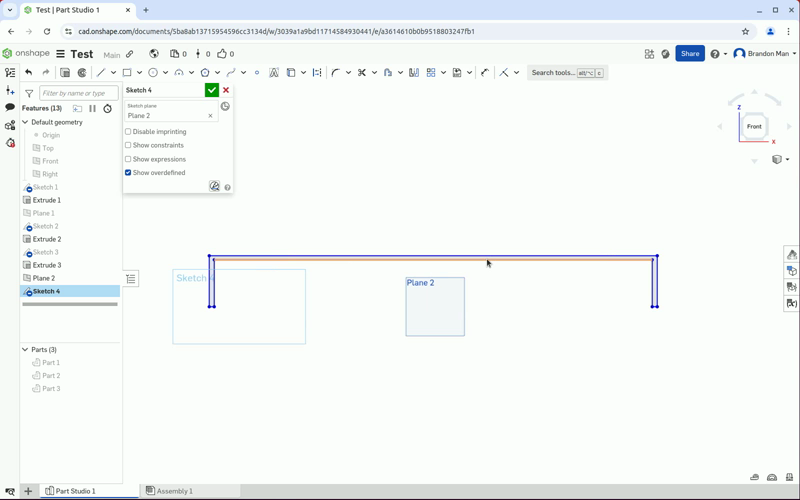
scroll(6)
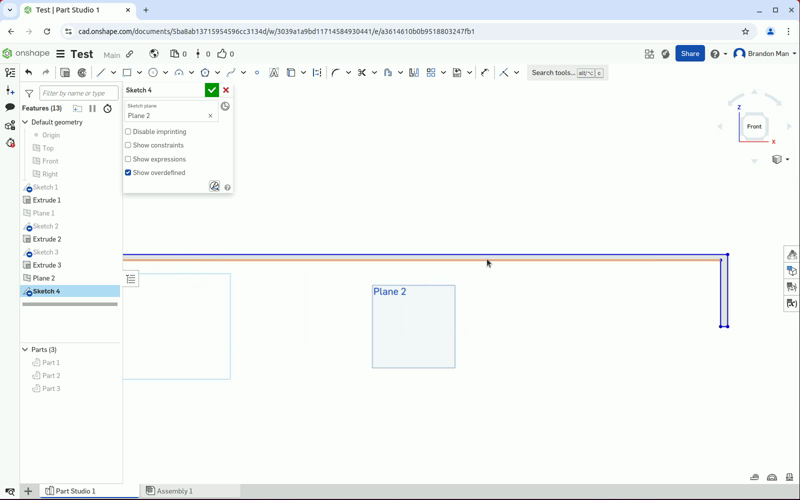
scroll(6)
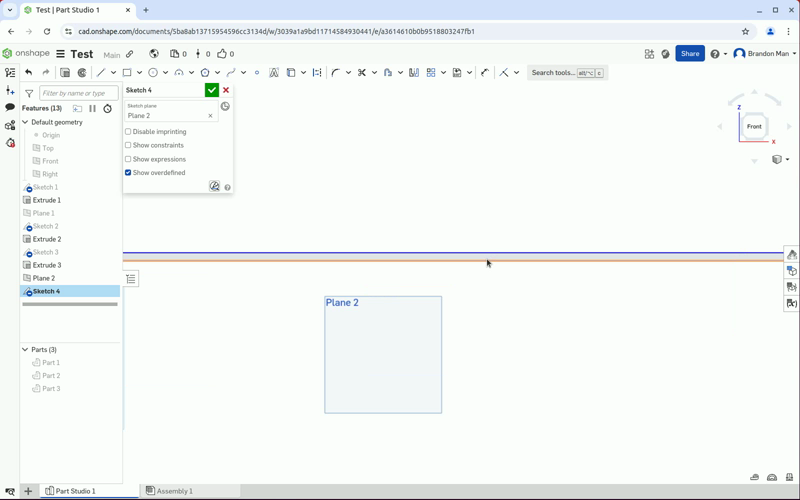
scroll(6)
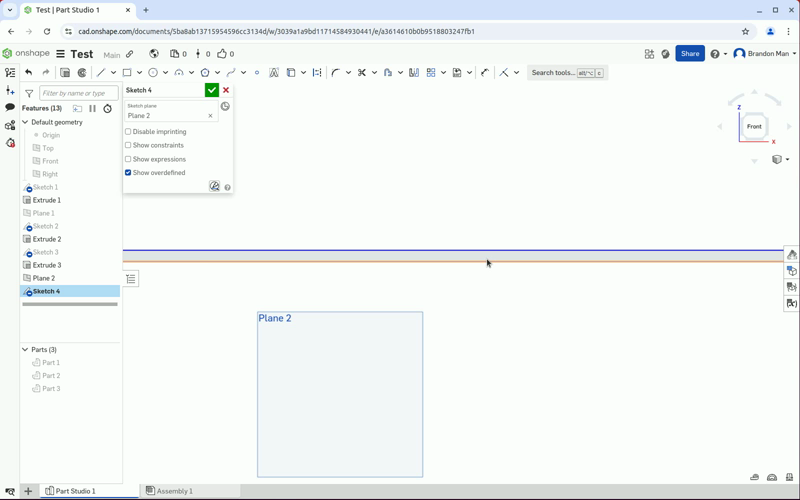
scroll(6)
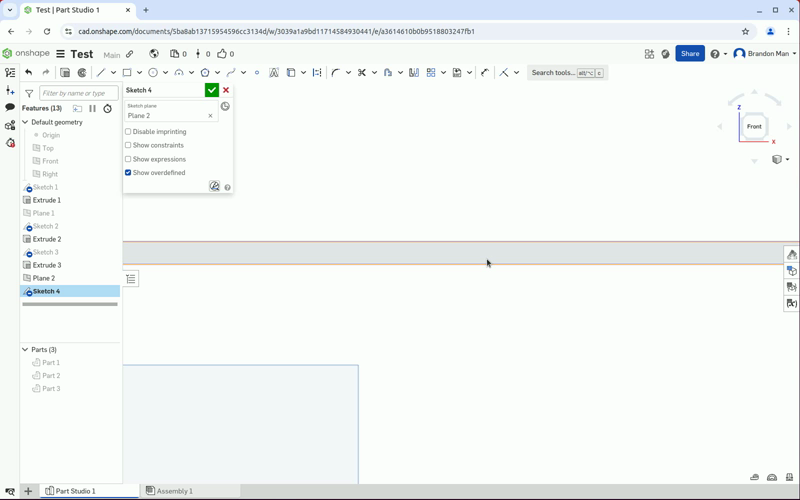
click(487, 258)
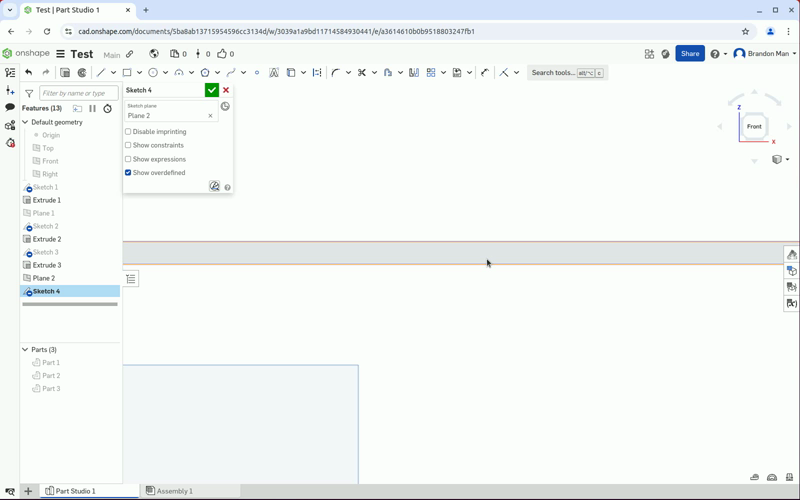
scroll(-6)
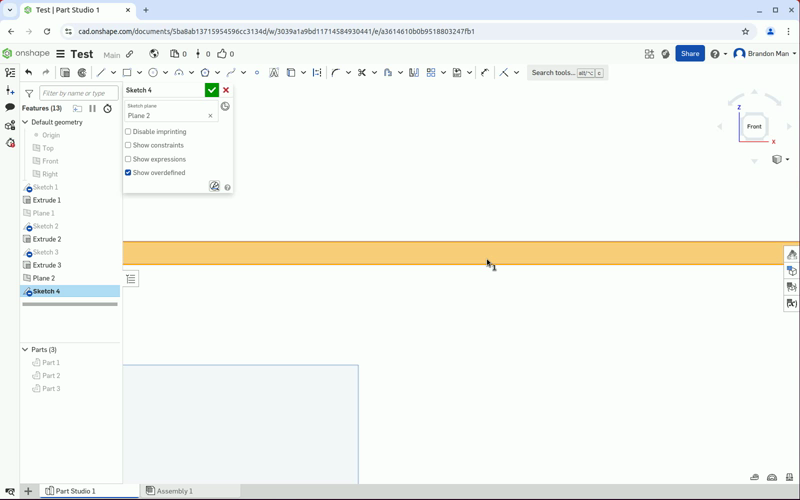
scroll(-6)
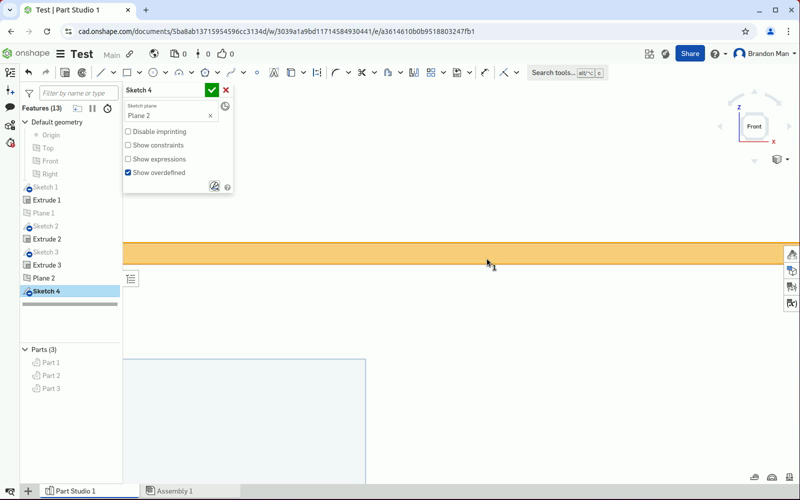
scroll(-6)
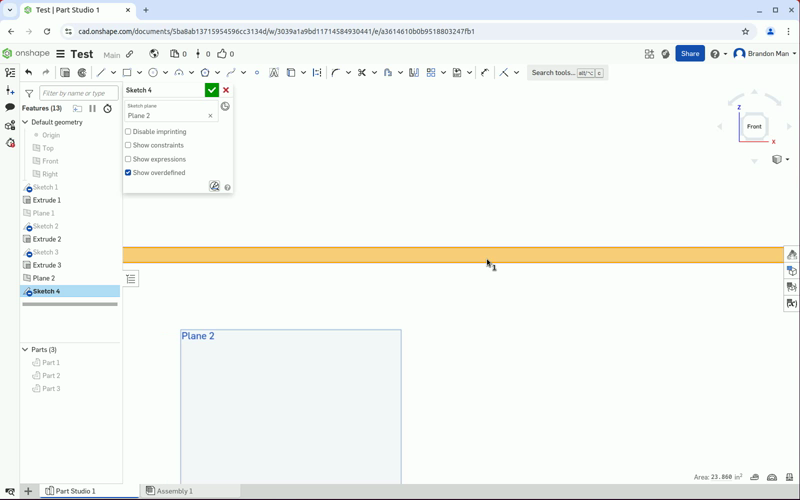
scroll(-6)
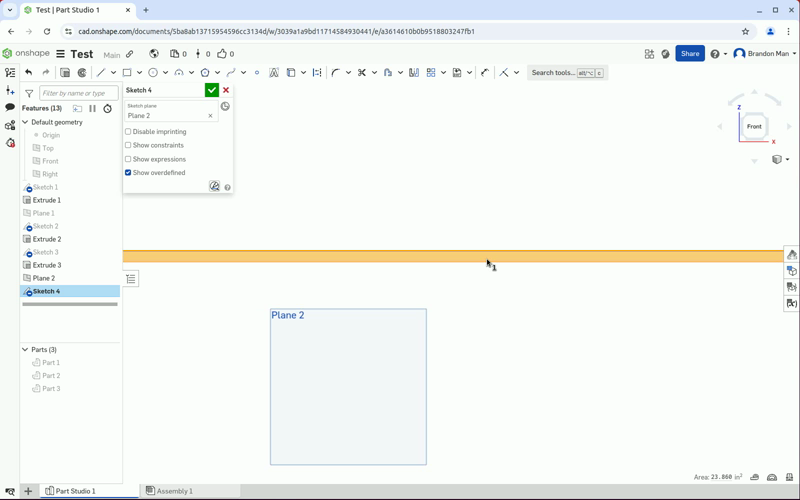
scroll(-6)
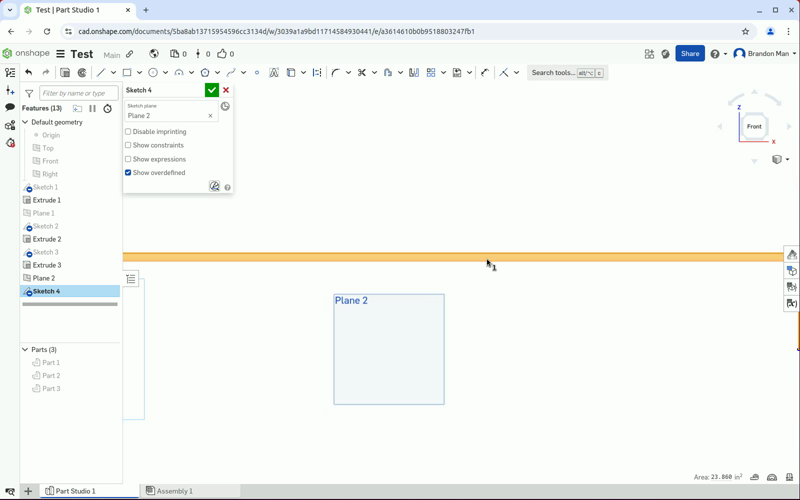
scroll(-6)
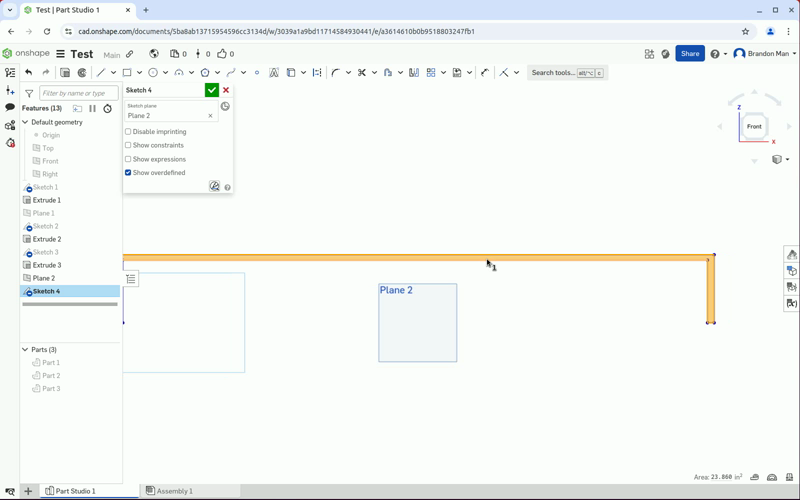
scroll(-6)
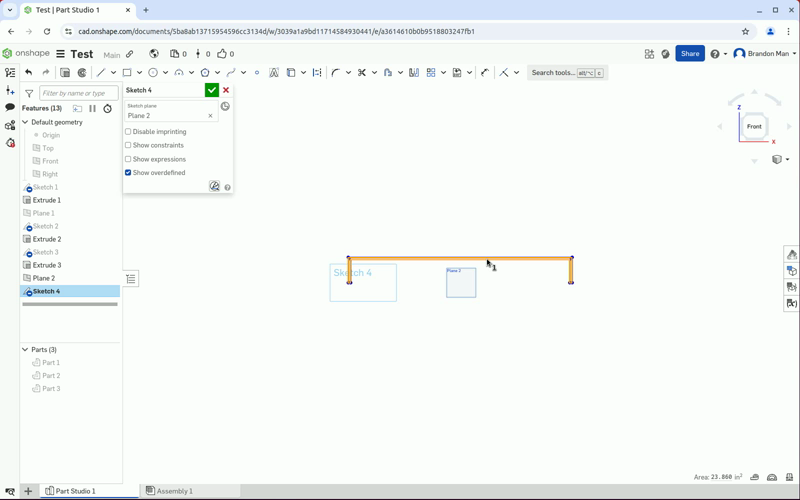
mouse_move(73, 352)
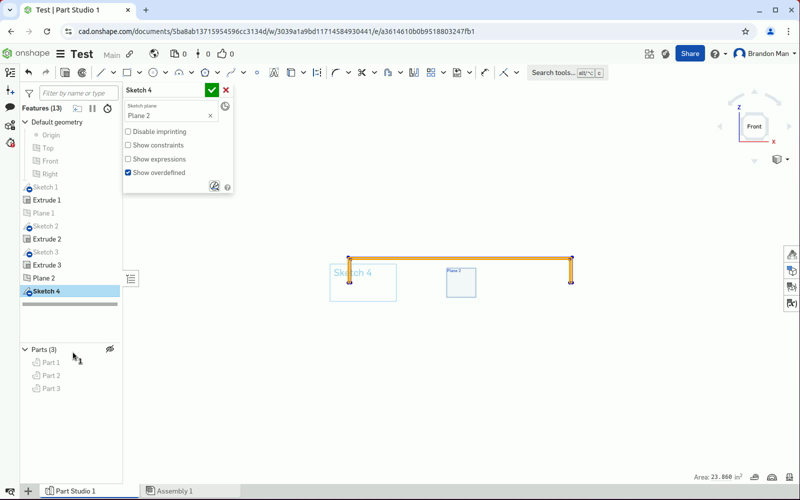
key(shift+y)
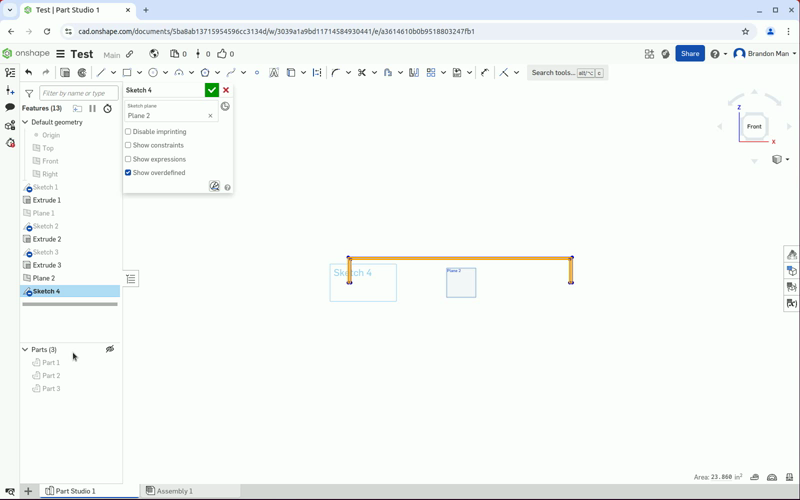
key(shift+e)
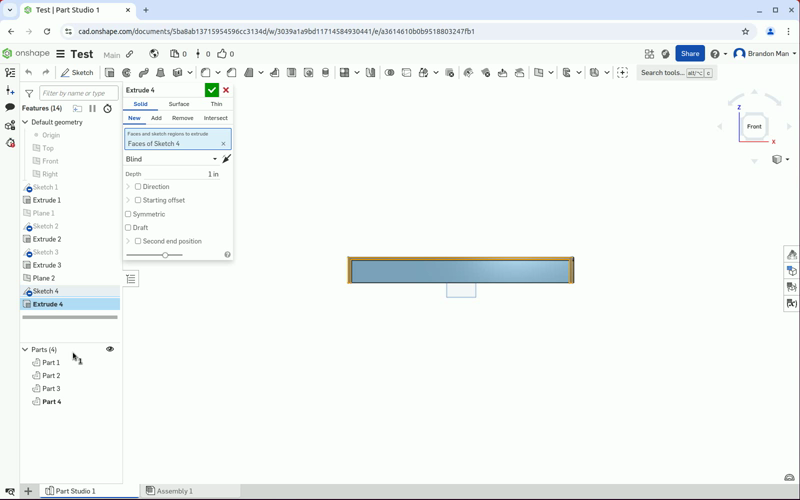
mouse_move(143, 106)
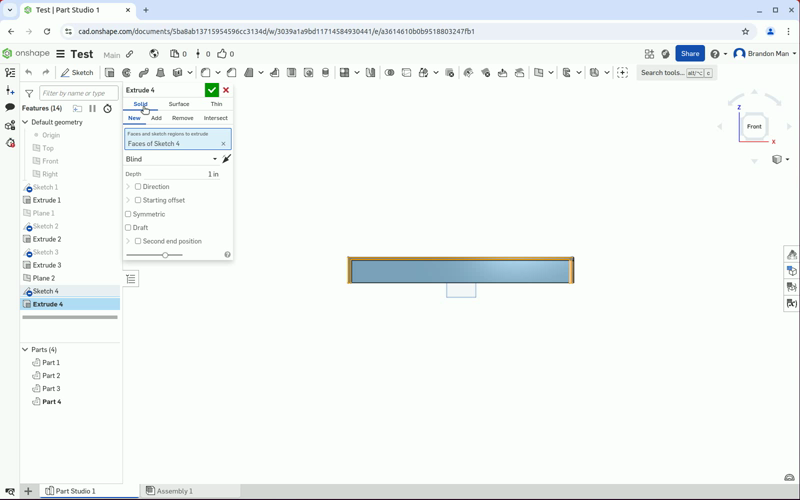
click(143, 106)
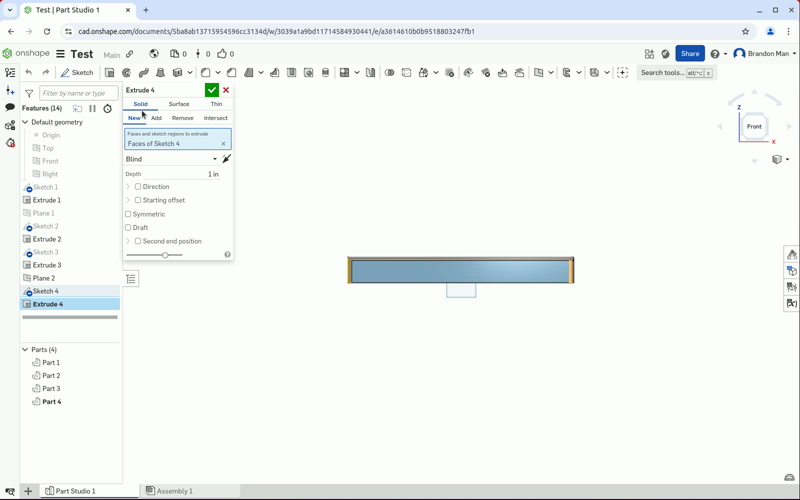
mouse_move(137, 120)
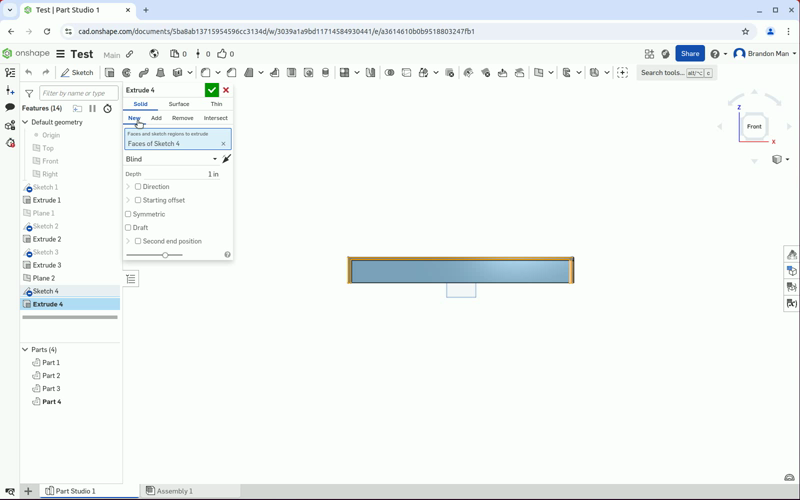
click(137, 120)
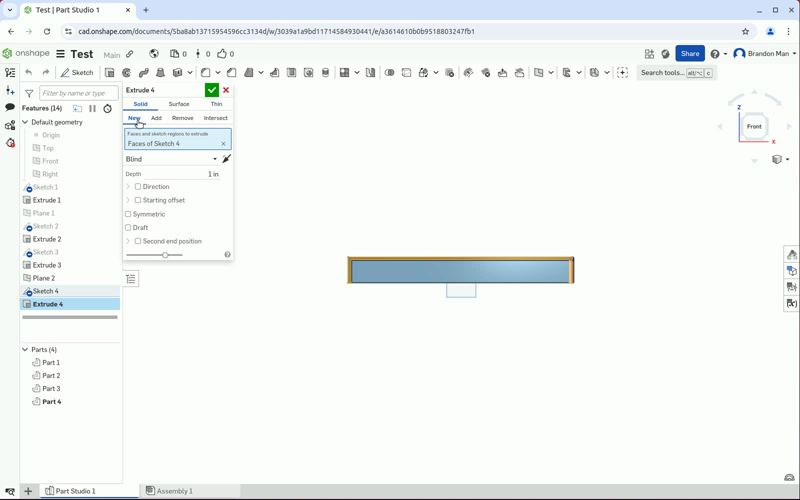
key(tab, 4)
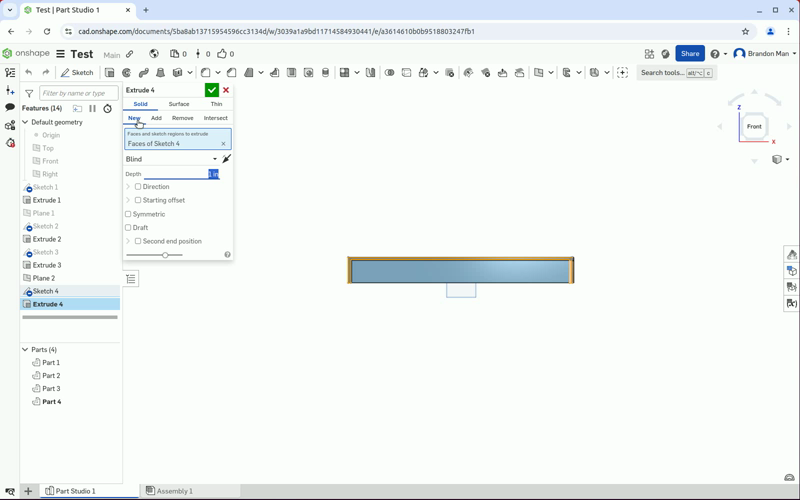
text(0.722)
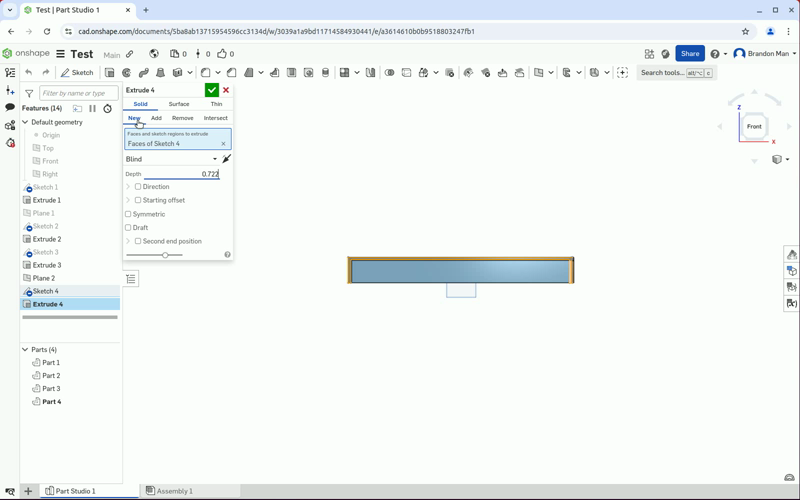
key(enter)
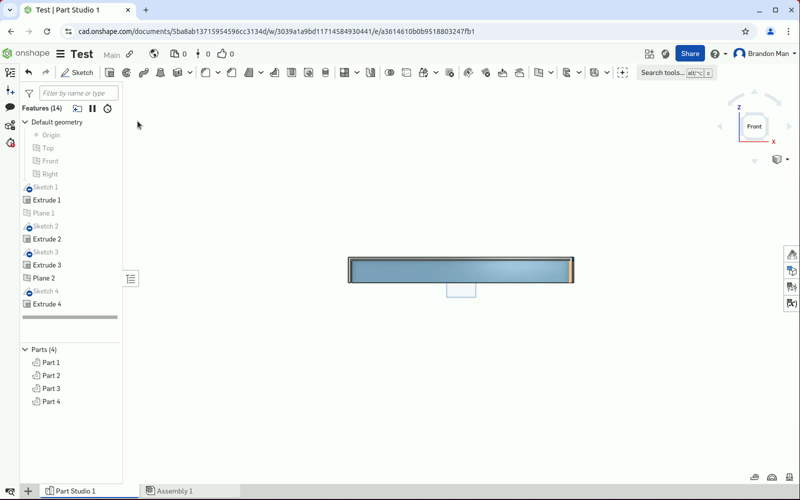
key(shift+h)
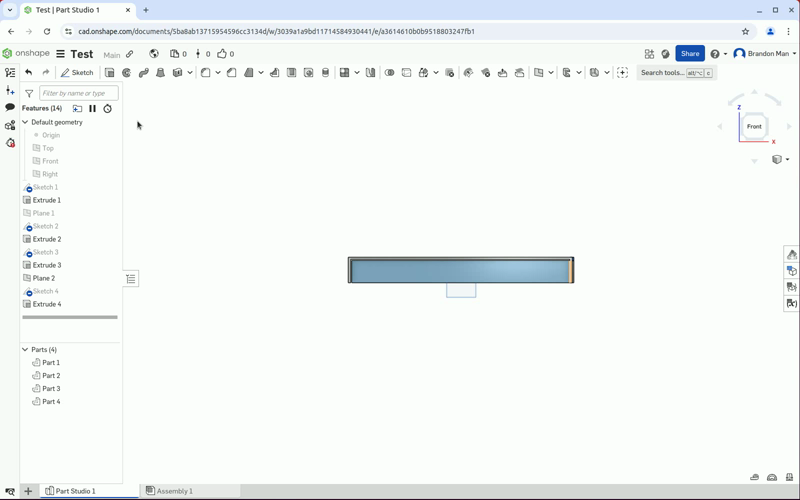
key(shift+h)
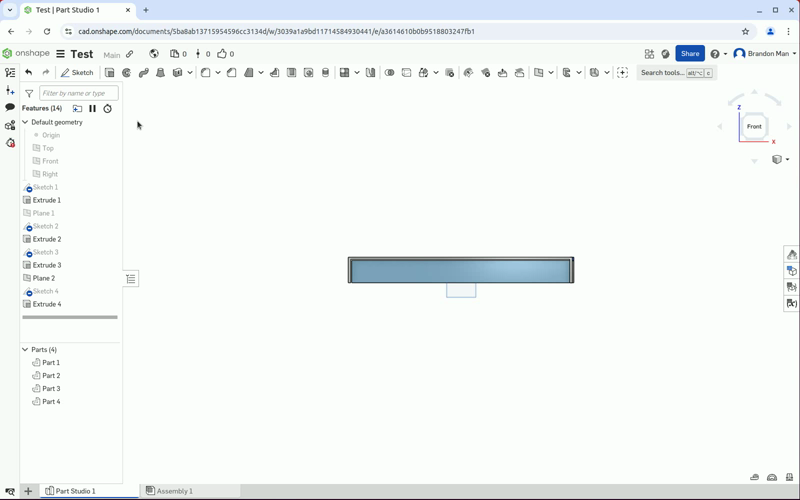
mouse_move(73, 189)
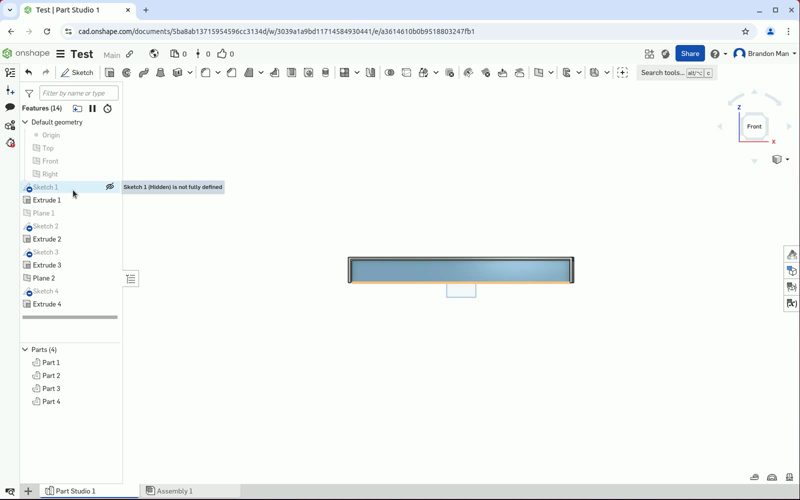
click(73, 189)
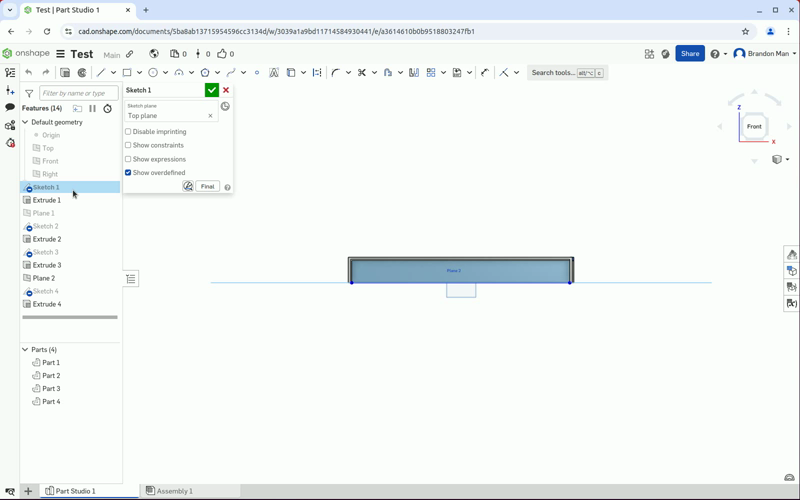
mouse_move(229, 92)
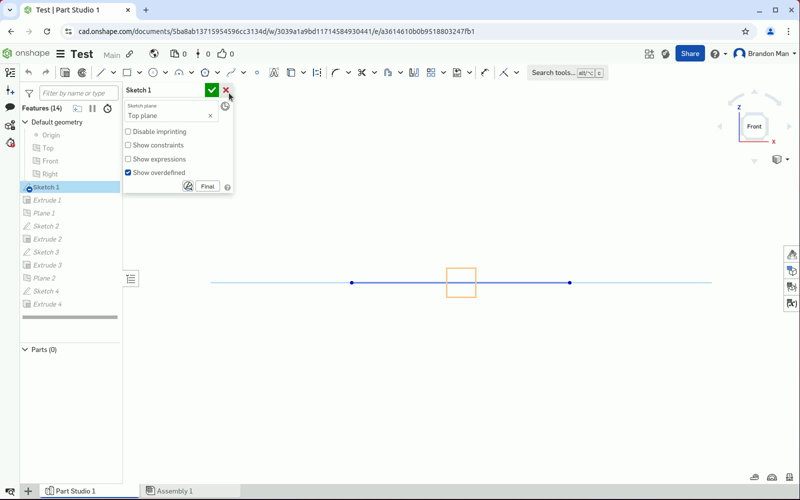
click(229, 92)
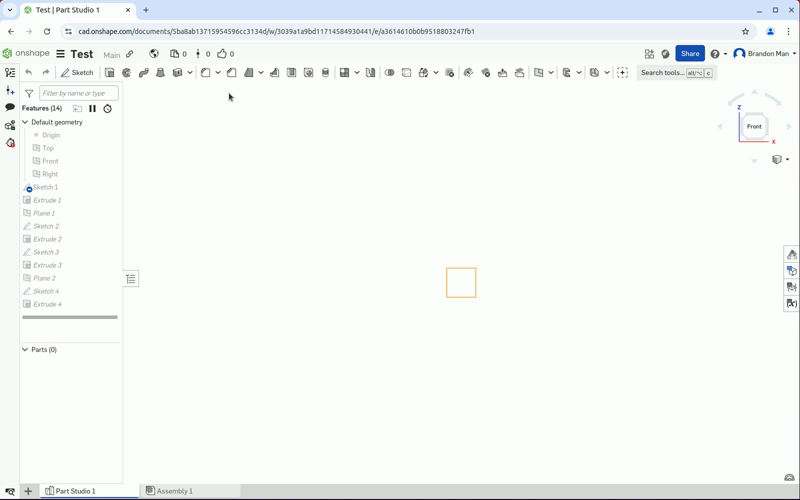
key(shift+s)
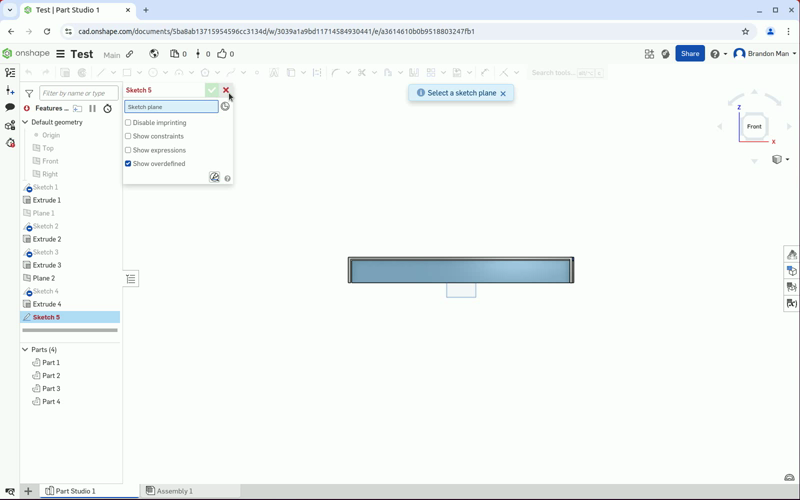
mouse_move(73, 280)
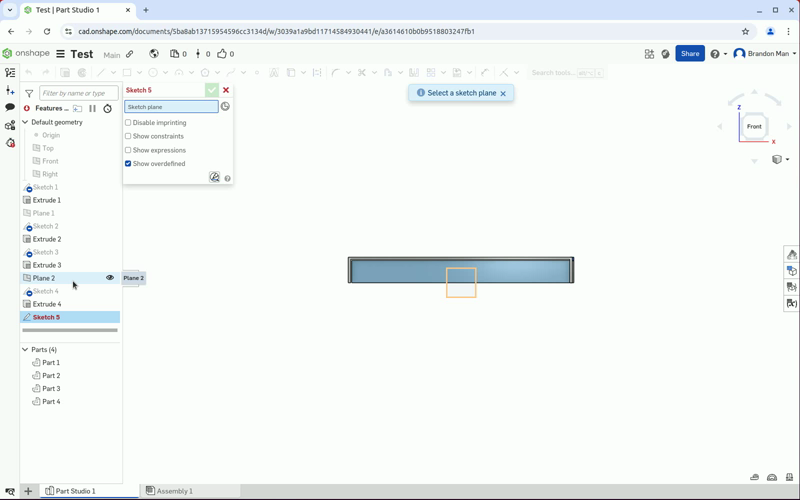
click(73, 280)
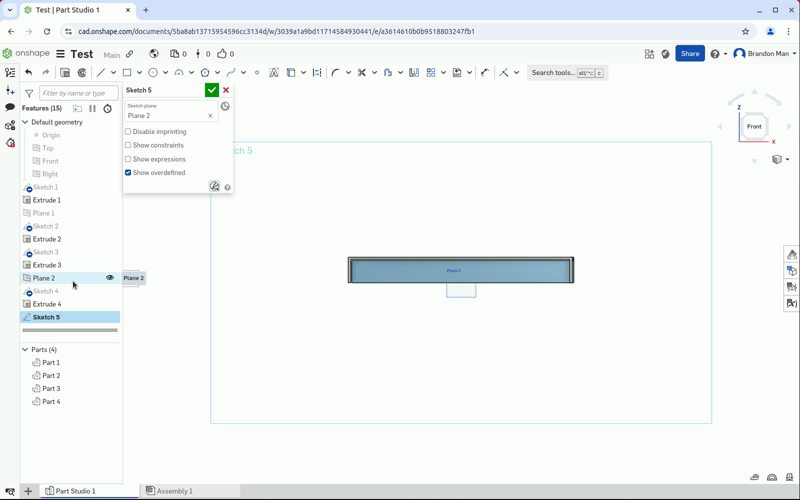
mouse_move(73, 352)
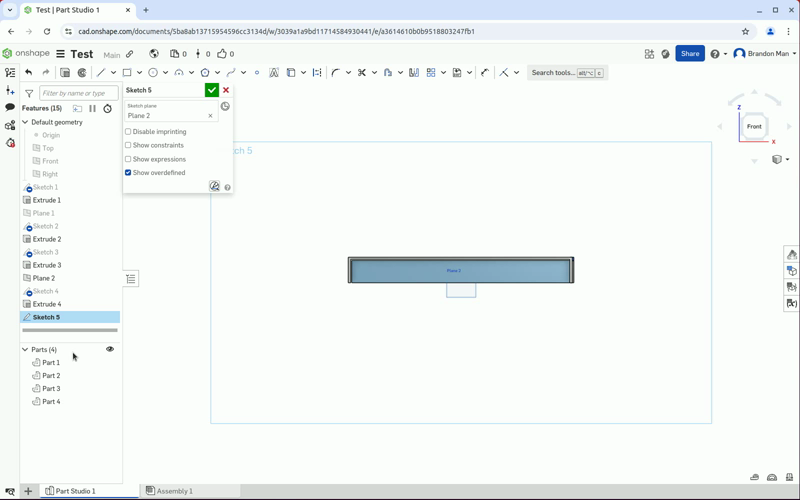
key(y)
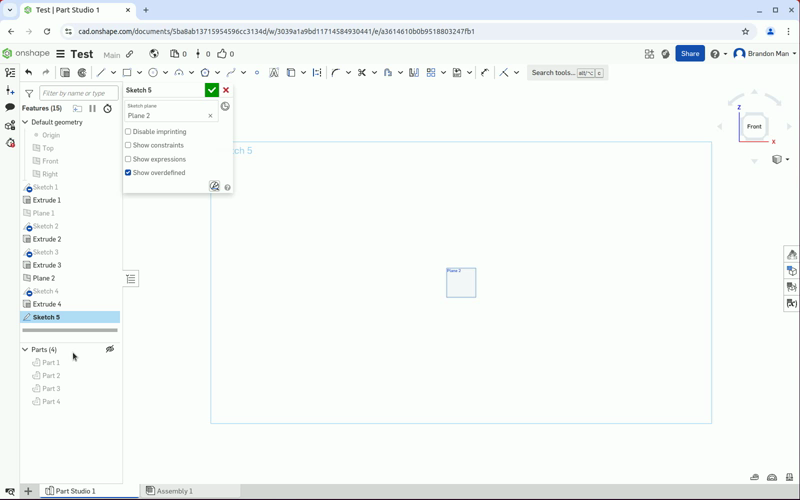
key(l)
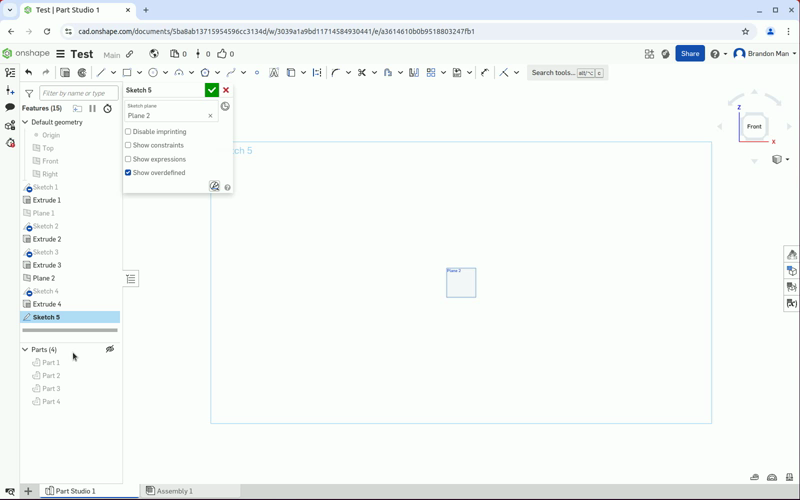
key_down(shift)
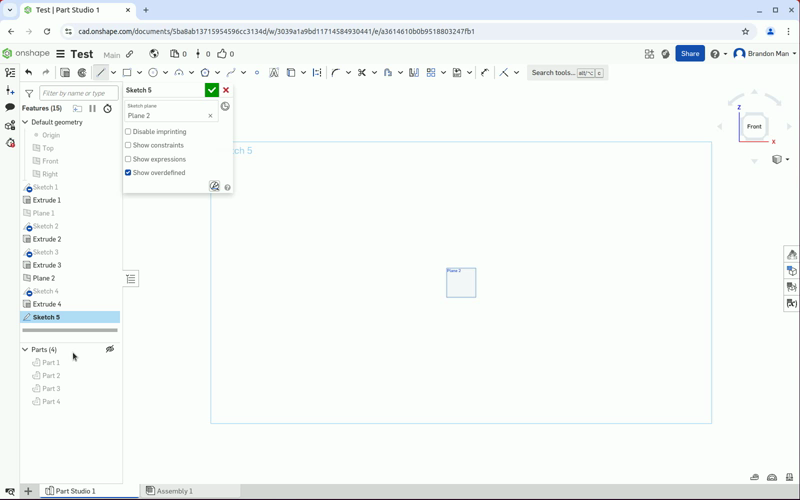
mouse_move(351, 282)
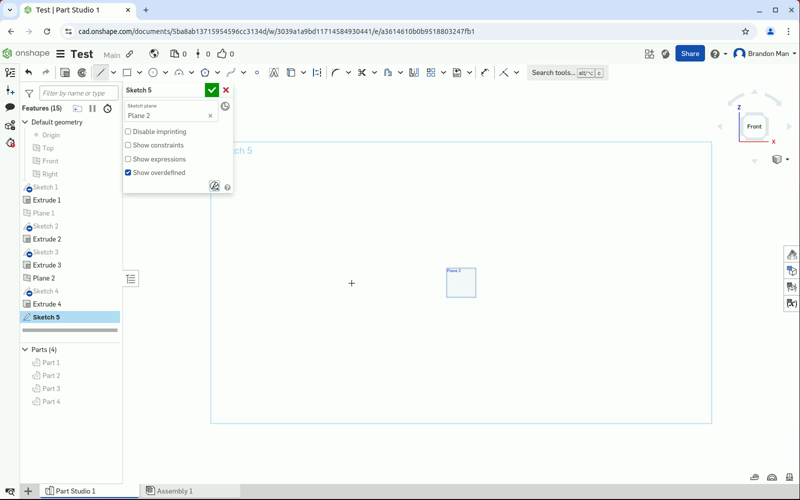
click(351, 282)
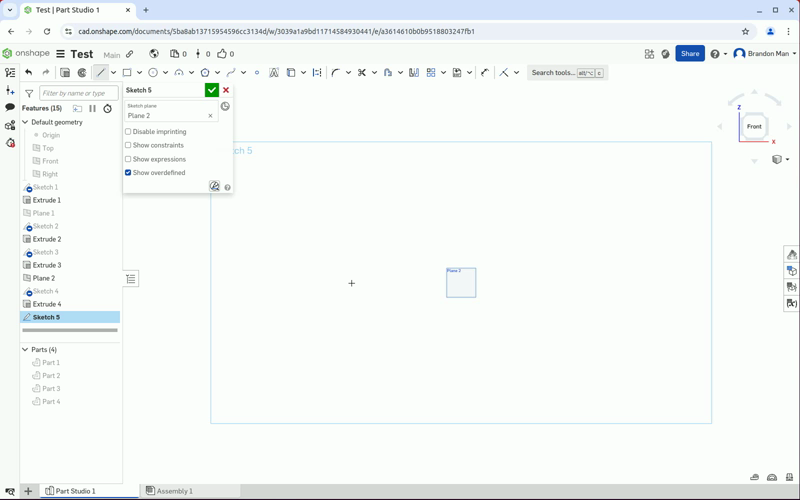
key_up(shift)
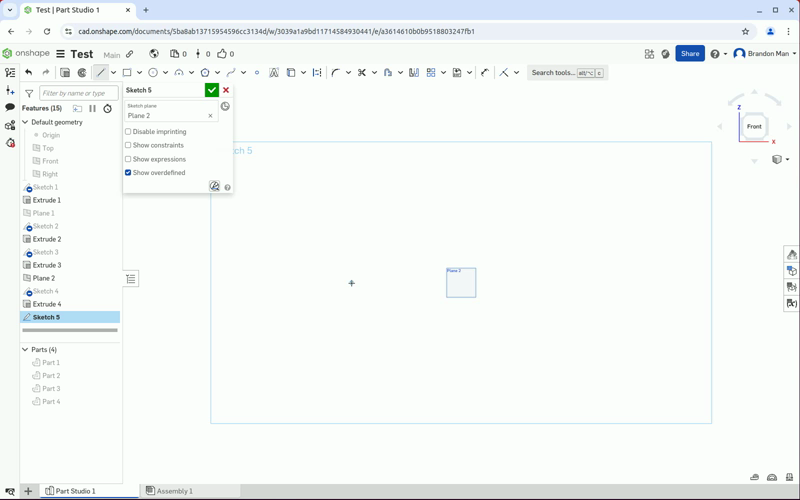
key_down(shift)
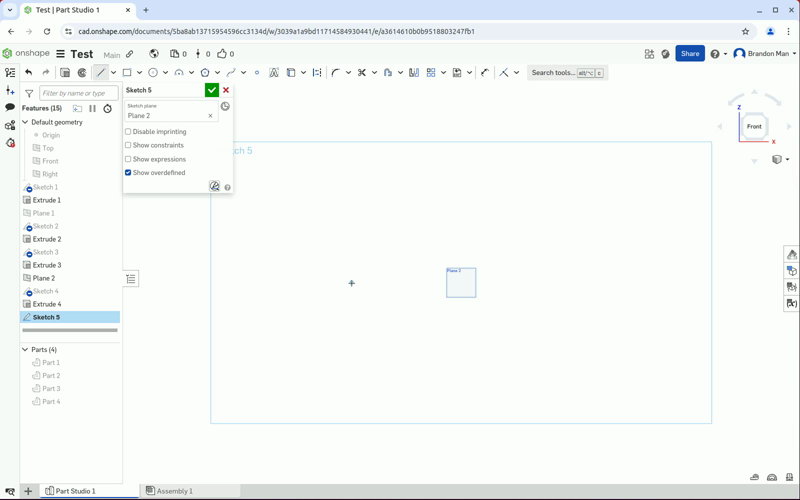
mouse_move(569, 282)
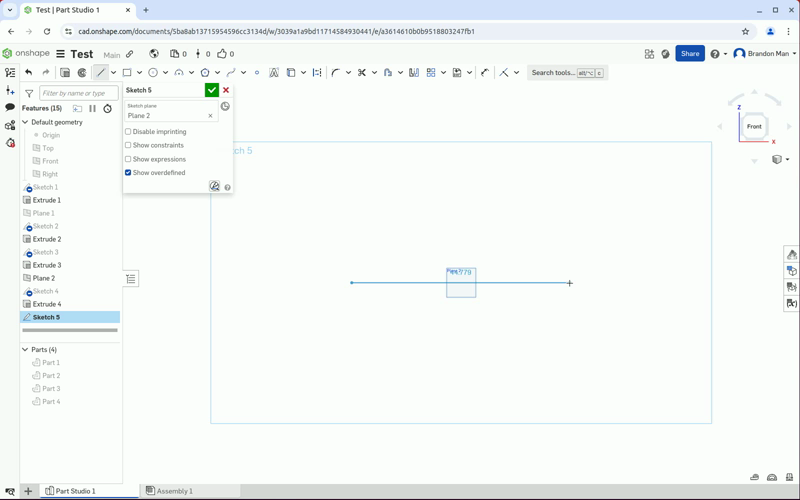
click(569, 282)
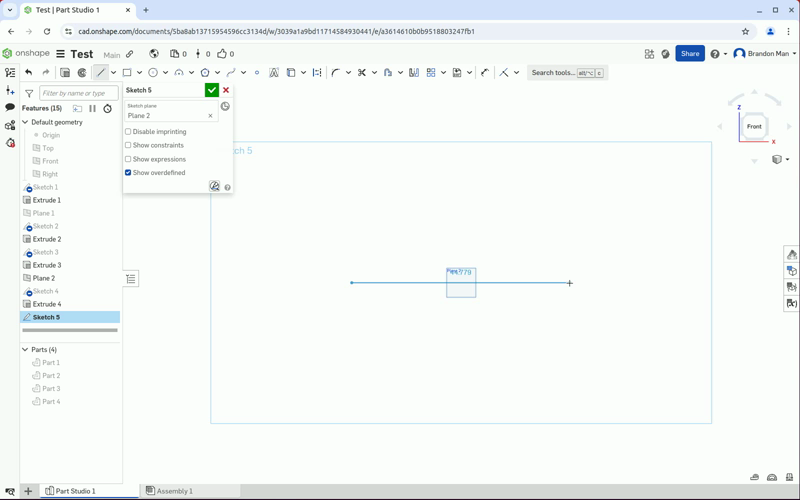
key_up(shift)
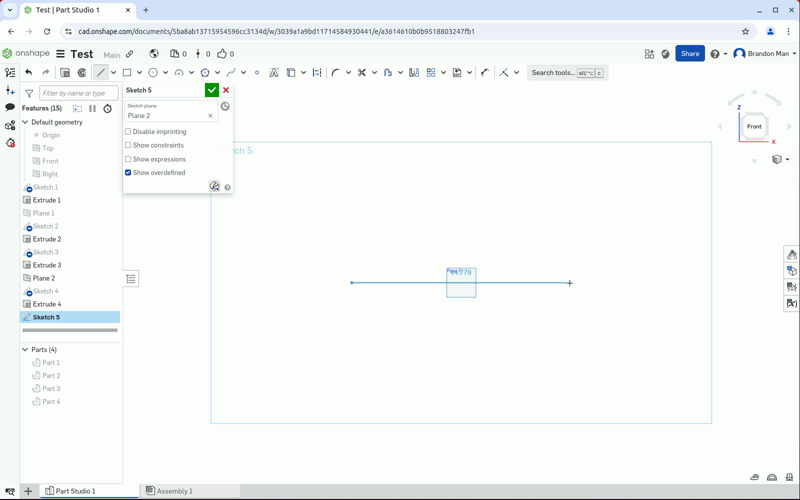
key_down(shift)
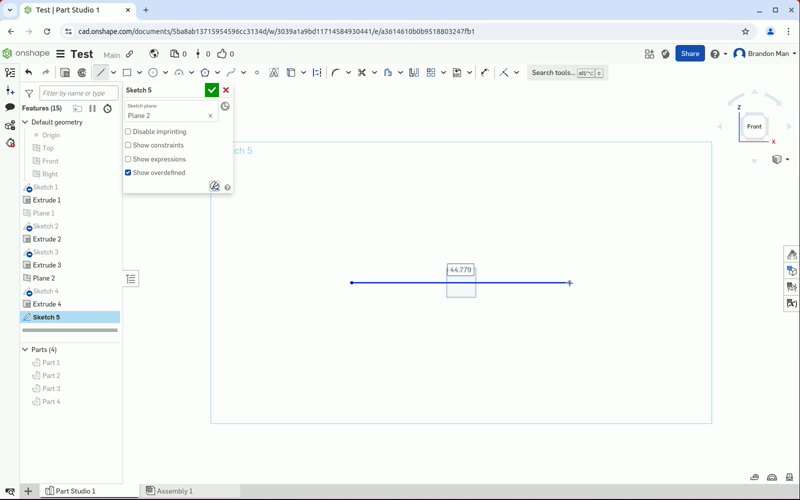
mouse_move(589, 282)
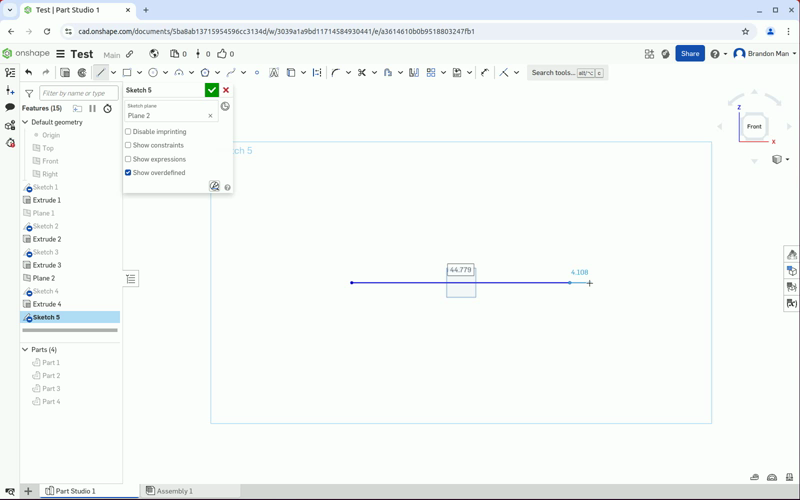
mouse_move(569, 260)
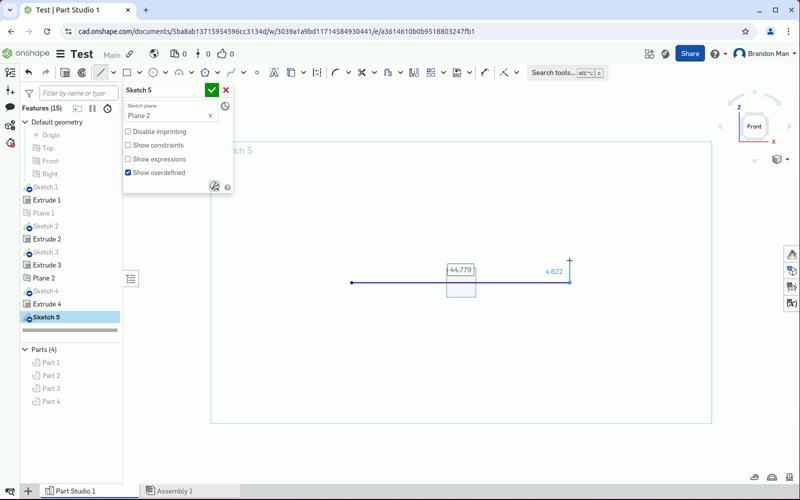
click(569, 260)
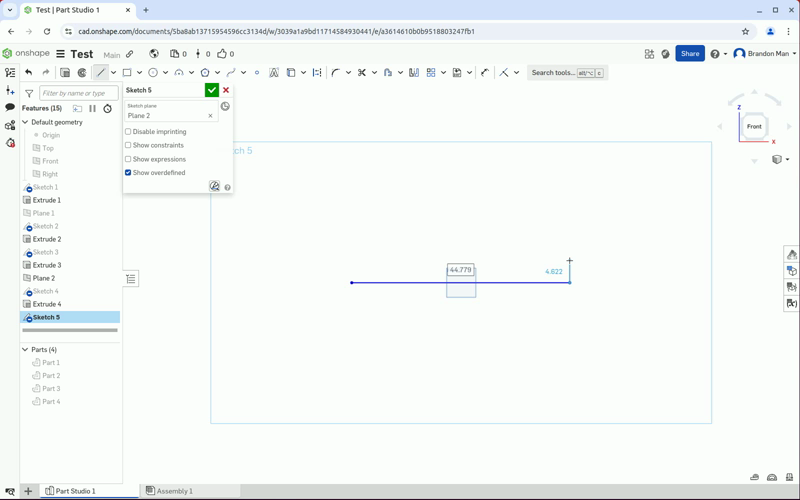
key_up(shift)
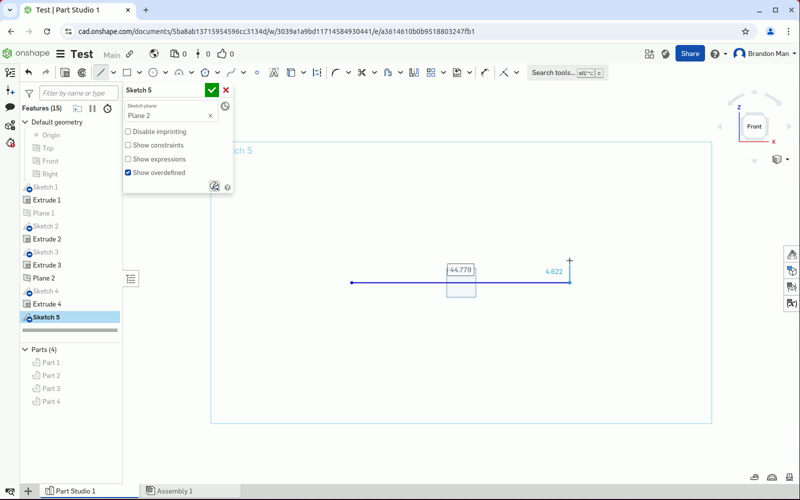
key_down(shift)
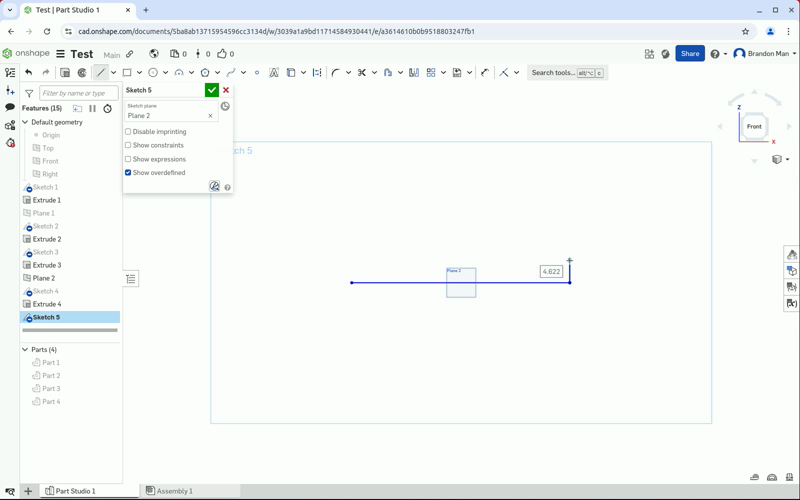
mouse_move(351, 260)
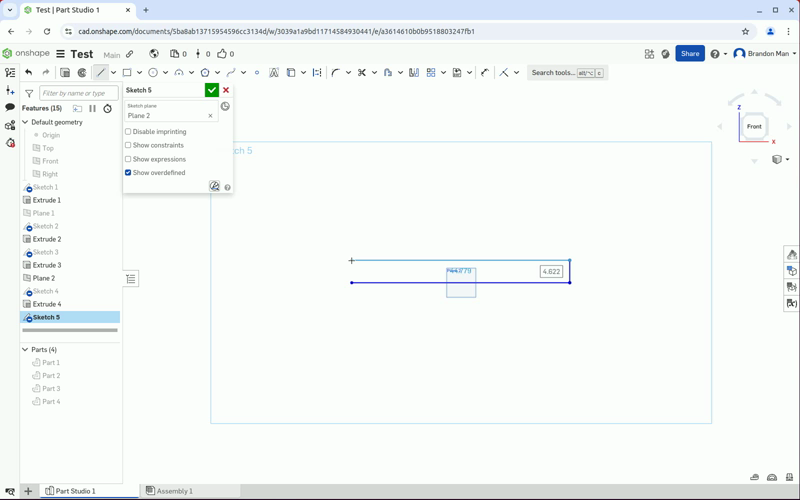
click(351, 260)
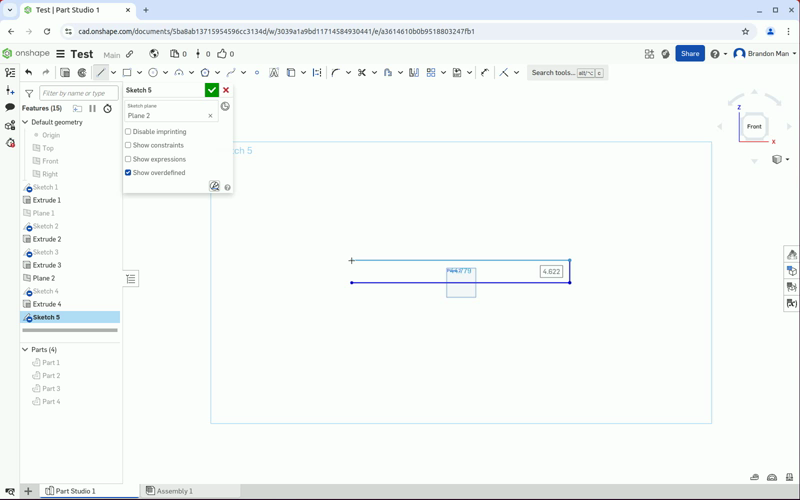
key_up(shift)
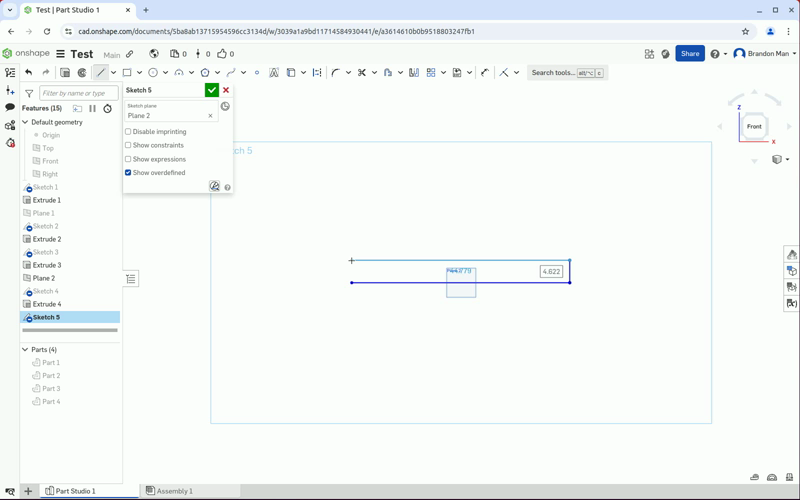
mouse_move(381, 260)
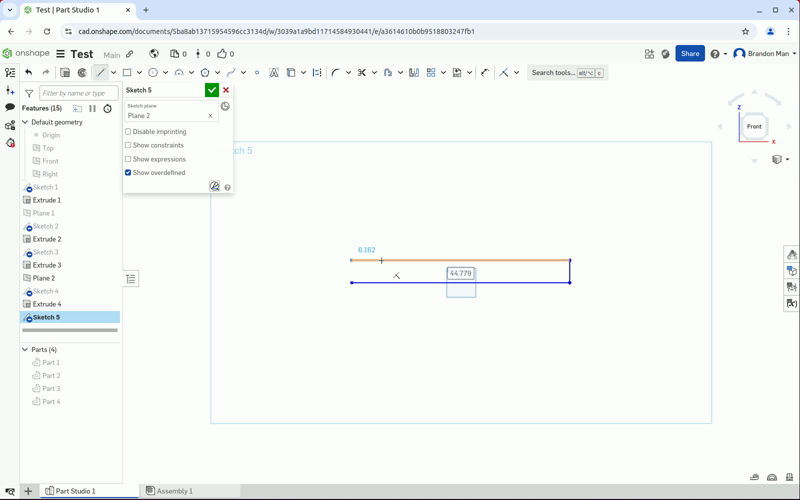
key_down(shift)
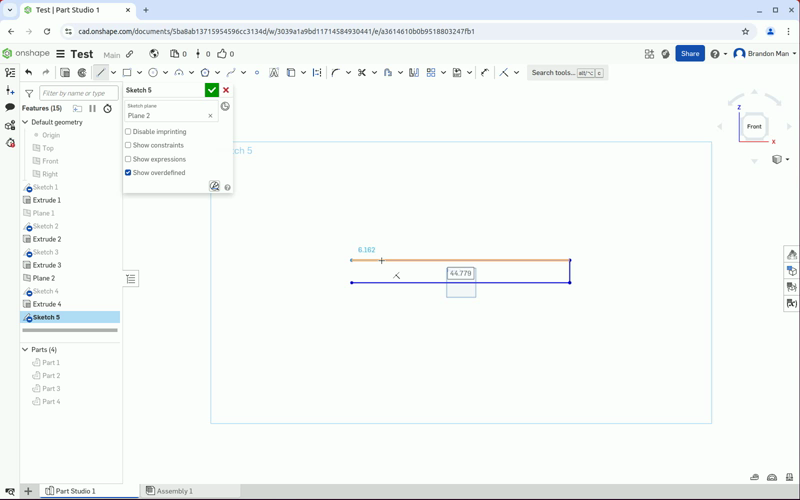
mouse_move(351, 282)
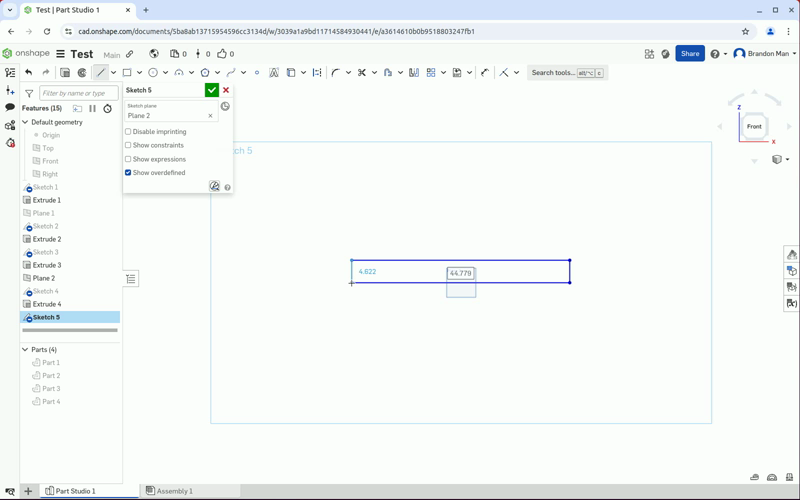
key_up(shift)
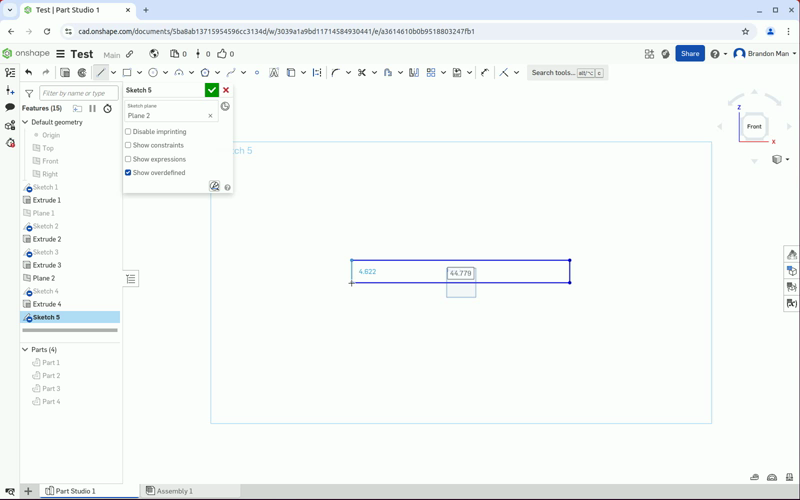
click(351, 282)
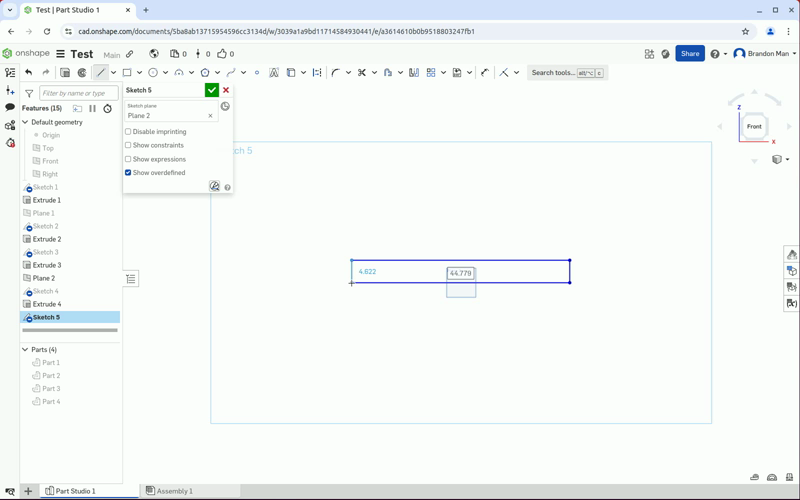
key(esc)
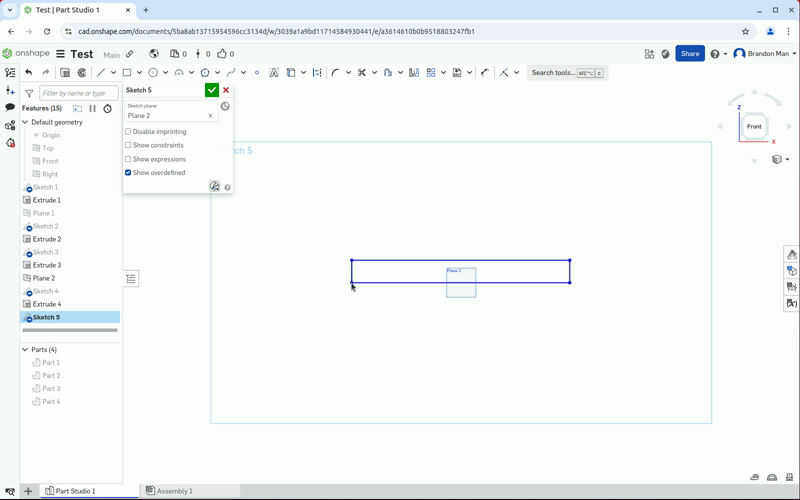
mouse_move(459, 278)
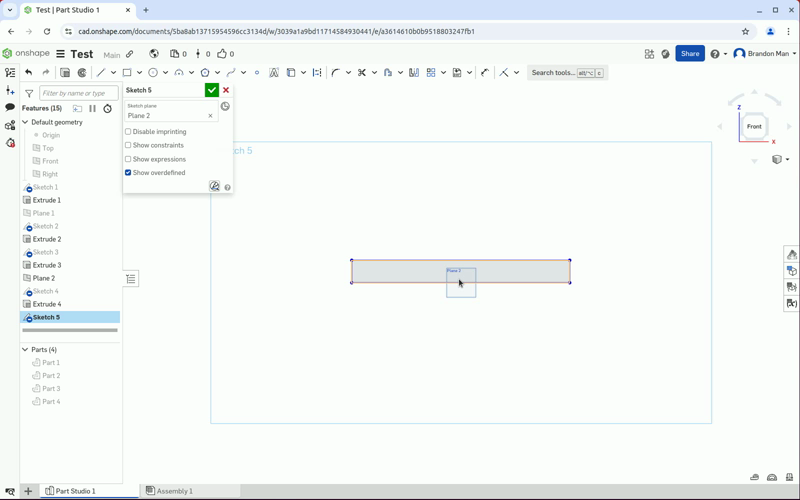
click(459, 278)
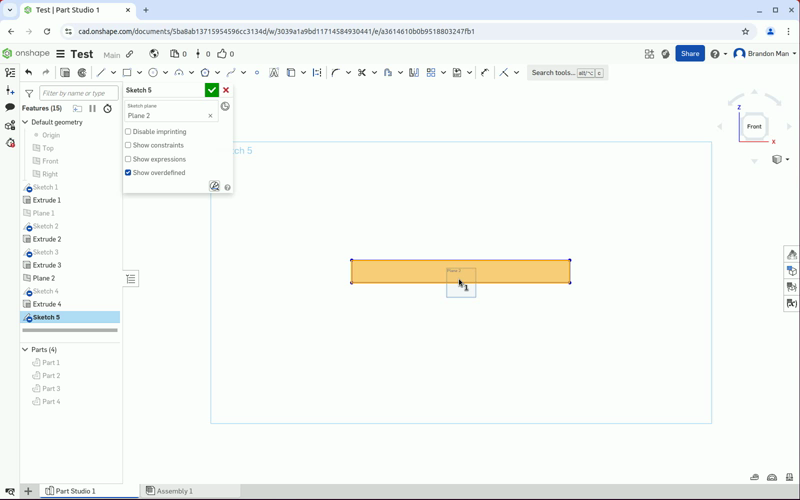
mouse_move(73, 352)
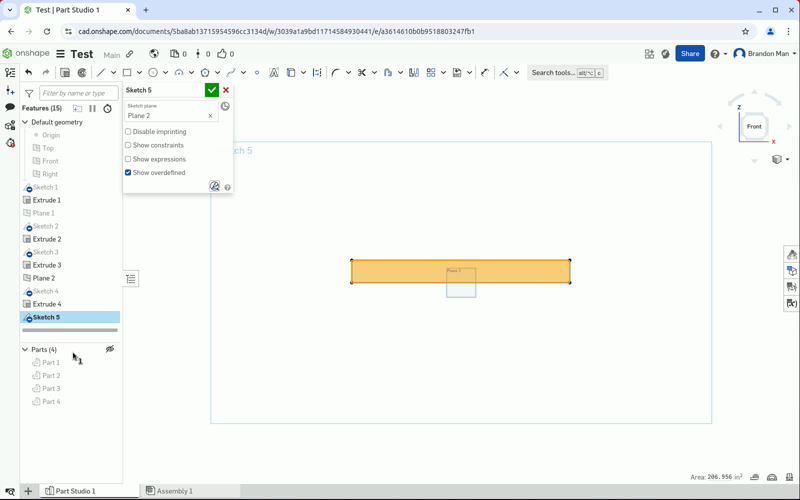
key(shift+y)
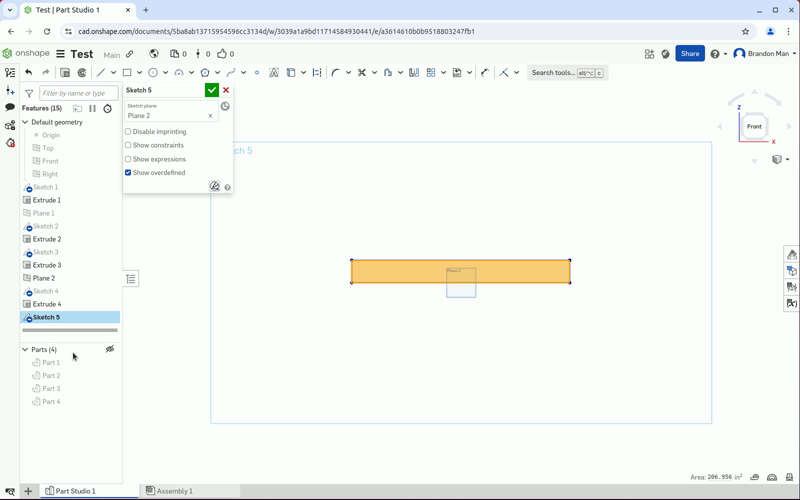
key(shift+e)
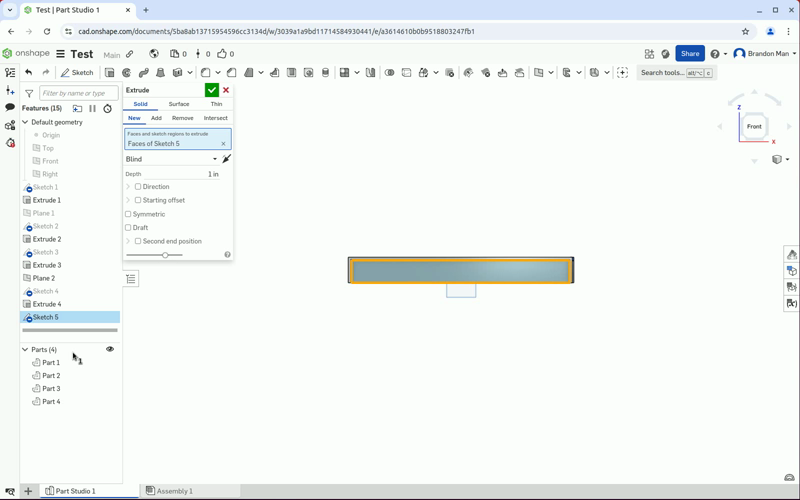
mouse_move(143, 106)
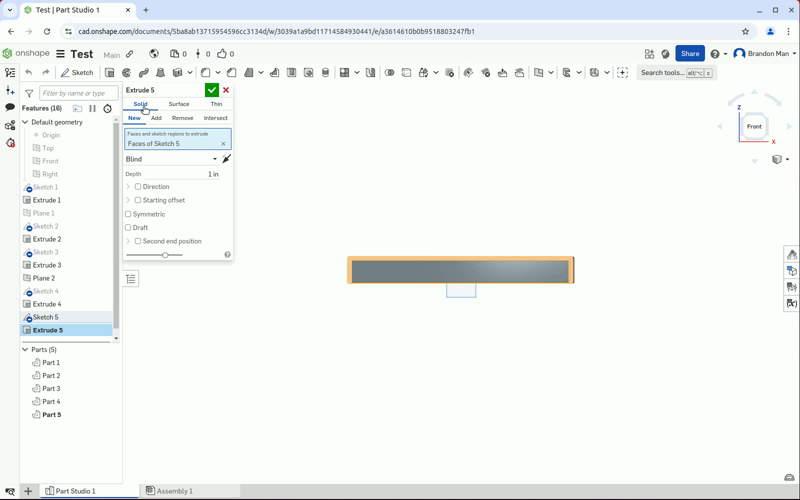
click(143, 106)
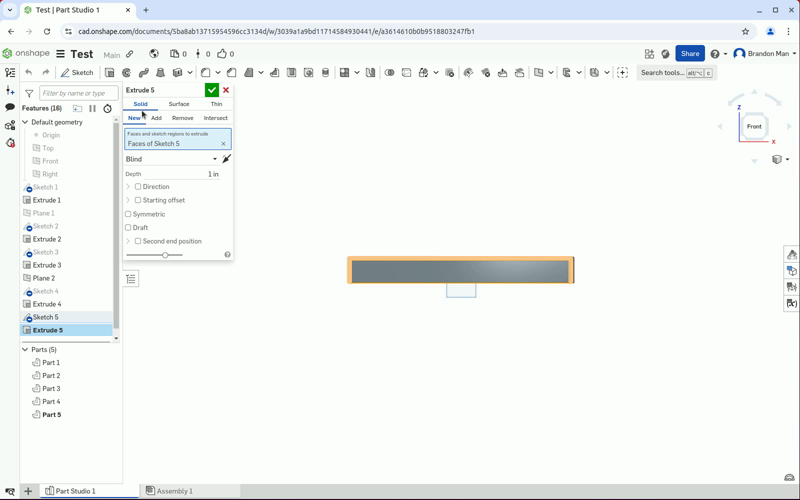
mouse_move(137, 120)
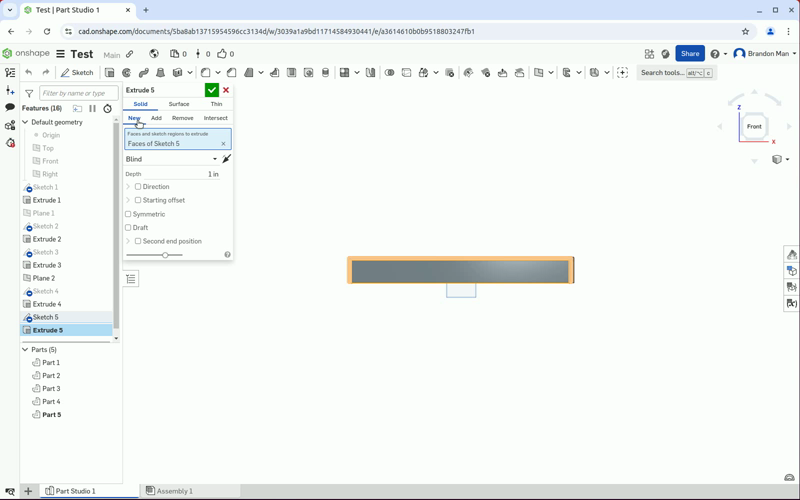
click(137, 120)
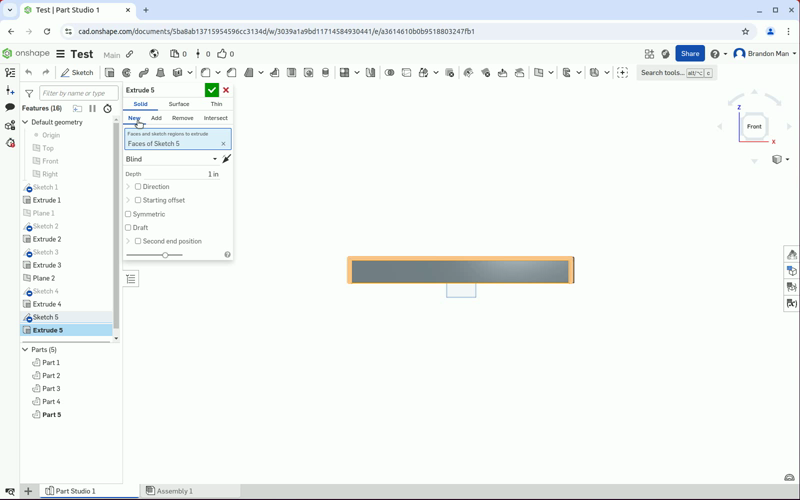
key(tab, 4)
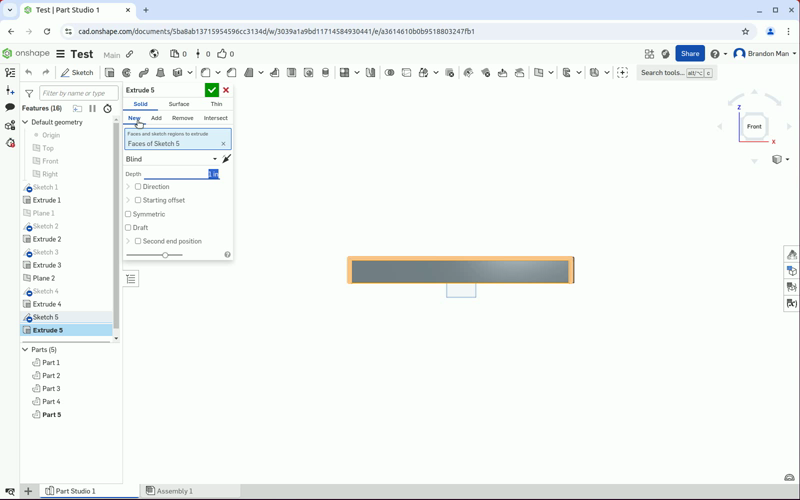
text(0.722)
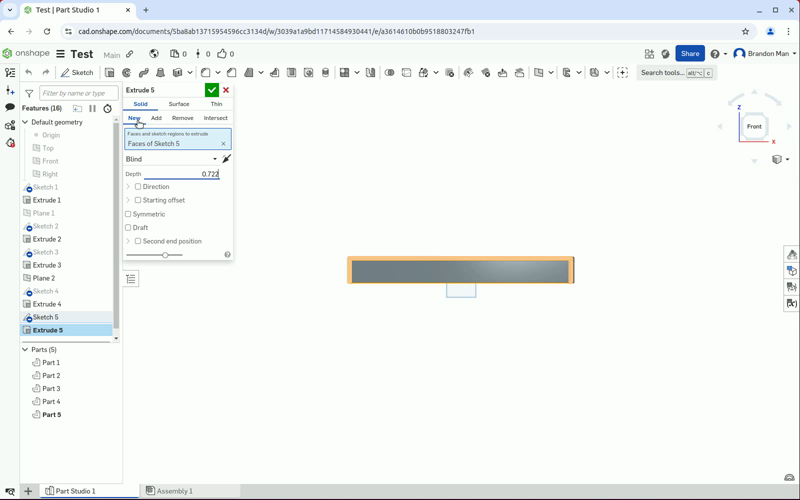
key(enter)
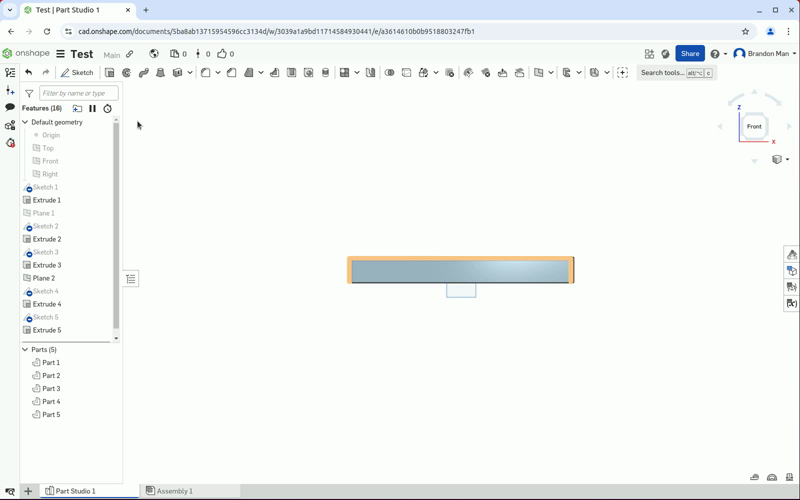
key(shift+h)
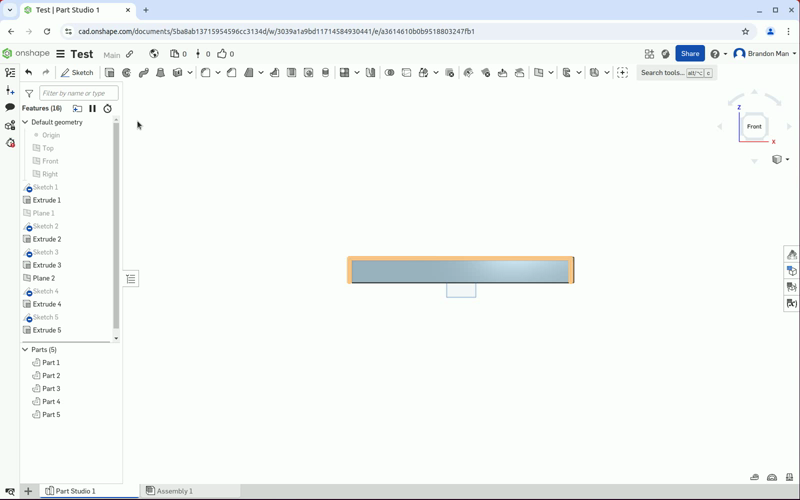
key(shift+h)
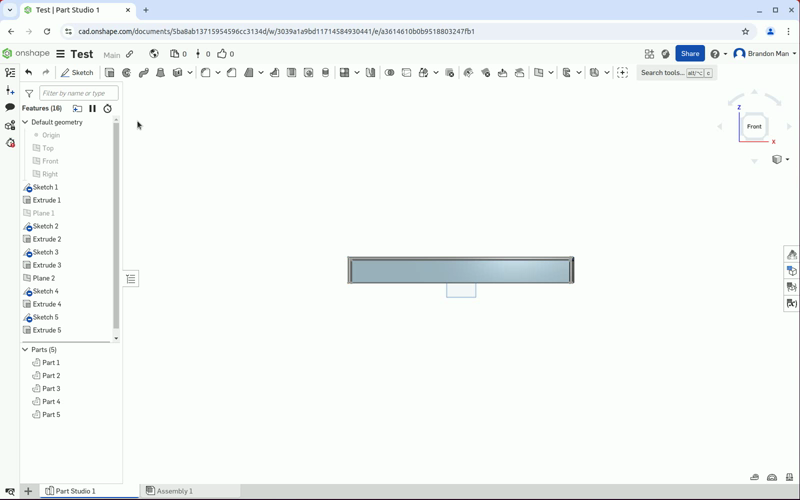
key(shift+7)
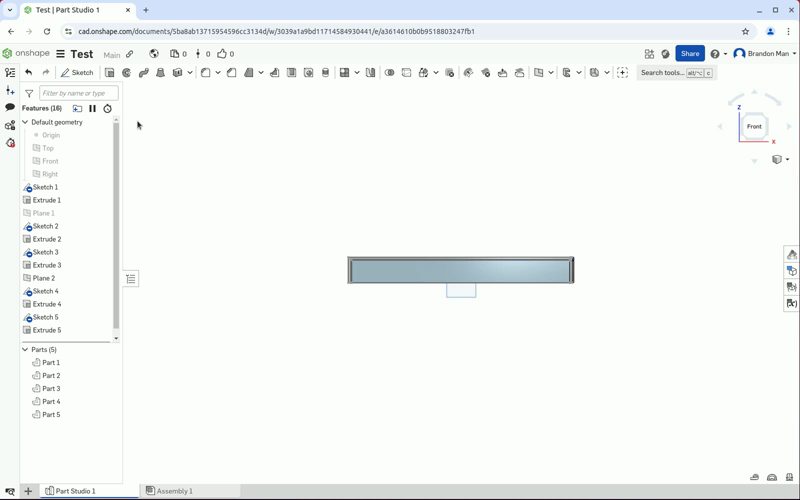
key(left, 2)
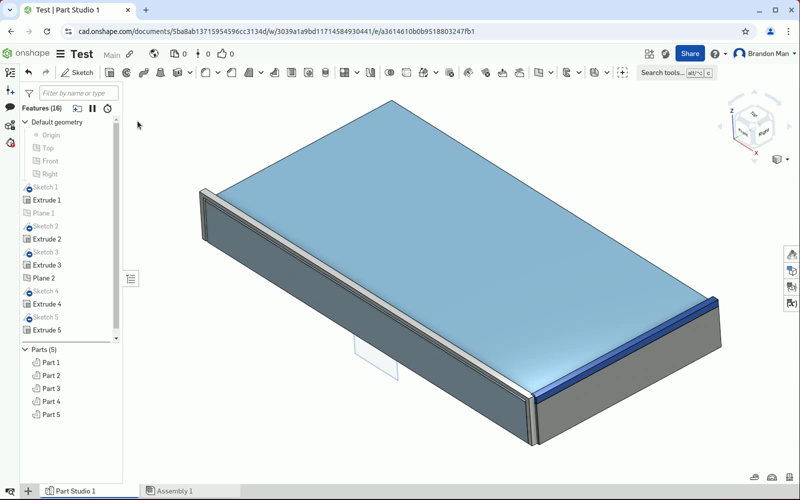
key(down, 2)
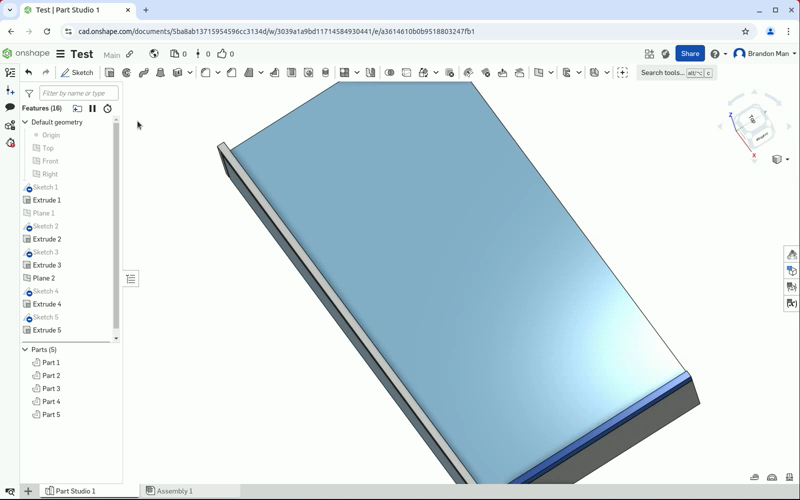
key(up, 2)
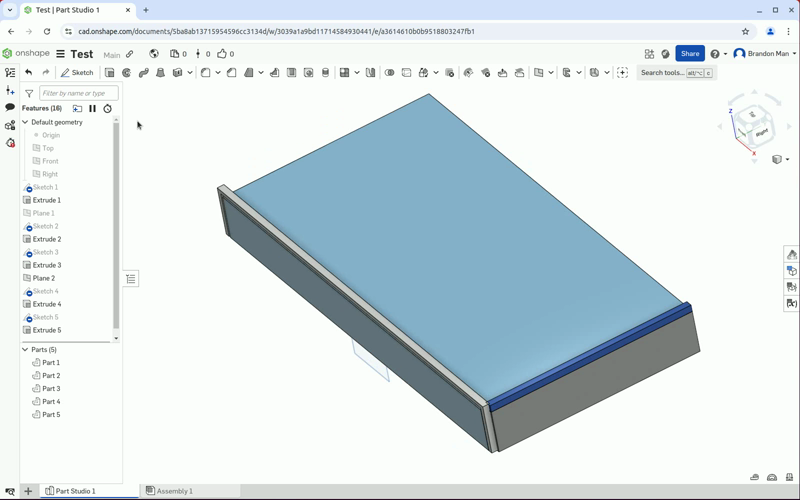
key(right, 2)
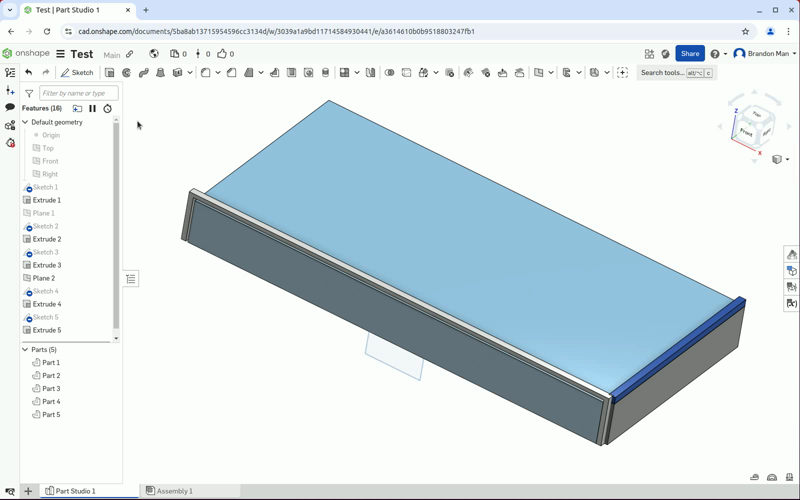
mouse_move(69, 189)
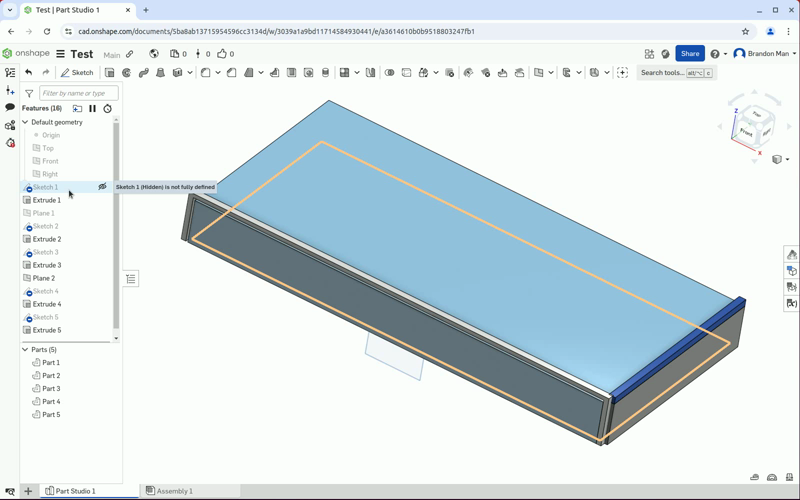
click(69, 189)